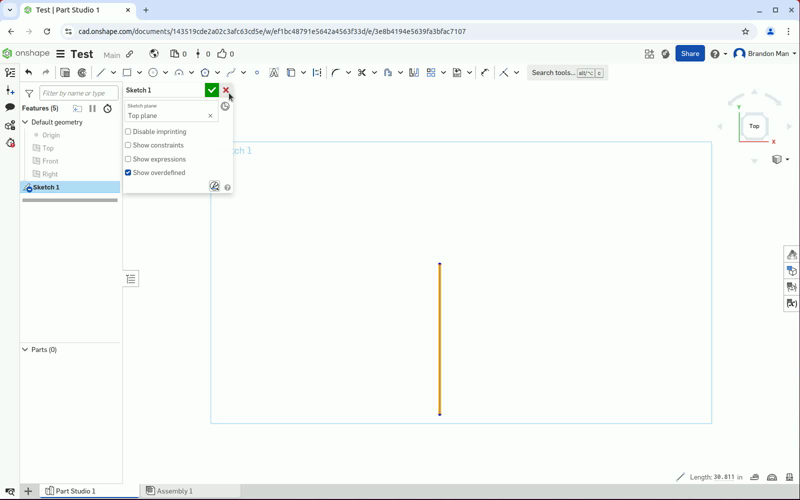
key(shift+h)
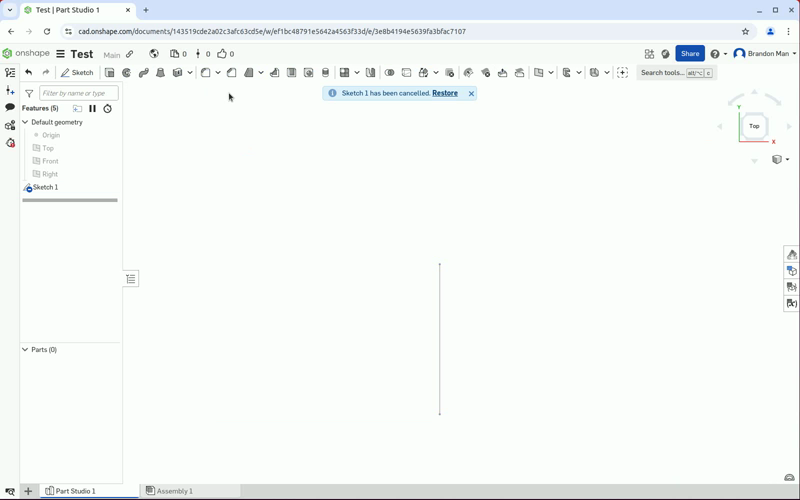
key(shift+s)
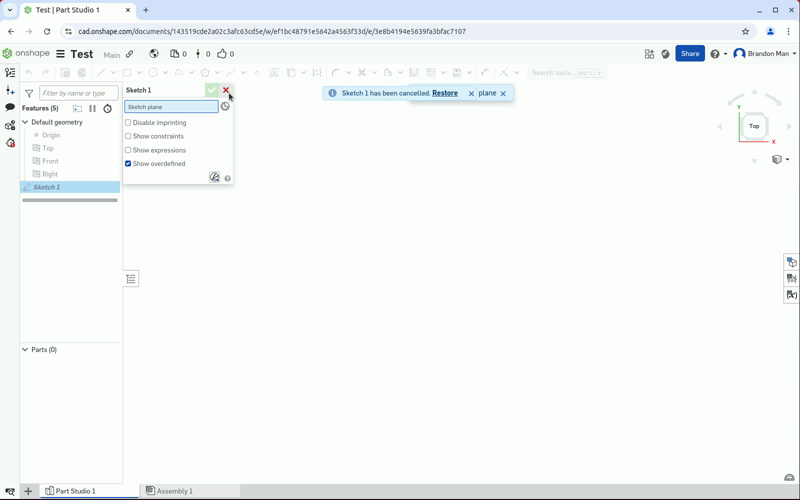
mouse_move(73, 150)
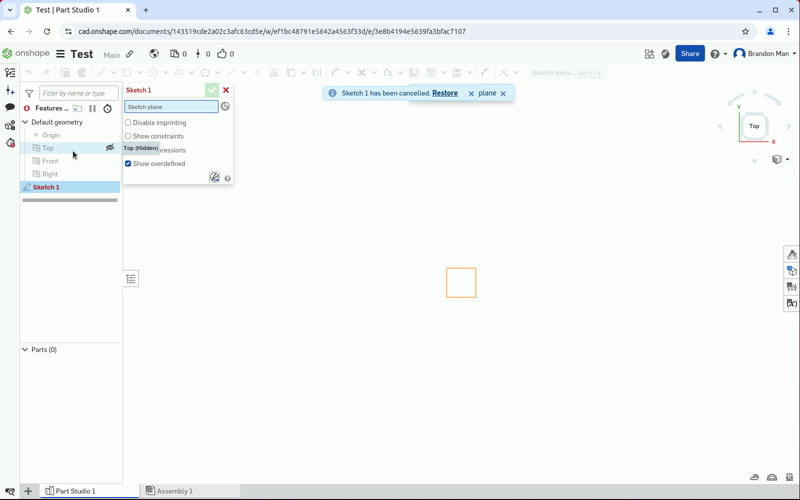
click(73, 150)
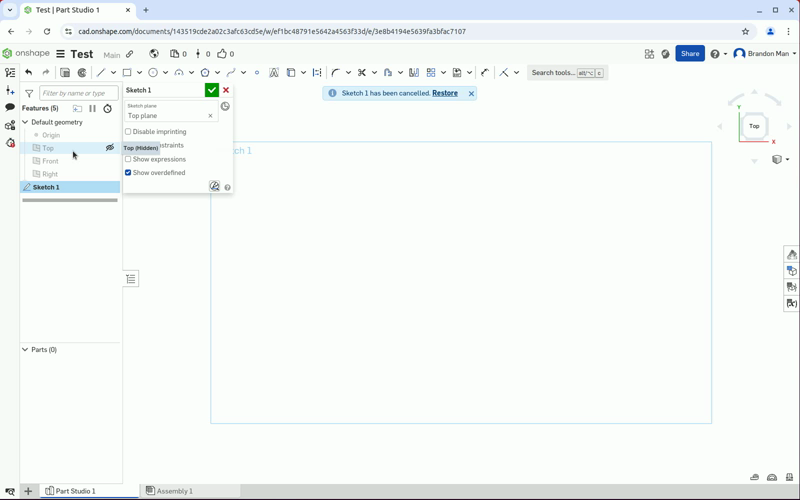
mouse_move(73, 352)
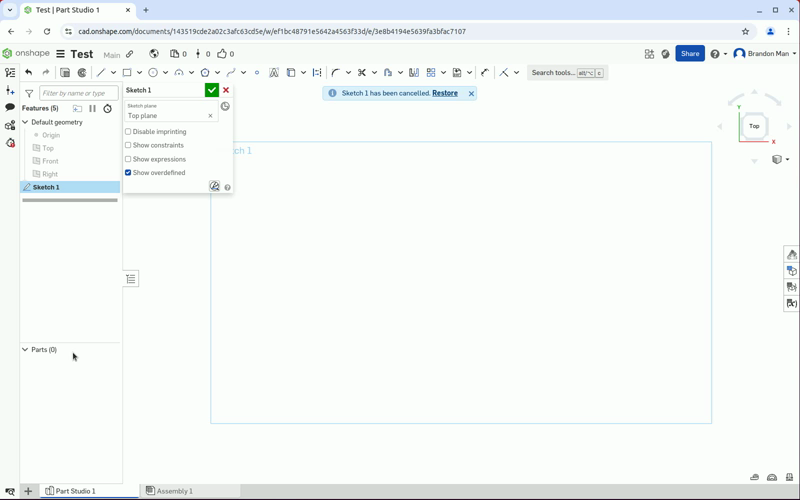
key(y)
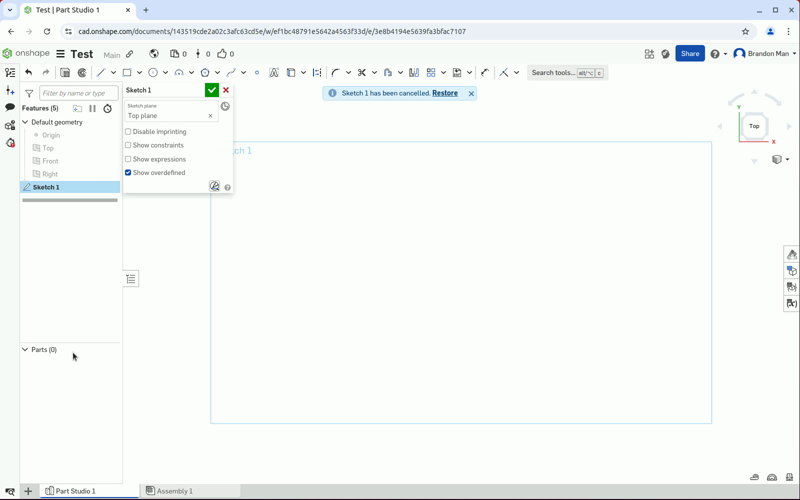
key(l)
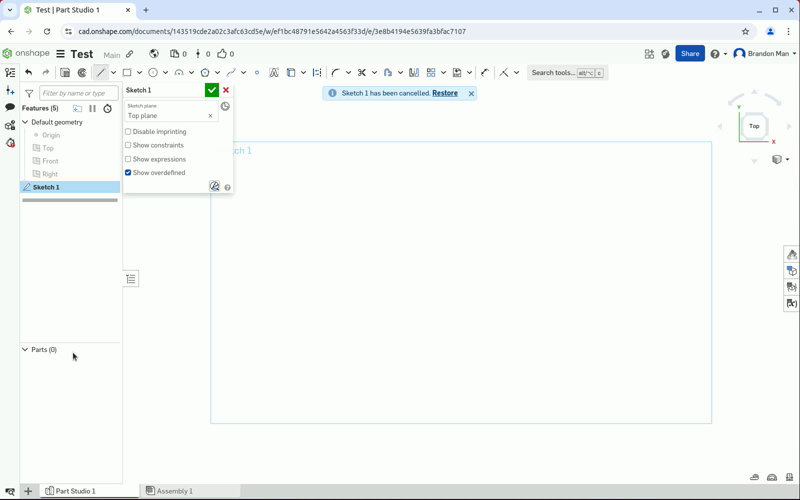
key_down(shift)
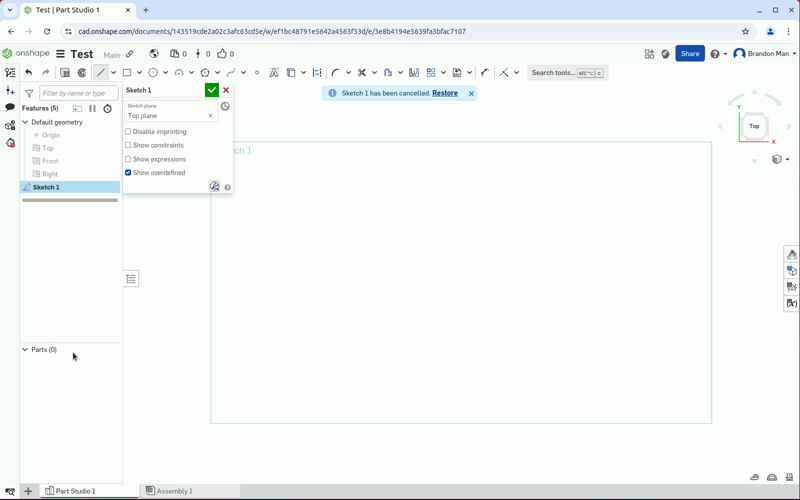
mouse_move(443, 262)
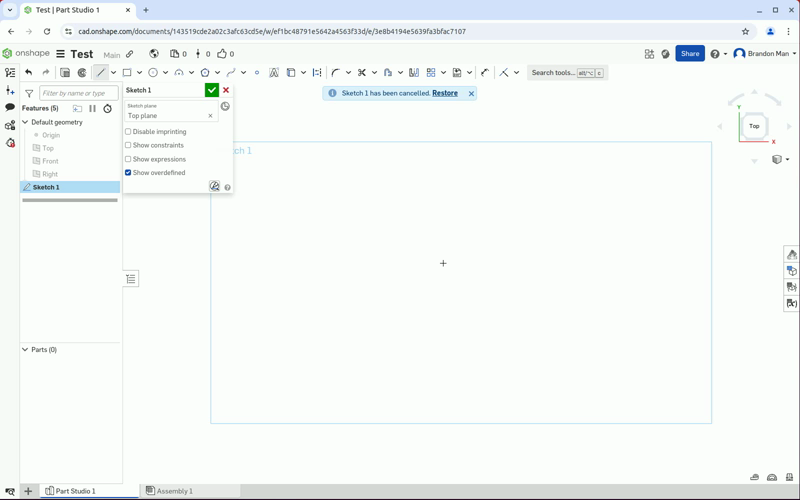
click(443, 262)
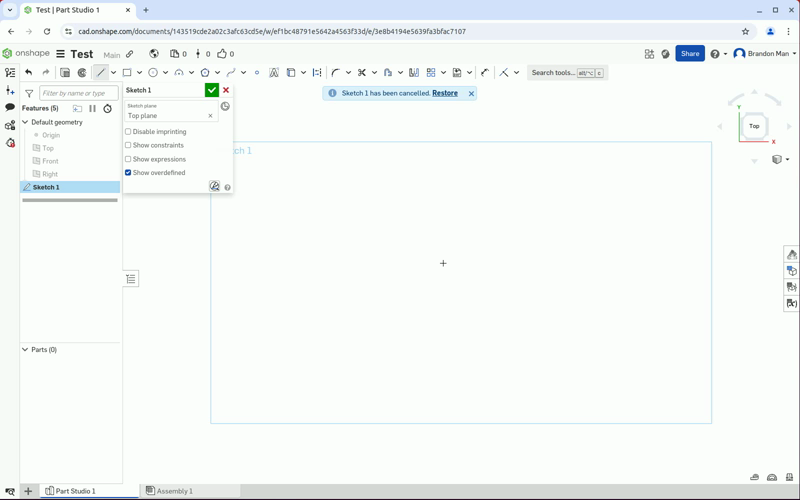
key_up(shift)
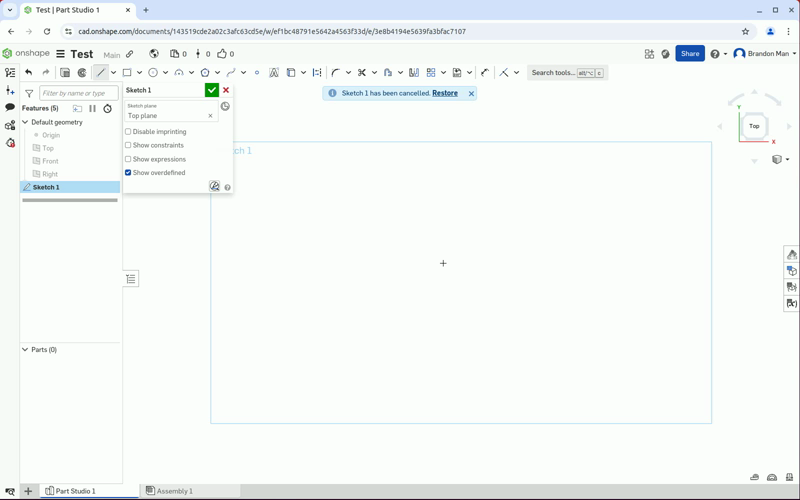
key_down(shift)
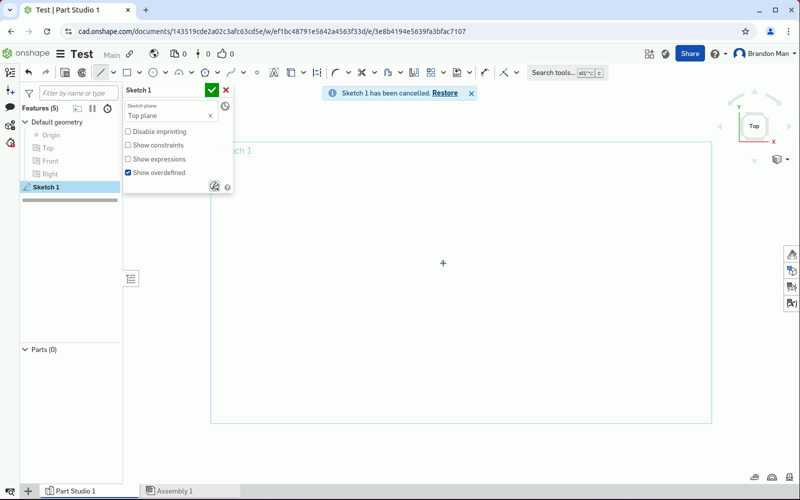
mouse_move(473, 262)
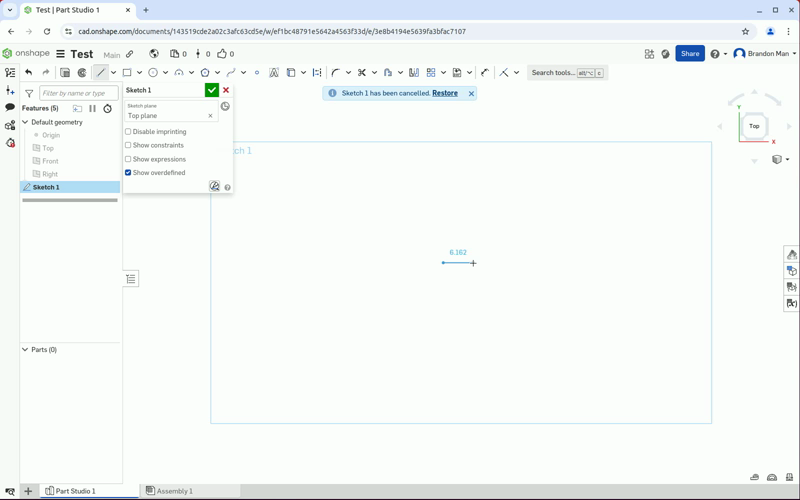
mouse_move(450, 262)
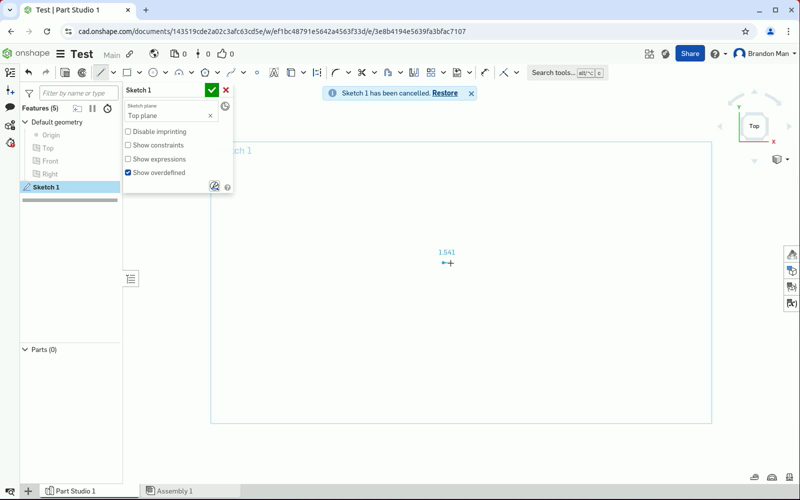
click(450, 262)
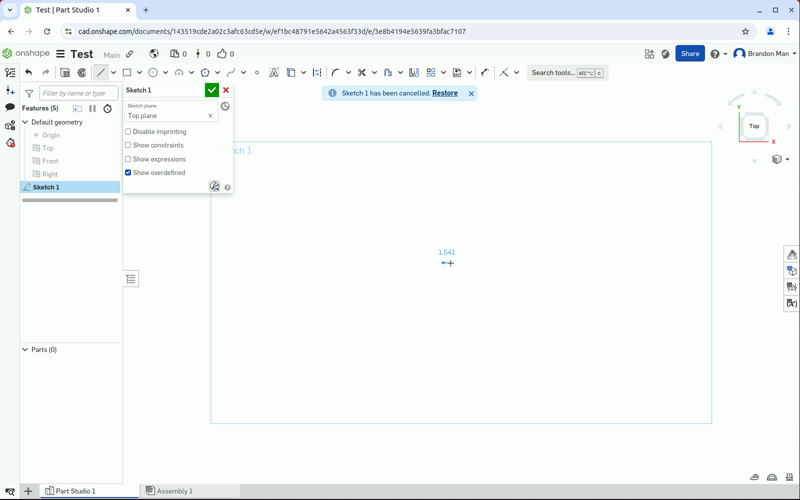
key_up(shift)
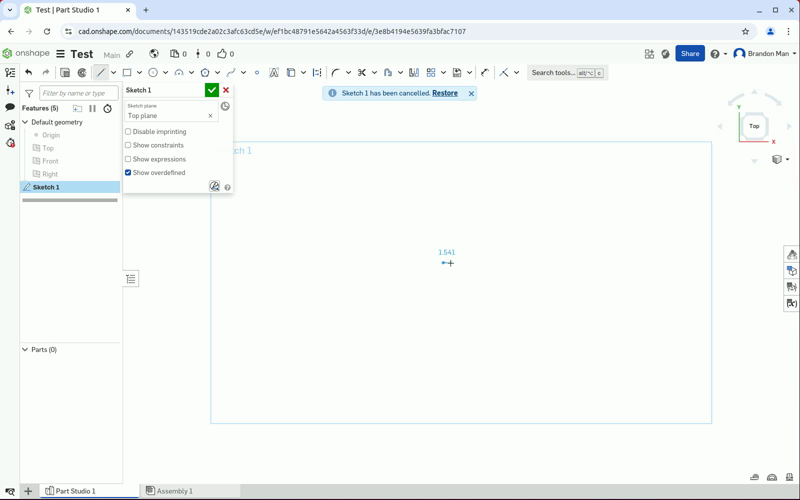
key_down(shift)
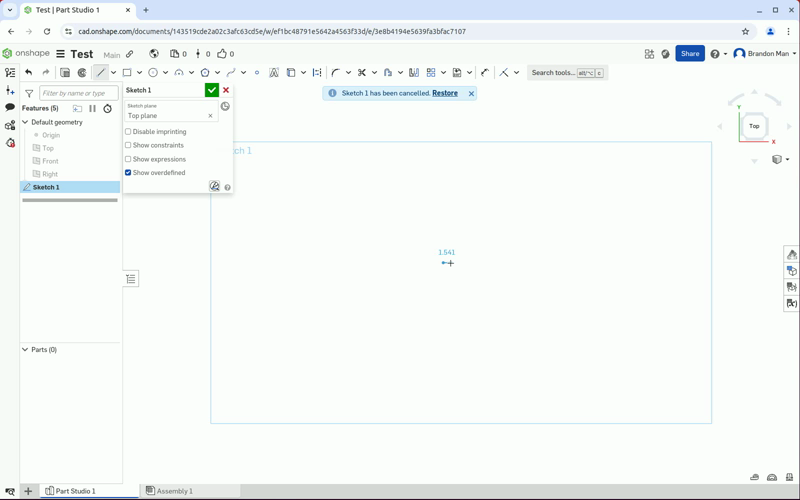
mouse_move(480, 262)
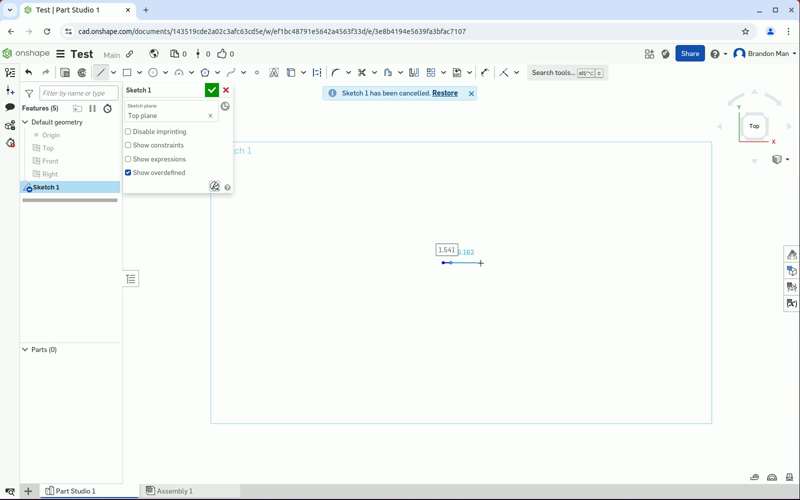
mouse_move(450, 213)
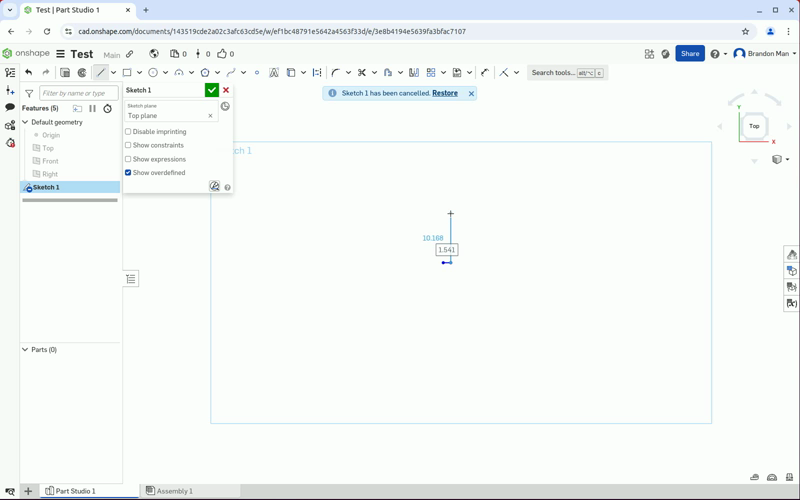
click(450, 213)
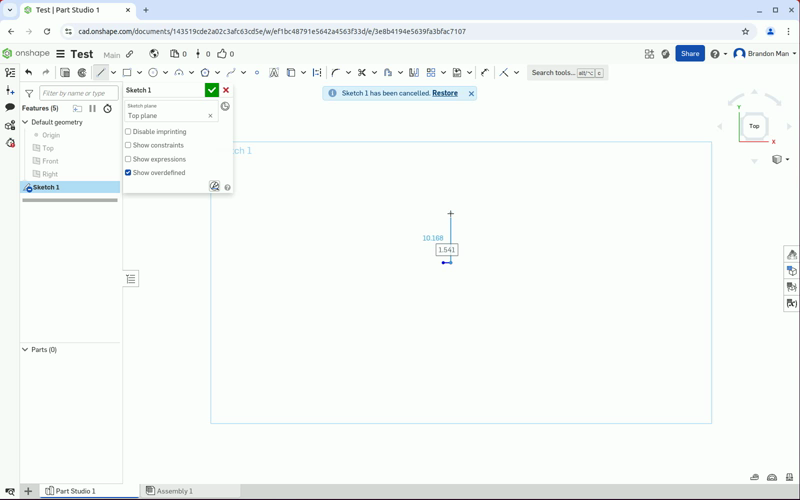
key_up(shift)
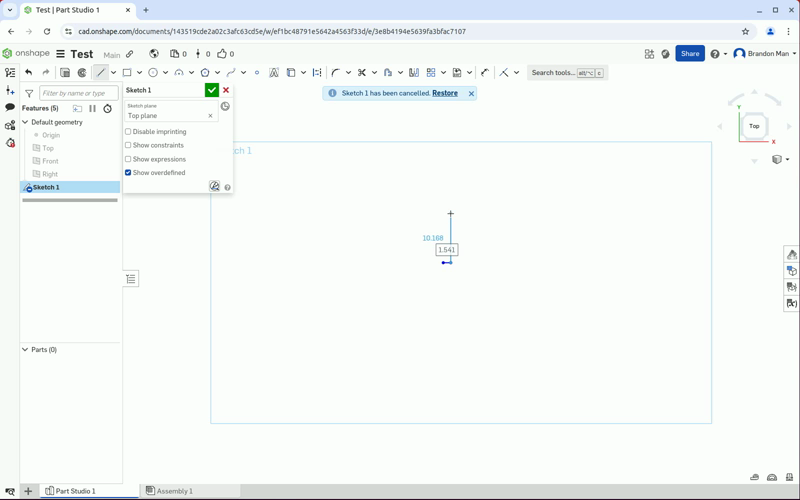
key_down(shift)
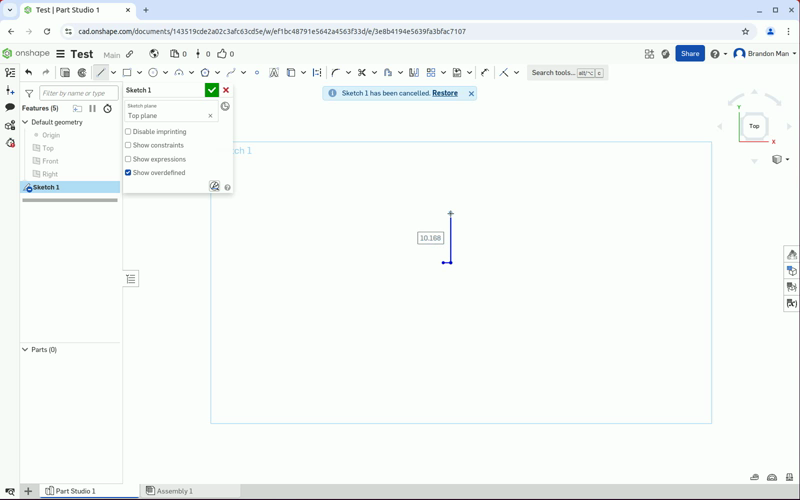
mouse_move(480, 213)
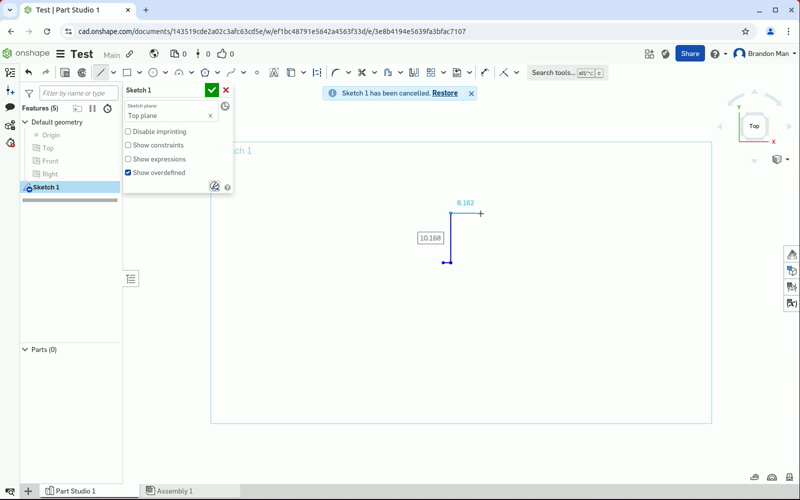
mouse_move(443, 213)
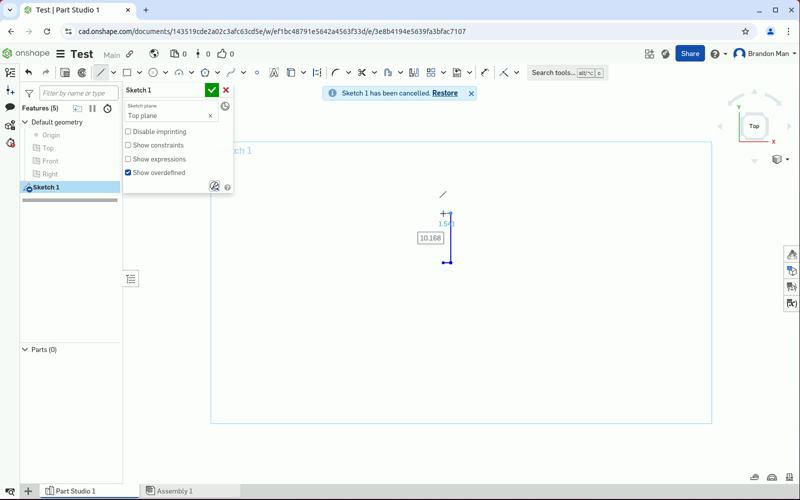
click(443, 213)
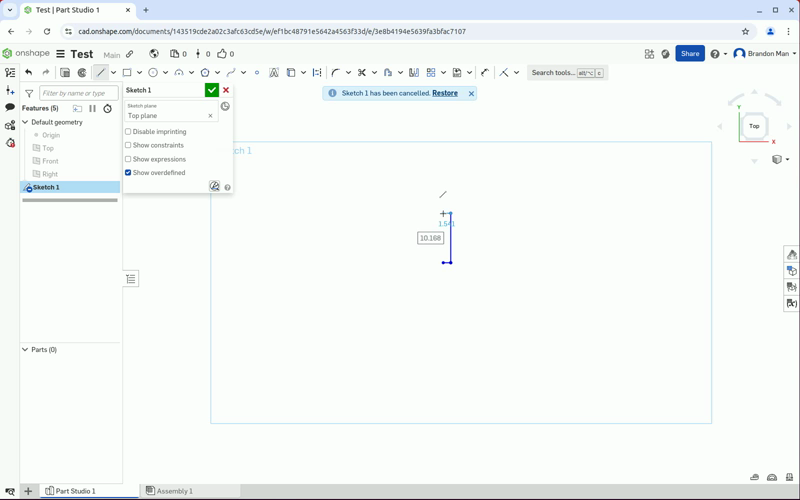
key_up(shift)
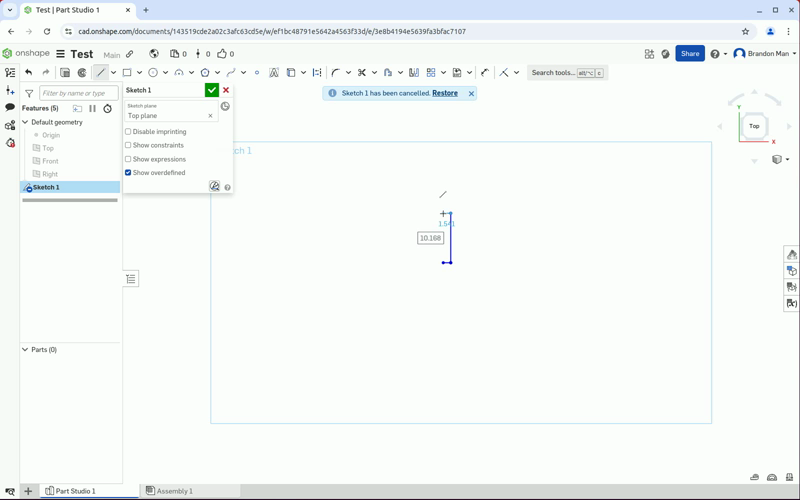
mouse_move(473, 213)
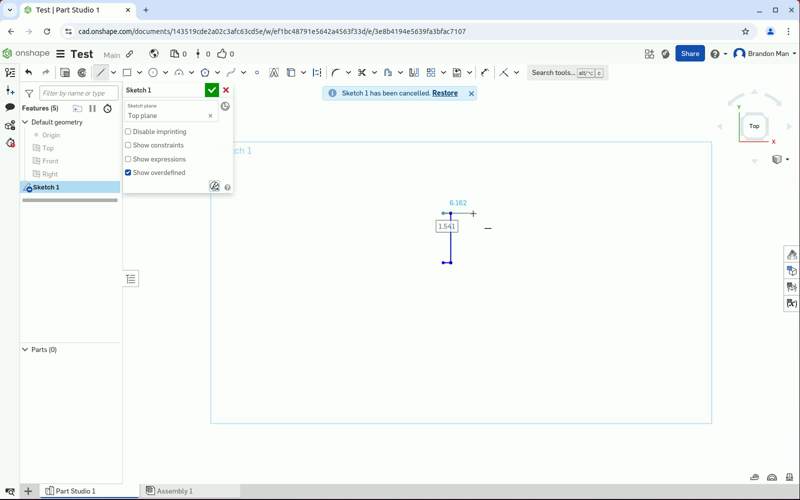
key_down(shift)
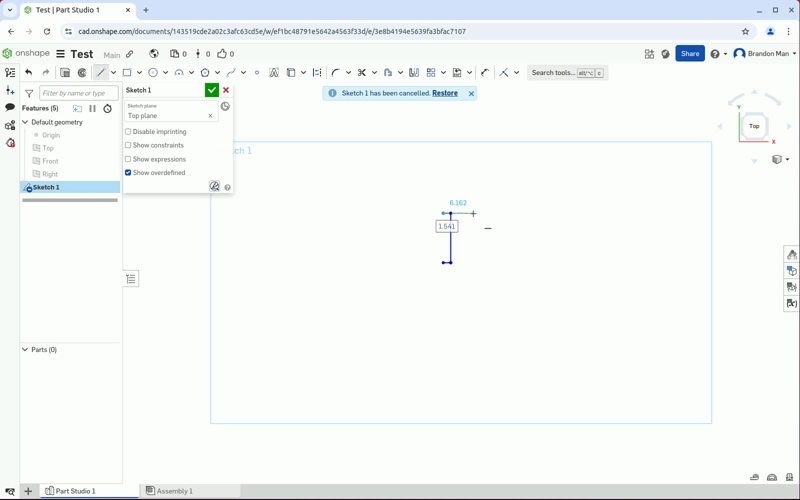
mouse_move(443, 262)
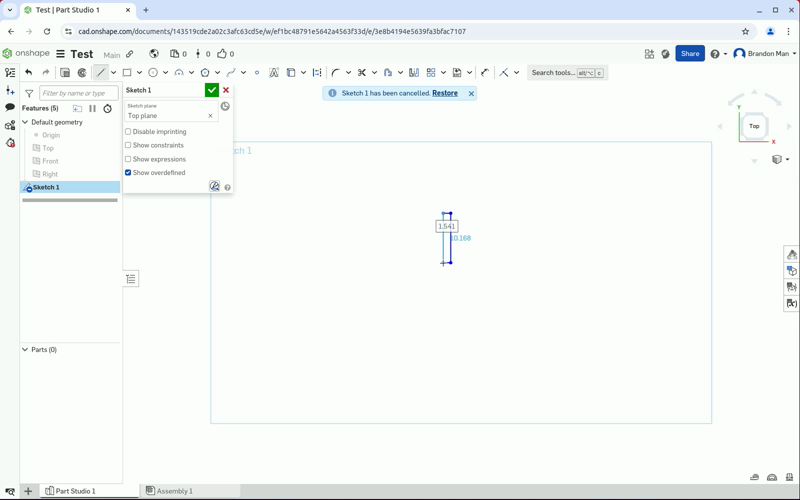
key_up(shift)
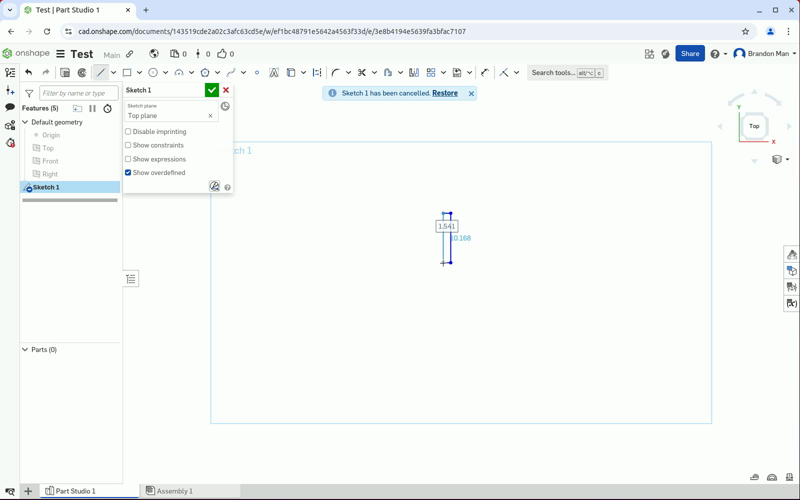
click(443, 262)
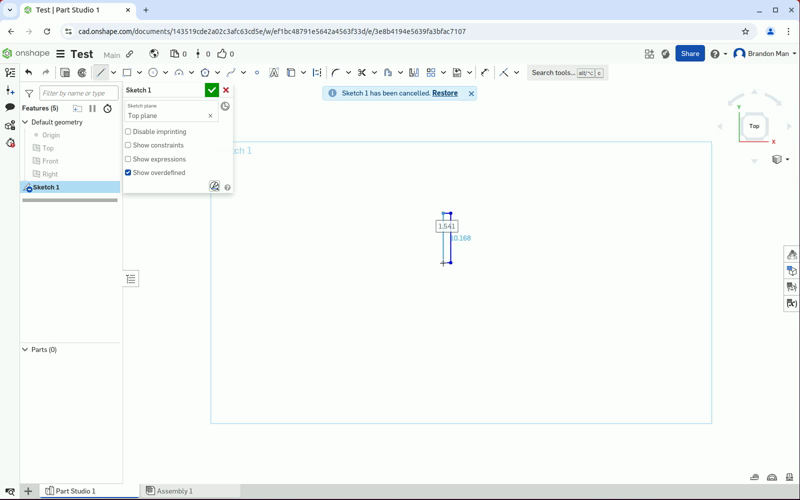
key(esc)
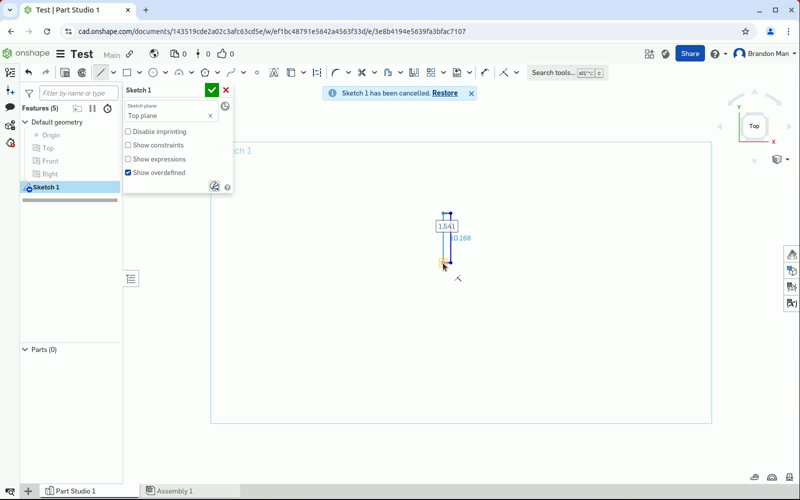
mouse_move(446, 227)
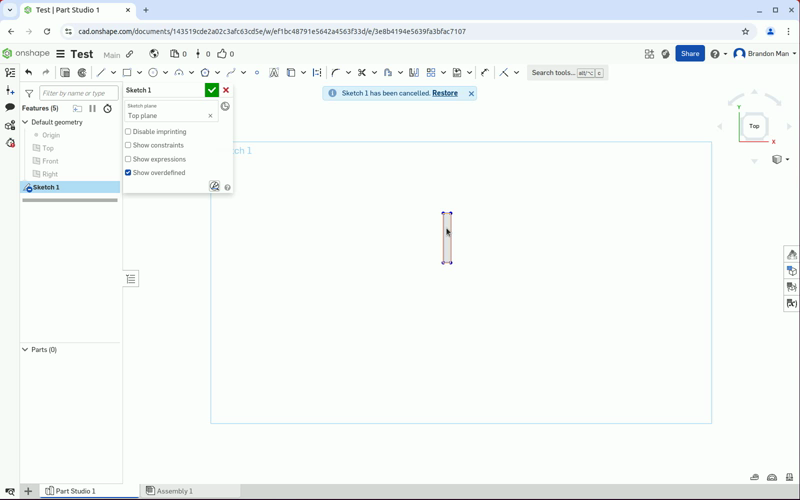
scroll(6)
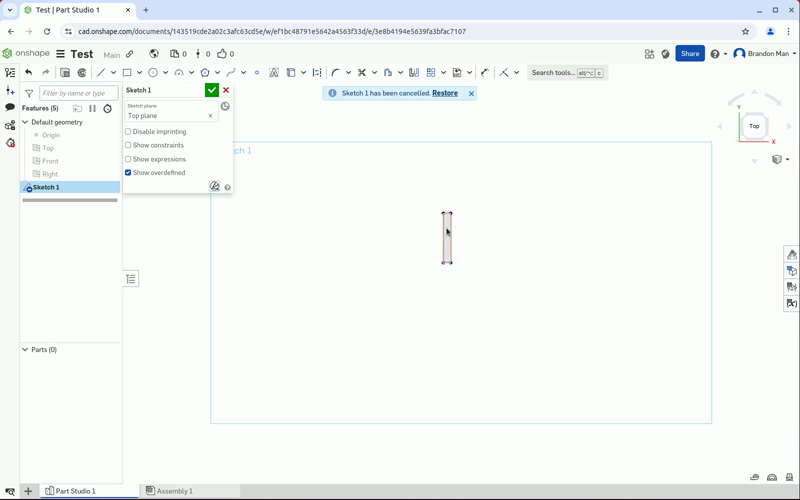
scroll(6)
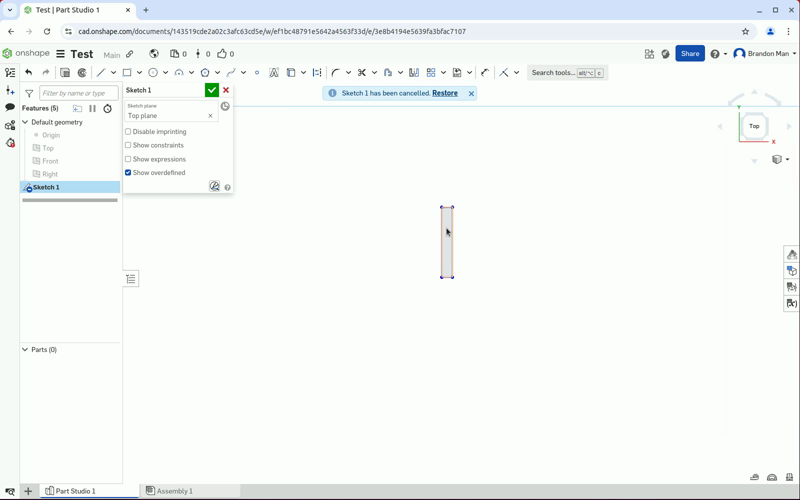
scroll(6)
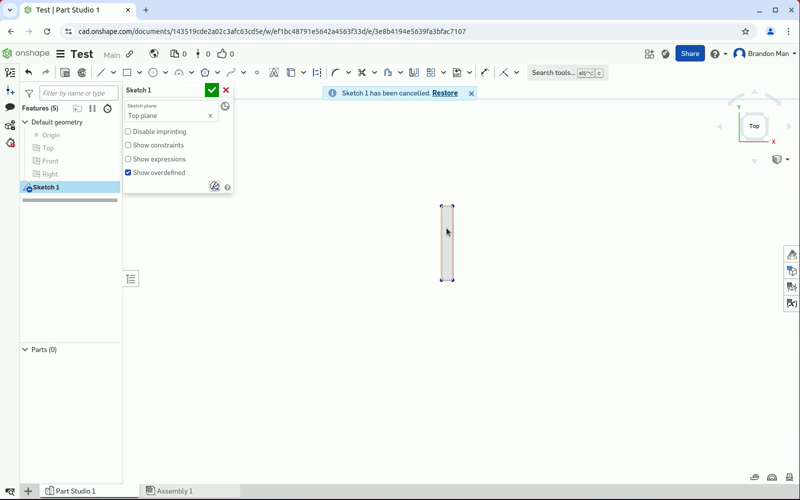
scroll(6)
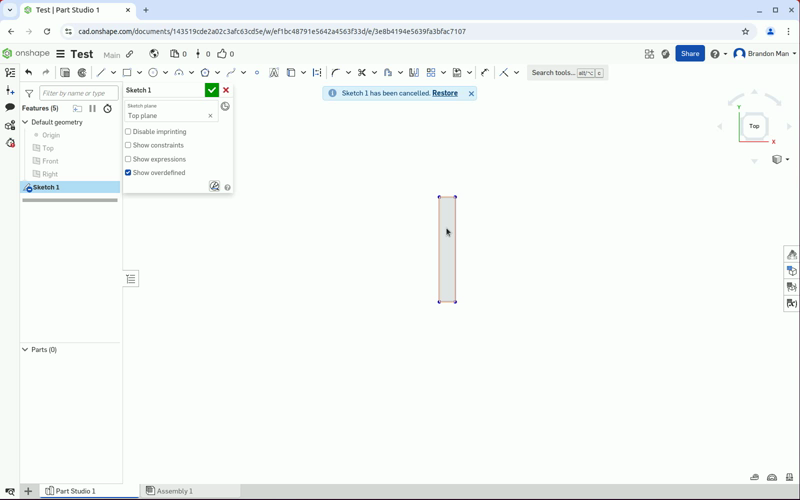
scroll(6)
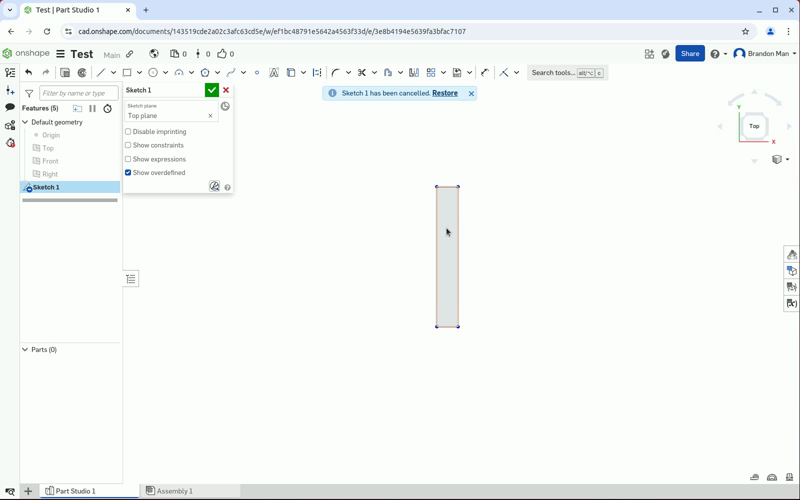
scroll(6)
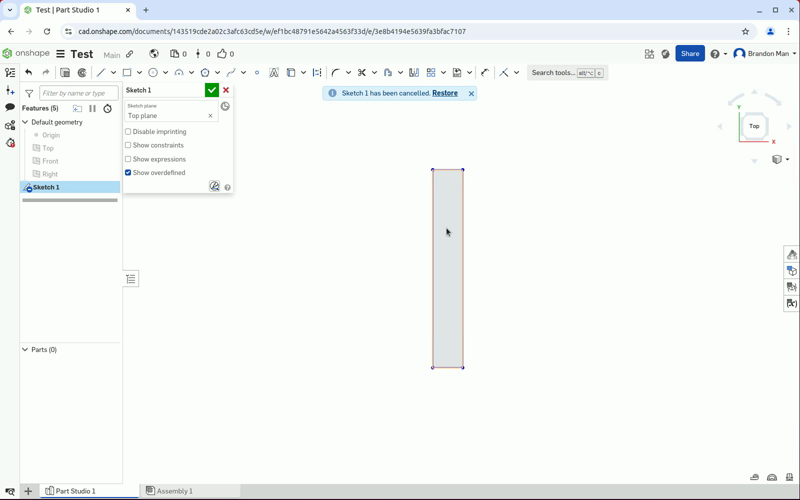
scroll(6)
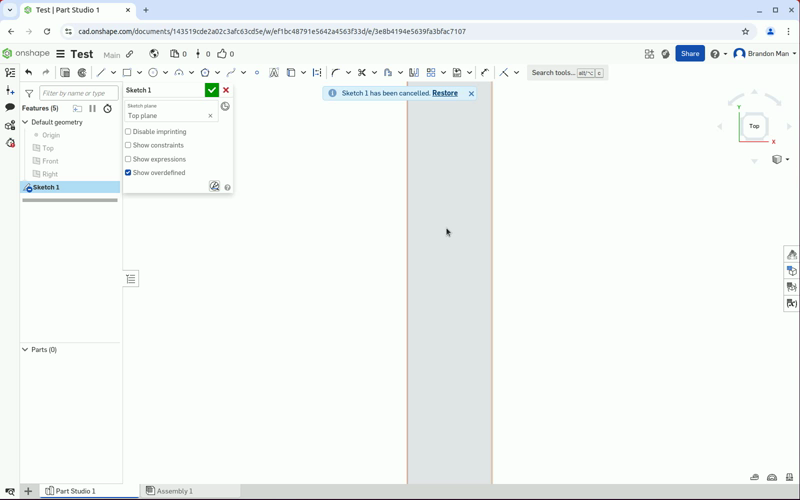
click(446, 227)
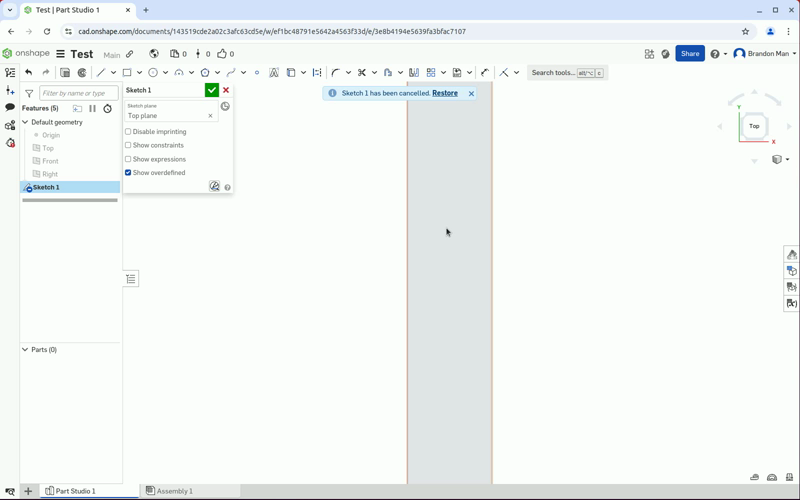
scroll(-6)
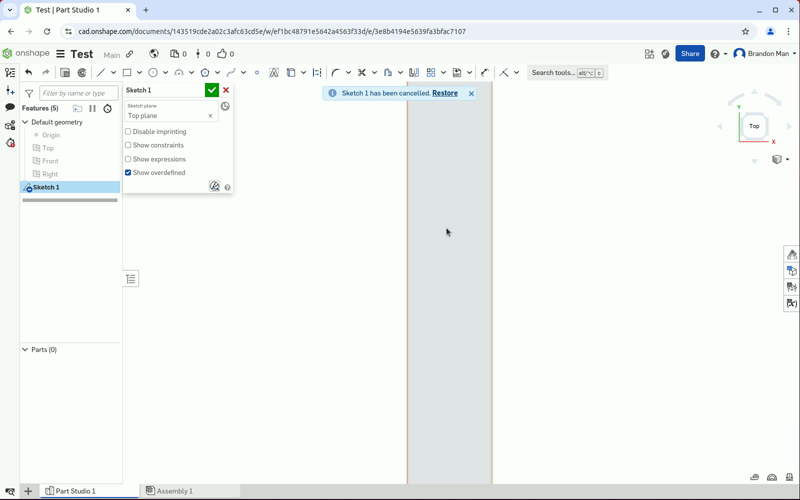
scroll(-6)
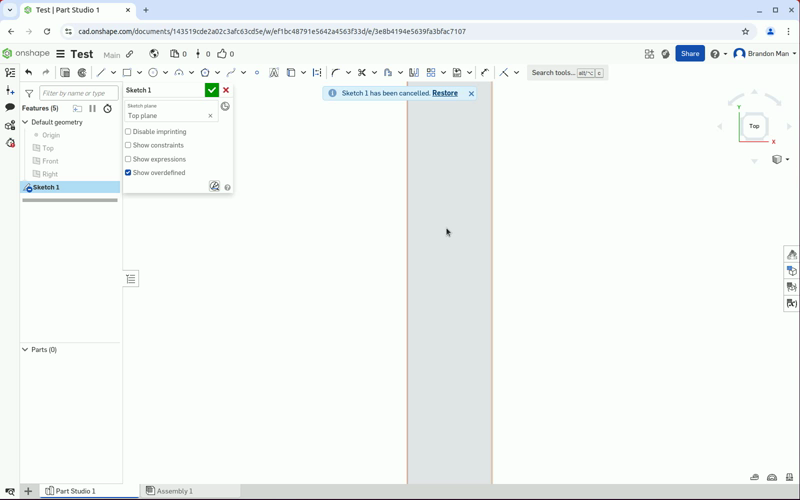
scroll(-6)
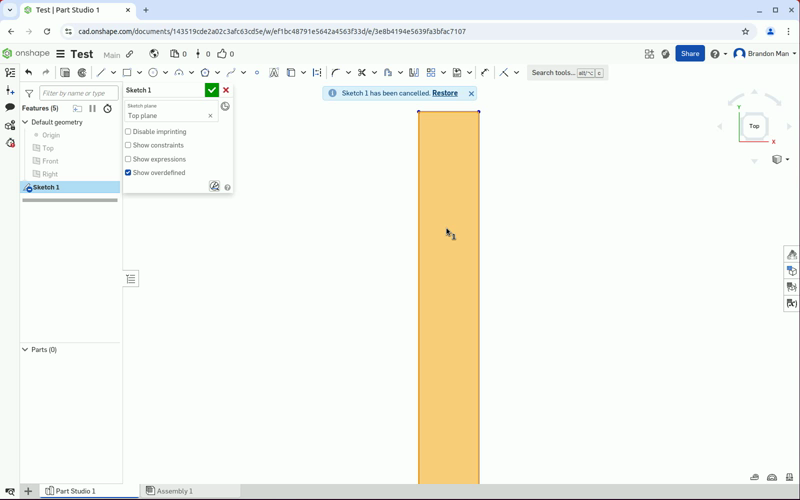
scroll(-6)
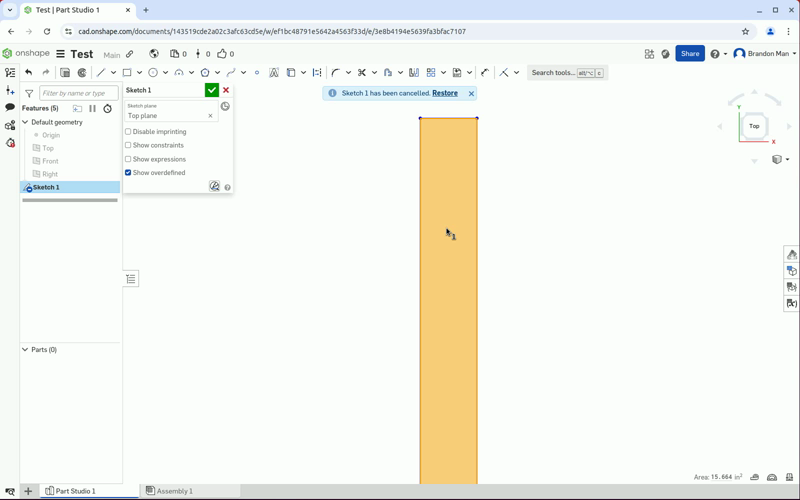
scroll(-6)
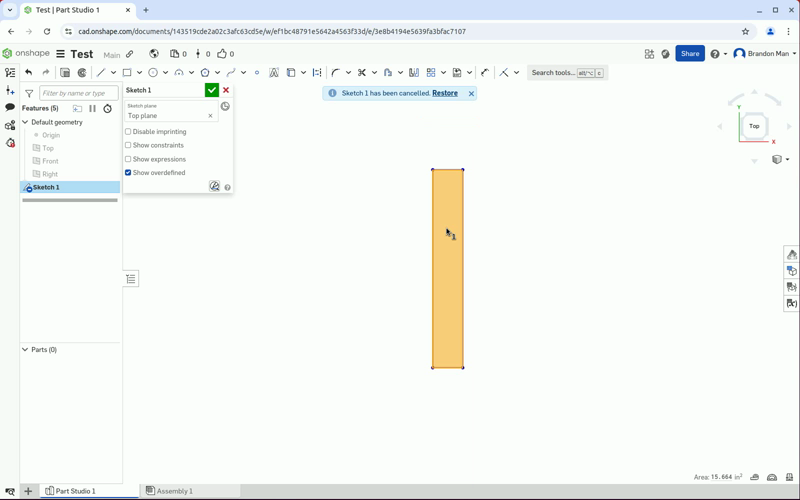
scroll(-6)
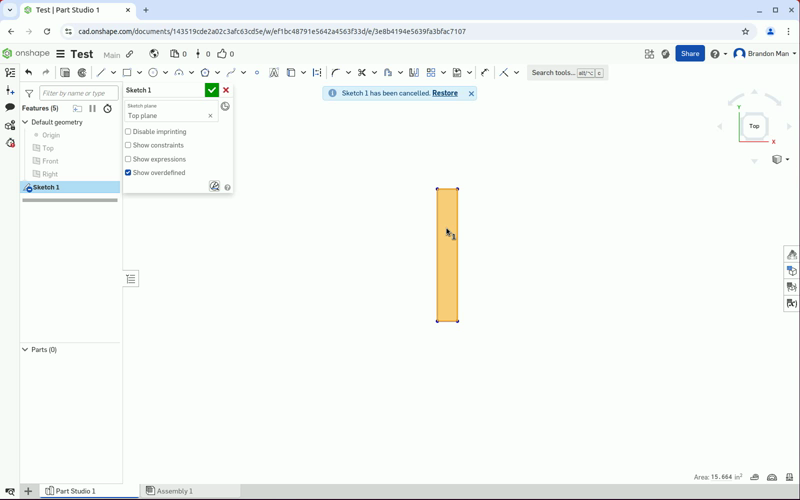
scroll(-6)
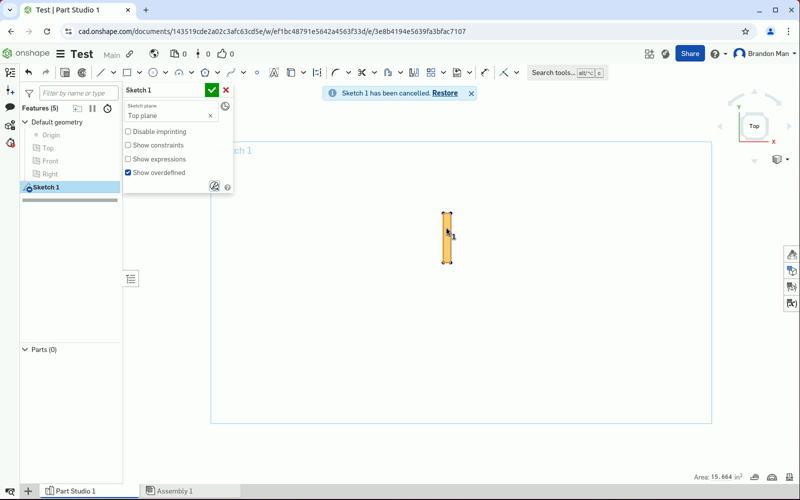
mouse_move(73, 352)
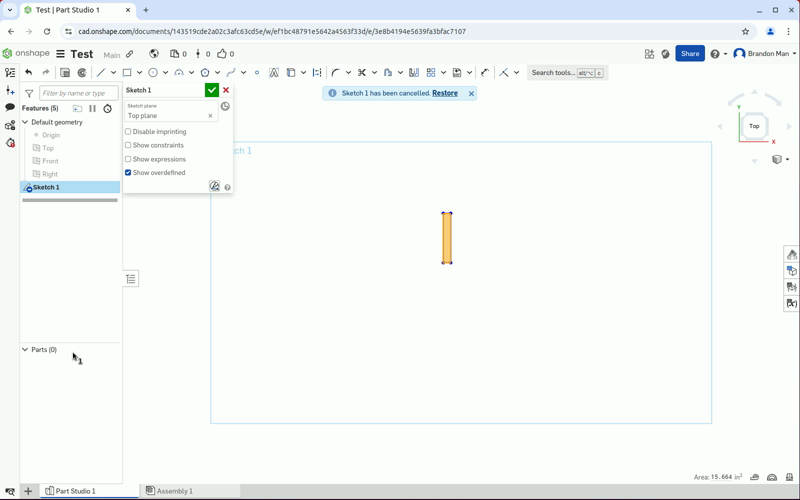
key(shift+y)
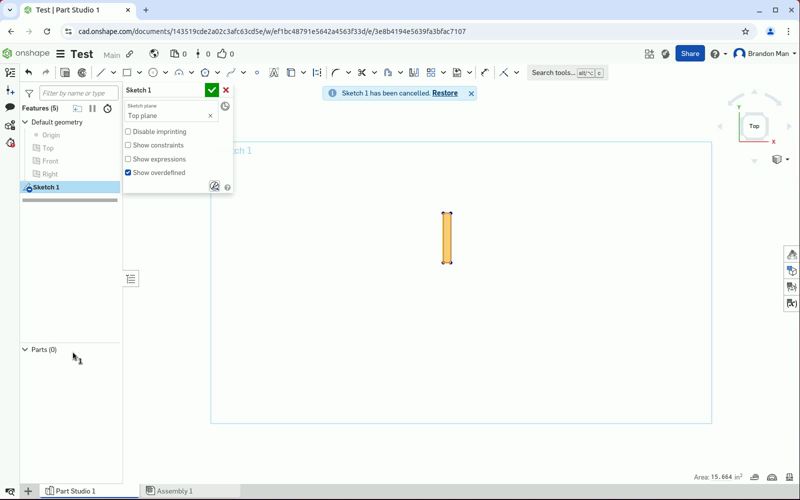
key(shift+e)
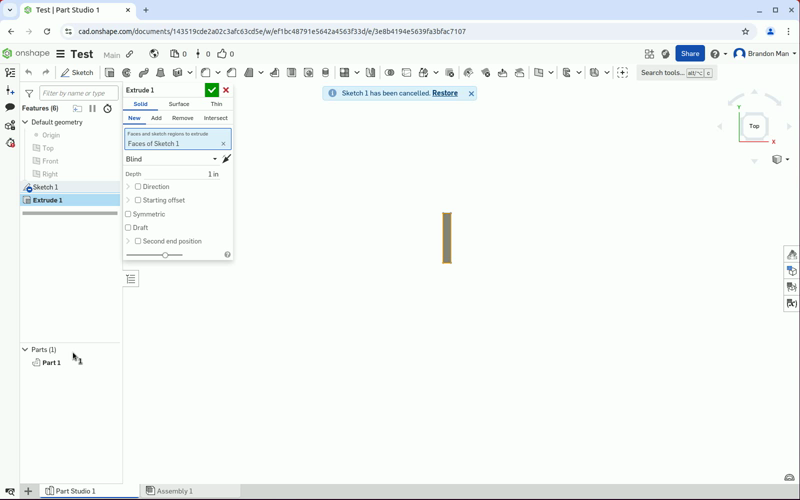
mouse_move(143, 106)
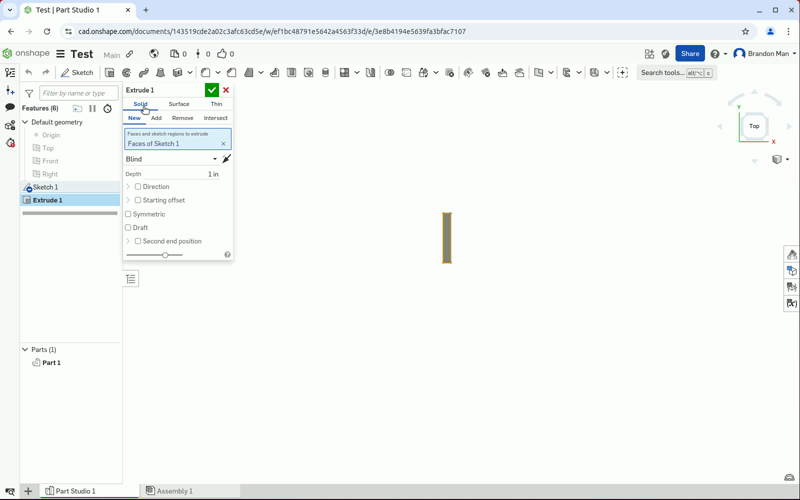
click(143, 106)
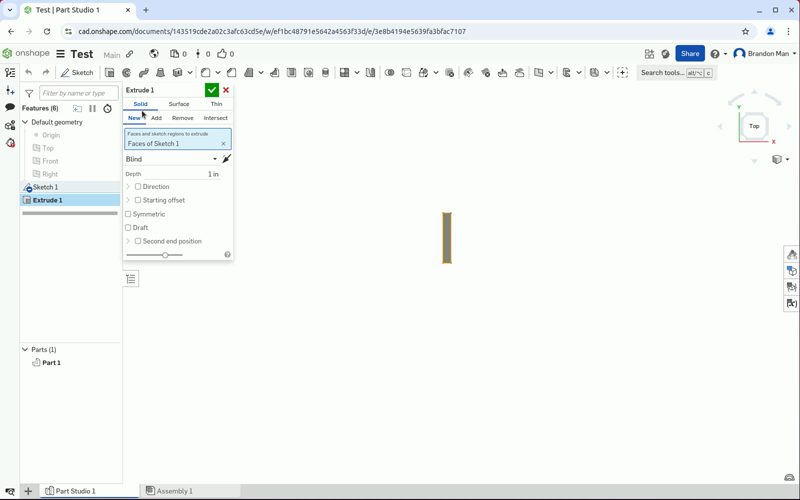
mouse_move(137, 120)
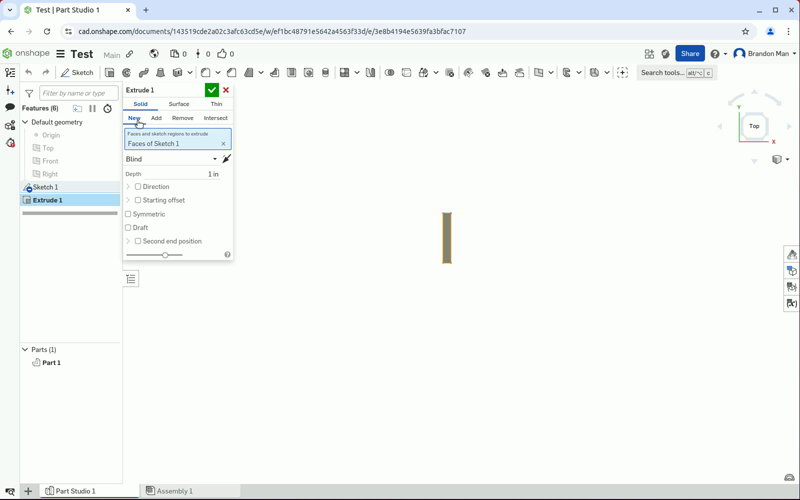
click(137, 120)
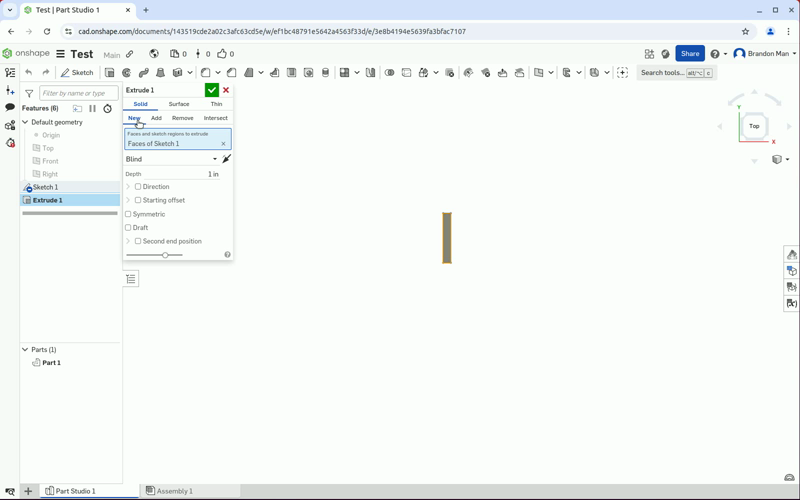
key(tab, 4)
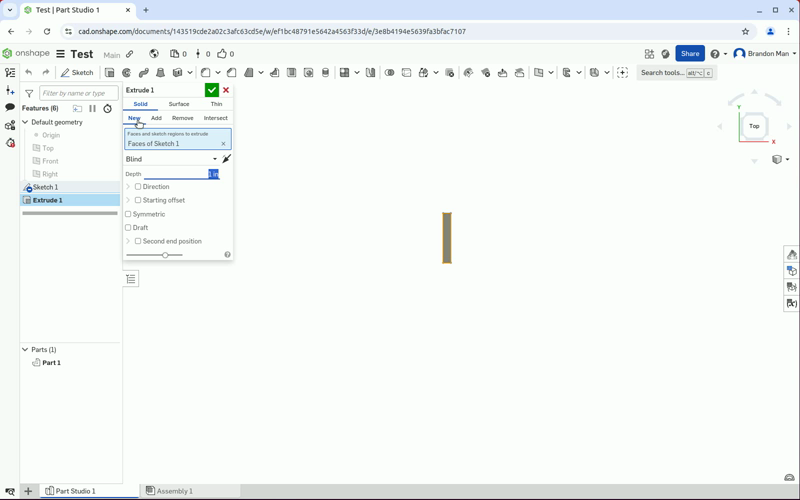
text(21.905)
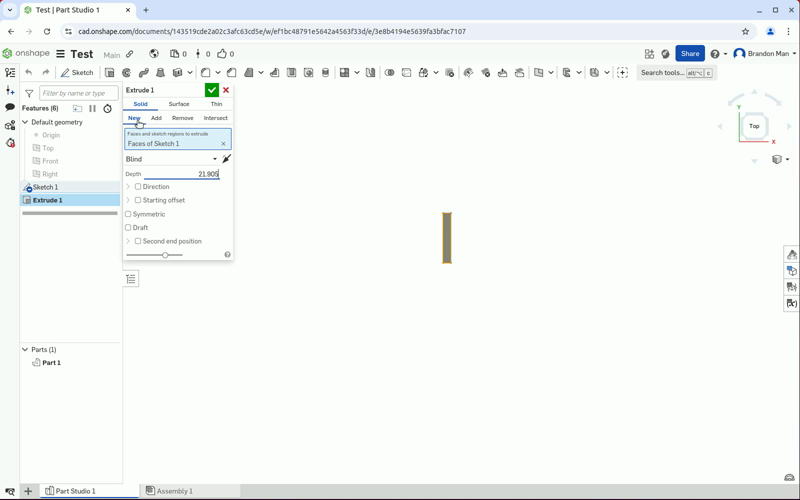
key(enter)
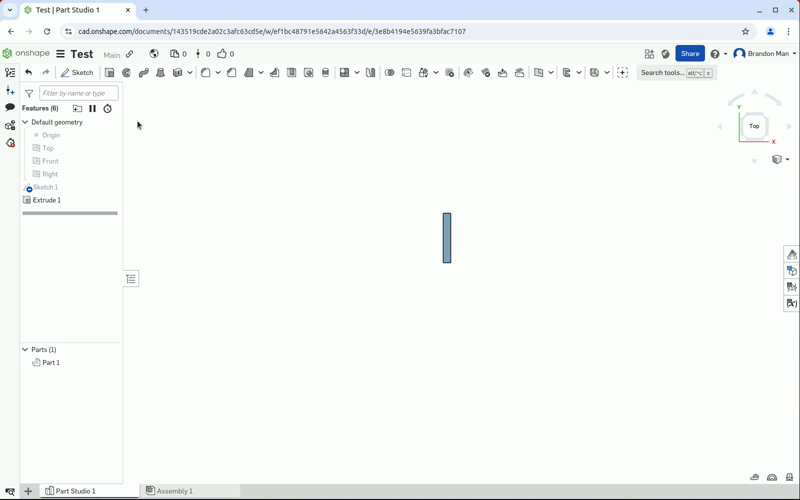
key(shift+h)
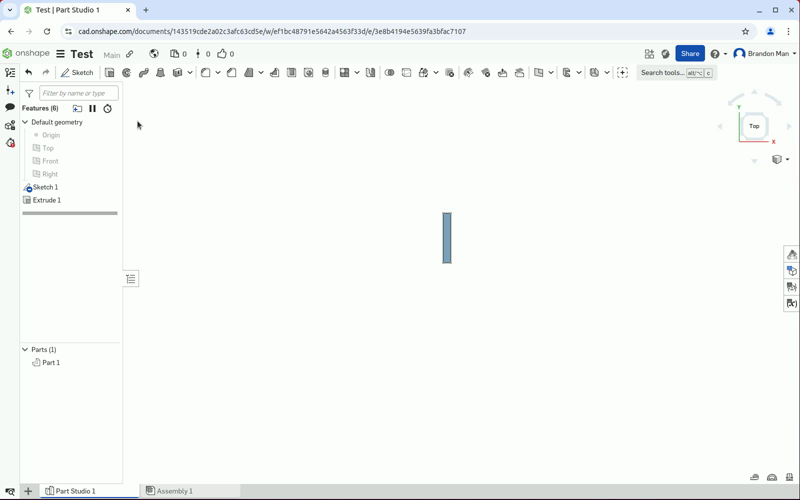
key(shift+h)
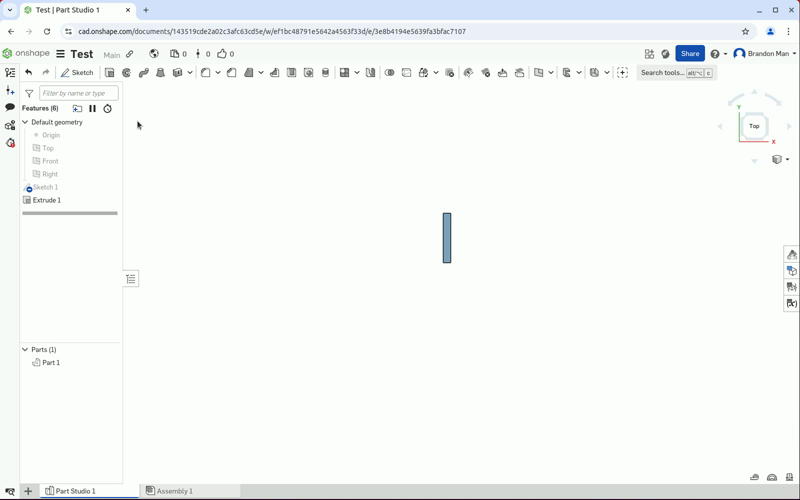
mouse_move(73, 189)
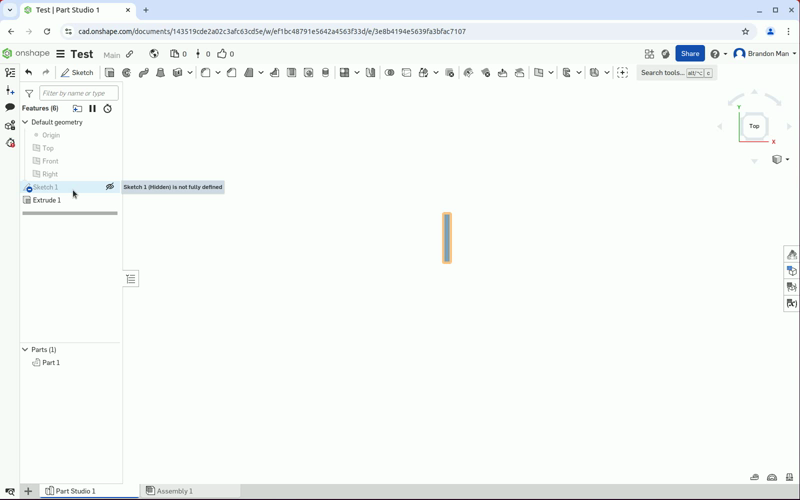
click(73, 189)
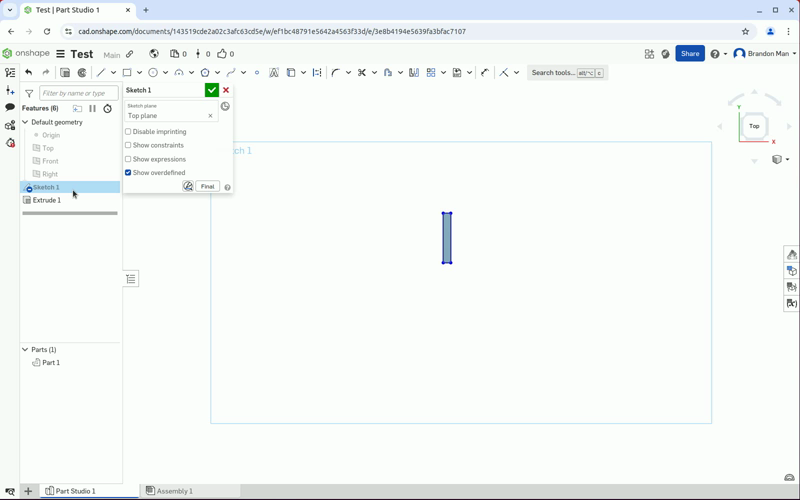
mouse_move(229, 92)
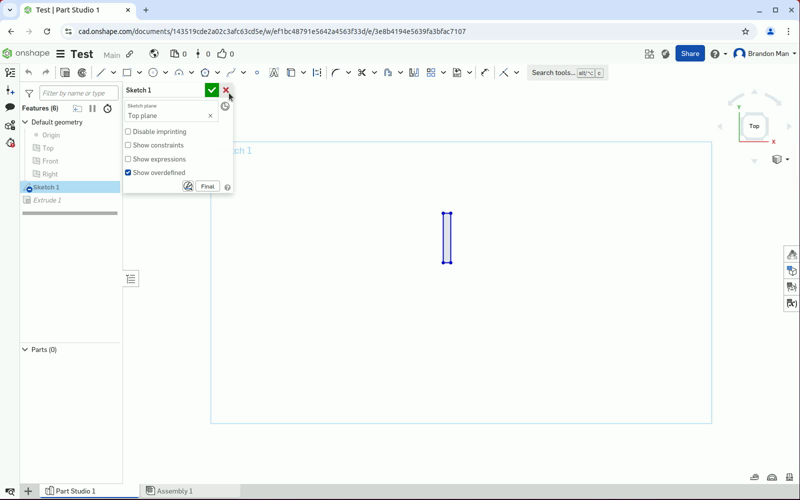
click(229, 92)
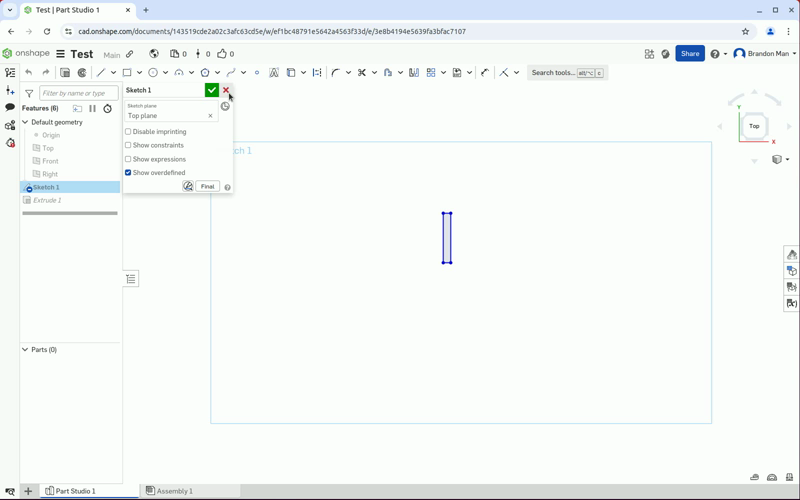
key(shift+s)
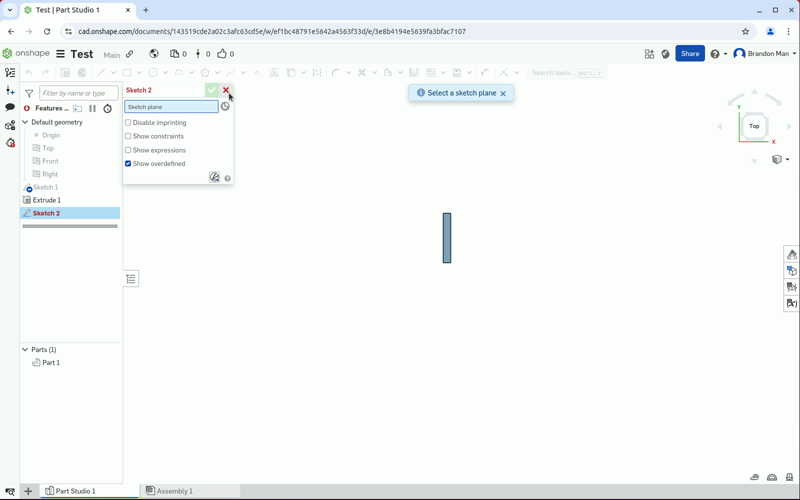
mouse_move(73, 150)
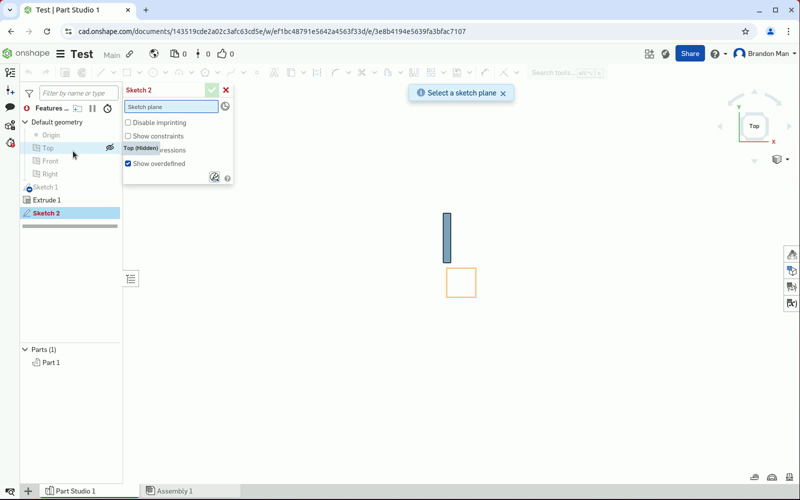
click(73, 150)
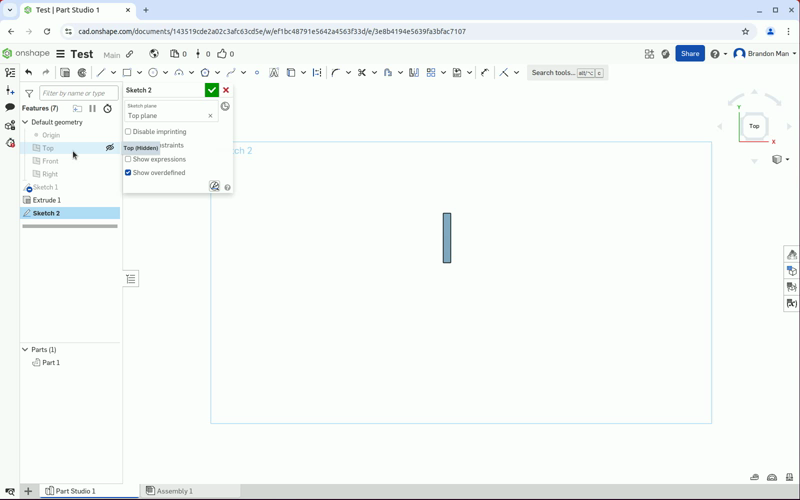
mouse_move(73, 352)
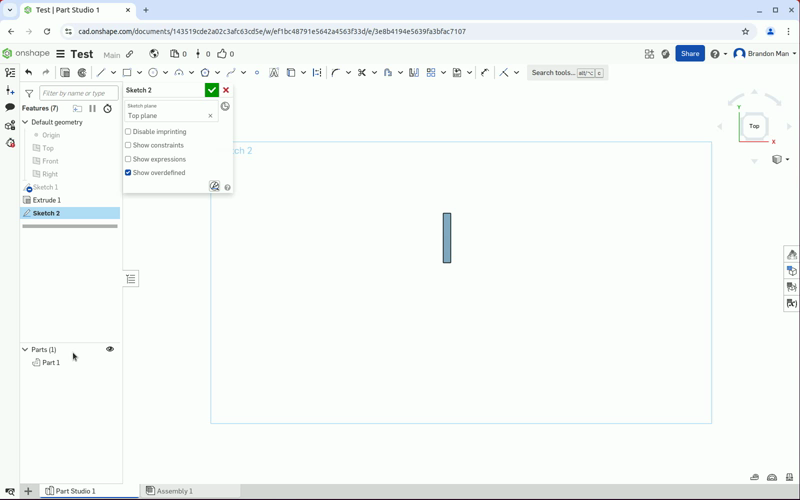
key(y)
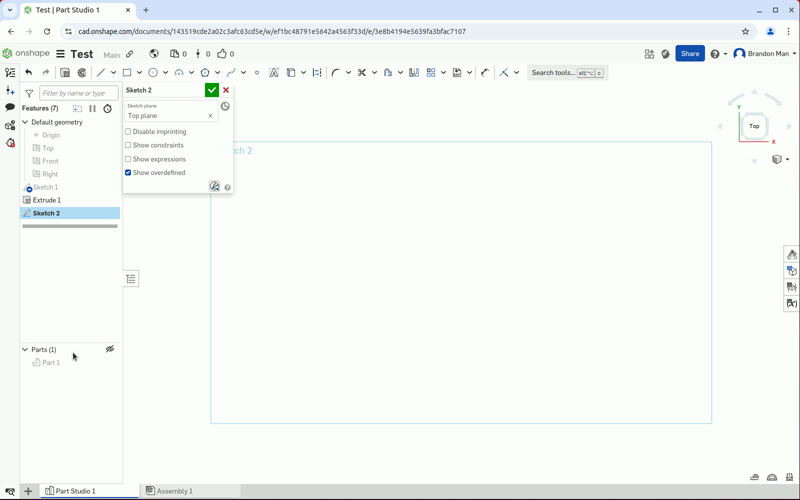
key(l)
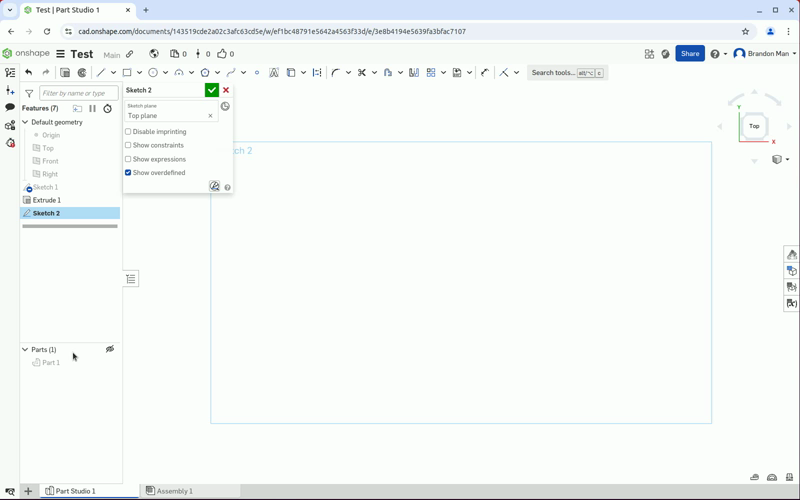
key_down(shift)
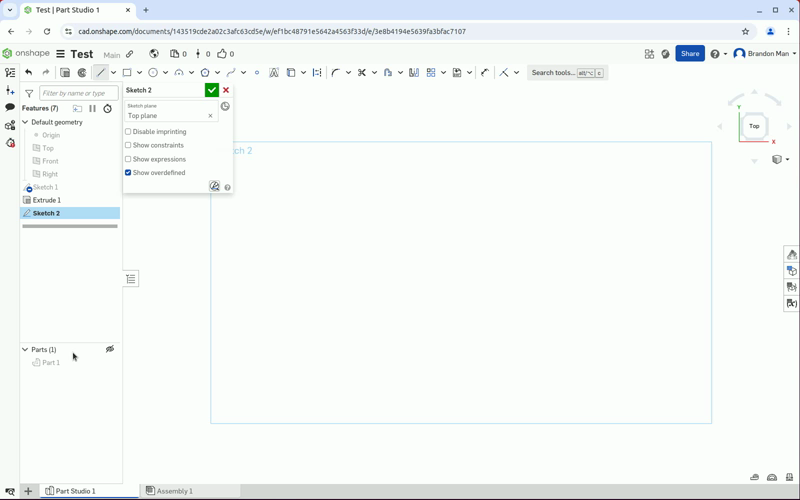
mouse_move(443, 270)
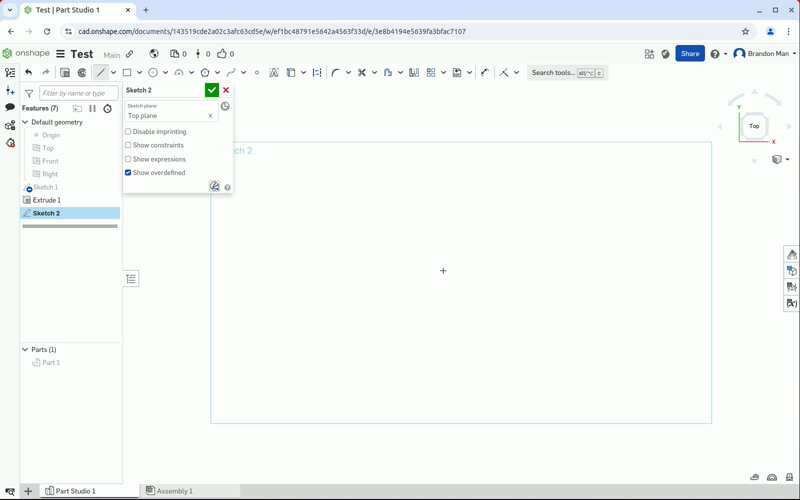
click(443, 270)
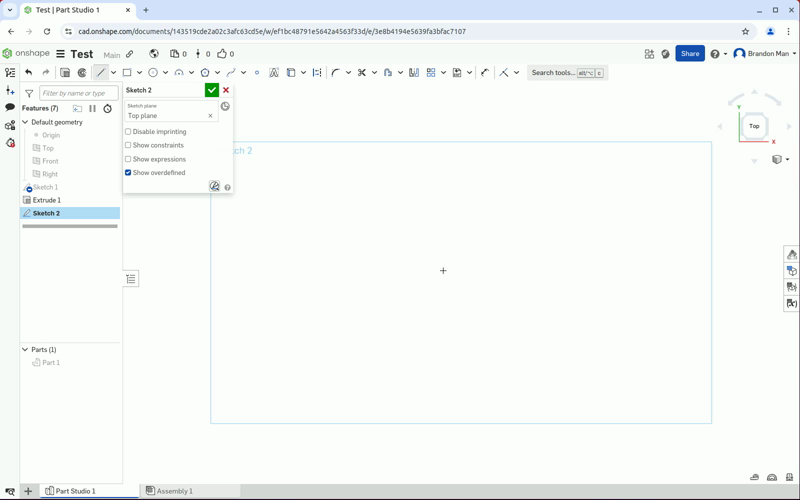
key_up(shift)
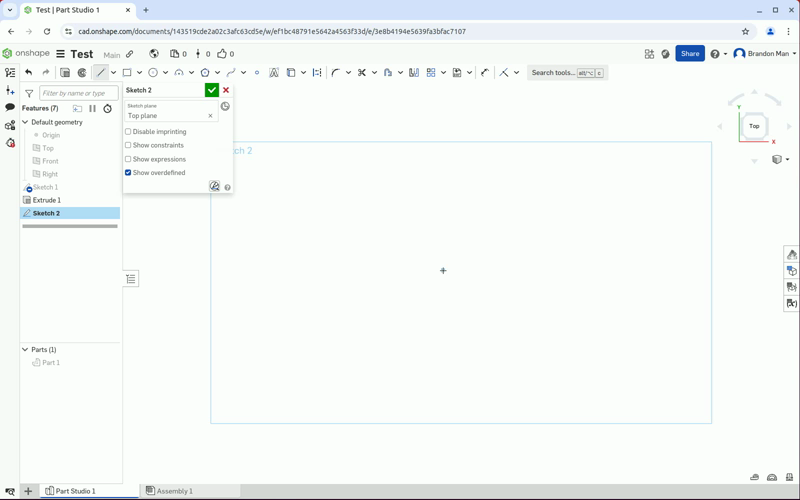
key_down(shift)
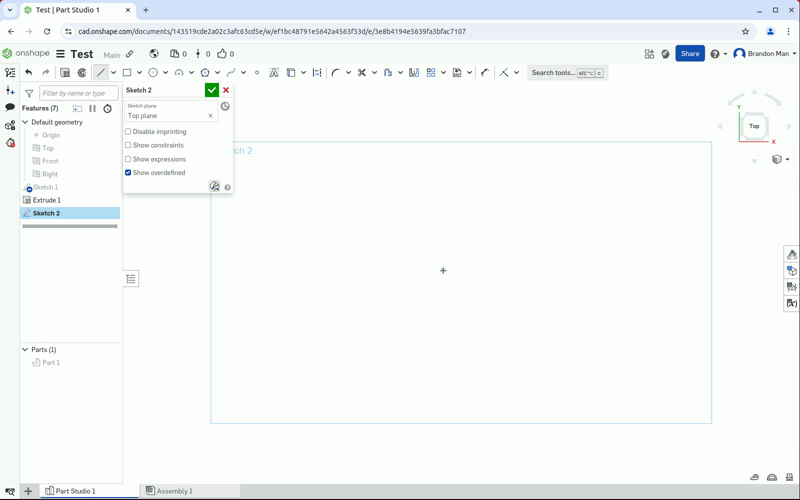
mouse_move(473, 270)
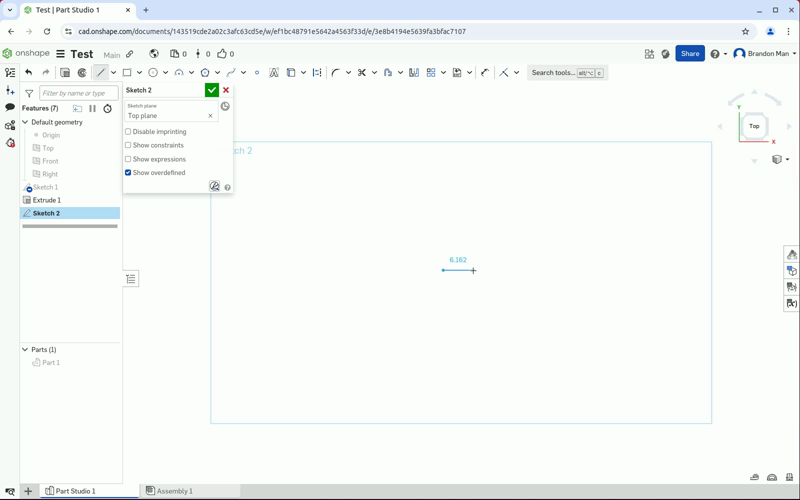
mouse_move(451, 270)
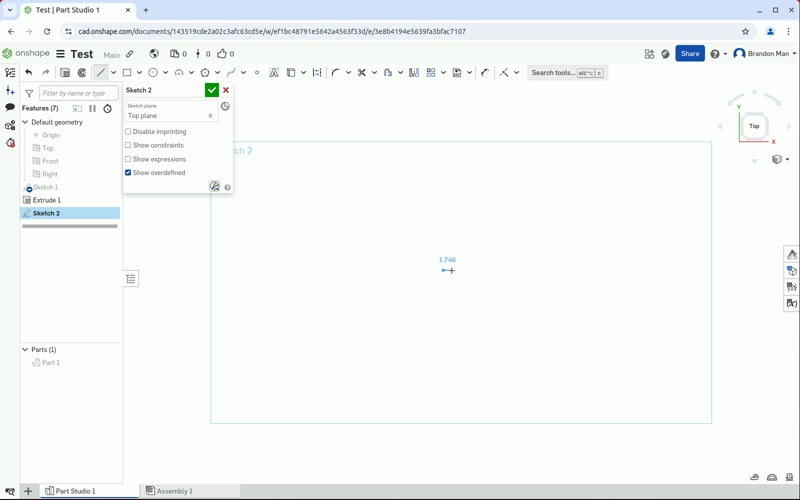
click(451, 270)
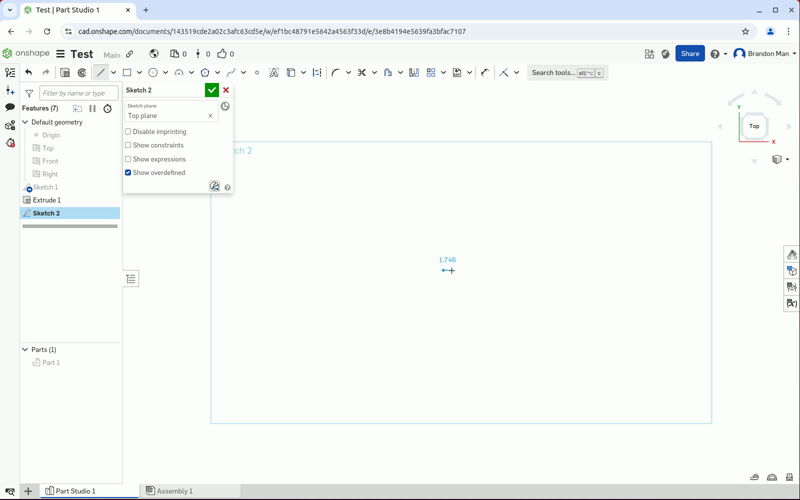
key_up(shift)
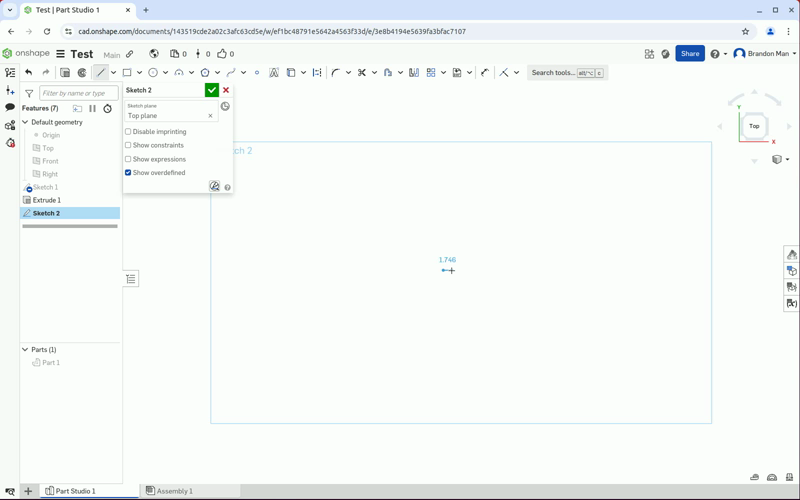
key_down(shift)
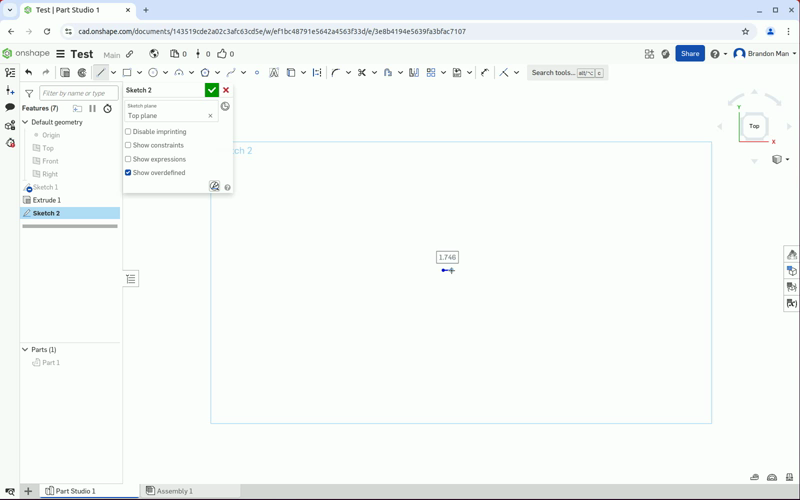
mouse_move(481, 270)
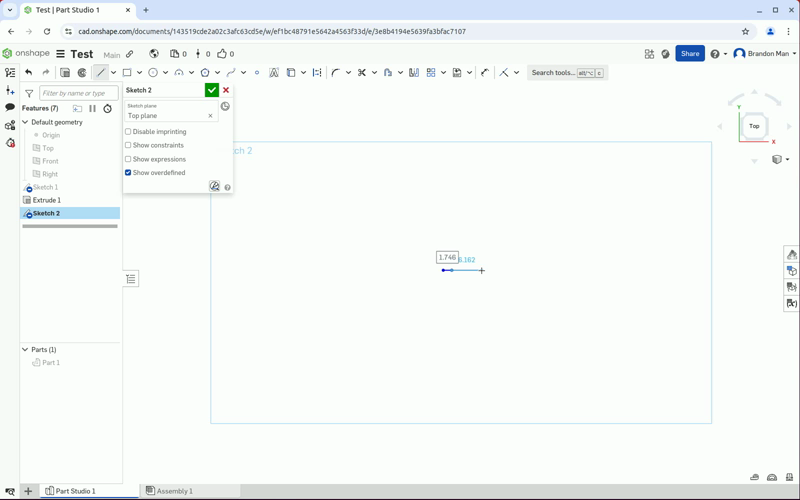
mouse_move(451, 261)
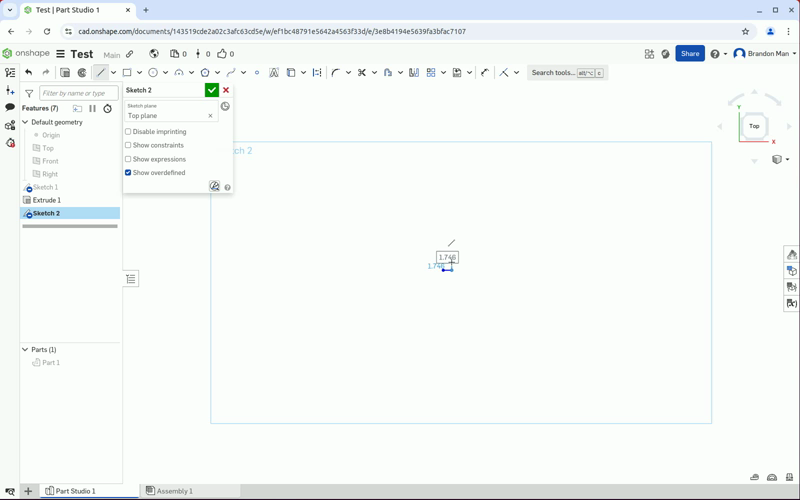
click(451, 261)
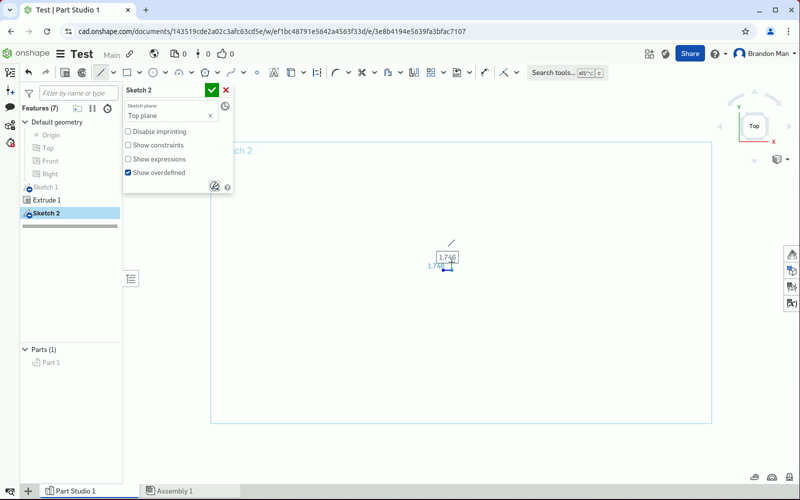
key_up(shift)
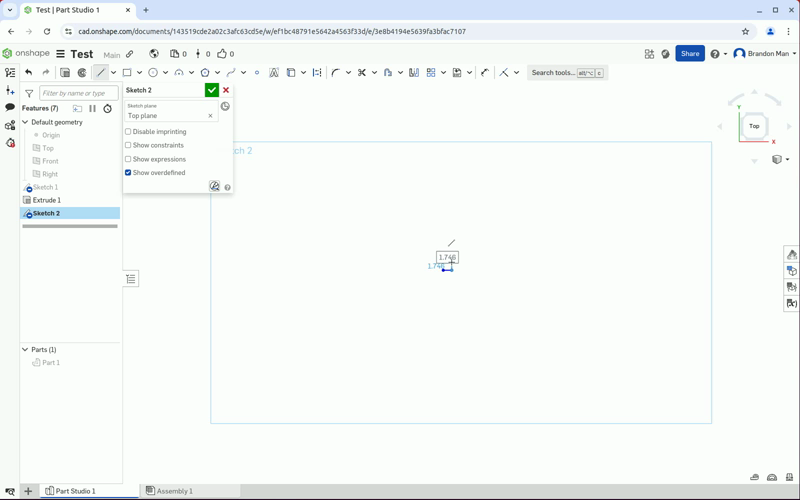
key_down(shift)
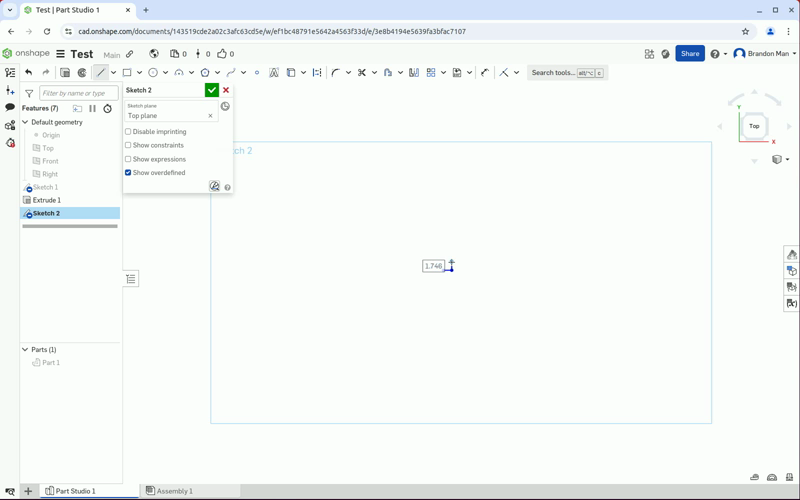
mouse_move(481, 261)
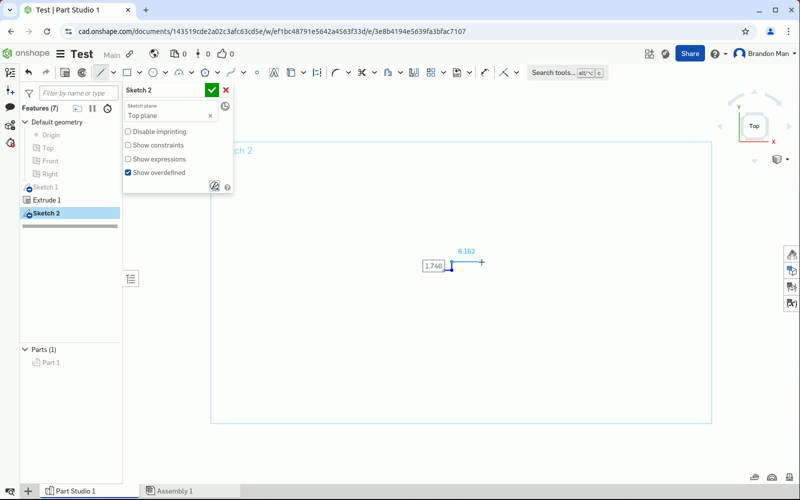
mouse_move(443, 261)
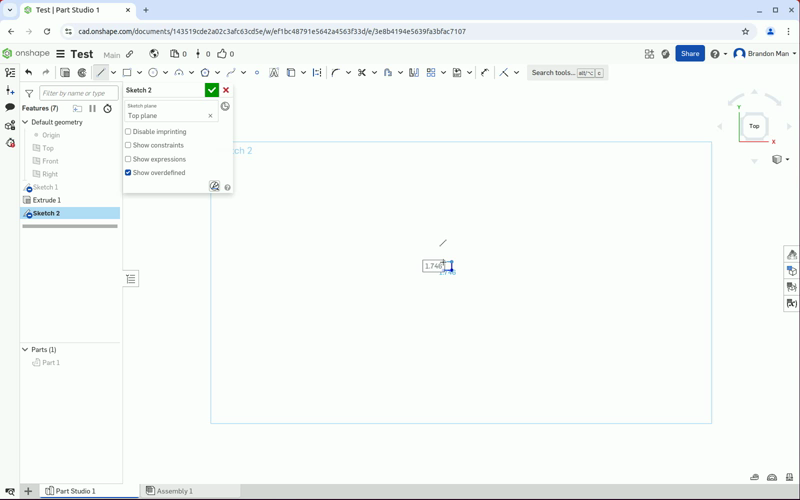
click(443, 261)
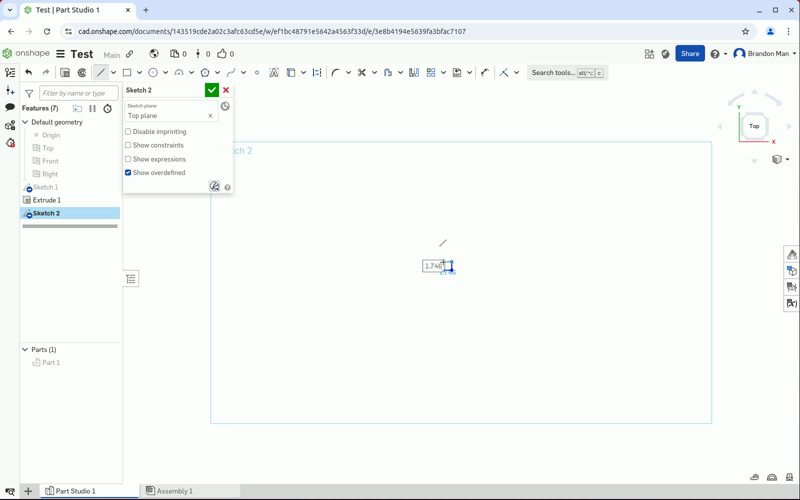
key_up(shift)
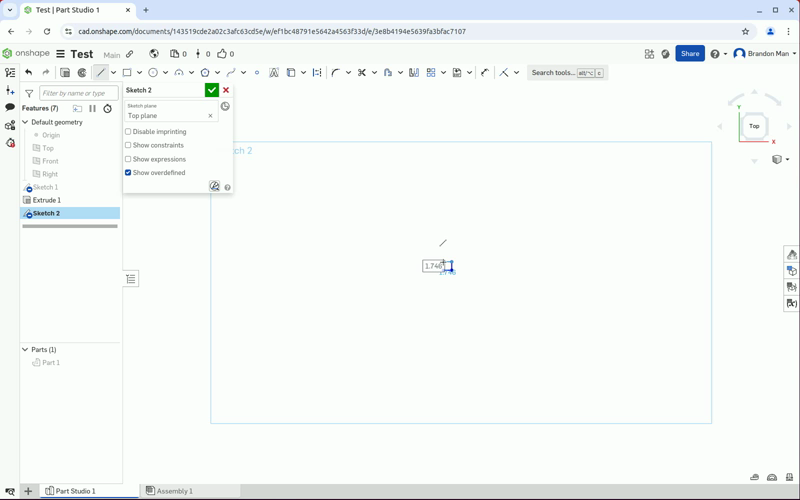
mouse_move(473, 261)
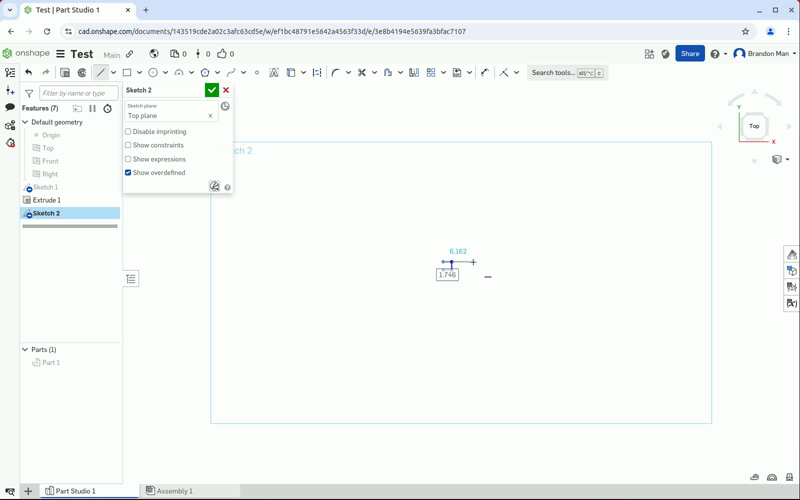
key_down(shift)
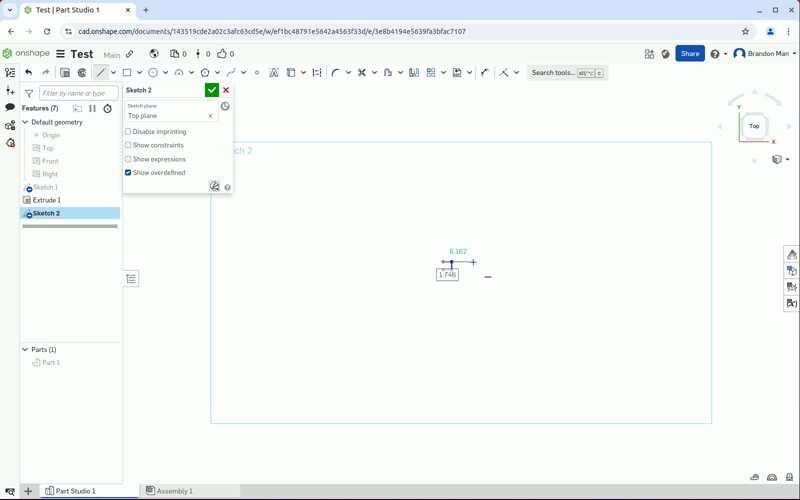
mouse_move(443, 270)
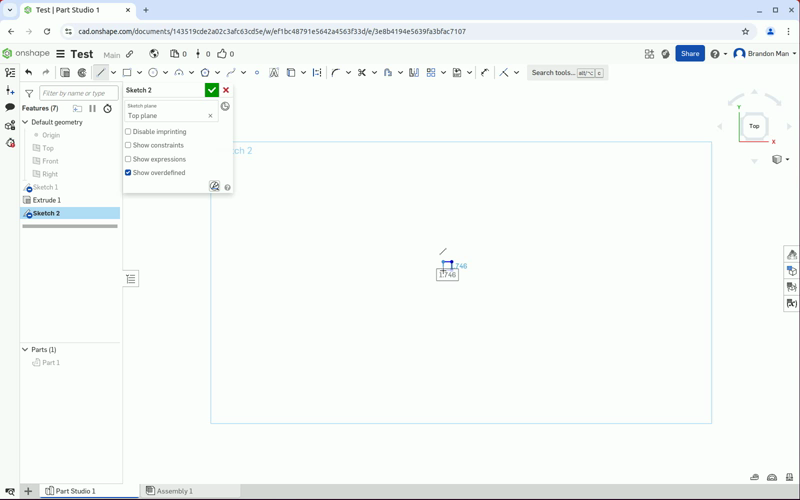
key_up(shift)
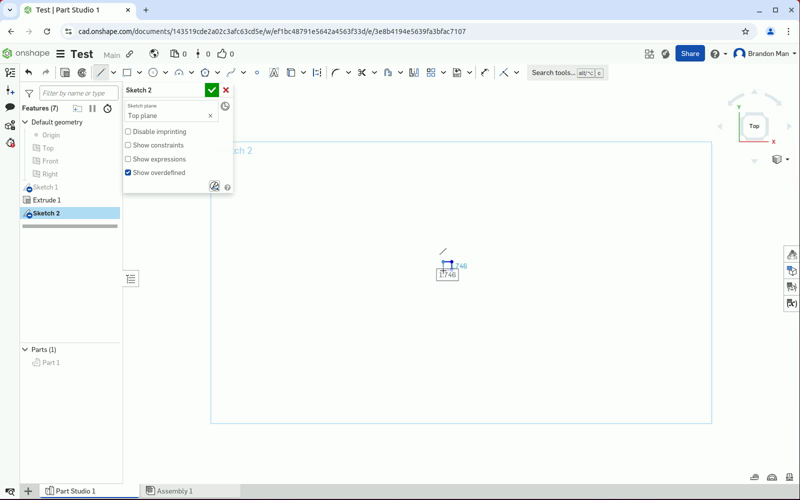
click(443, 270)
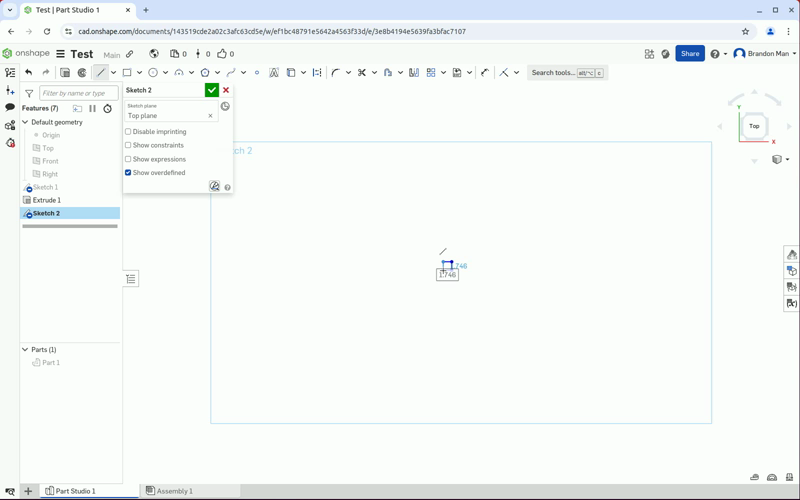
key(esc)
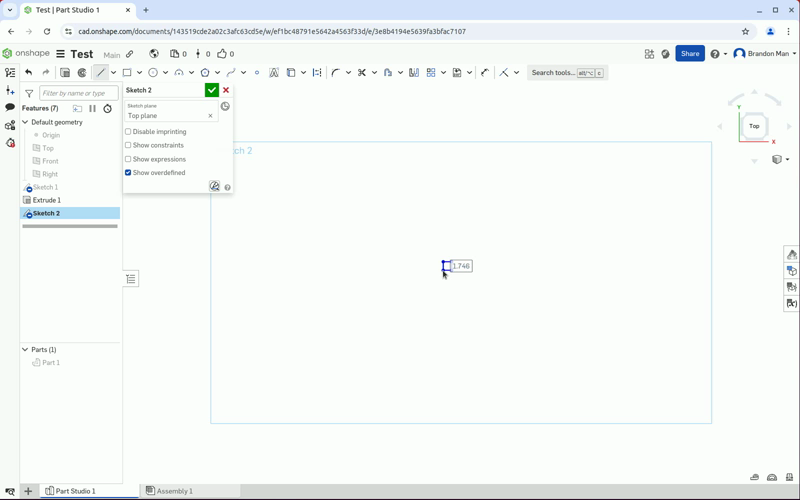
mouse_move(450, 263)
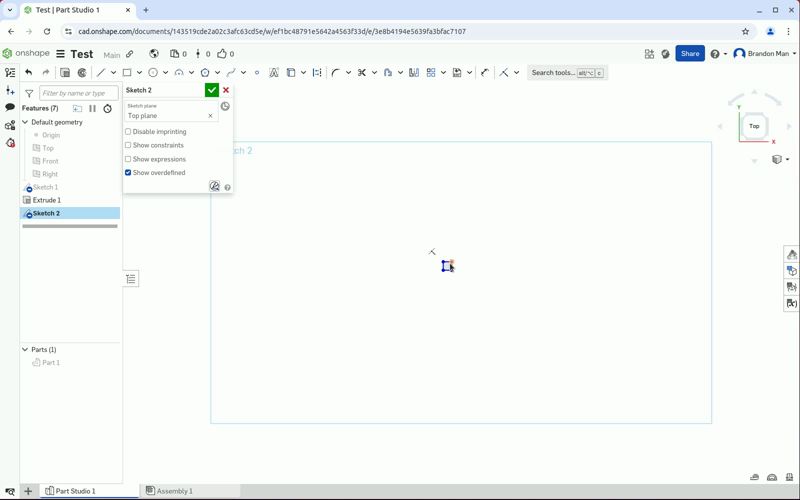
scroll(6)
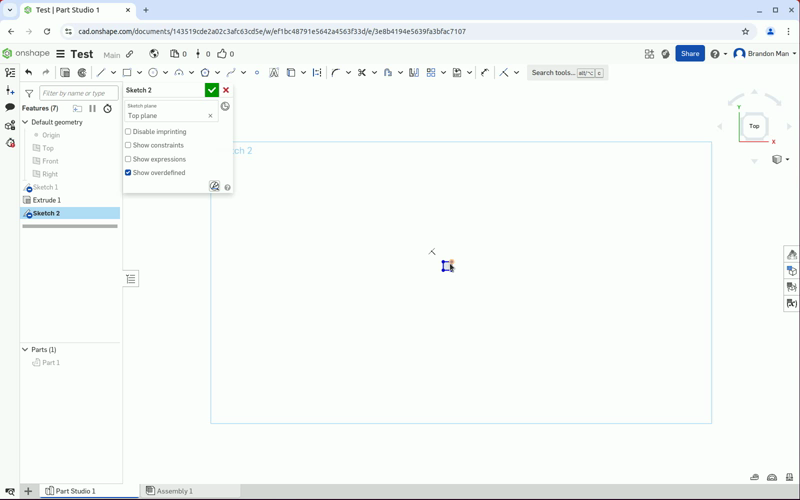
scroll(6)
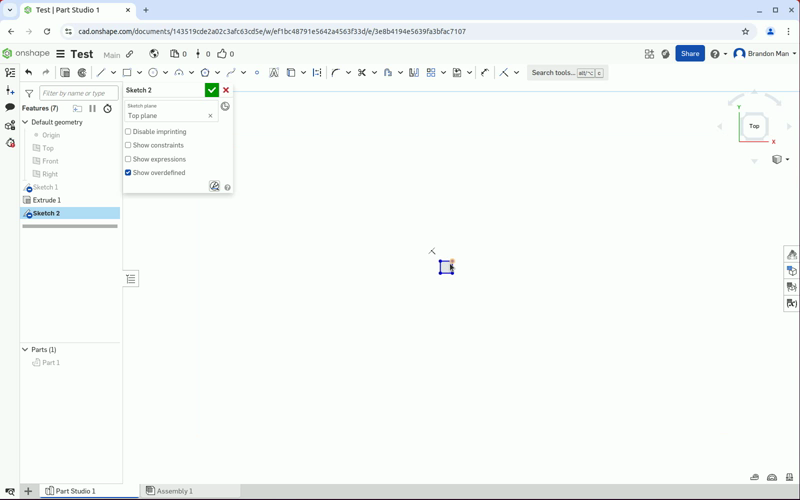
scroll(6)
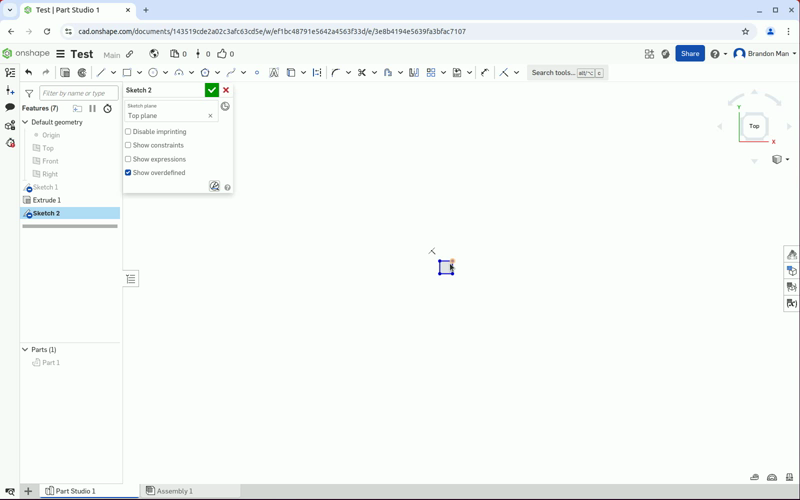
scroll(6)
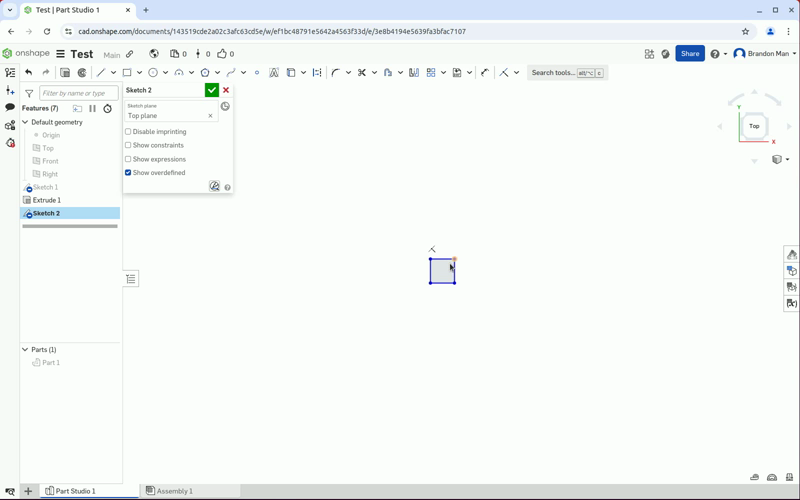
scroll(6)
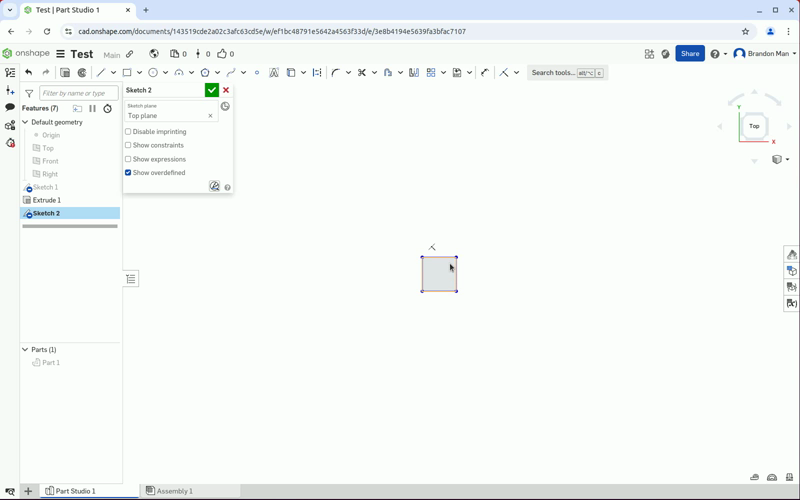
scroll(6)
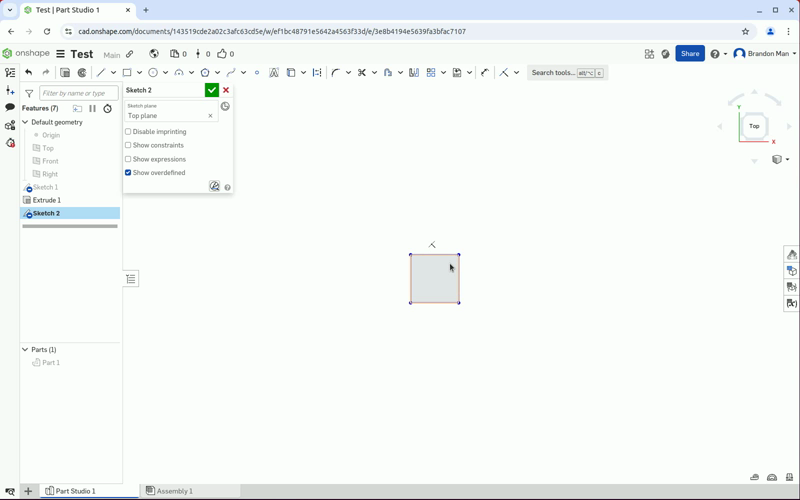
scroll(6)
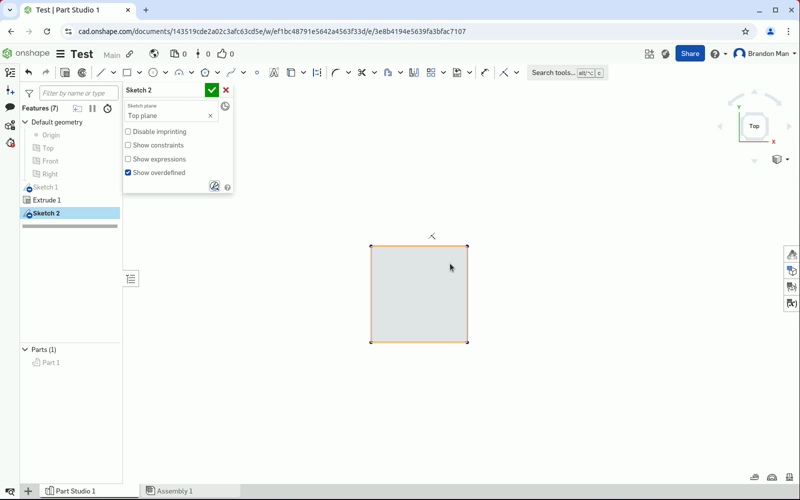
click(450, 263)
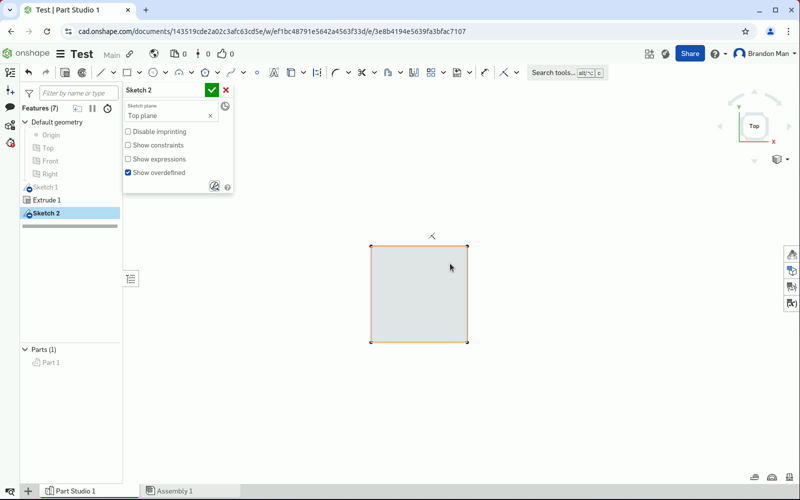
scroll(-6)
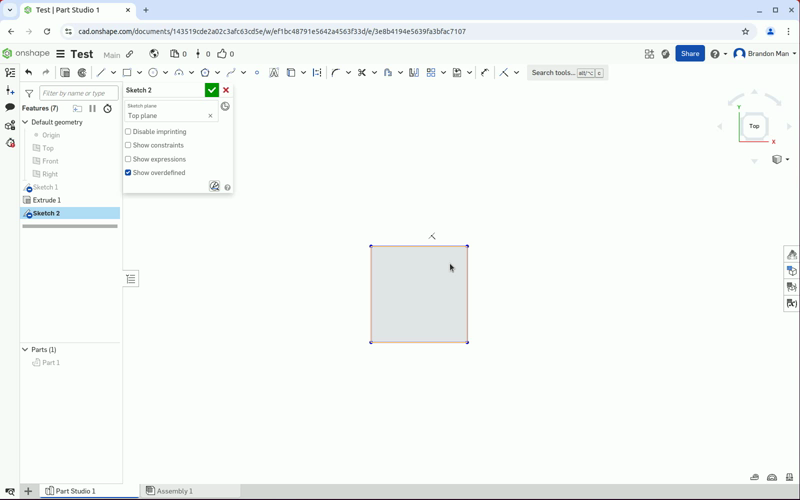
scroll(-6)
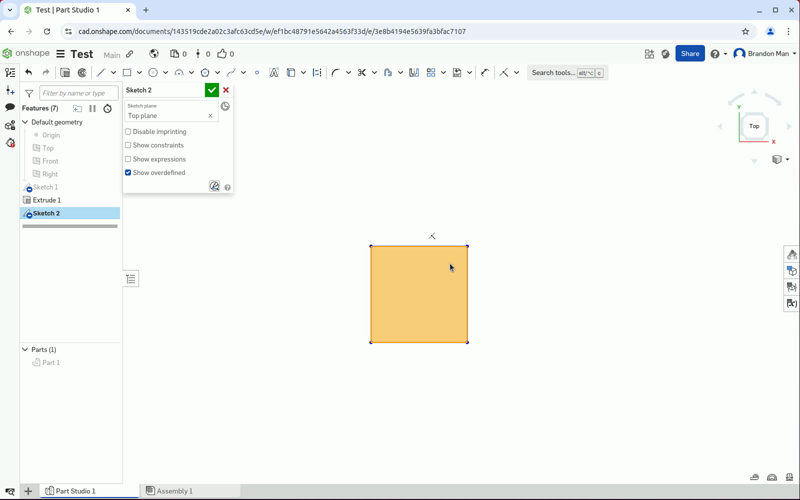
scroll(-6)
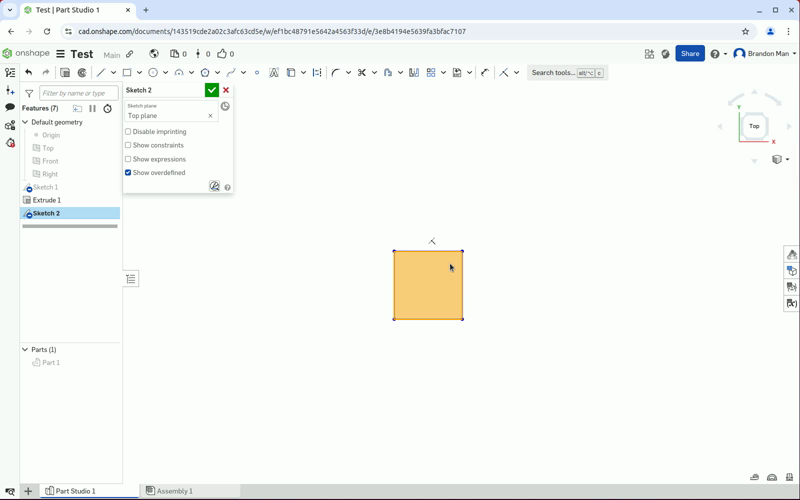
scroll(-6)
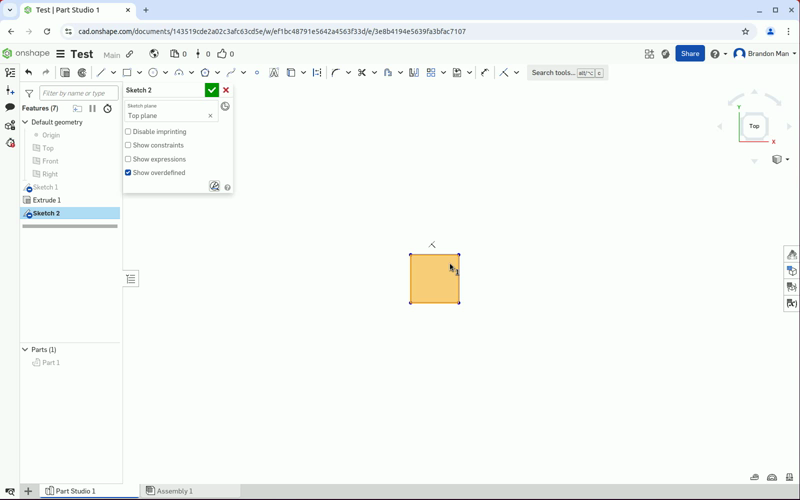
scroll(-6)
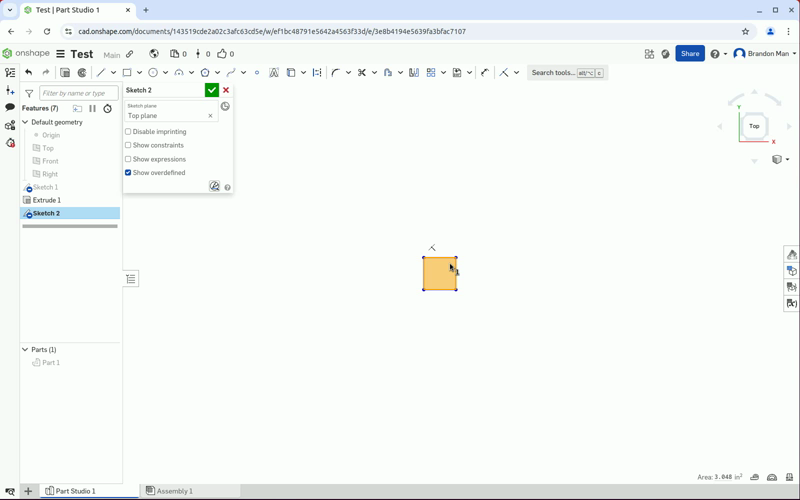
scroll(-6)
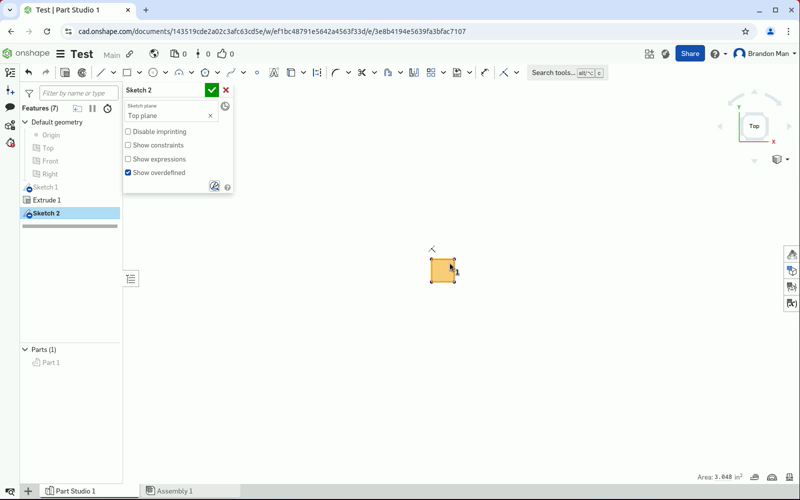
scroll(-6)
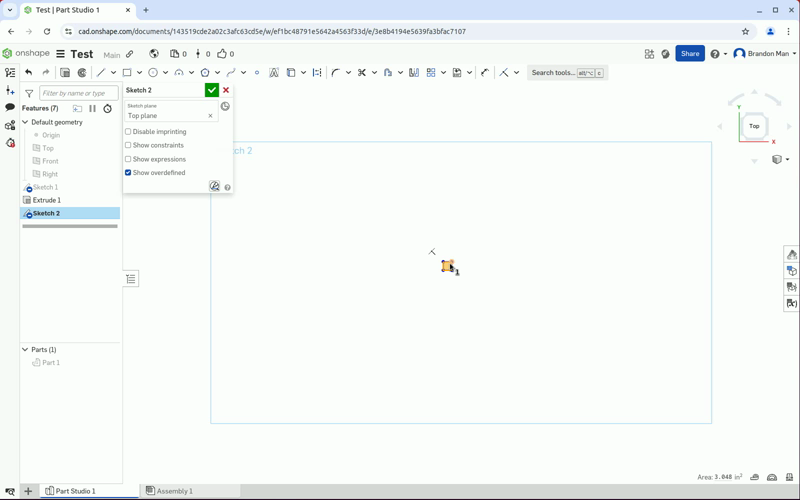
mouse_move(73, 352)
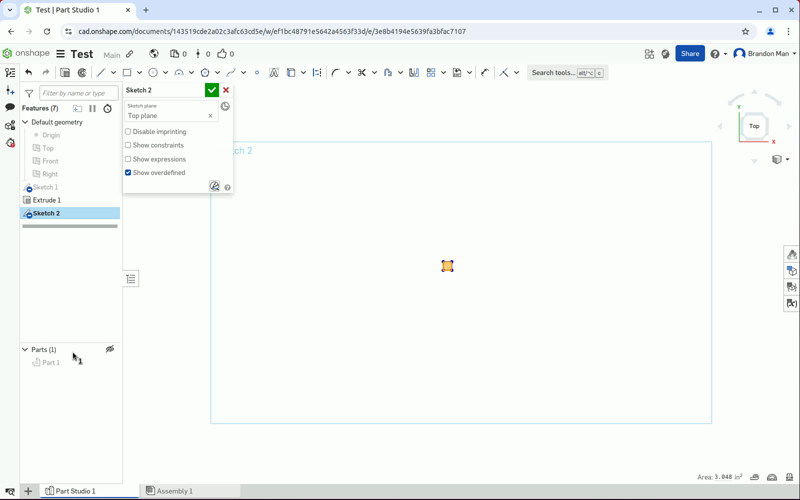
key(shift+y)
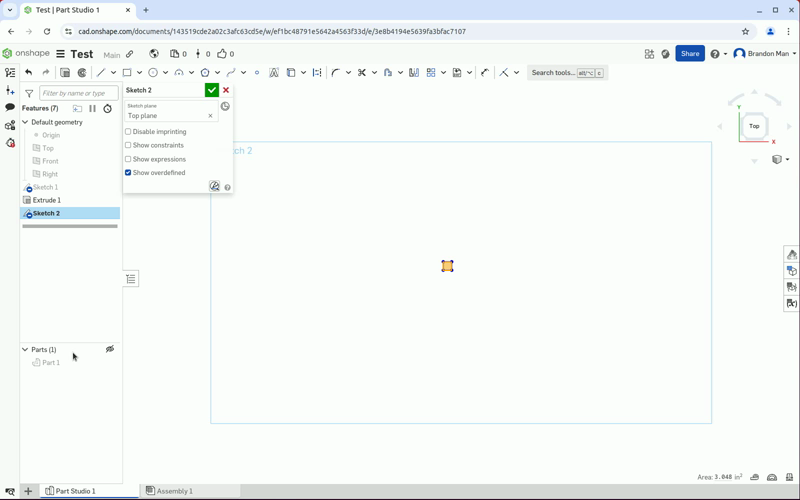
key(shift+e)
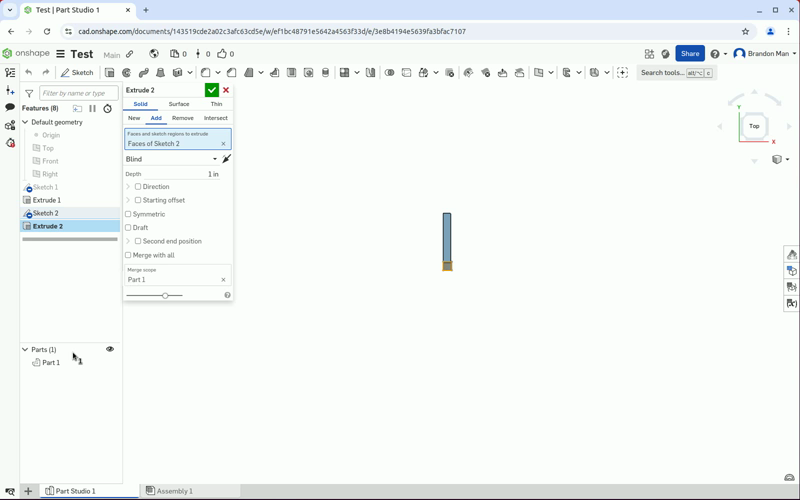
mouse_move(143, 106)
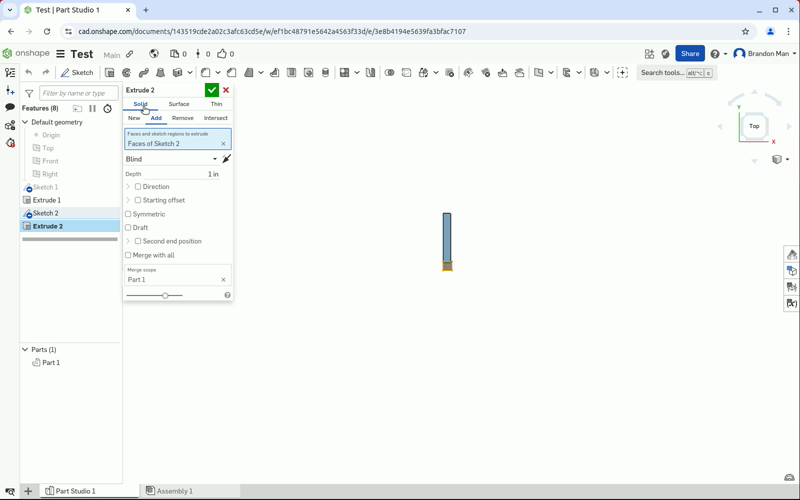
click(143, 106)
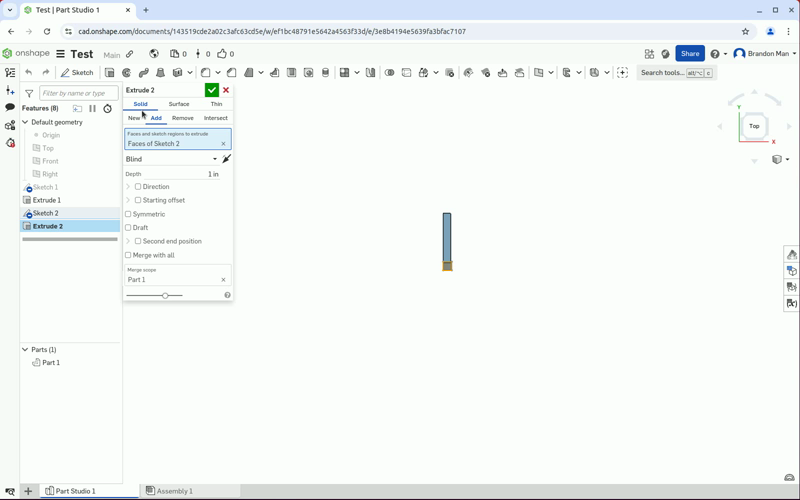
mouse_move(137, 120)
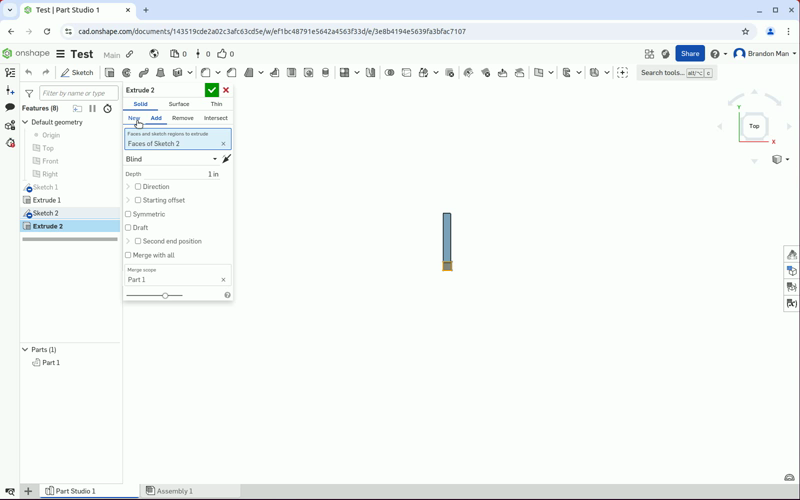
click(137, 120)
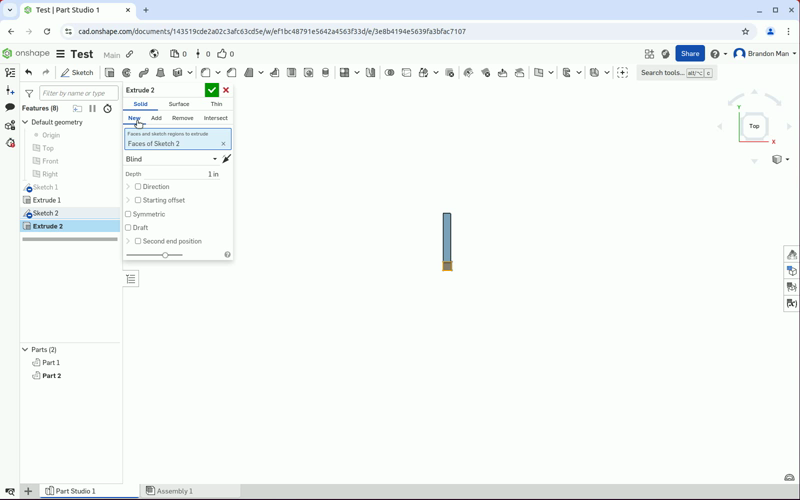
key(tab, 4)
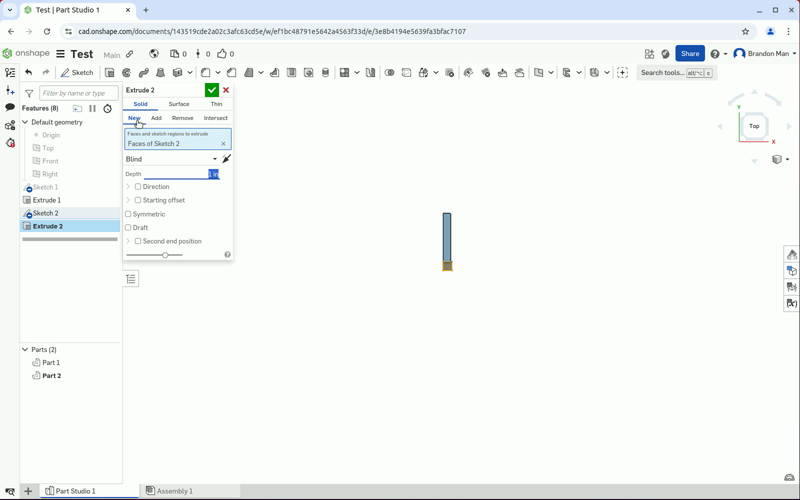
text(21.905)
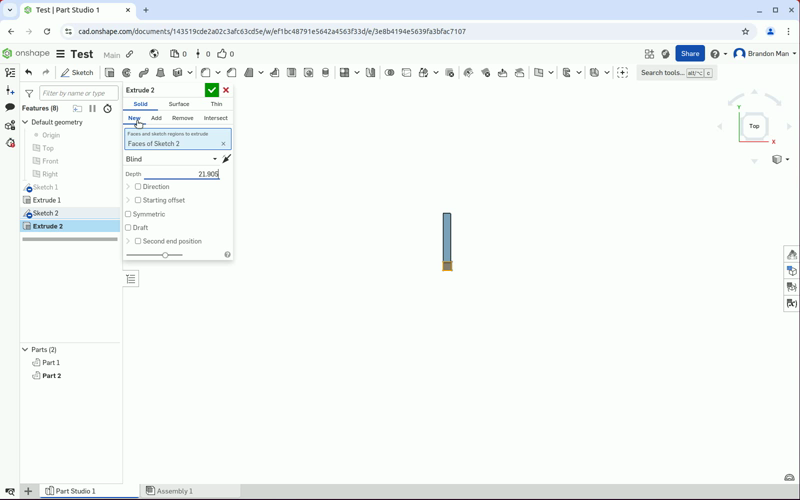
key(enter)
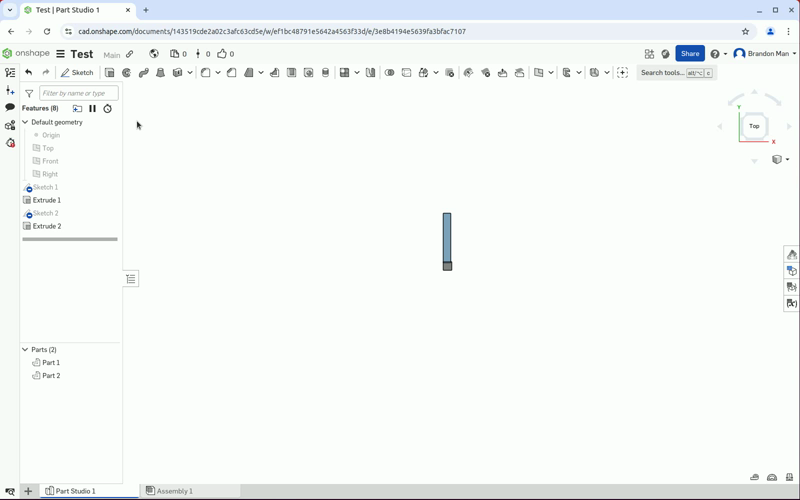
key(shift+h)
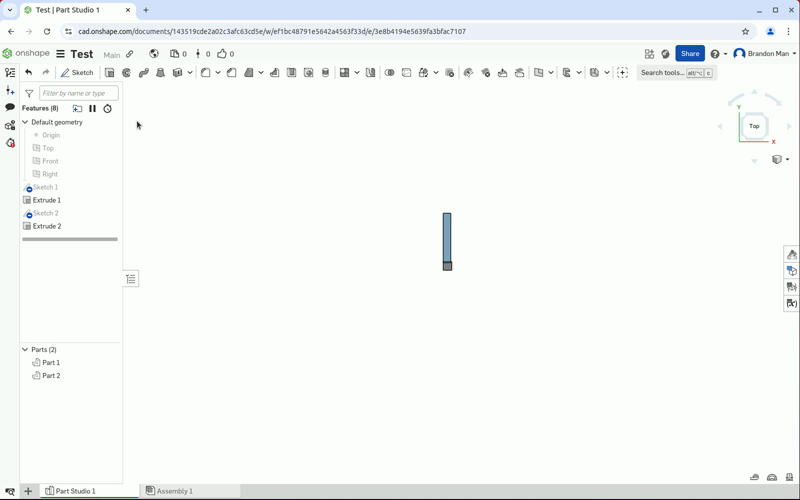
key(shift+h)
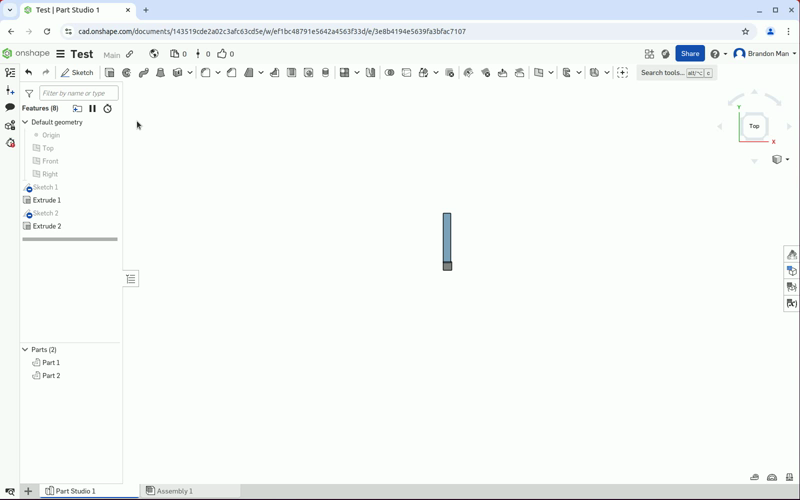
mouse_move(73, 189)
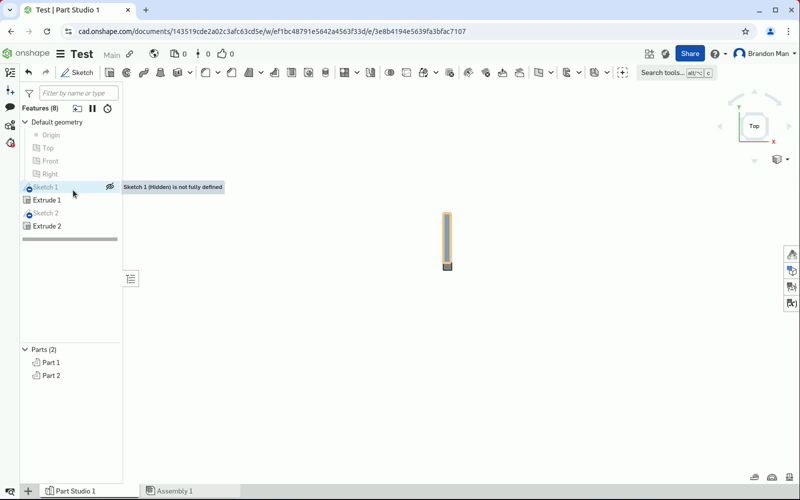
click(73, 189)
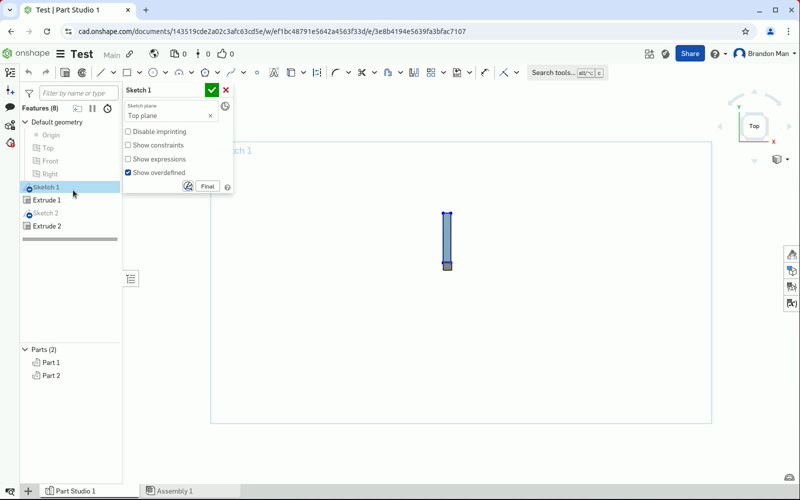
mouse_move(229, 92)
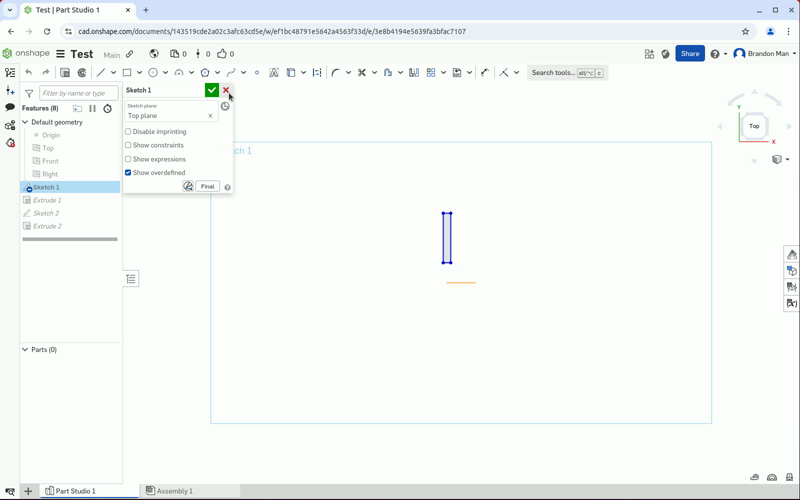
click(229, 92)
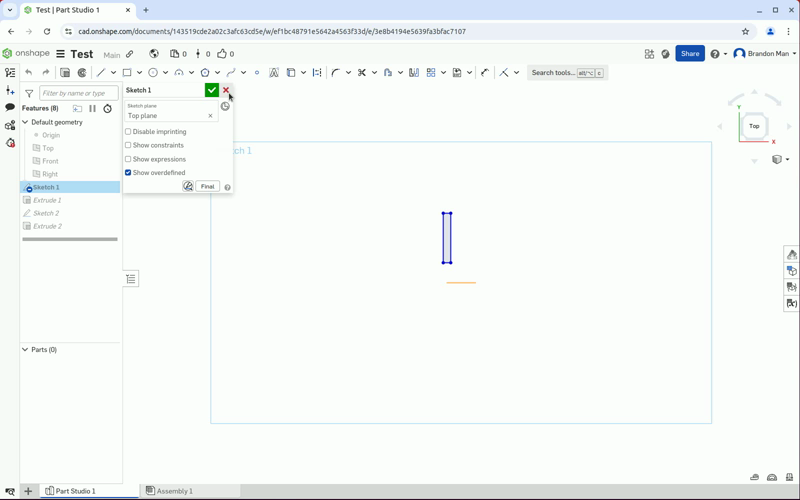
key(shift+s)
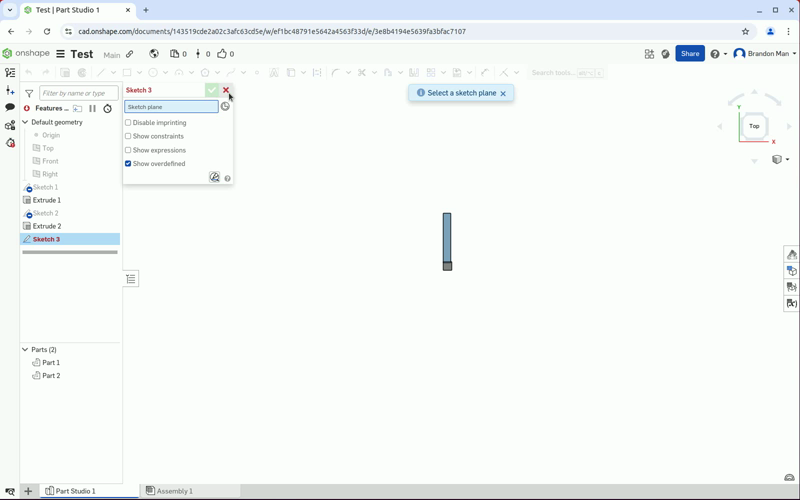
mouse_move(73, 150)
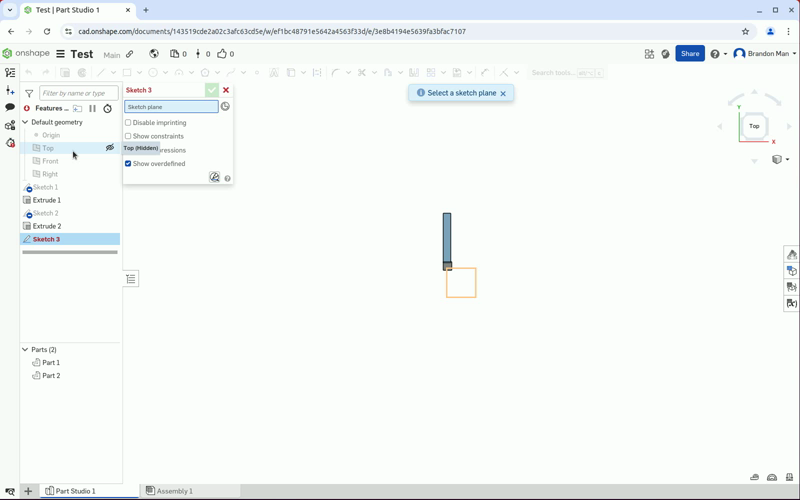
click(73, 150)
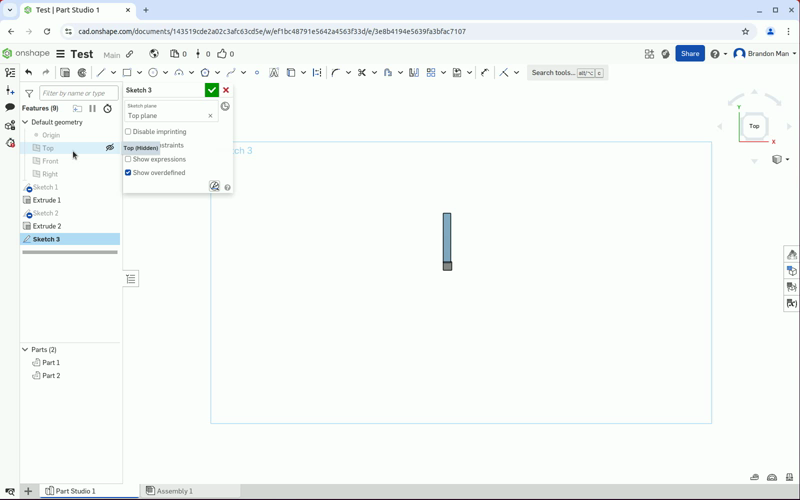
mouse_move(73, 352)
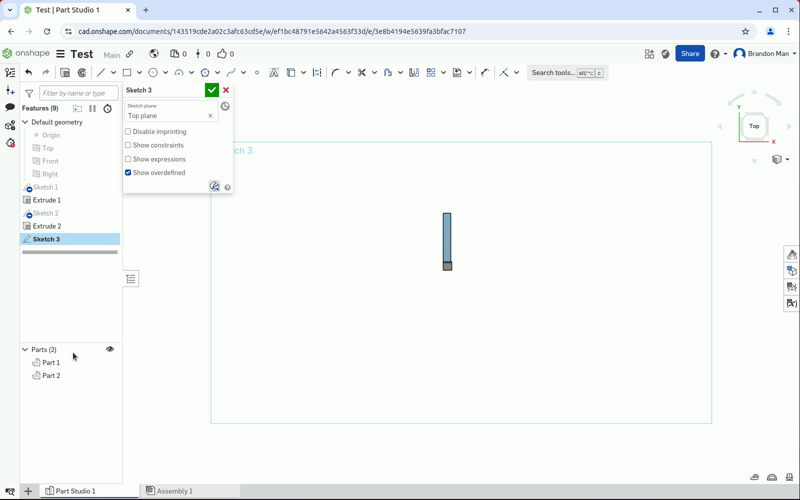
key(y)
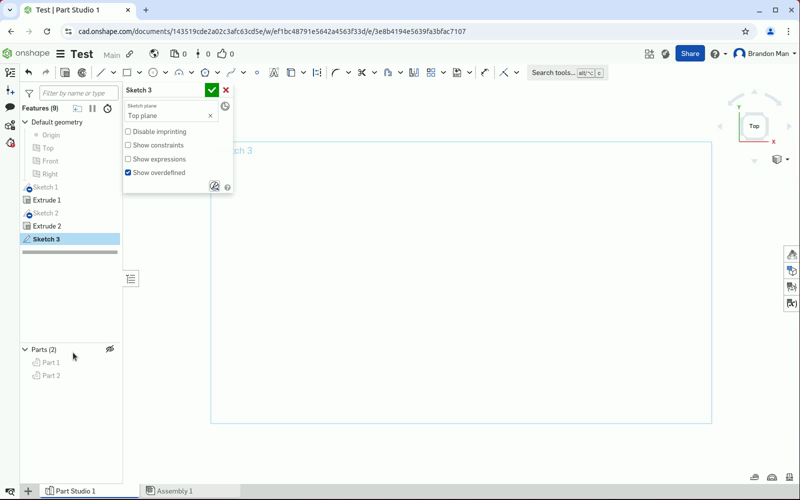
key(l)
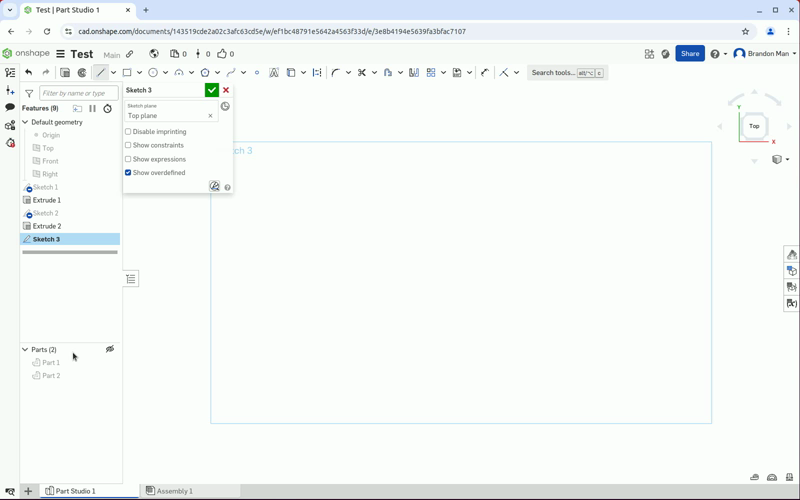
key_down(shift)
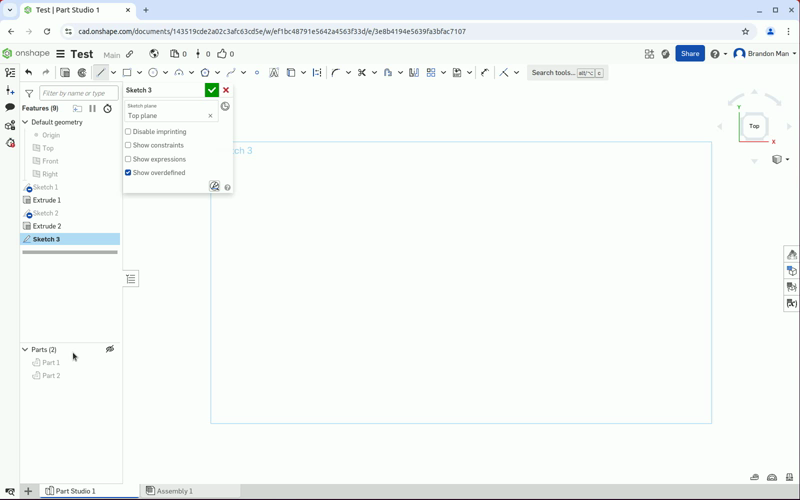
mouse_move(378, 270)
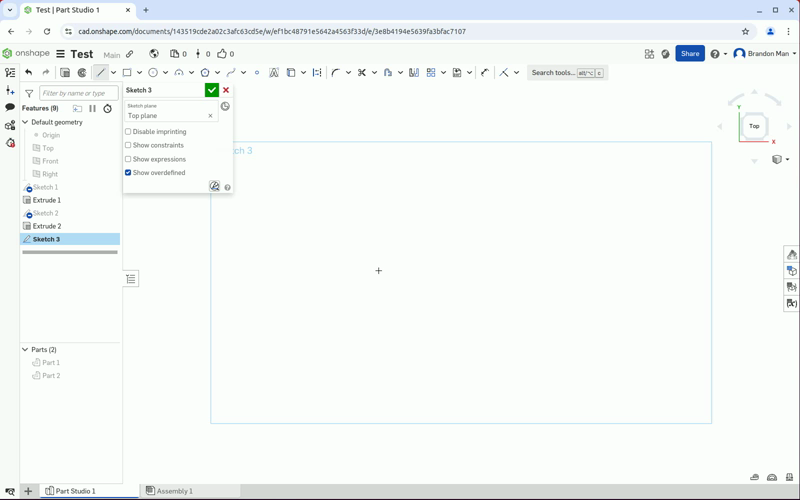
click(378, 270)
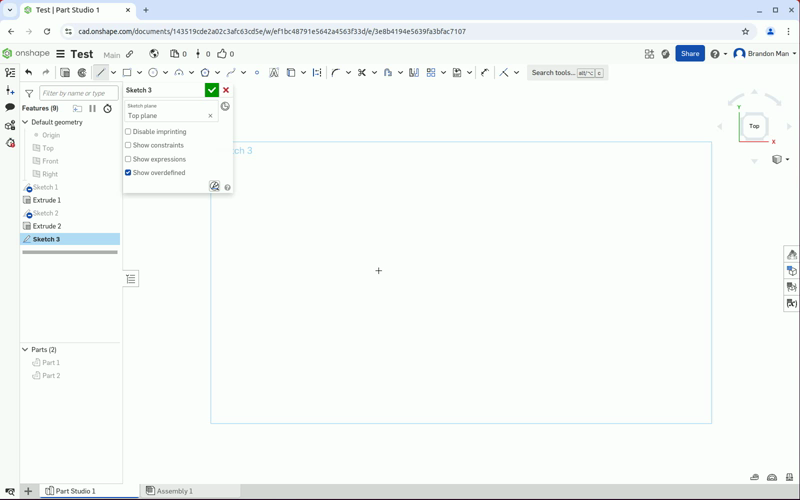
key_up(shift)
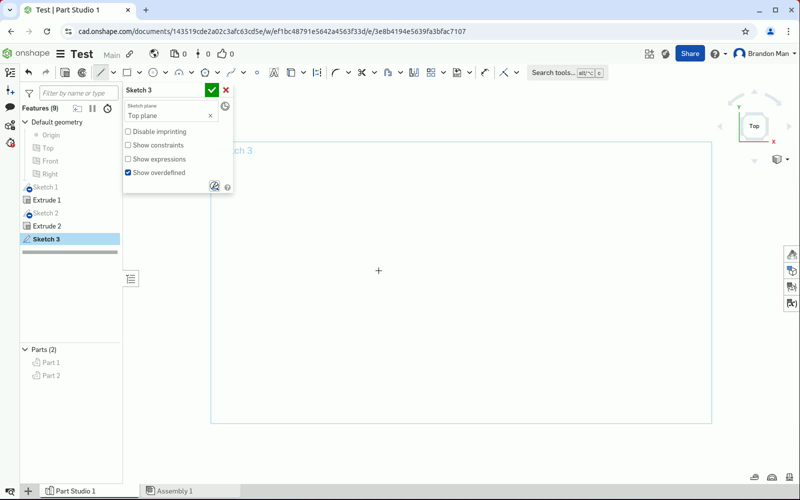
key_down(shift)
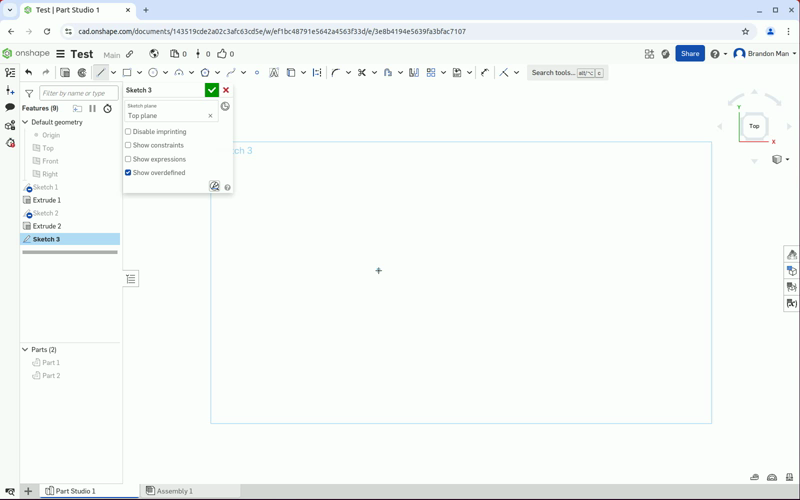
mouse_move(443, 270)
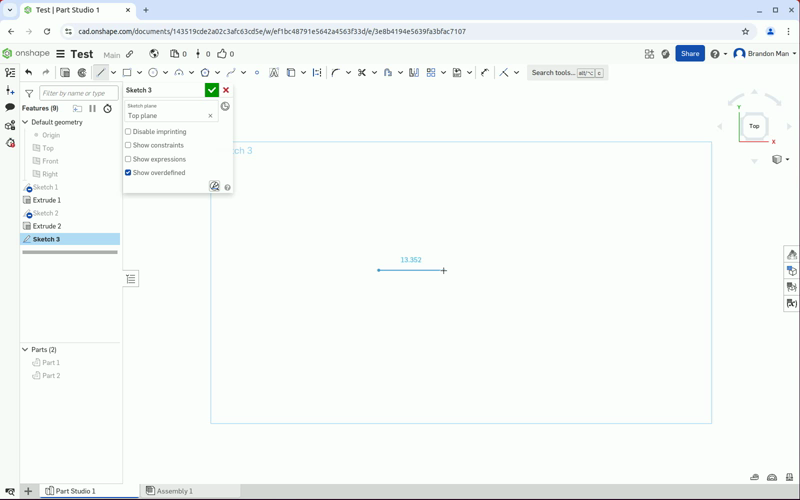
click(443, 270)
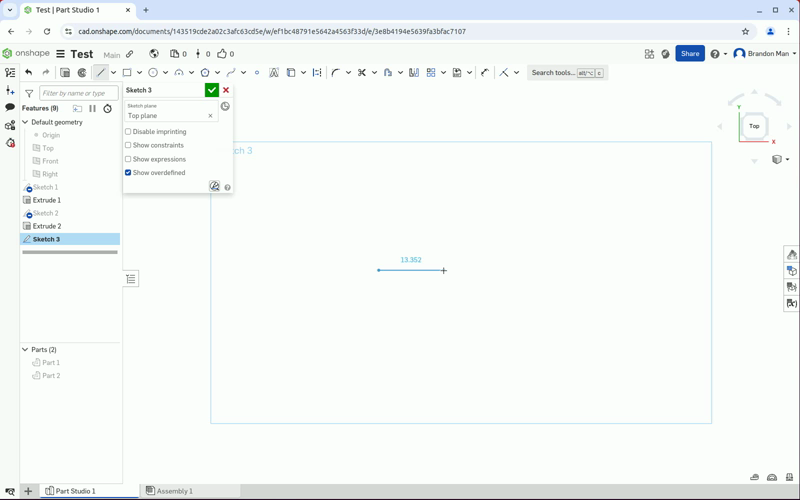
key_up(shift)
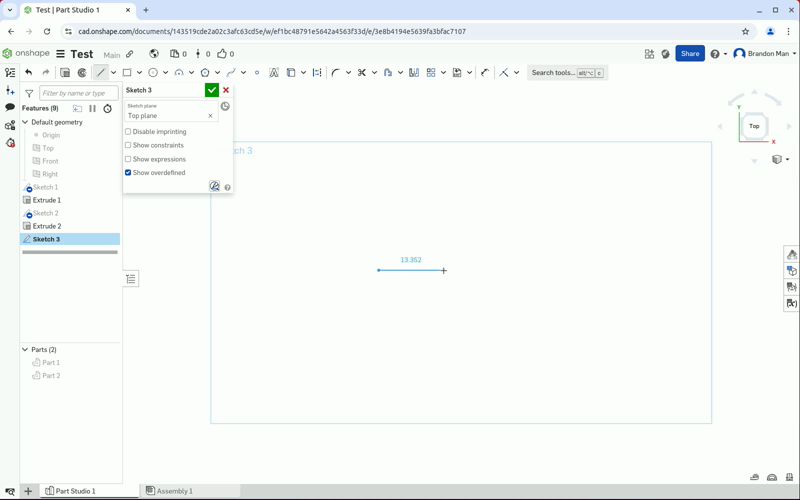
key_down(shift)
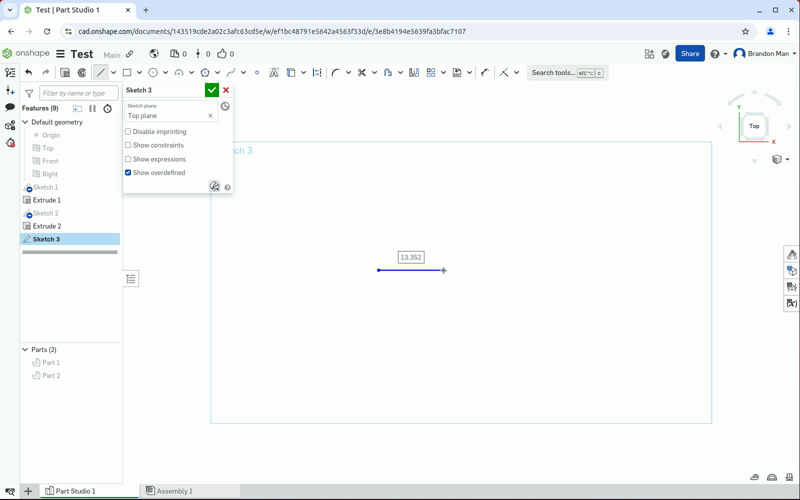
mouse_move(473, 270)
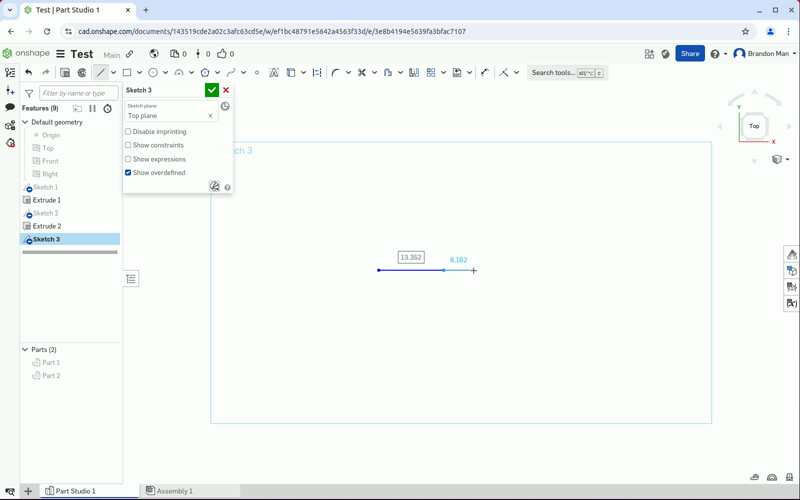
mouse_move(443, 262)
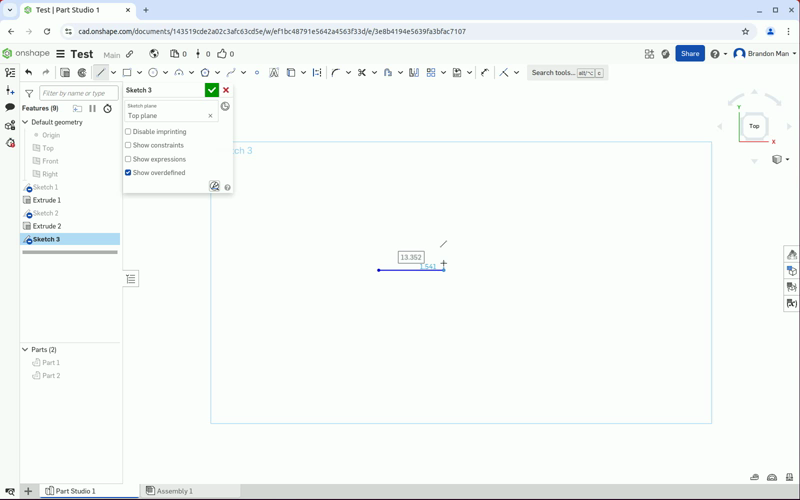
click(443, 262)
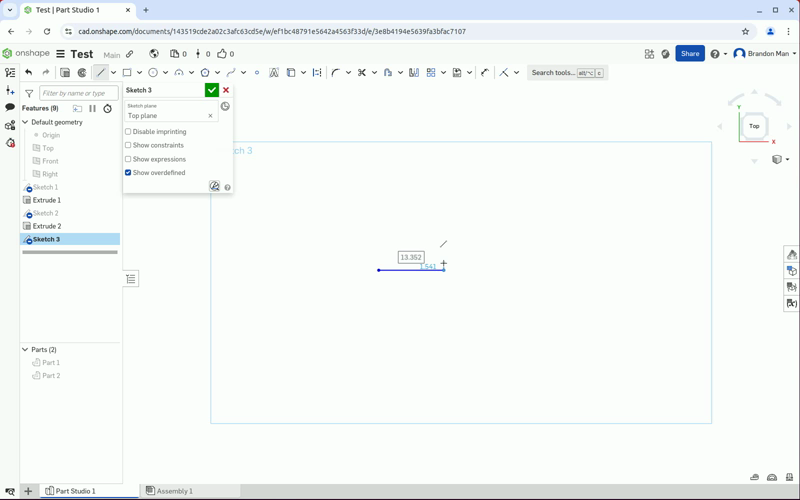
key_up(shift)
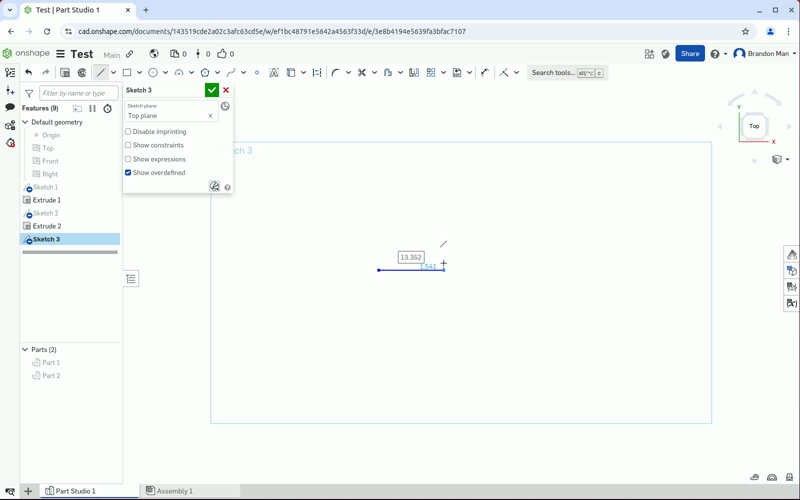
key_down(shift)
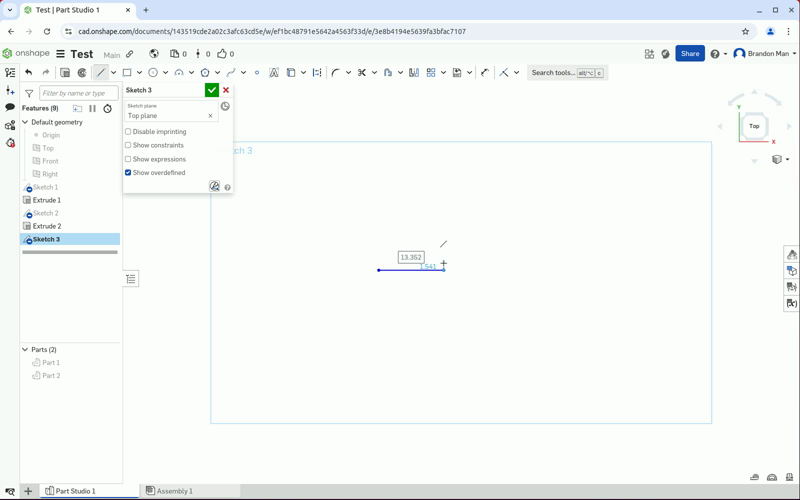
mouse_move(378, 262)
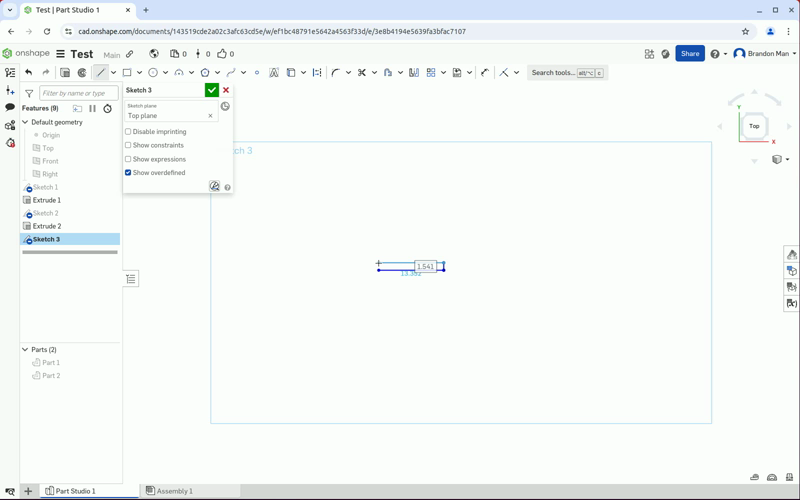
click(378, 262)
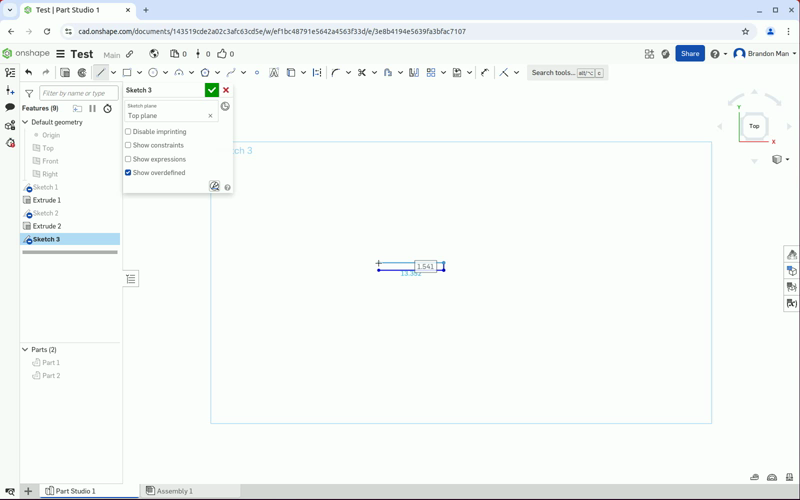
key_up(shift)
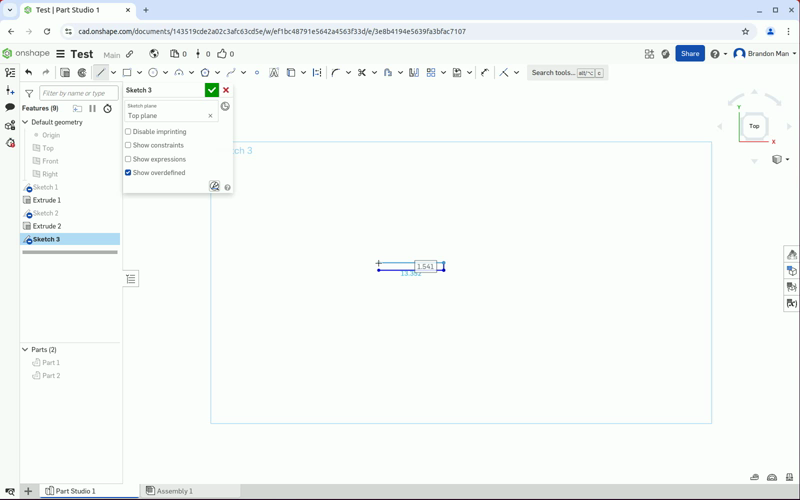
mouse_move(408, 262)
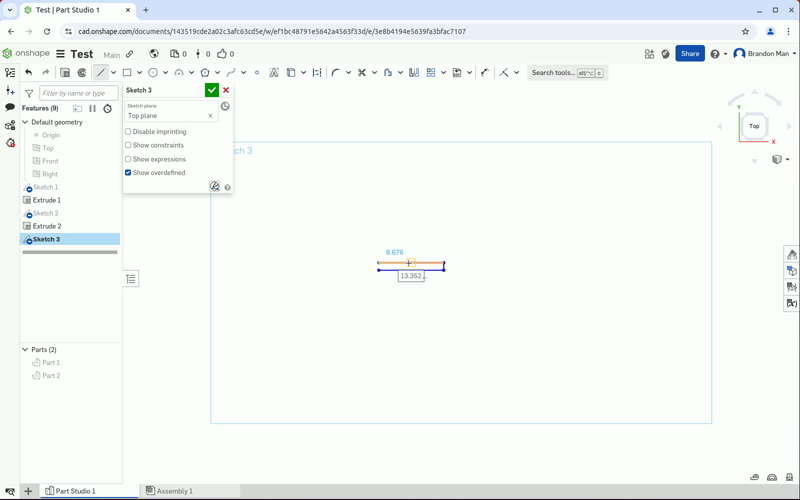
key_down(shift)
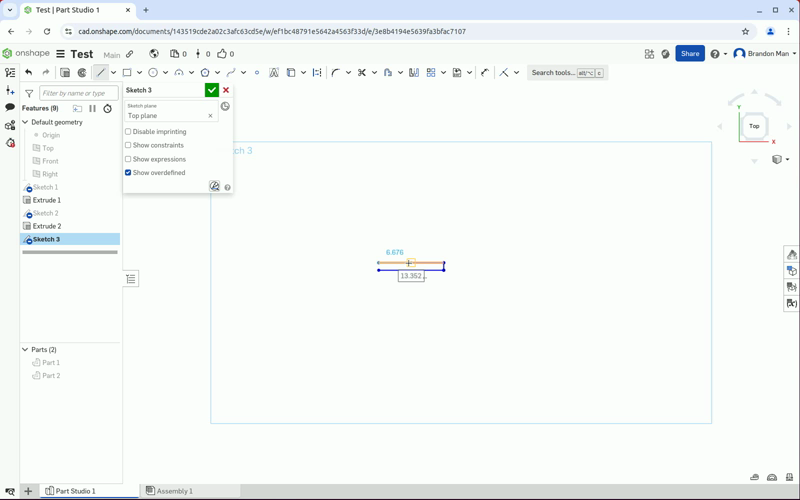
mouse_move(378, 270)
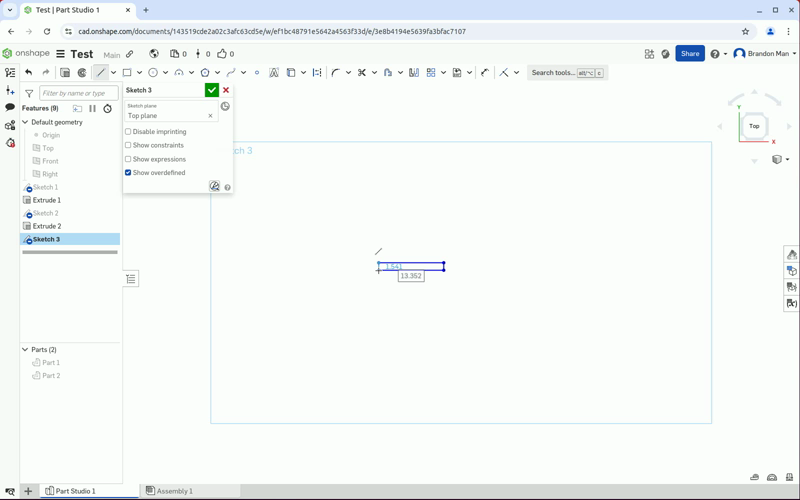
key_up(shift)
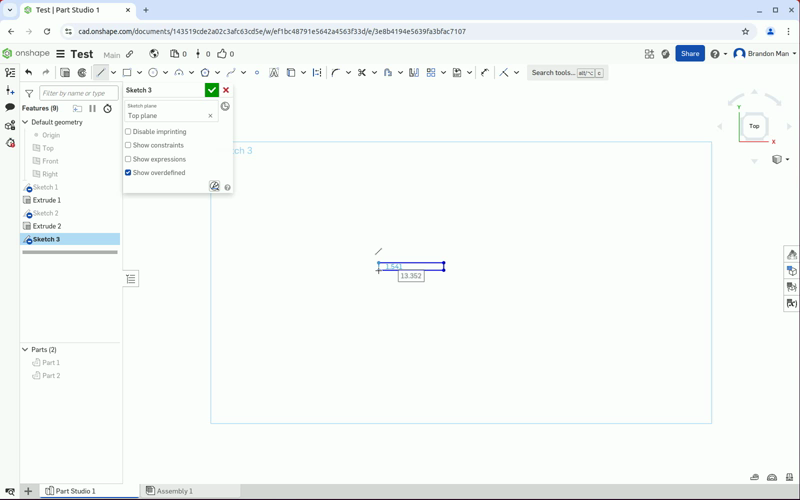
click(378, 270)
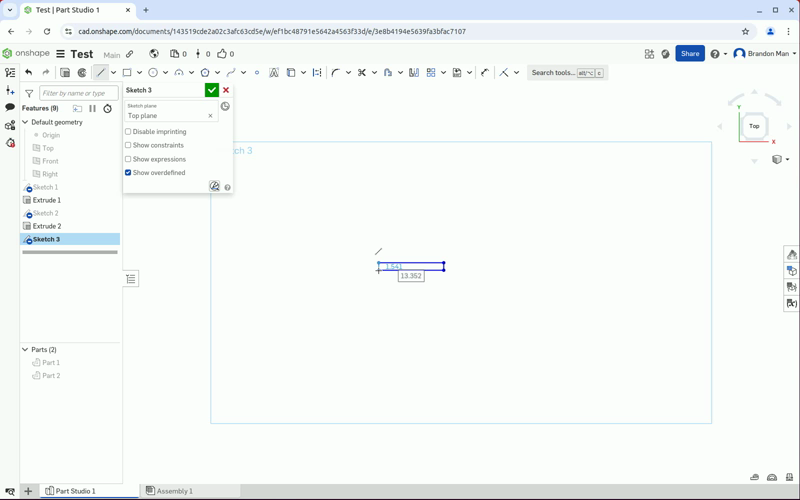
key(esc)
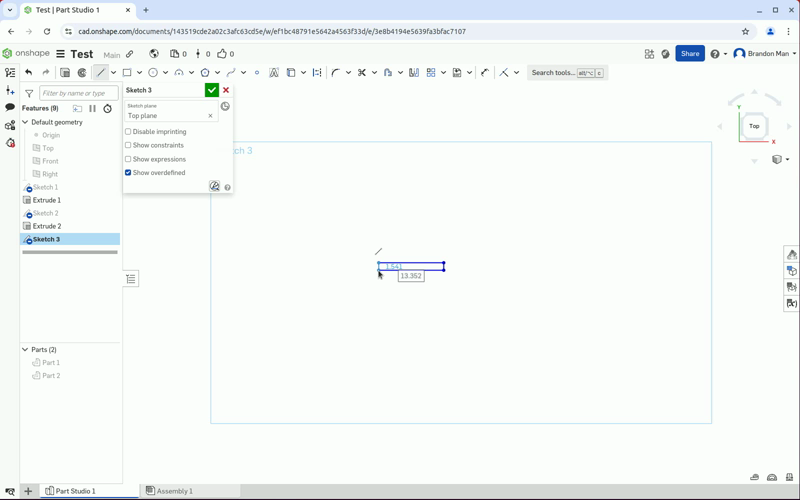
mouse_move(394, 263)
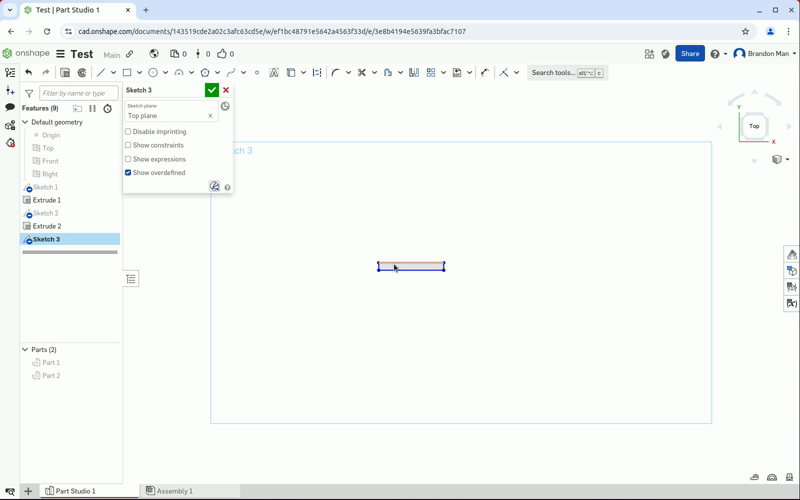
scroll(6)
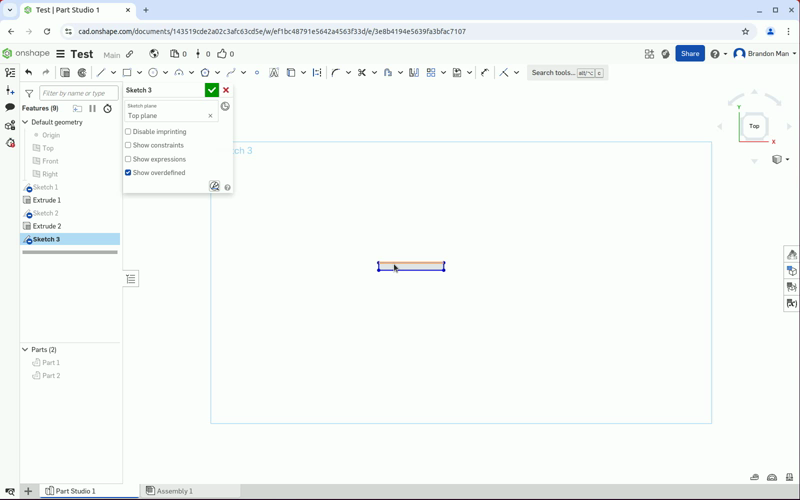
scroll(6)
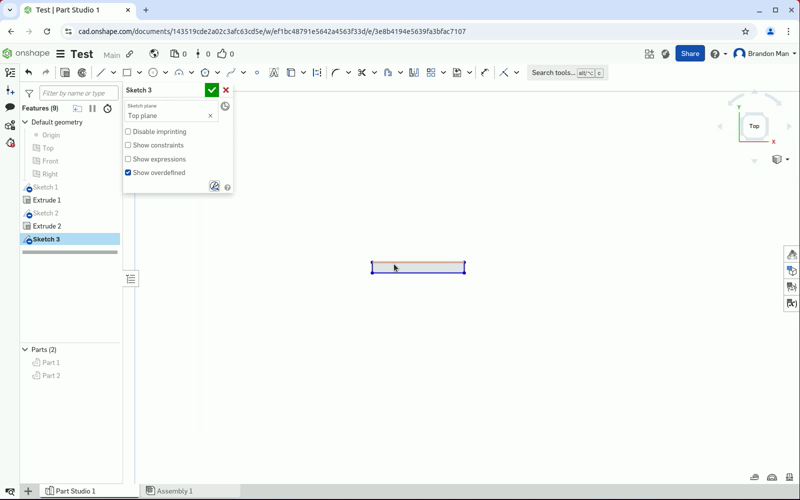
scroll(6)
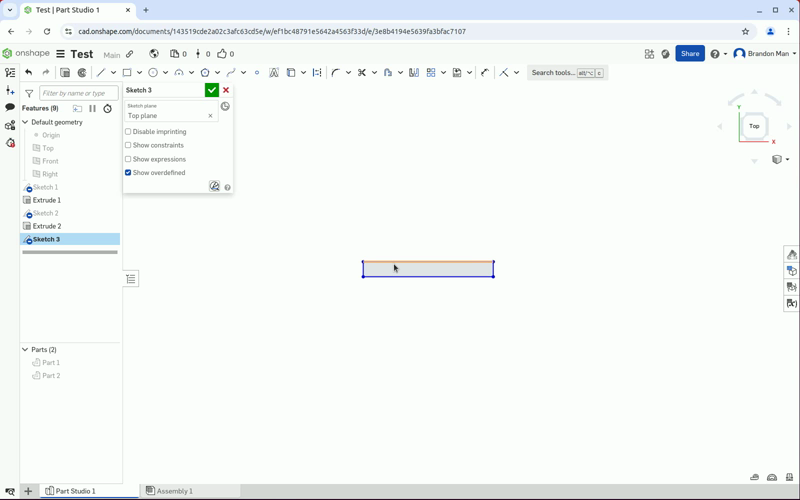
scroll(6)
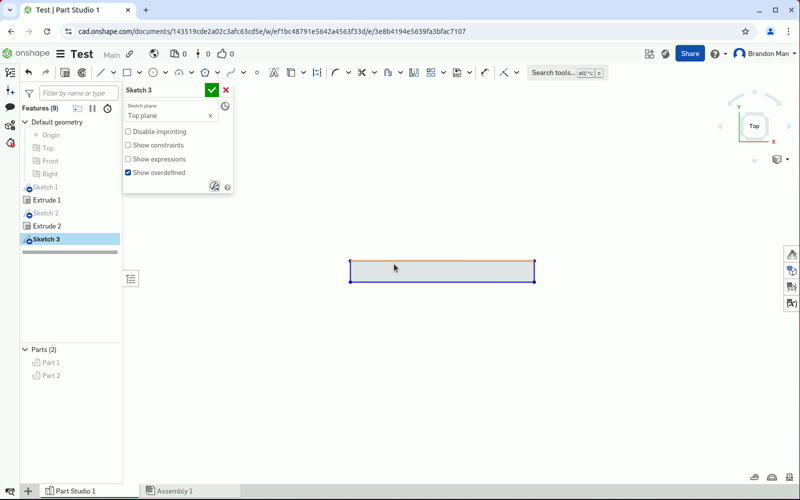
scroll(6)
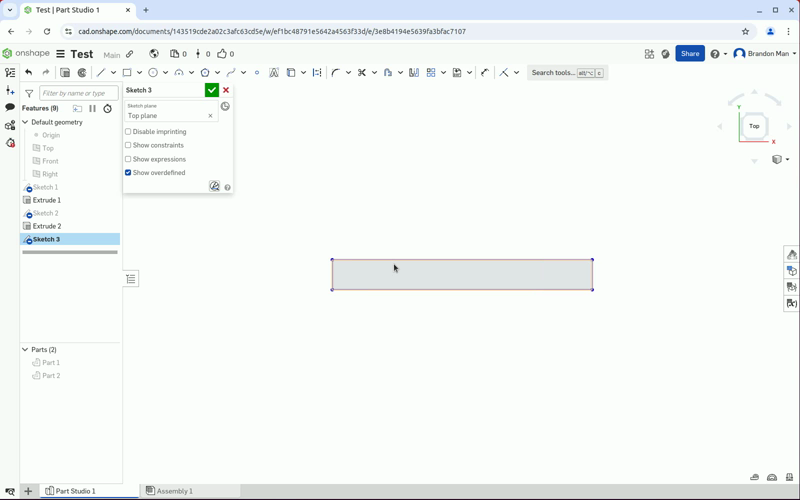
scroll(6)
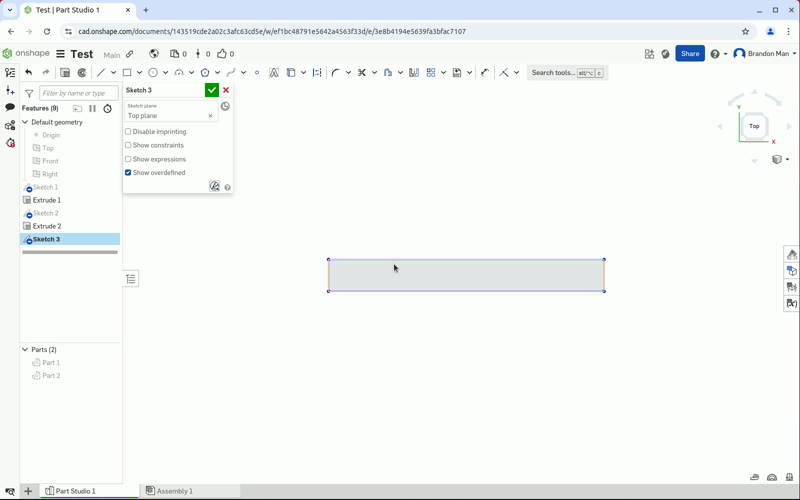
scroll(6)
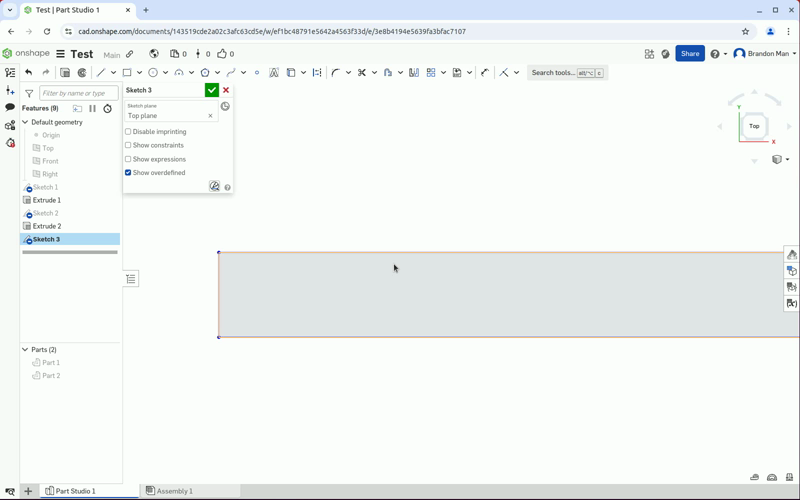
click(394, 263)
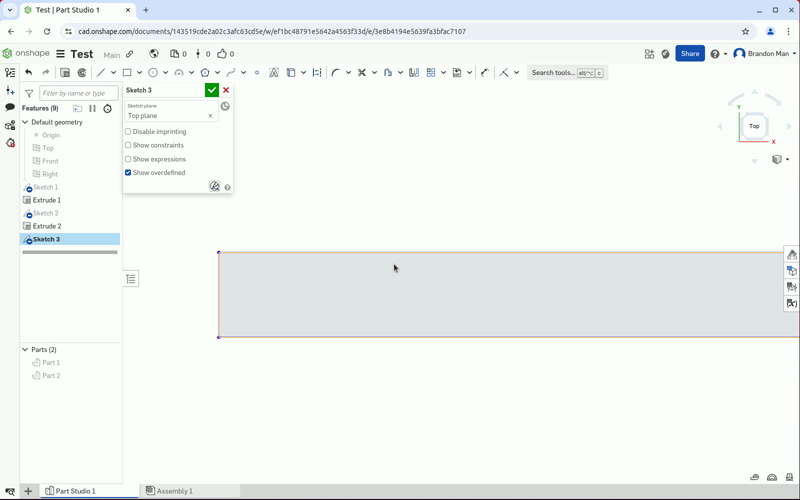
scroll(-6)
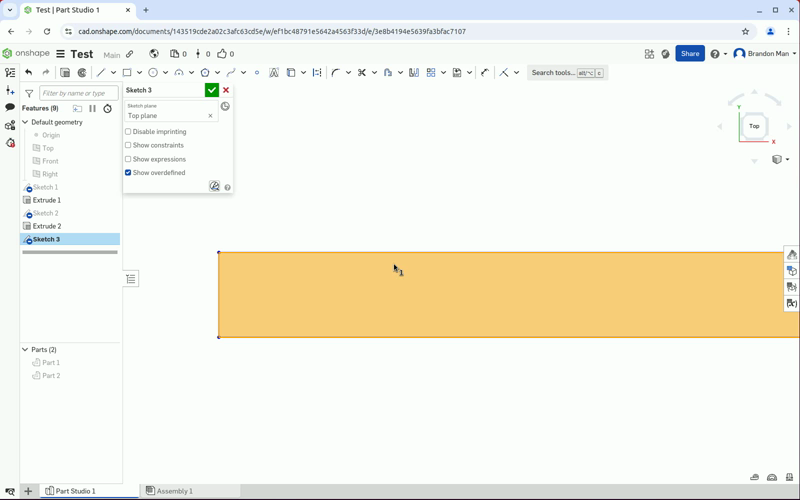
scroll(-6)
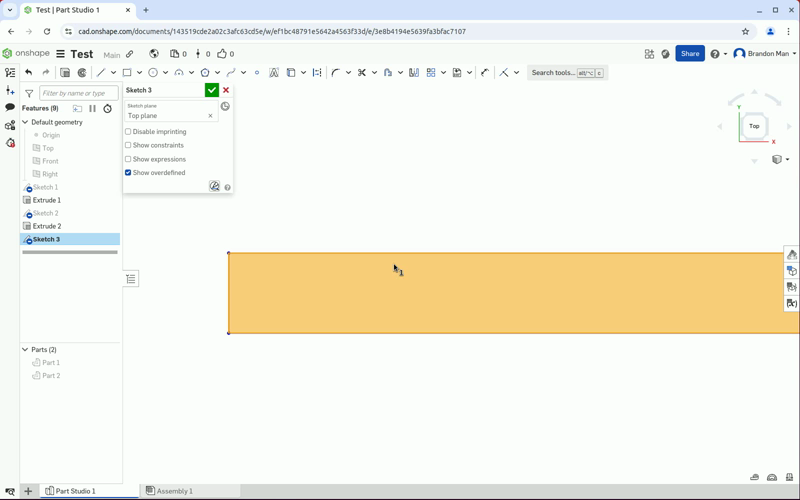
scroll(-6)
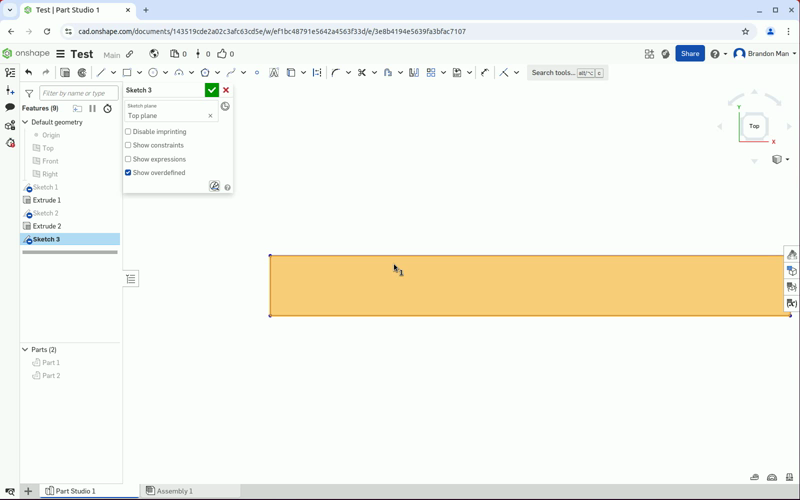
scroll(-6)
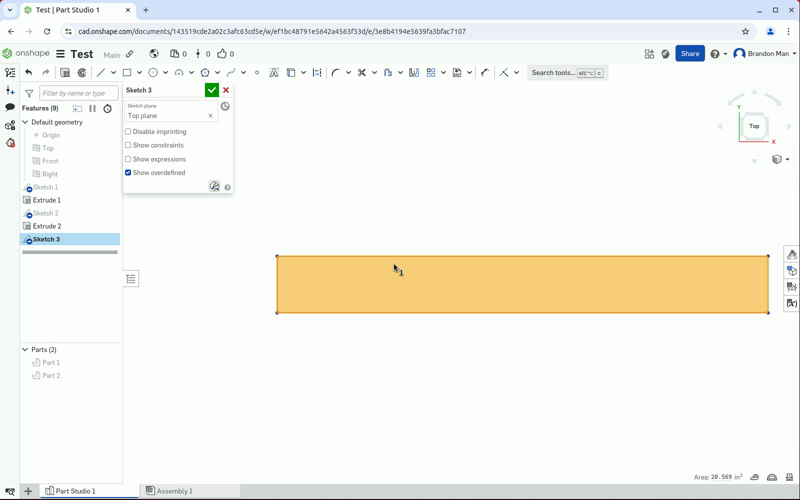
scroll(-6)
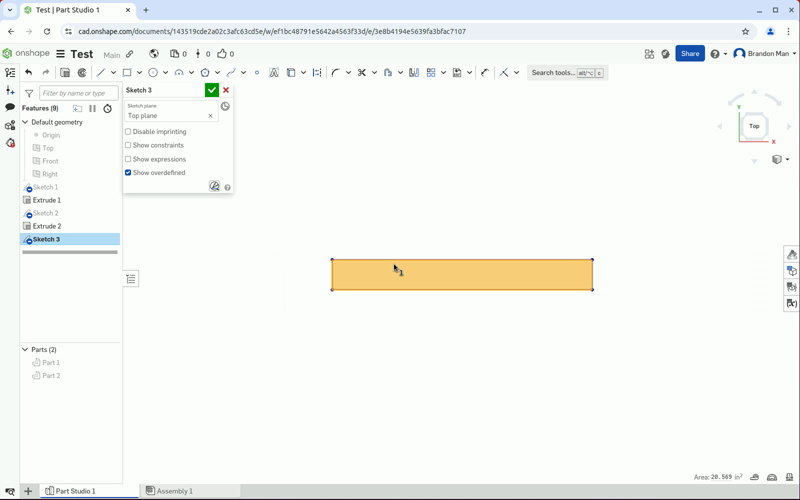
scroll(-6)
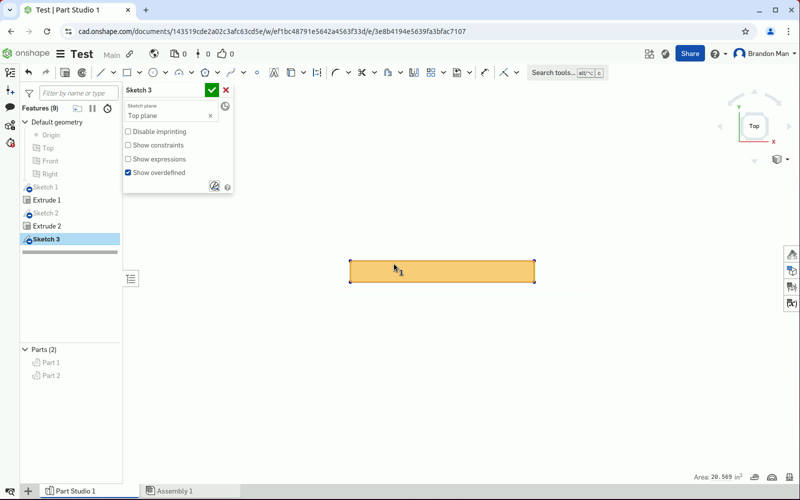
scroll(-6)
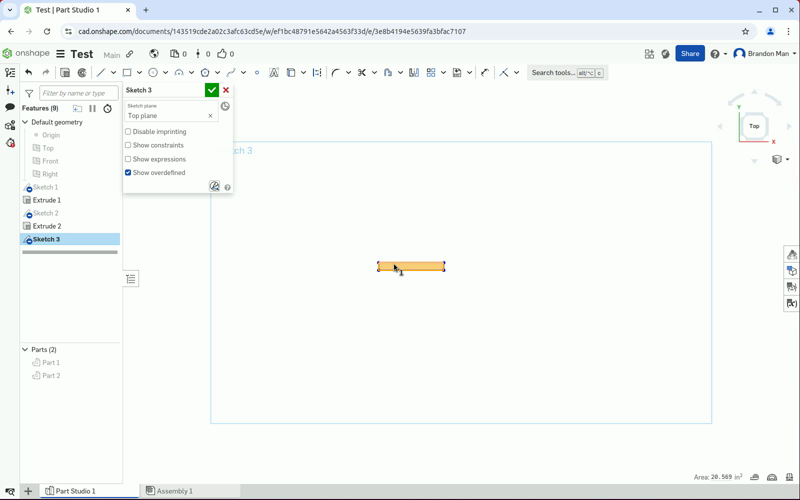
mouse_move(73, 352)
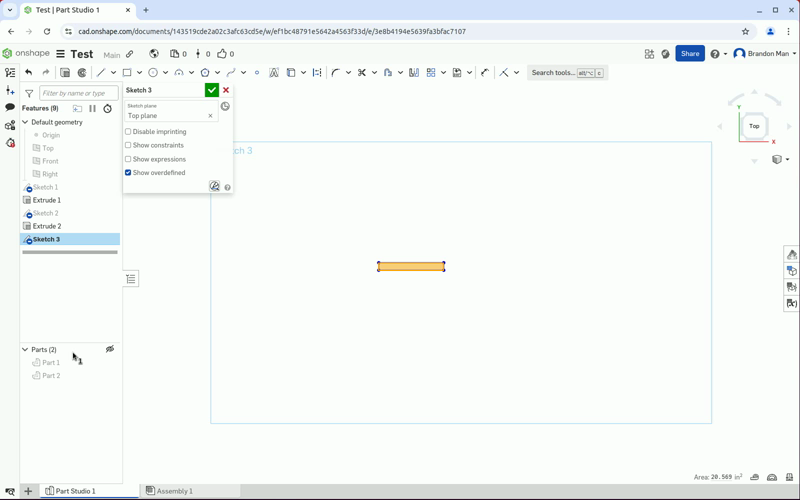
key(shift+y)
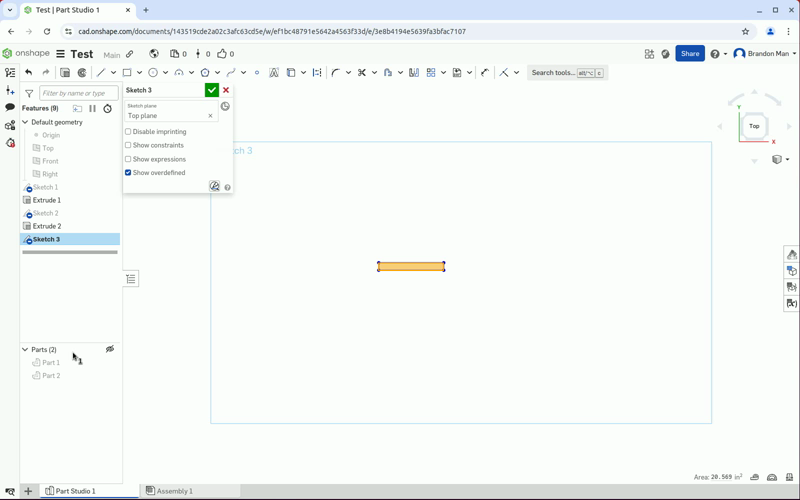
key(shift+e)
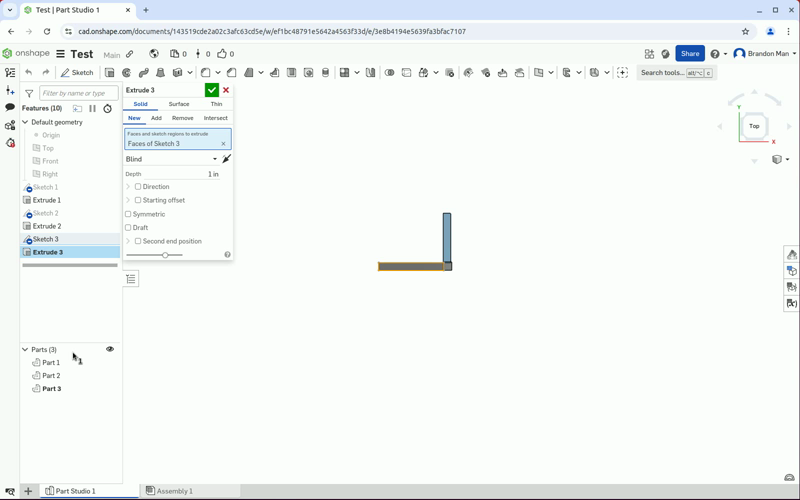
mouse_move(143, 106)
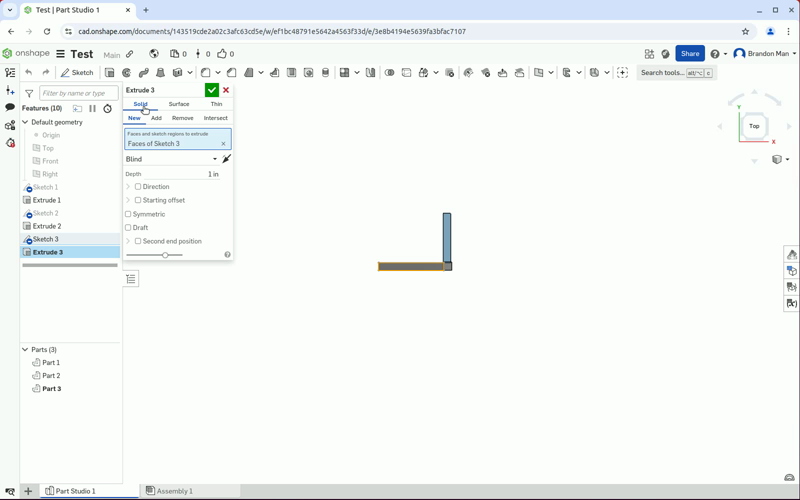
click(143, 106)
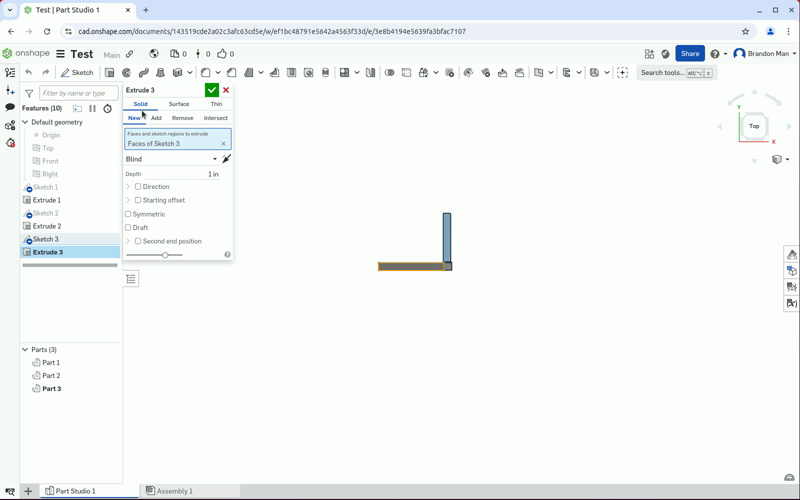
mouse_move(137, 120)
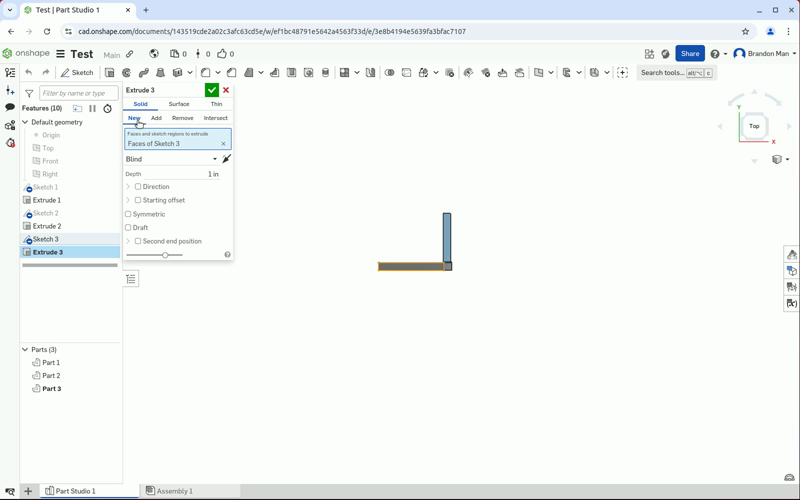
click(137, 120)
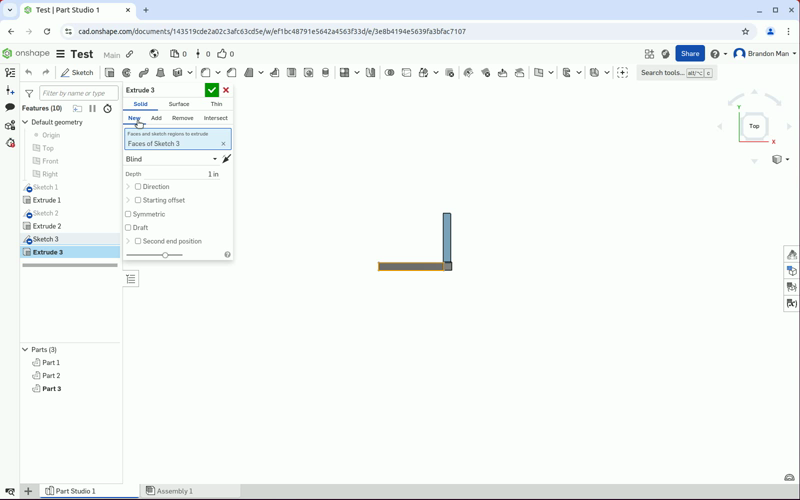
key(tab, 4)
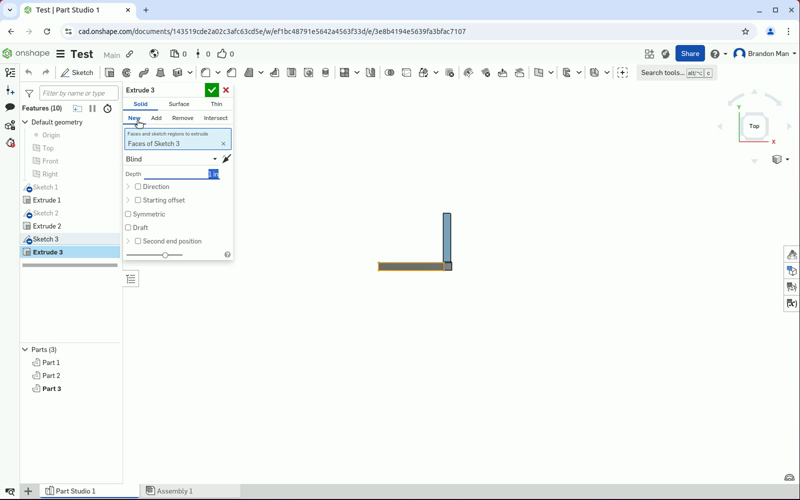
text(21.905)
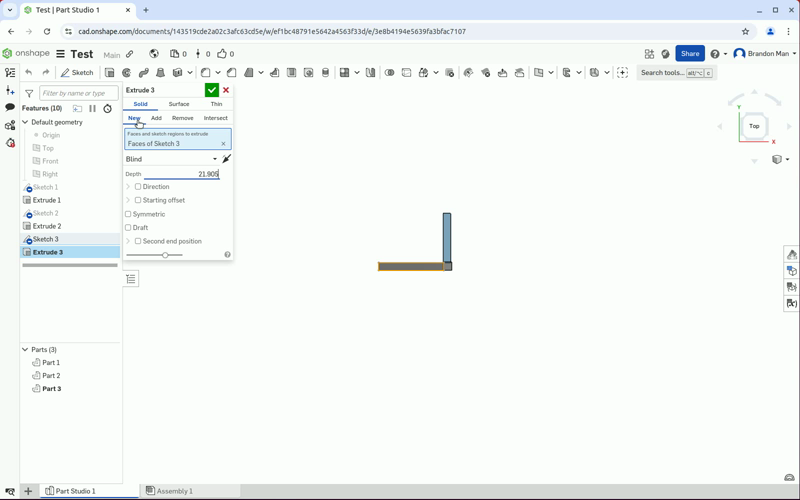
key(enter)
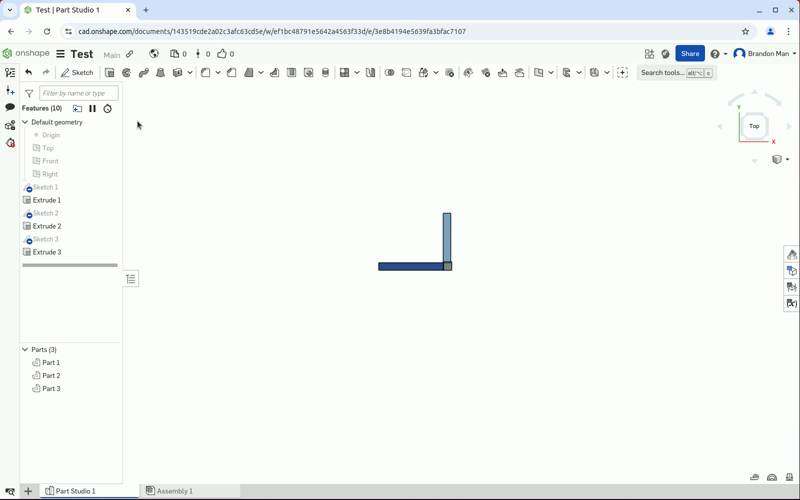
key(shift+h)
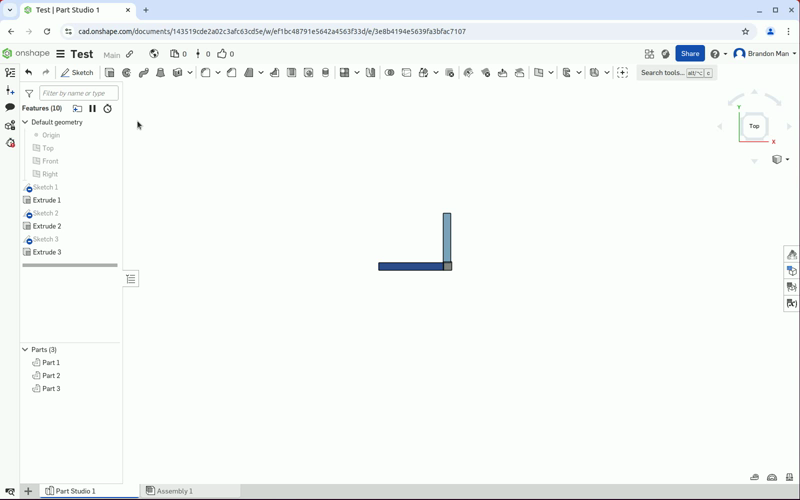
key(shift+h)
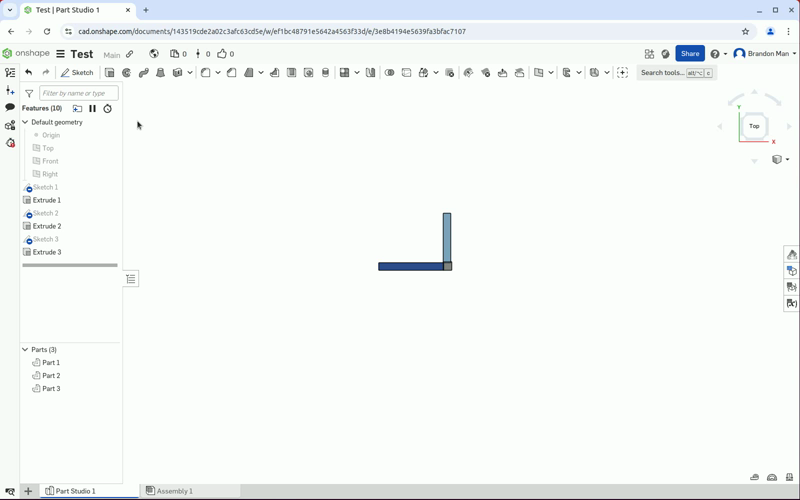
mouse_move(73, 189)
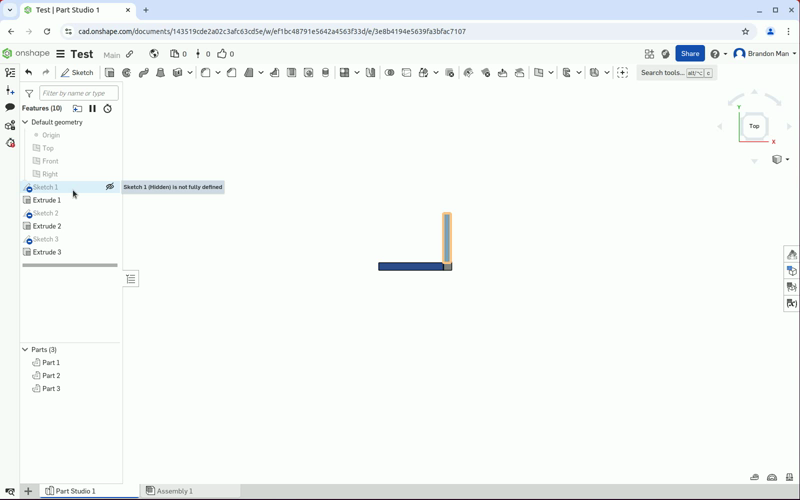
click(73, 189)
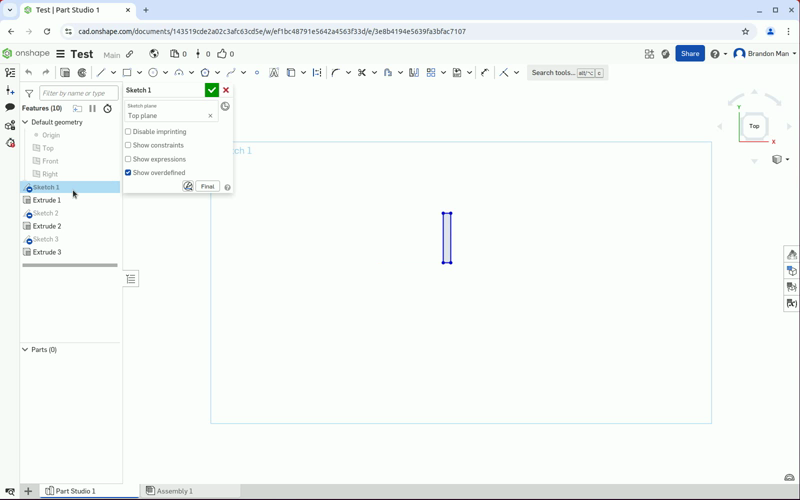
mouse_move(229, 92)
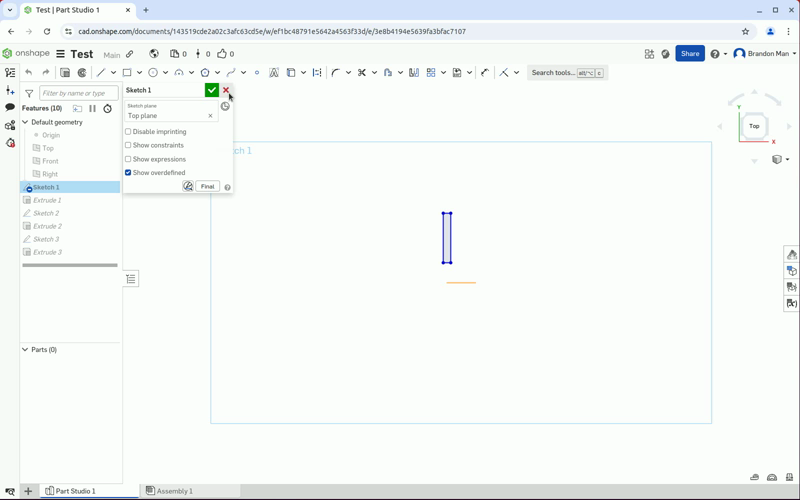
click(229, 92)
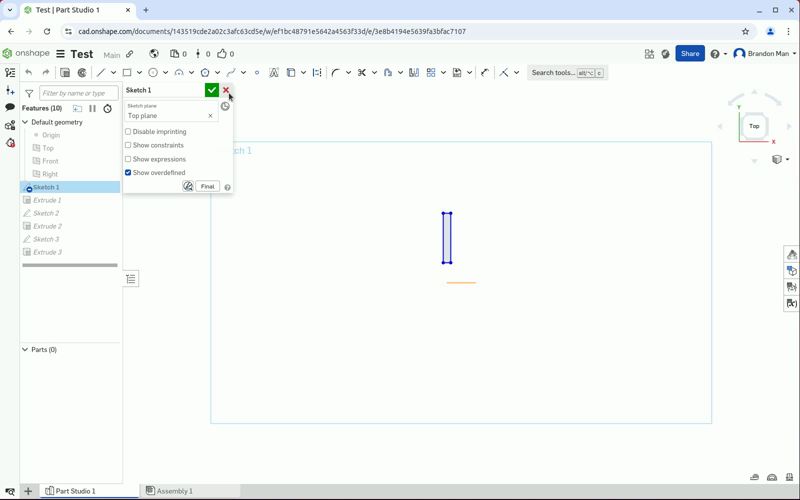
key(shift+s)
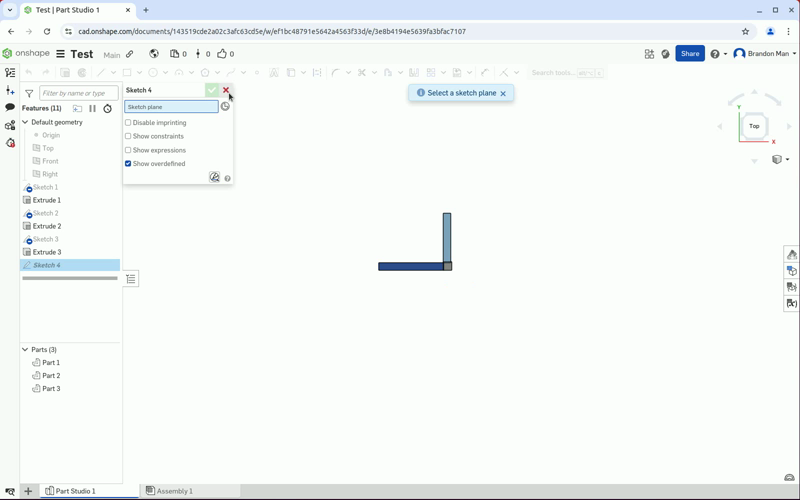
mouse_move(73, 150)
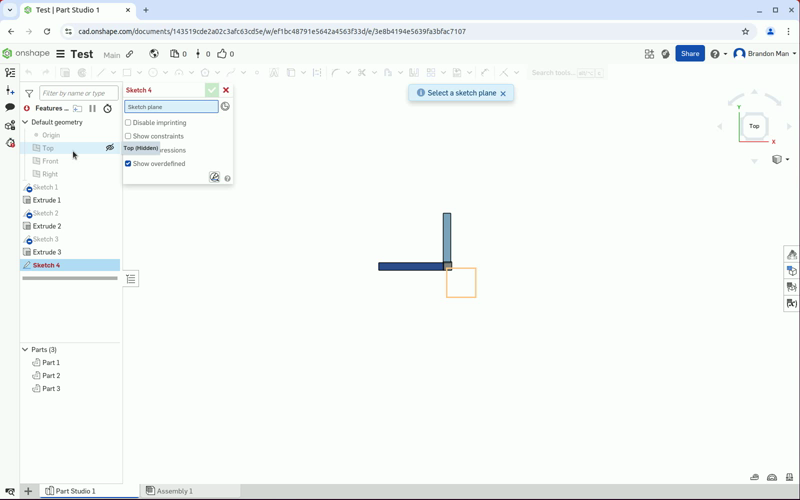
click(73, 150)
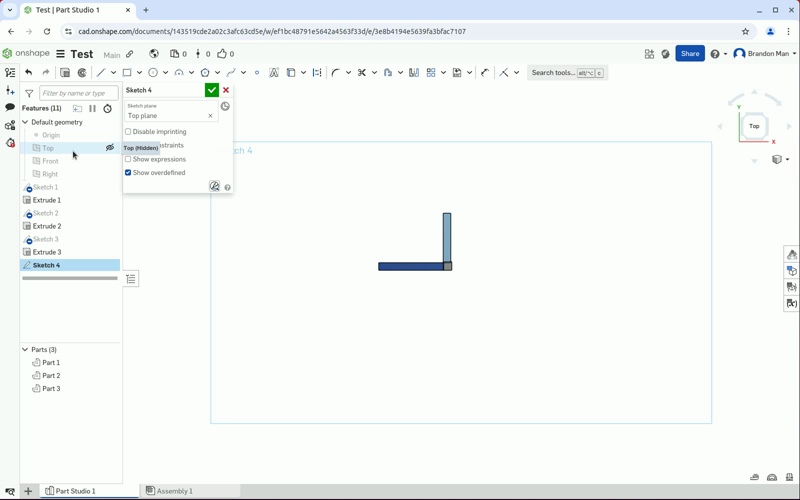
mouse_move(73, 352)
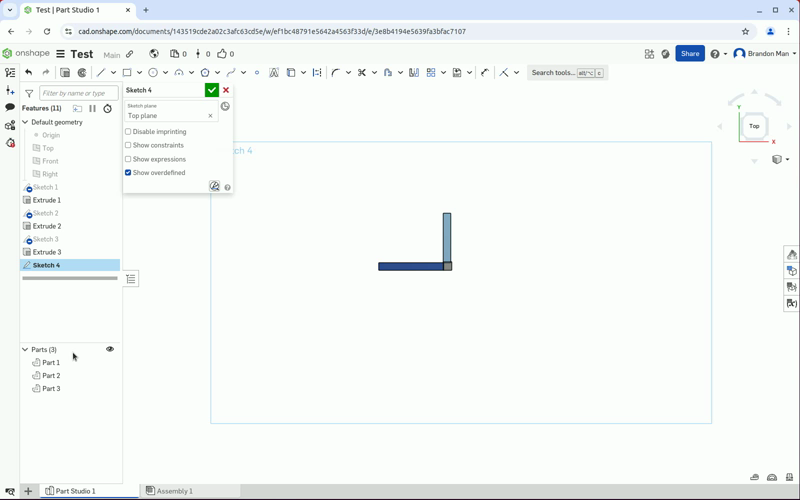
key(y)
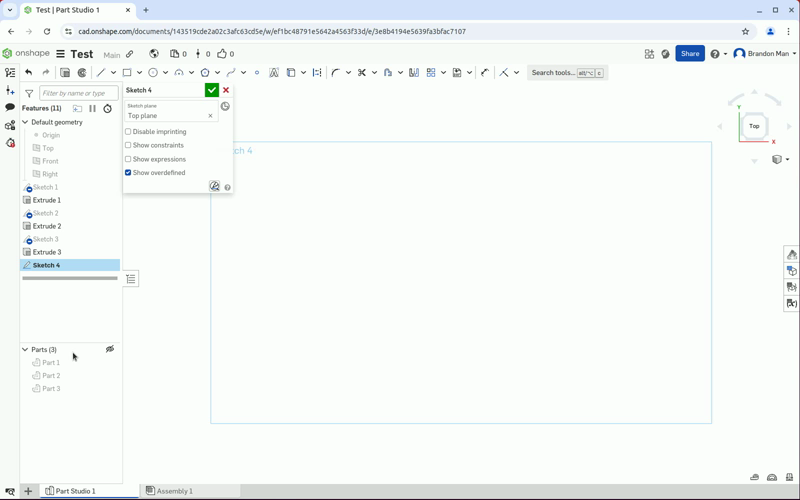
key(l)
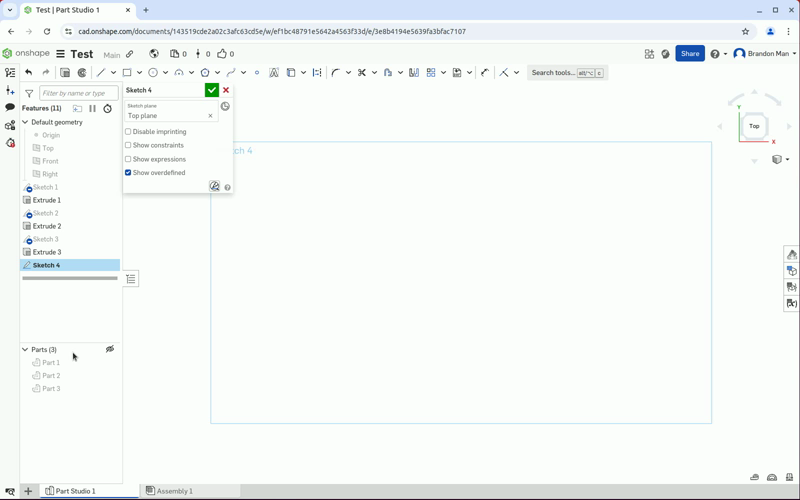
key_down(shift)
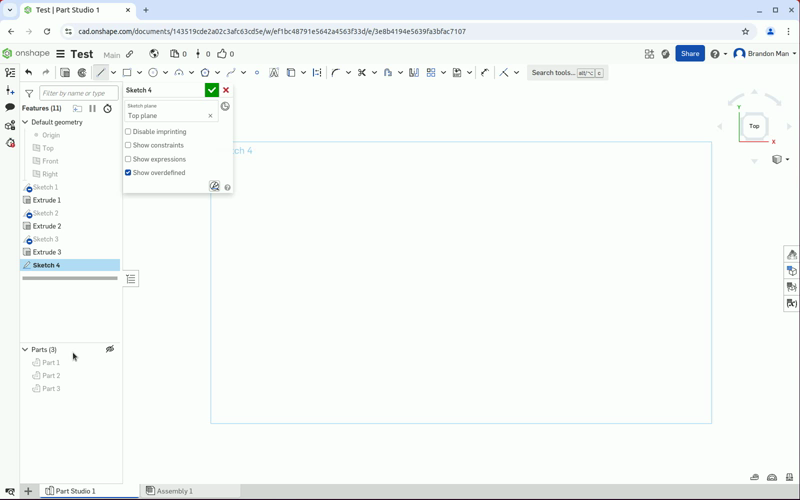
mouse_move(443, 312)
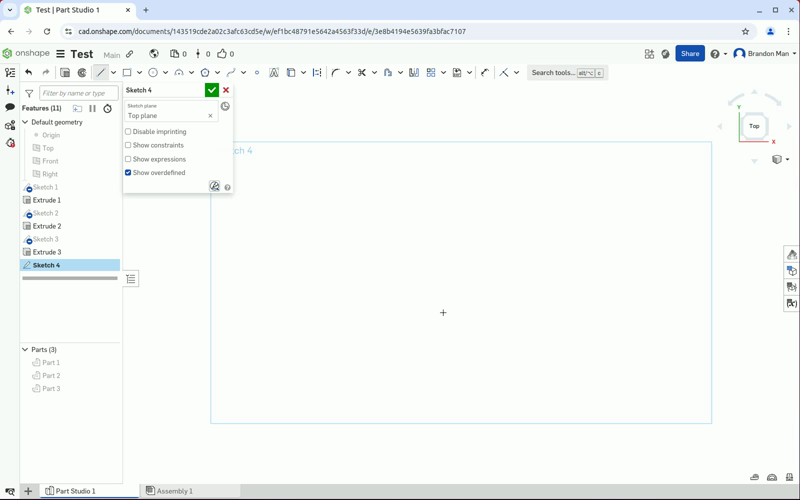
click(443, 312)
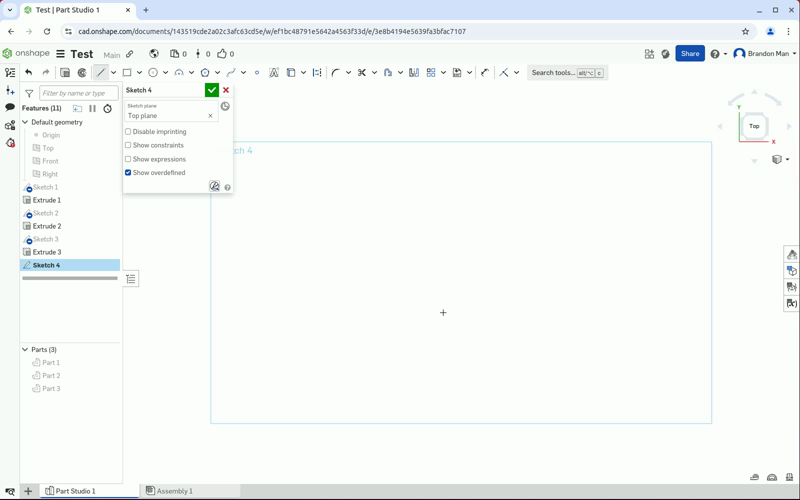
key_up(shift)
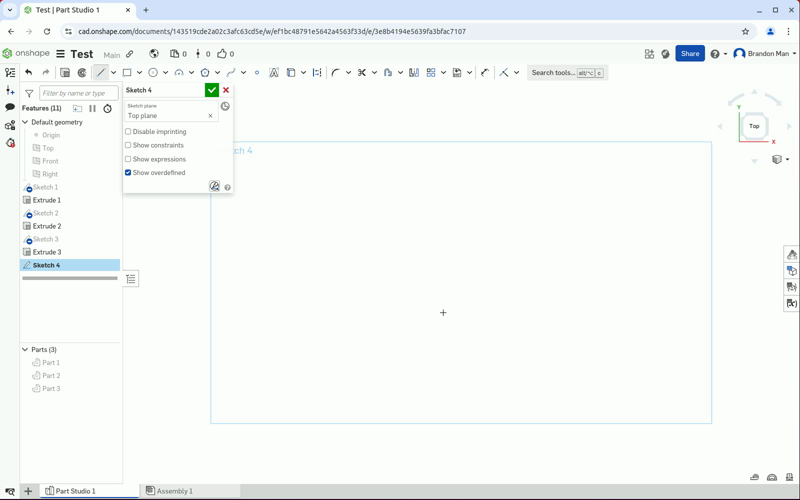
key_down(shift)
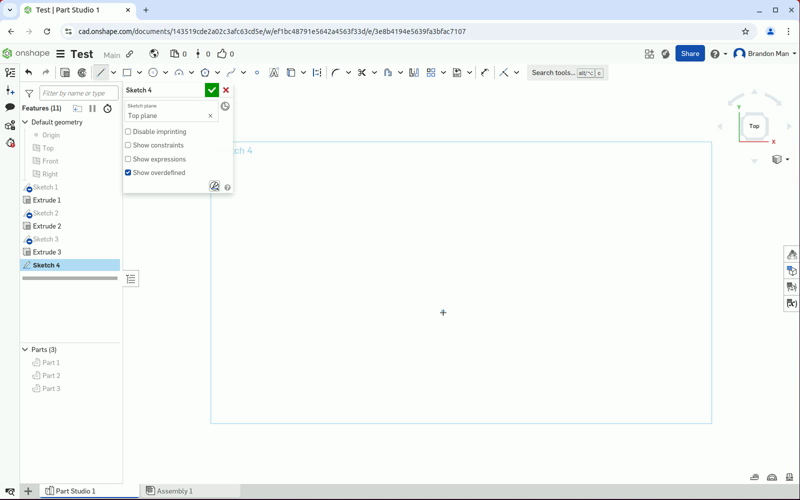
mouse_move(473, 312)
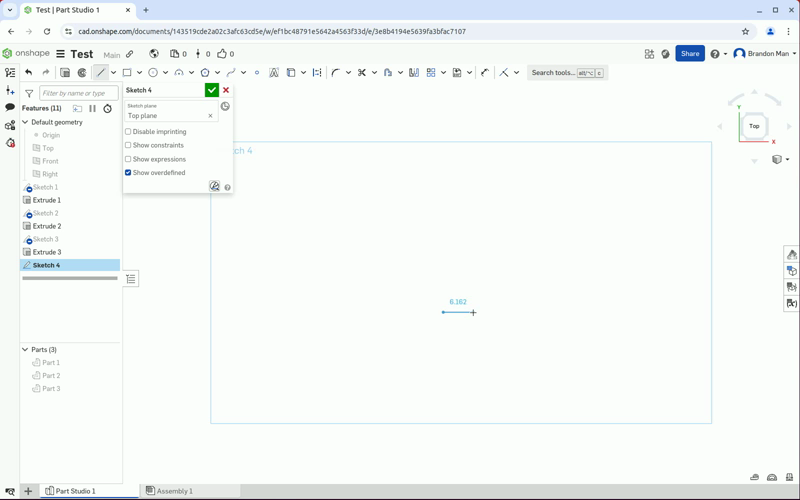
mouse_move(450, 312)
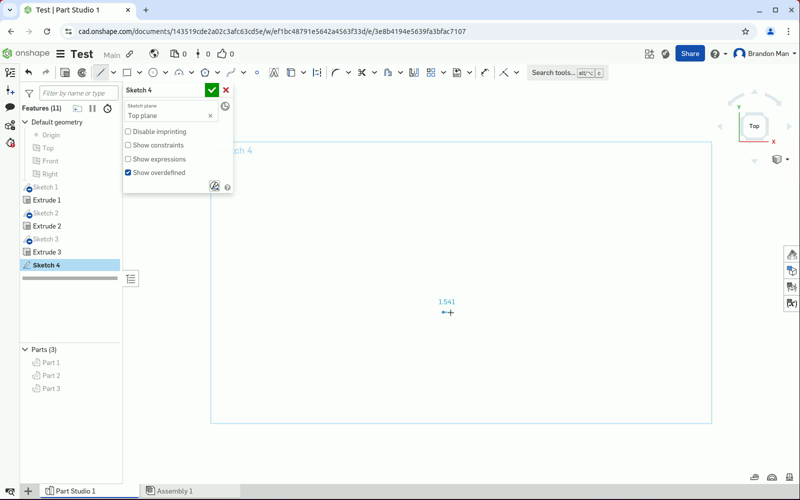
click(450, 312)
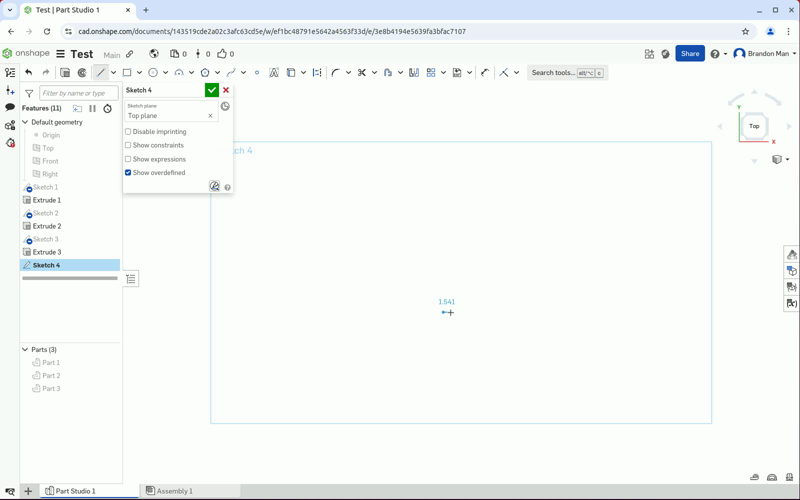
key_up(shift)
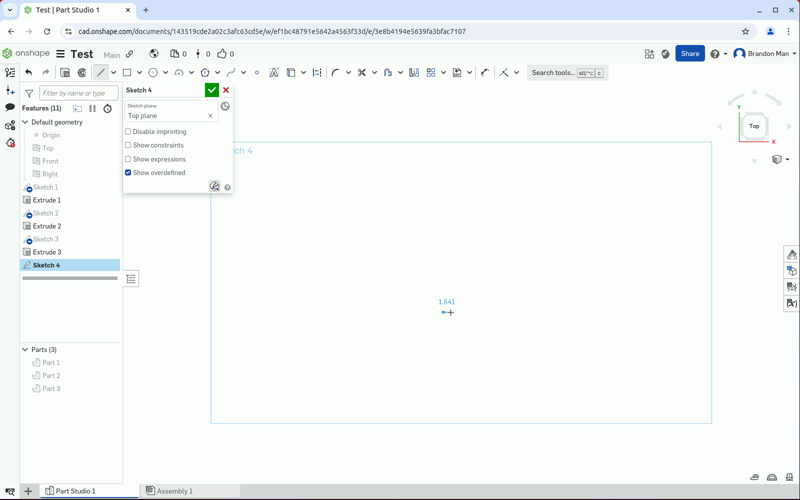
key_down(shift)
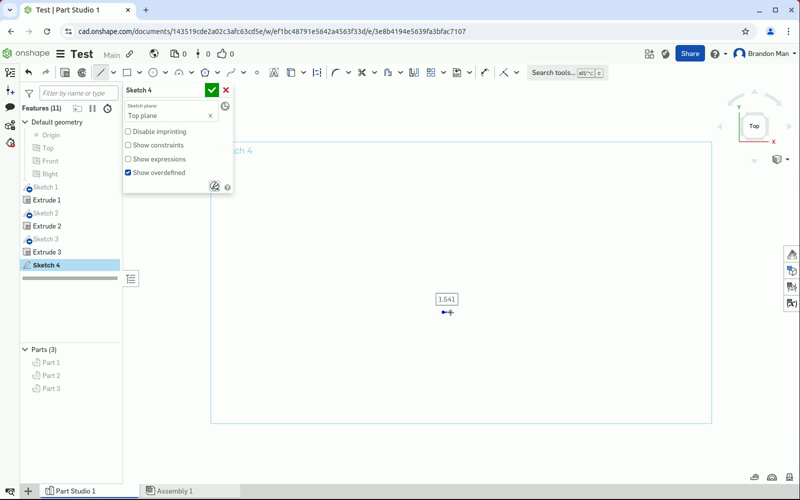
mouse_move(480, 312)
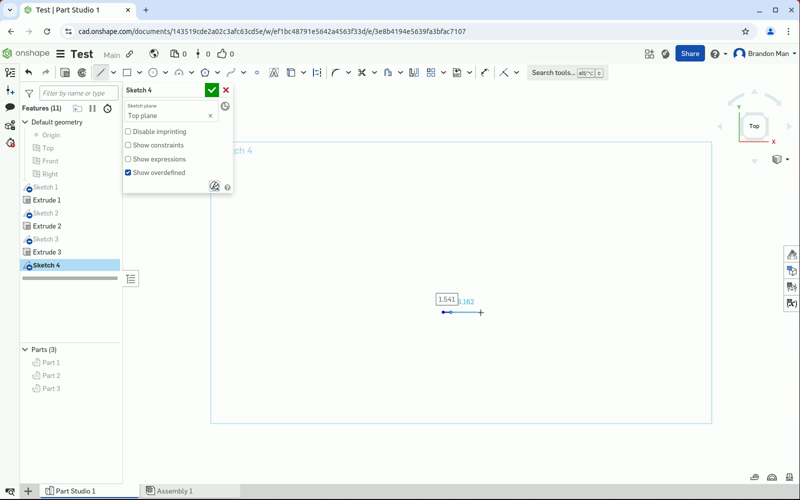
mouse_move(450, 269)
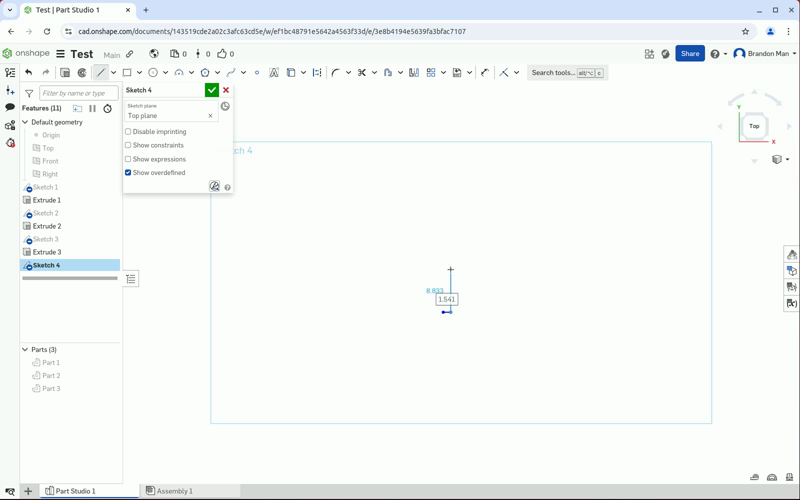
click(450, 269)
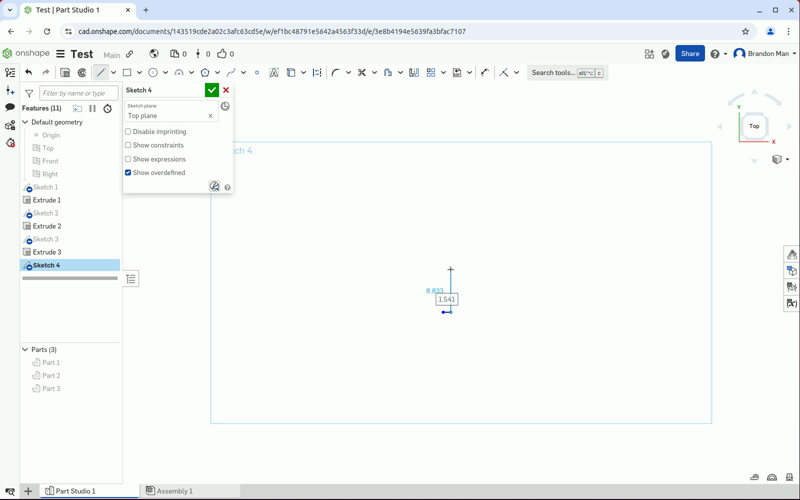
key_up(shift)
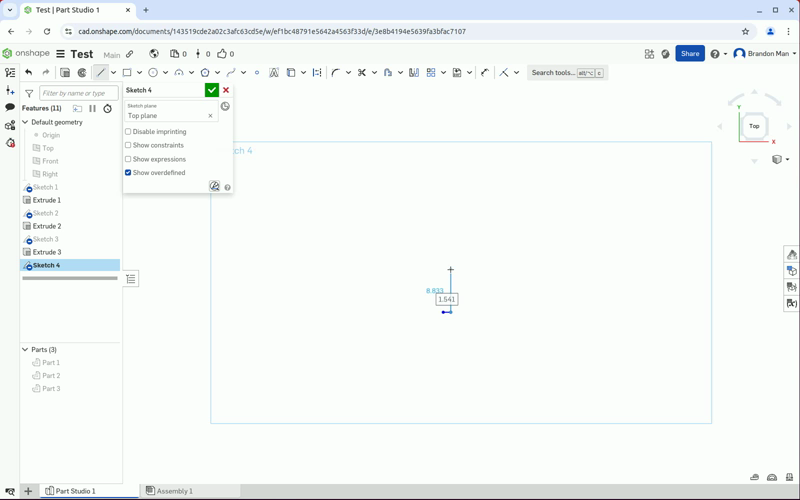
key_down(shift)
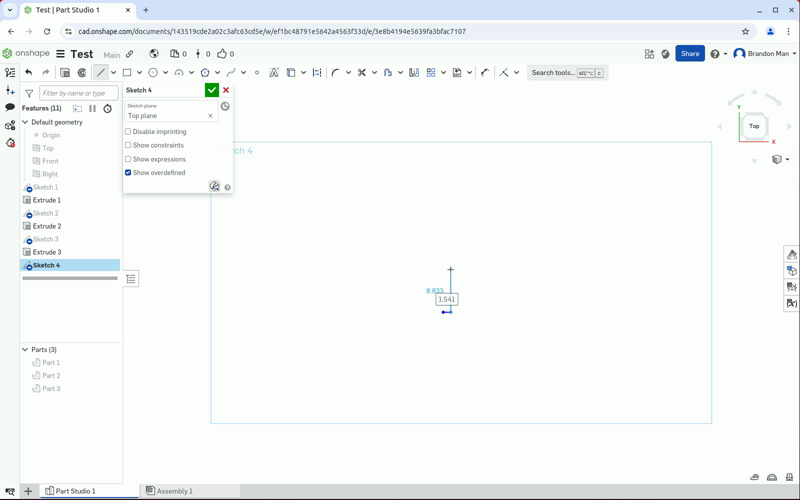
mouse_move(480, 269)
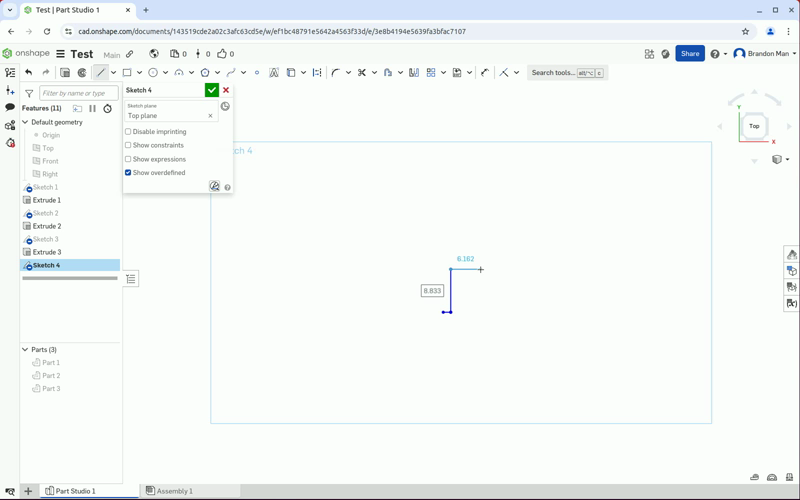
mouse_move(443, 269)
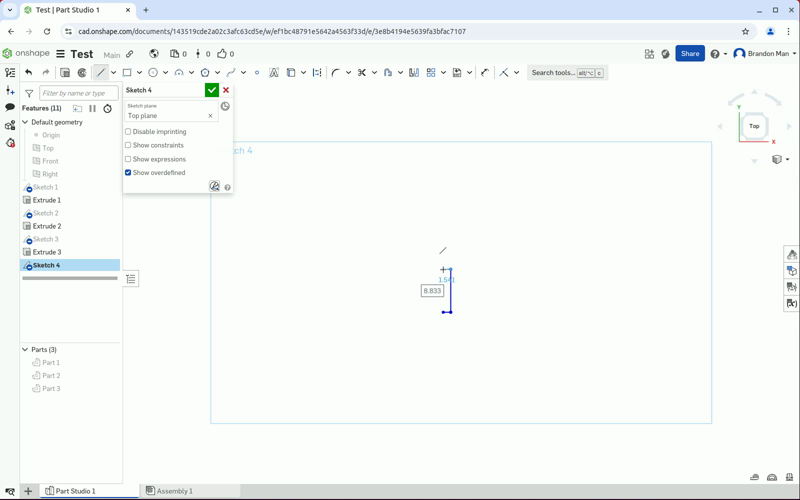
click(443, 269)
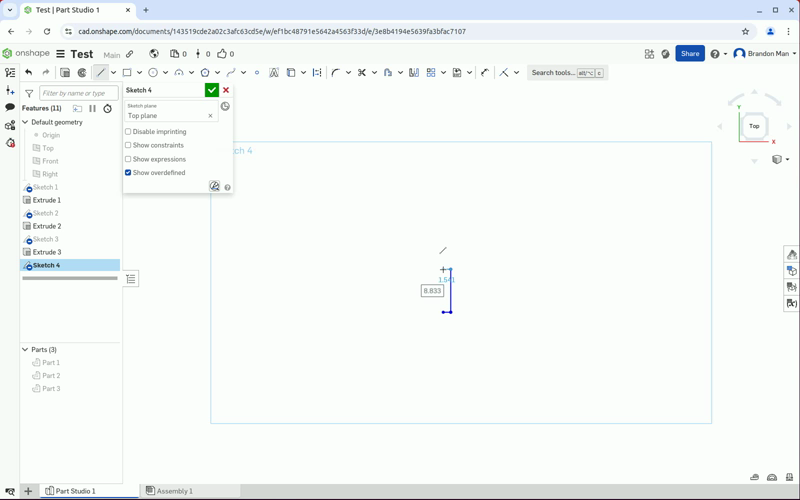
key_up(shift)
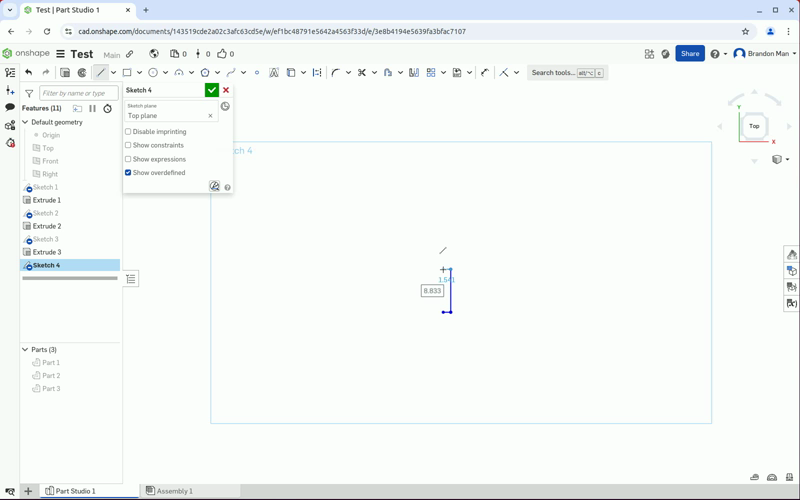
mouse_move(473, 269)
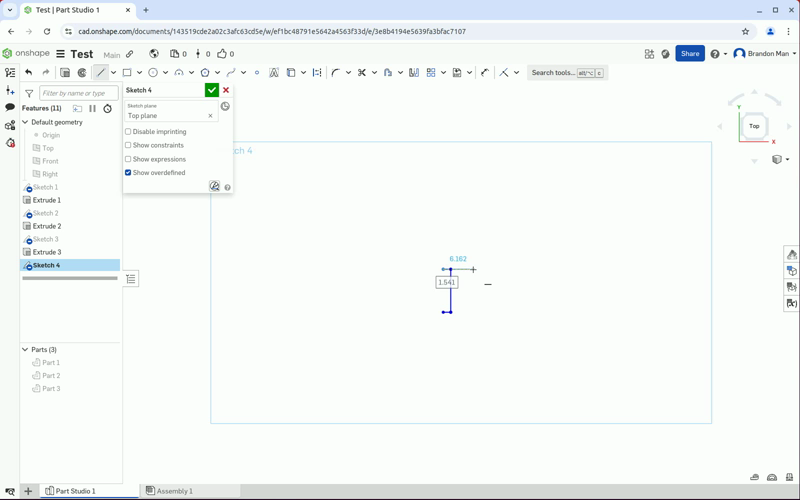
key_down(shift)
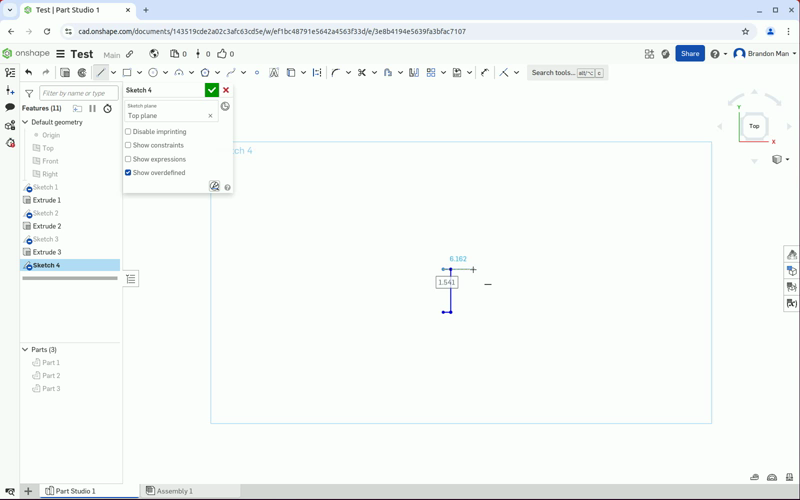
mouse_move(443, 312)
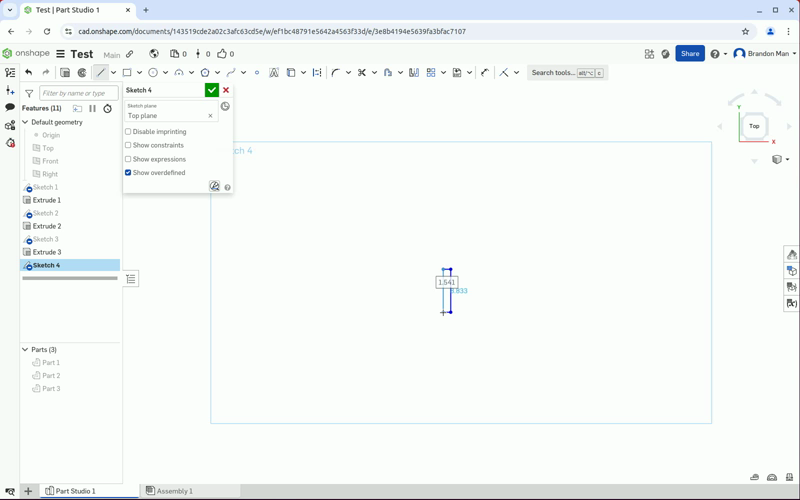
key_up(shift)
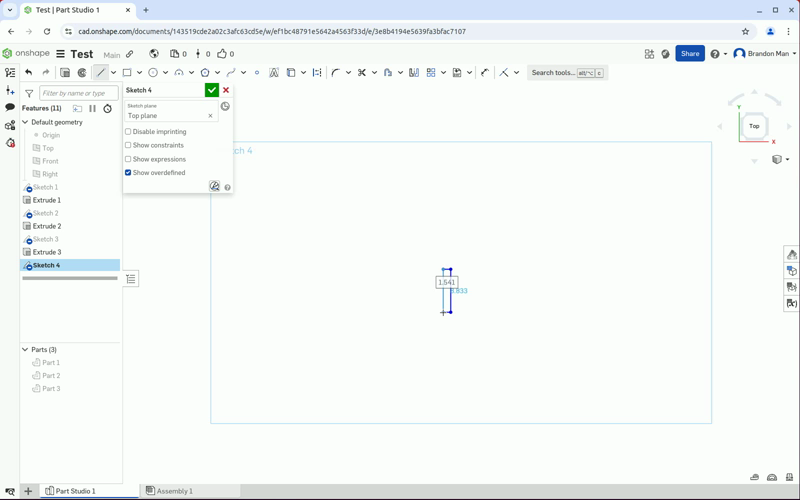
click(443, 312)
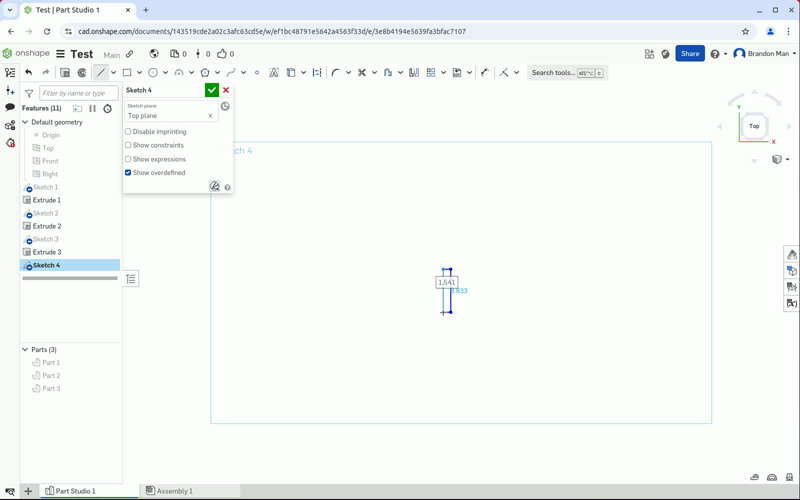
key(esc)
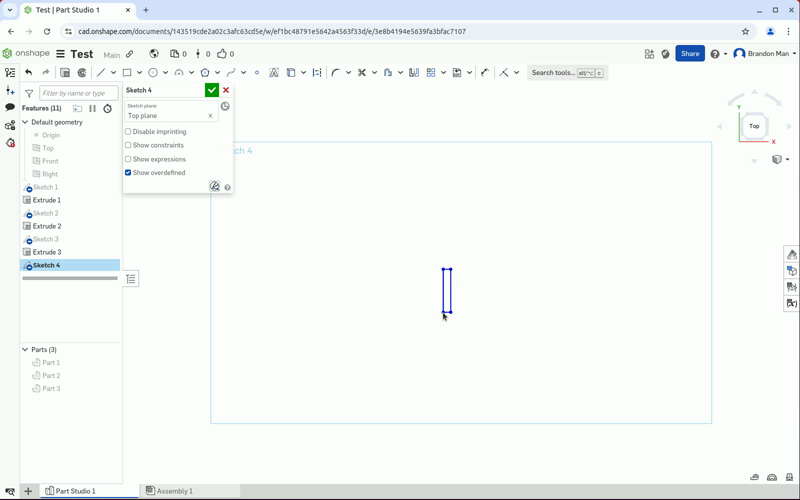
mouse_move(450, 276)
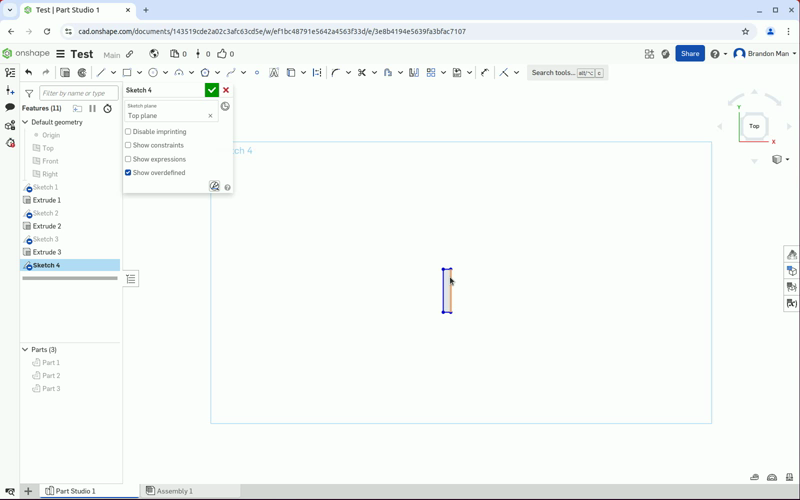
scroll(6)
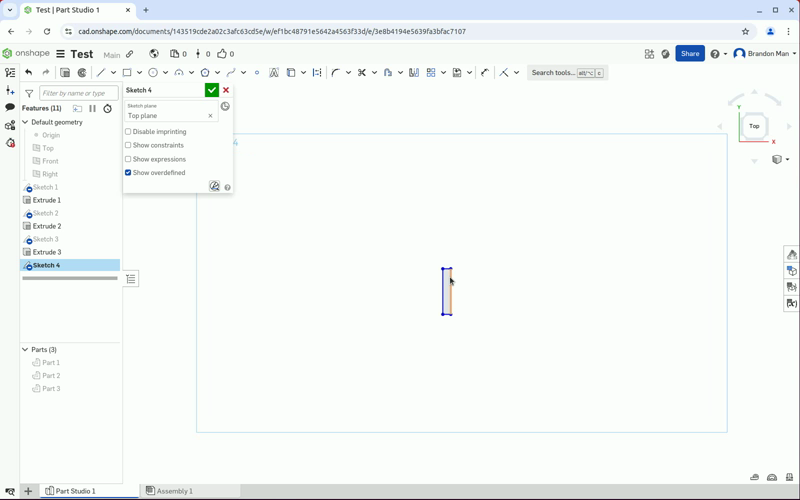
scroll(6)
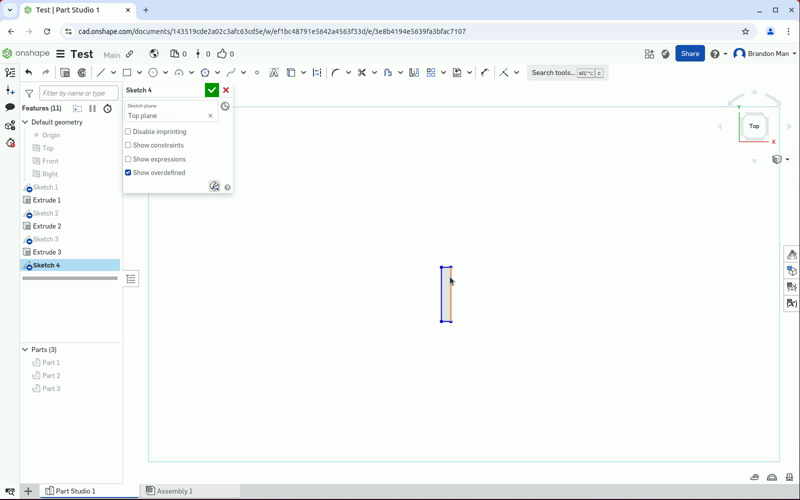
scroll(6)
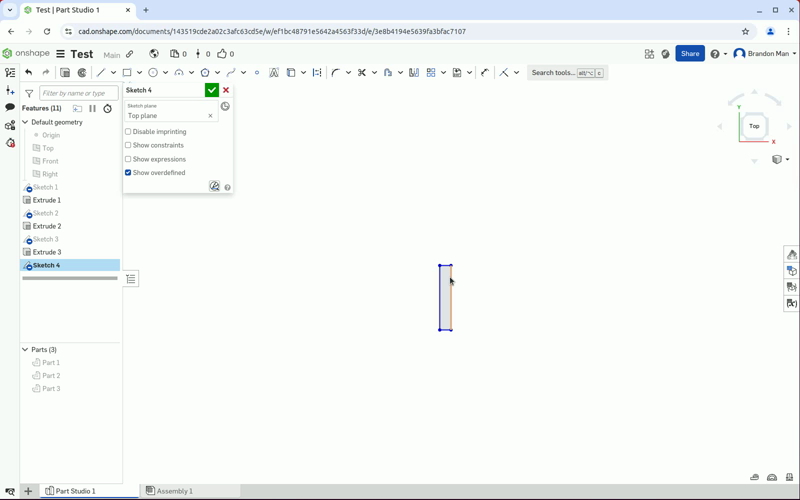
scroll(6)
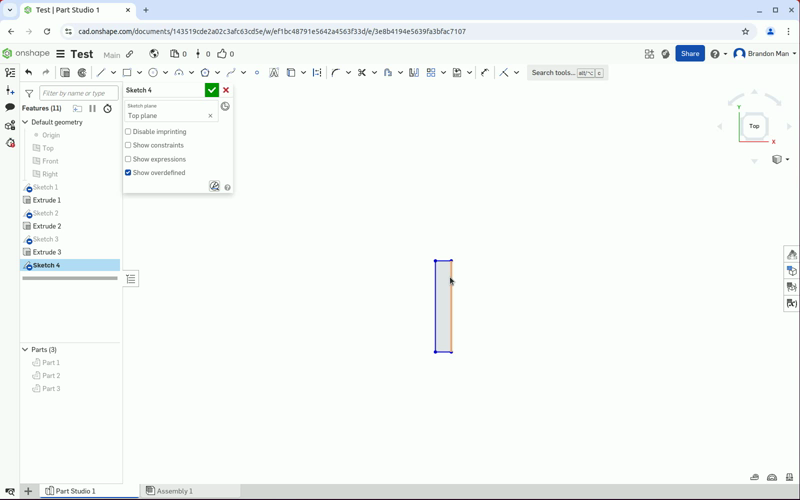
scroll(6)
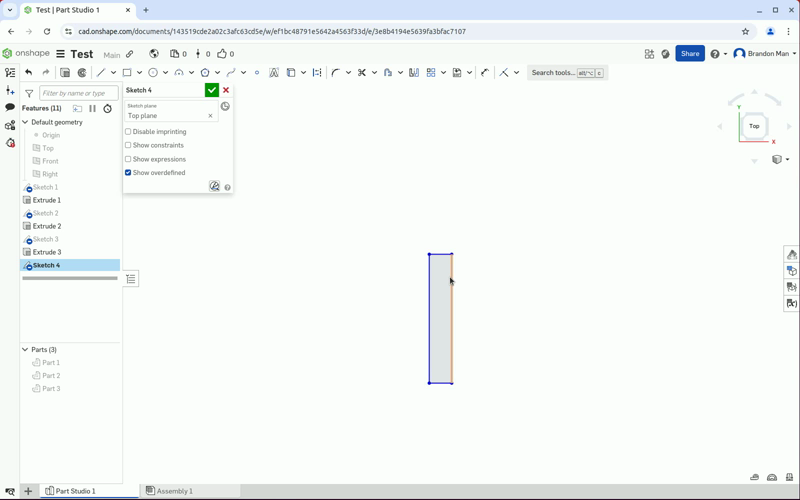
scroll(6)
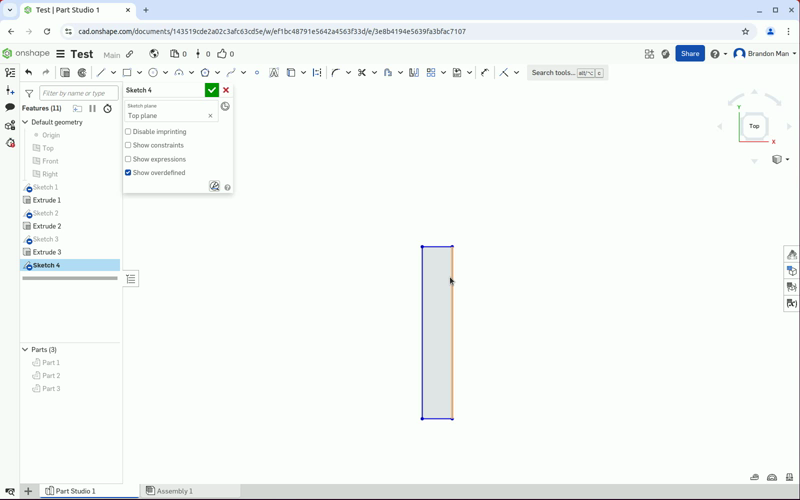
scroll(6)
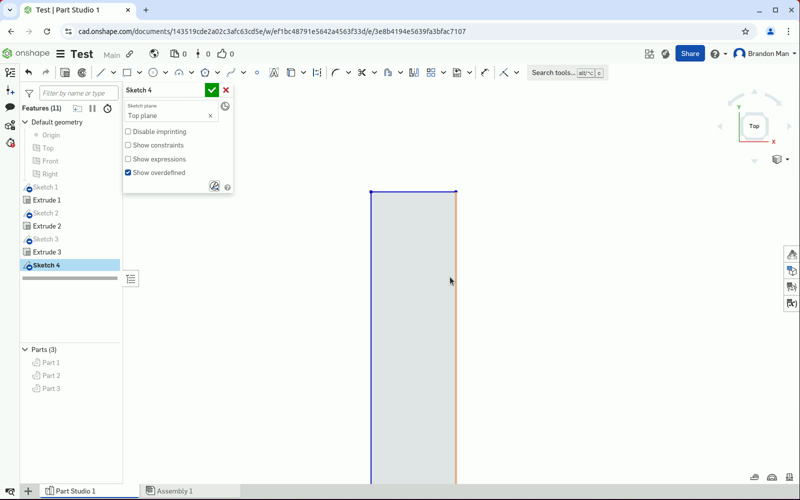
click(450, 276)
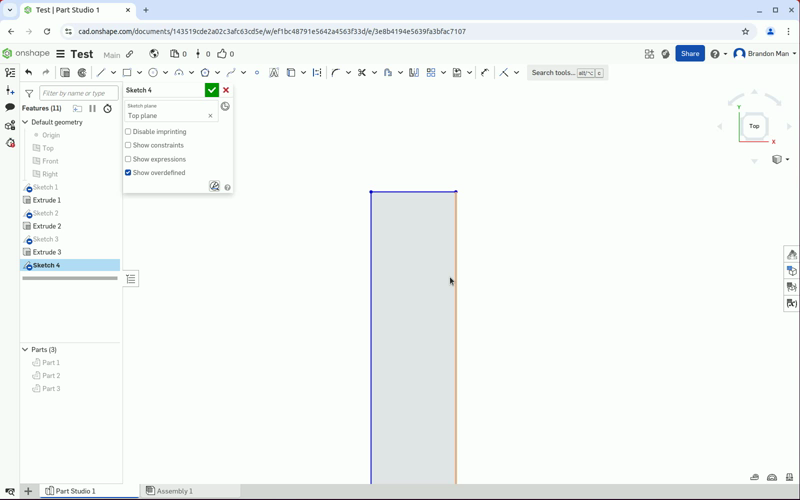
scroll(-6)
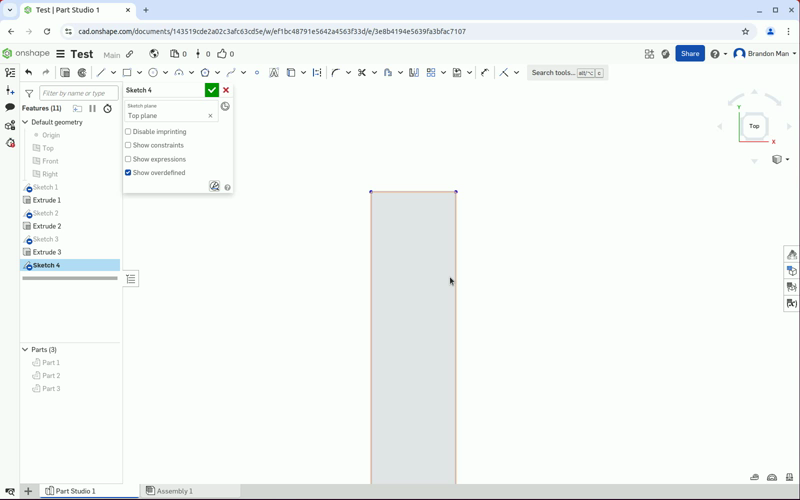
scroll(-6)
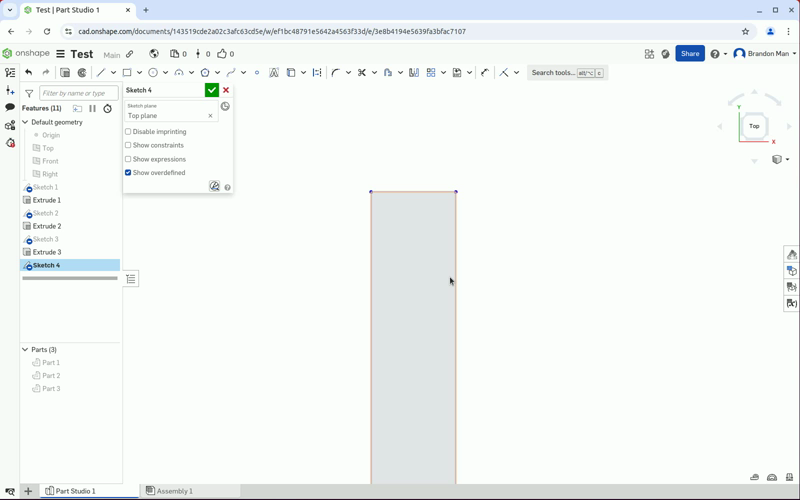
scroll(-6)
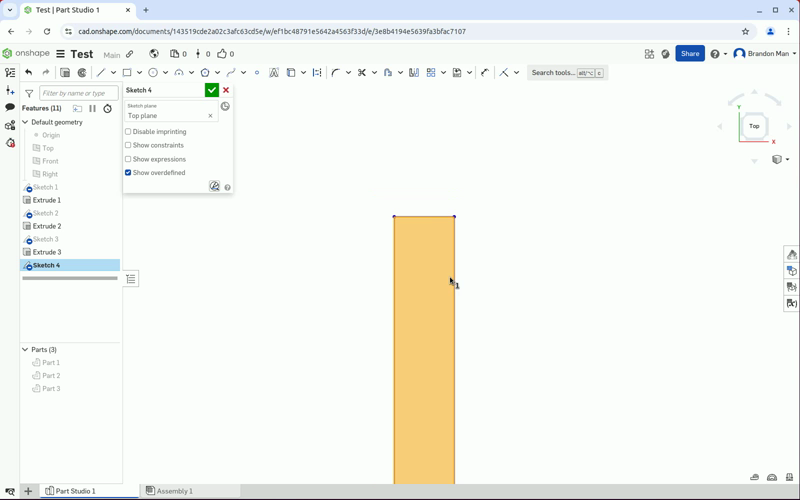
scroll(-6)
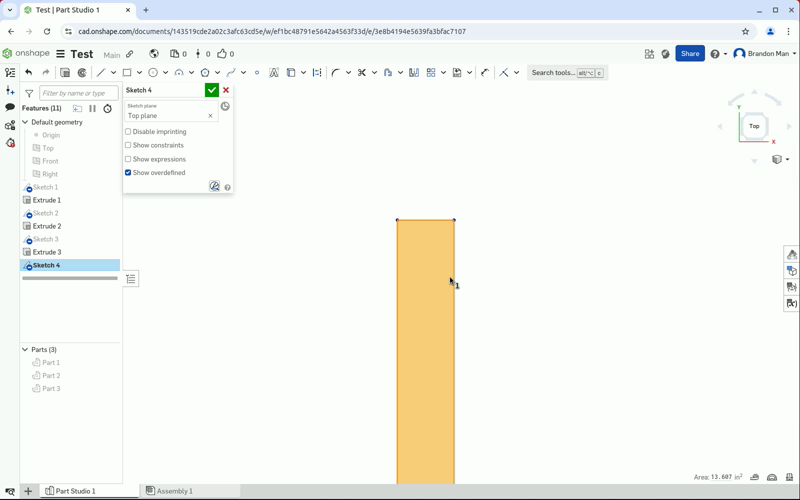
scroll(-6)
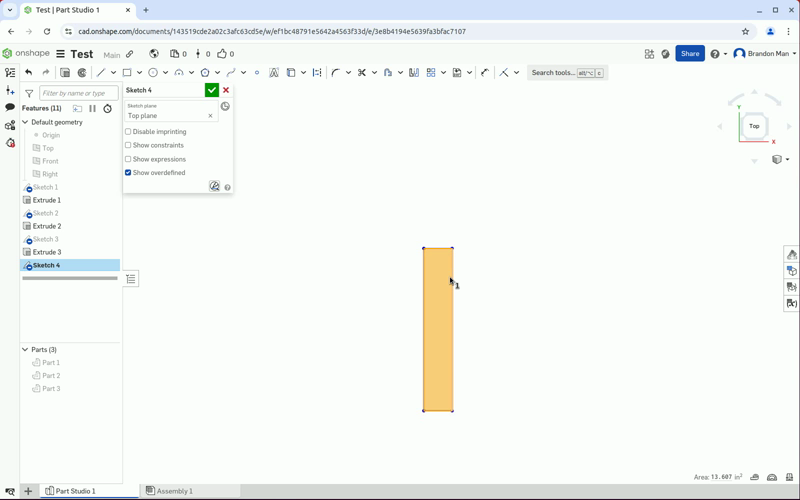
scroll(-6)
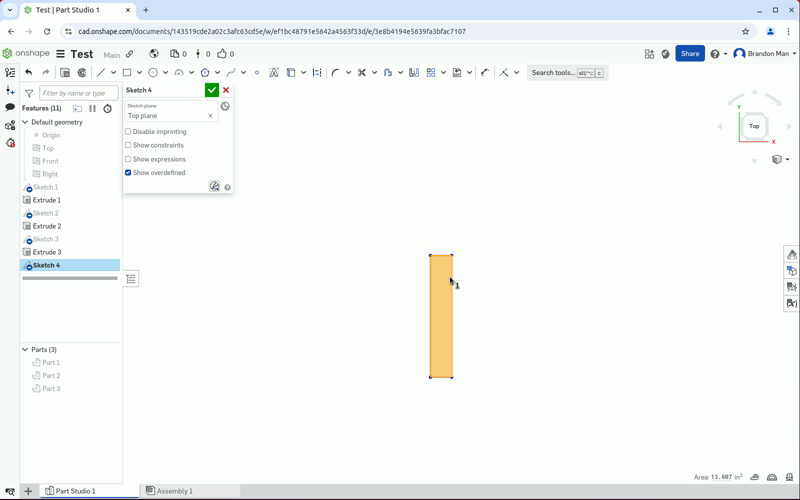
scroll(-6)
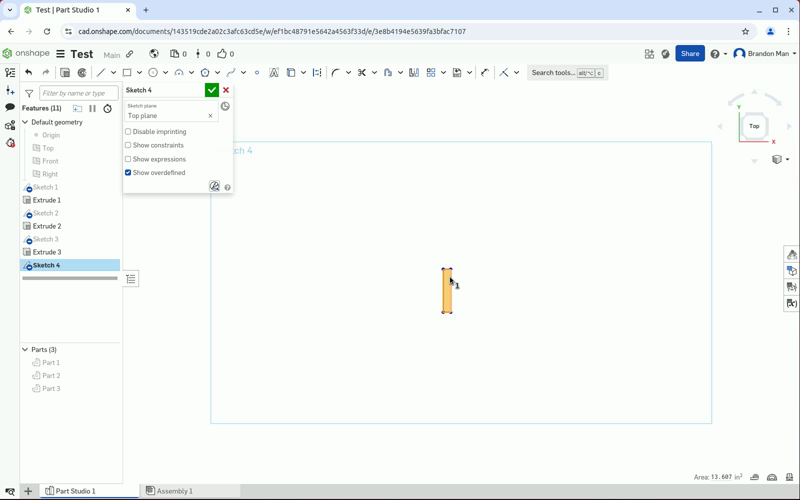
mouse_move(73, 352)
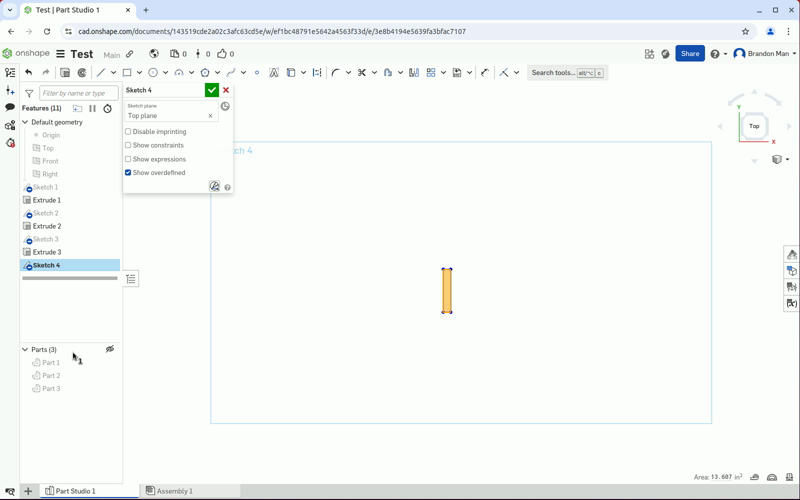
key(shift+y)
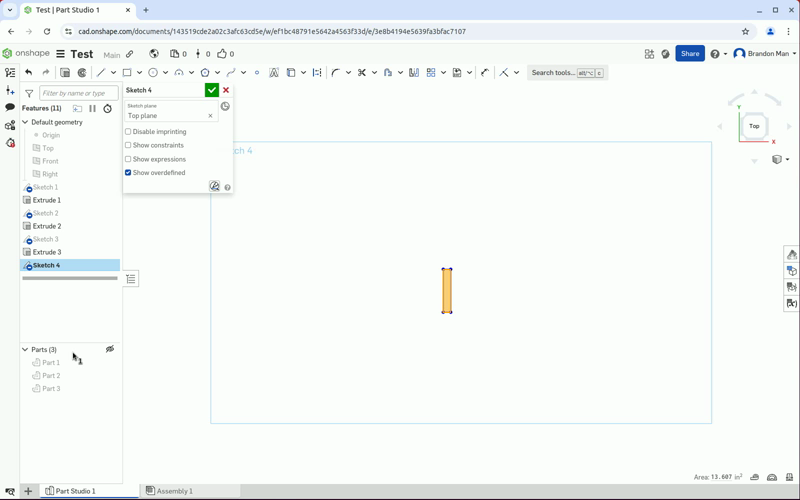
key(shift+e)
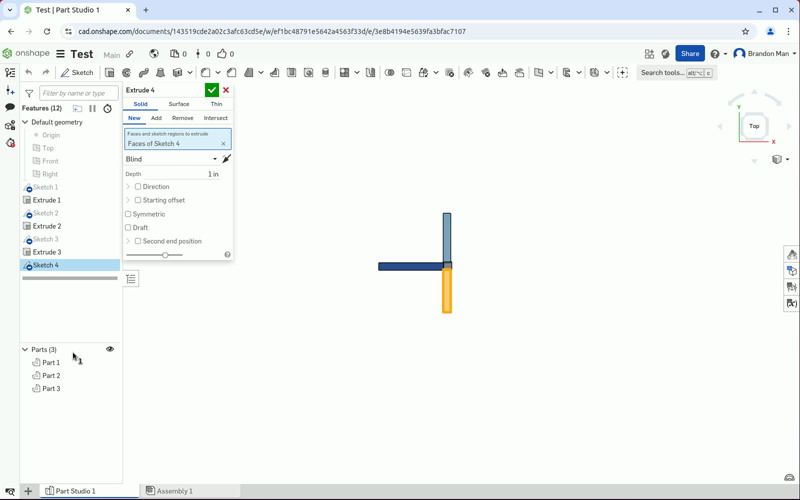
mouse_move(143, 106)
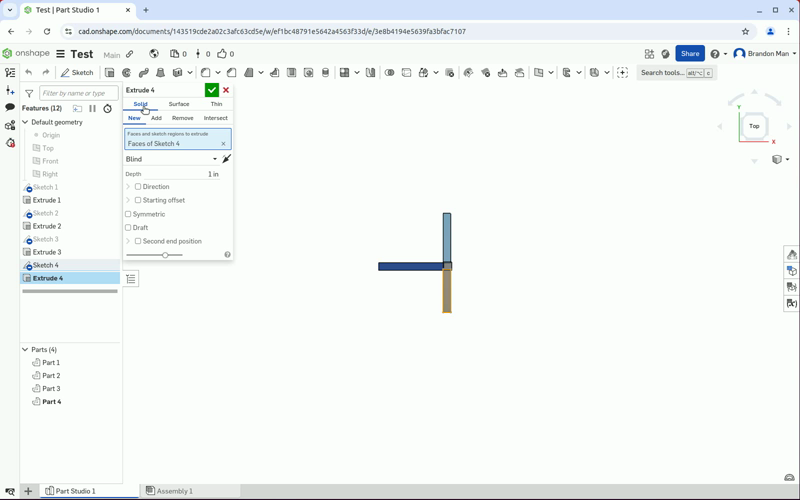
click(143, 106)
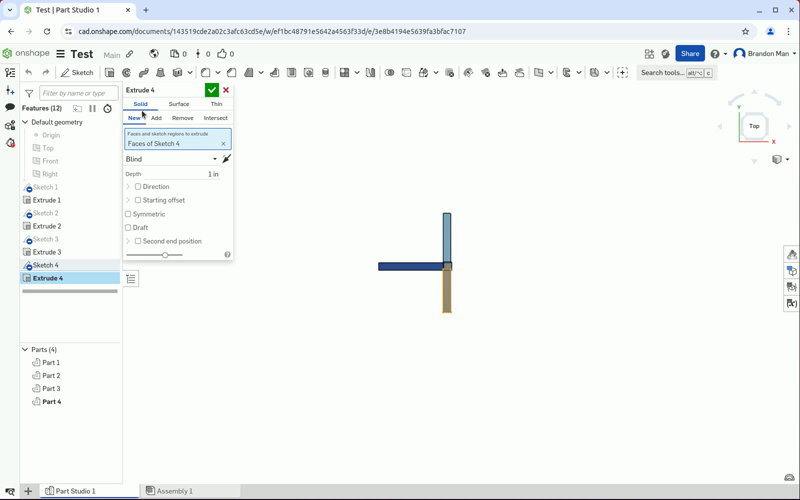
mouse_move(137, 120)
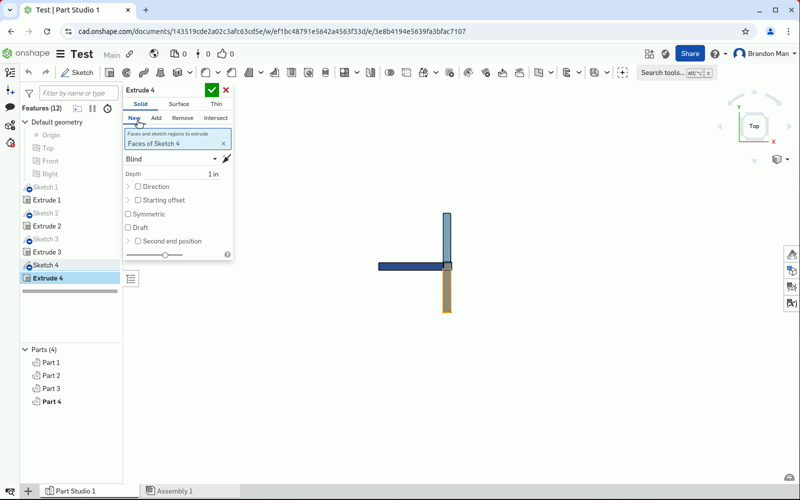
click(137, 120)
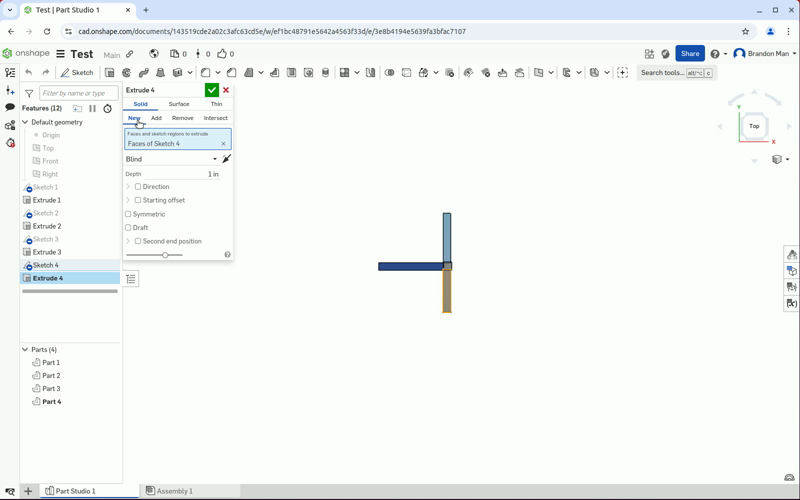
key(tab, 4)
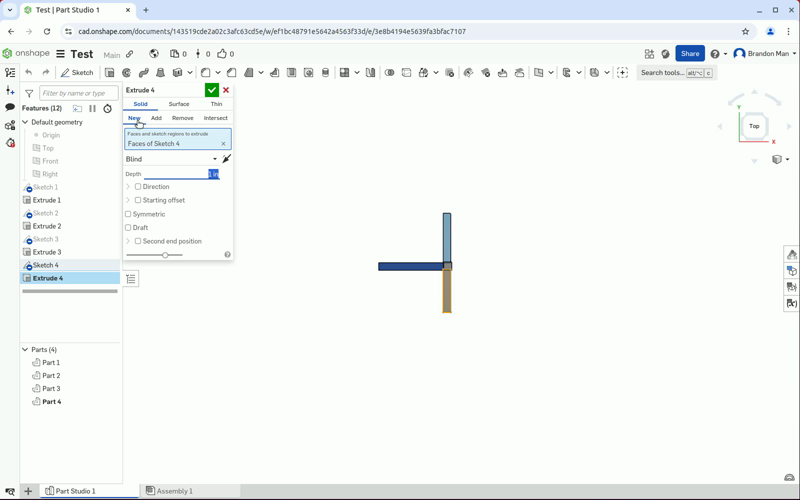
text(21.905)
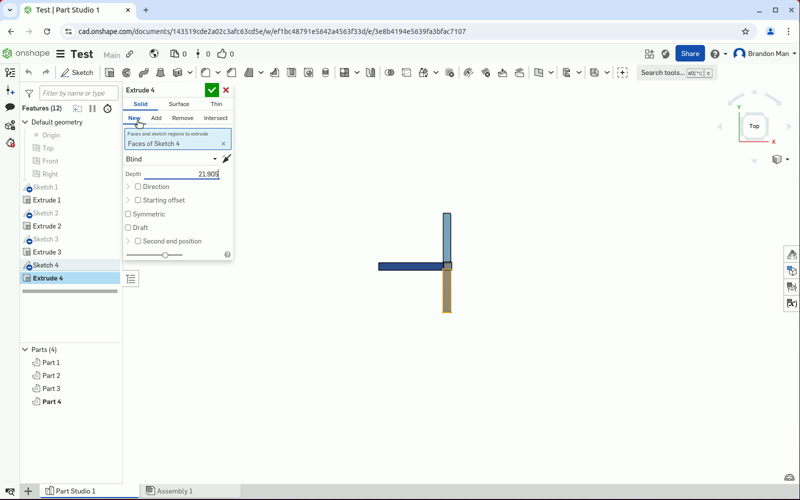
key(enter)
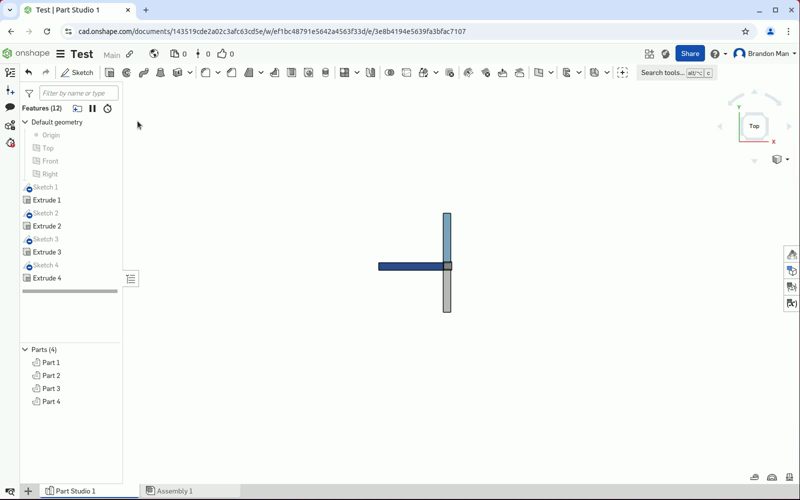
key(shift+h)
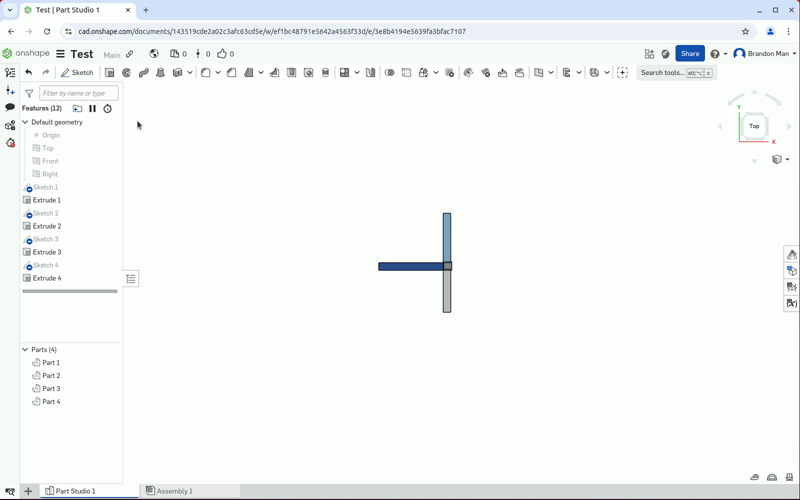
key(shift+h)
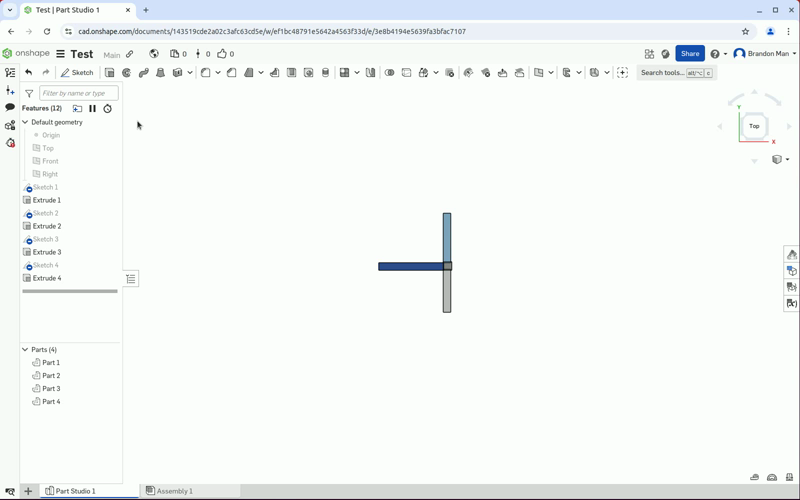
mouse_move(73, 189)
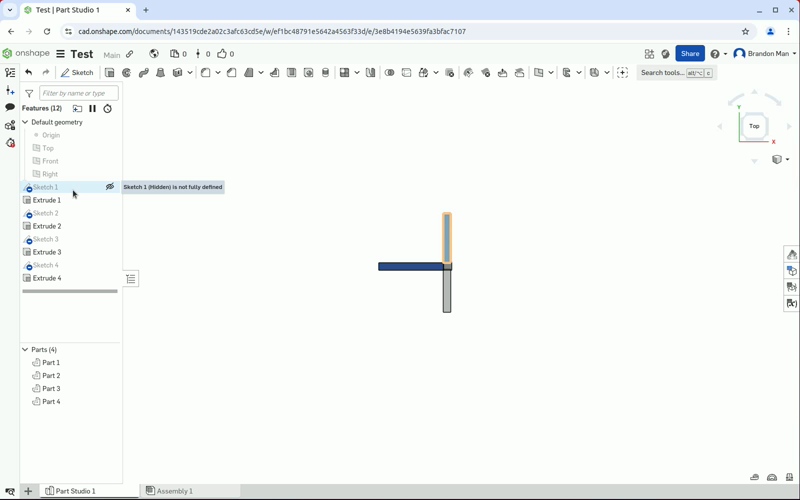
click(73, 189)
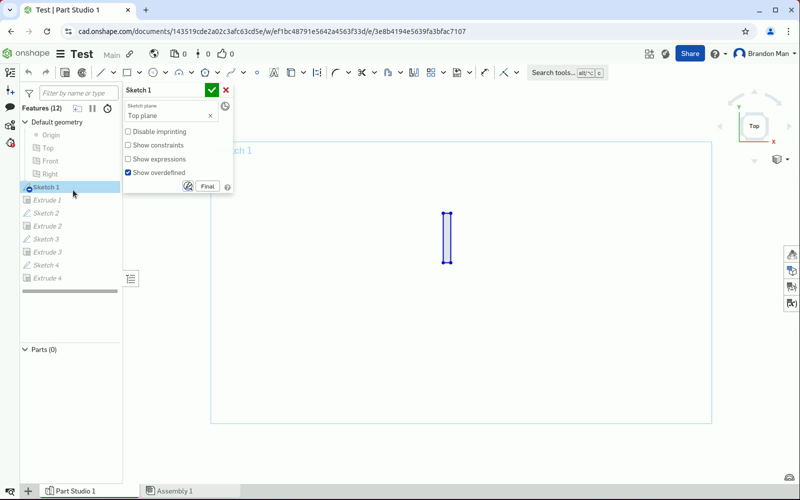
mouse_move(229, 92)
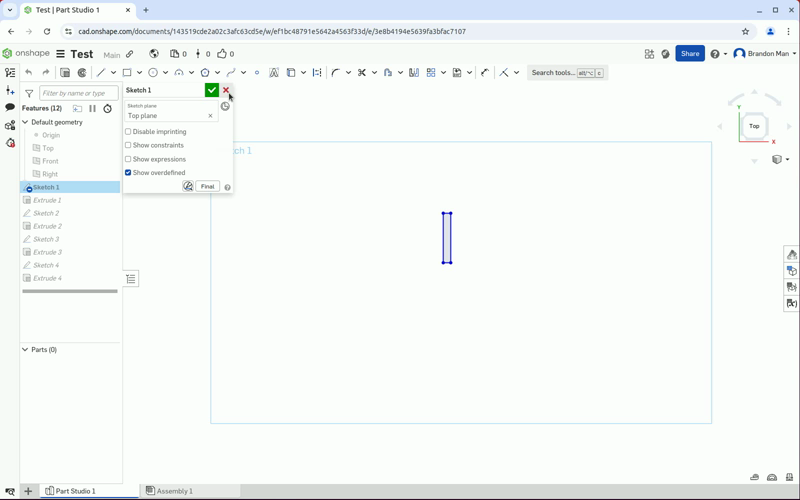
click(229, 92)
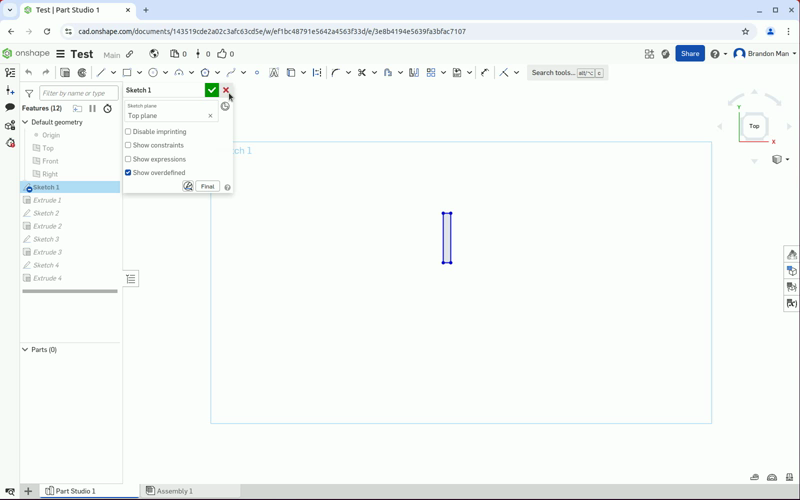
key(shift+s)
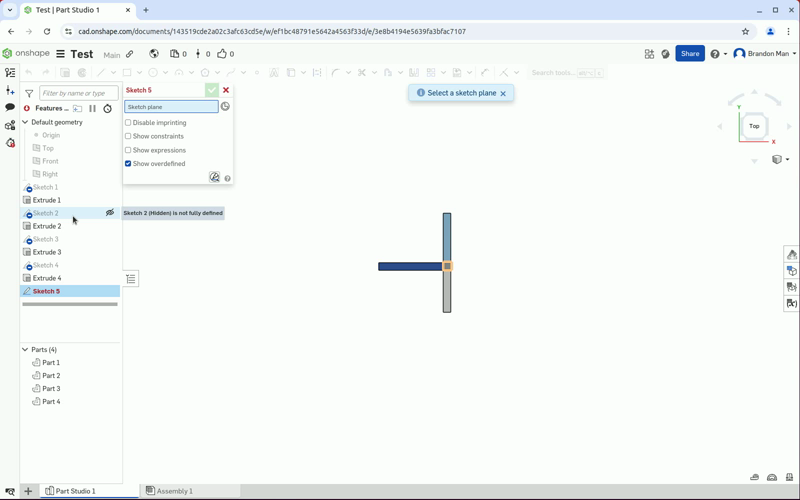
scroll(3)
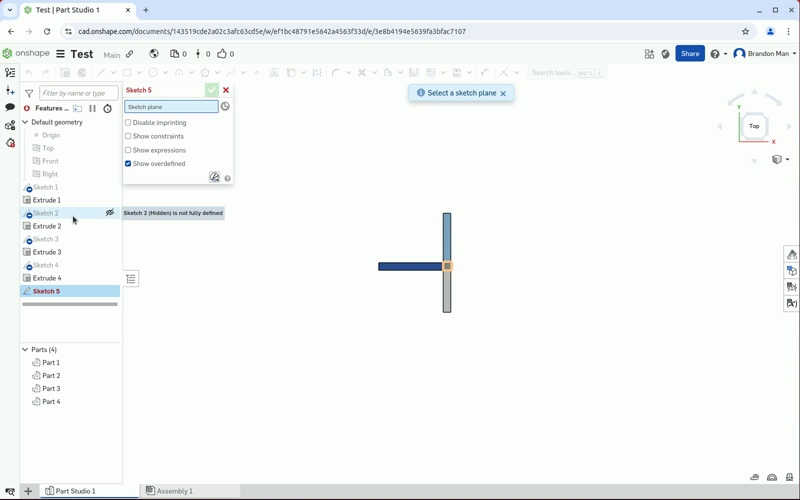
mouse_move(73, 150)
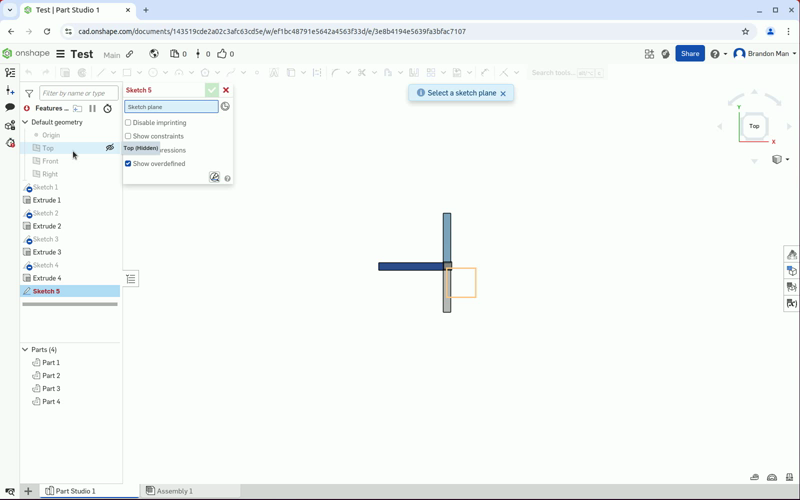
click(73, 150)
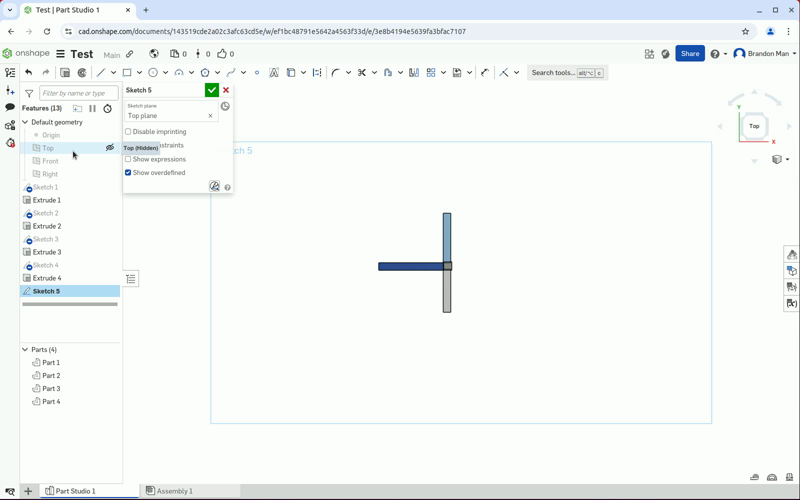
mouse_move(73, 352)
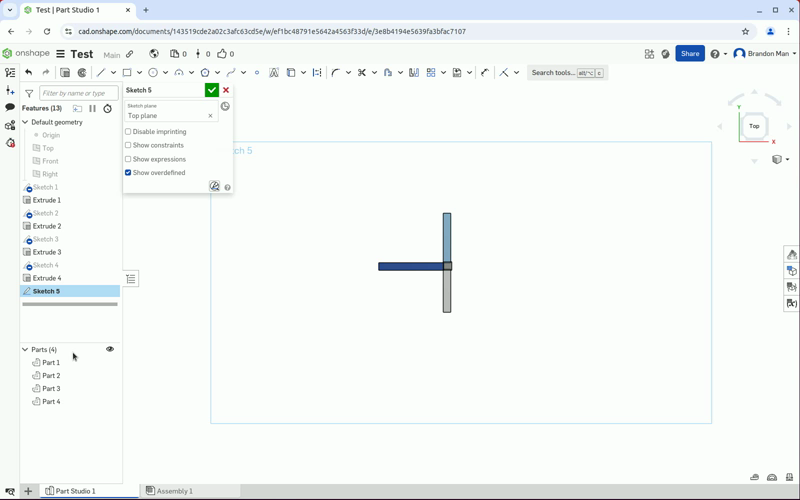
key(y)
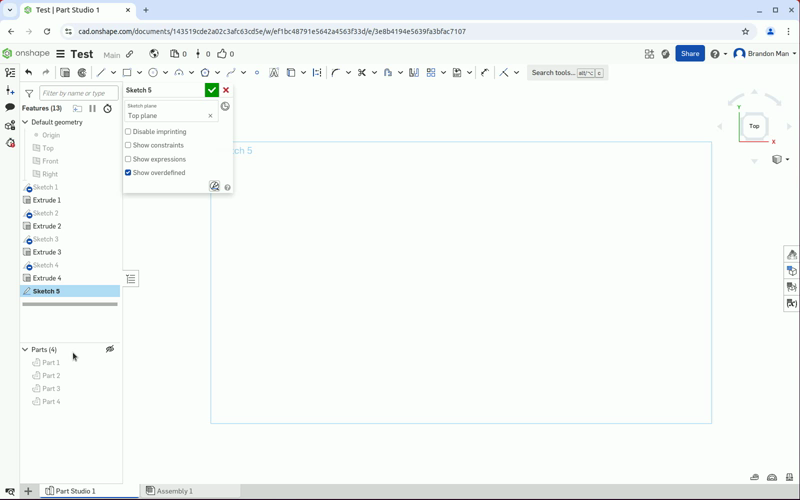
key(l)
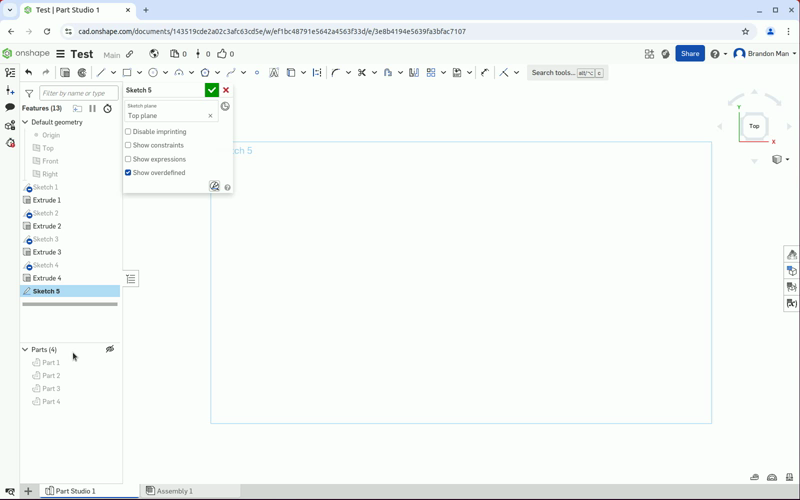
key_down(shift)
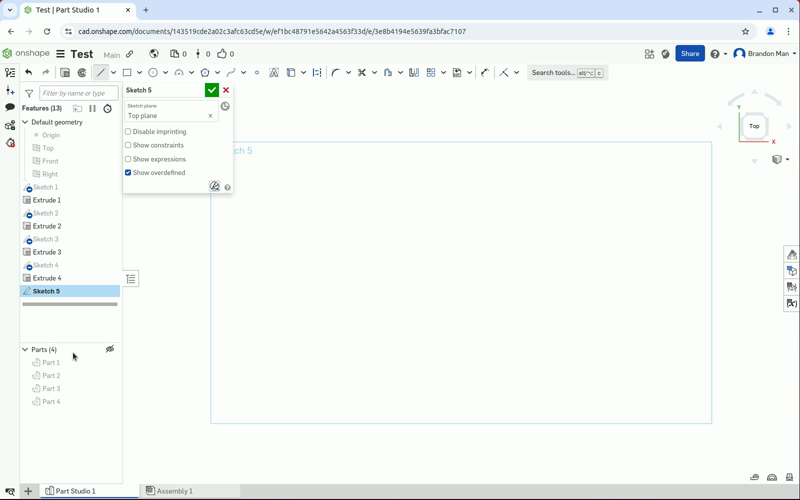
mouse_move(450, 270)
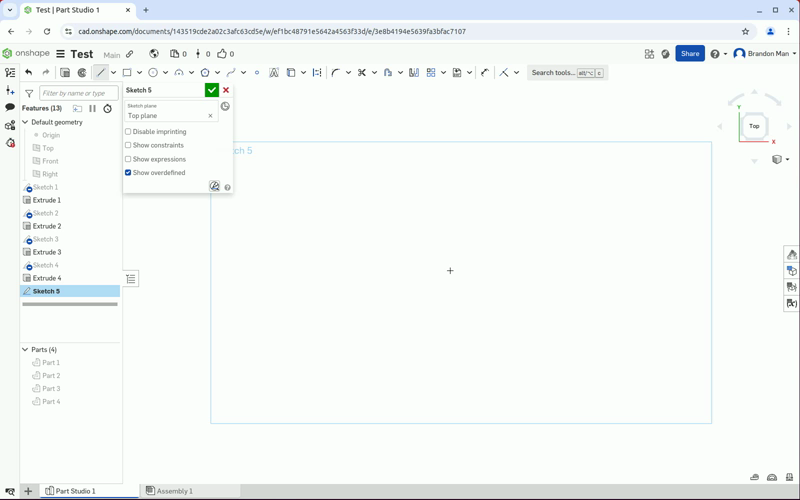
click(450, 270)
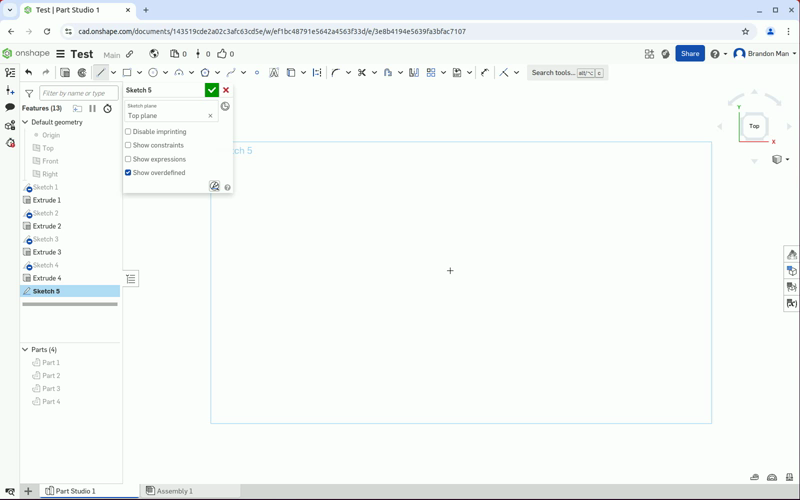
key_up(shift)
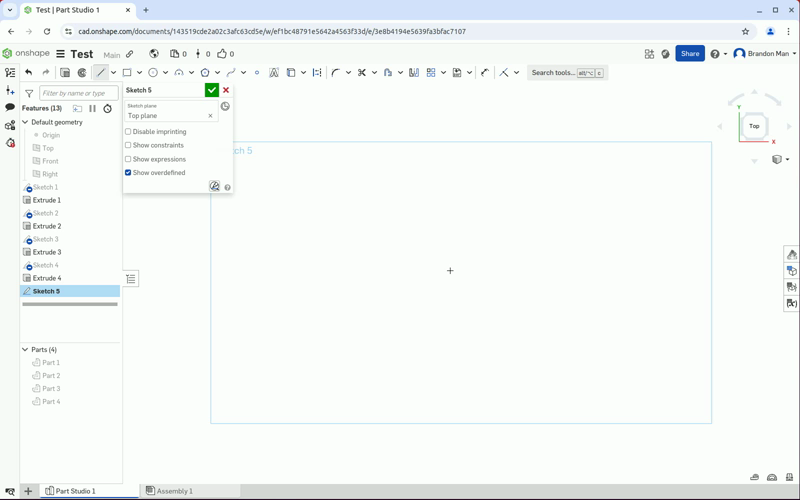
key_down(shift)
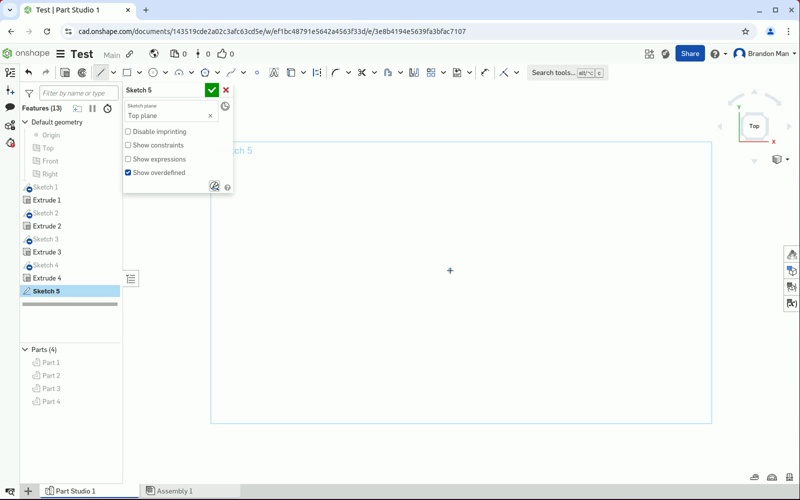
mouse_move(480, 270)
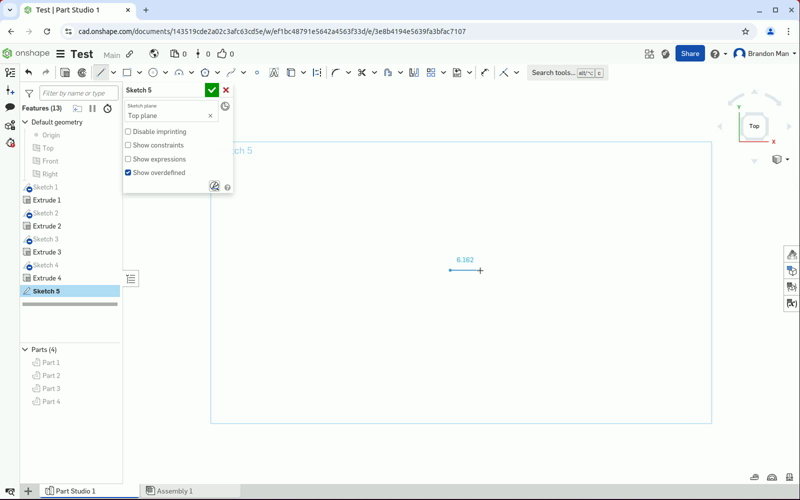
mouse_move(508, 270)
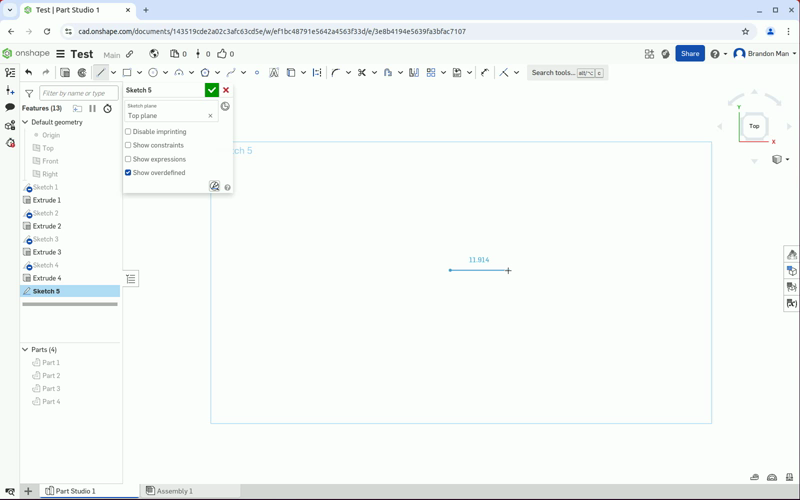
click(508, 270)
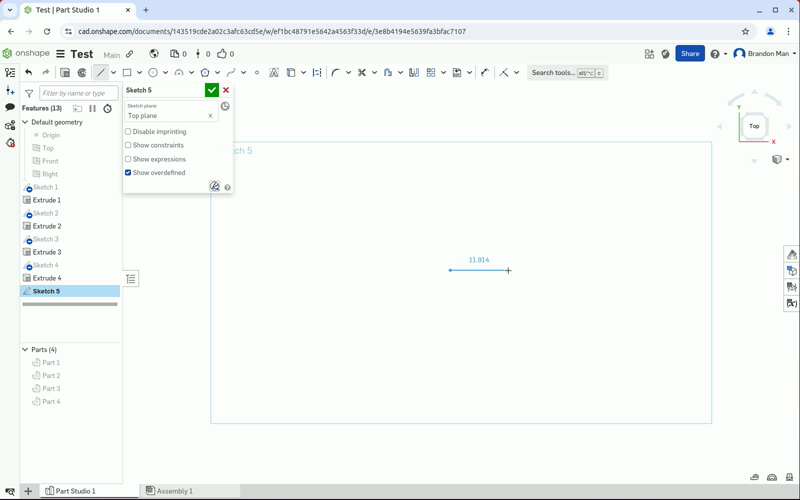
key_up(shift)
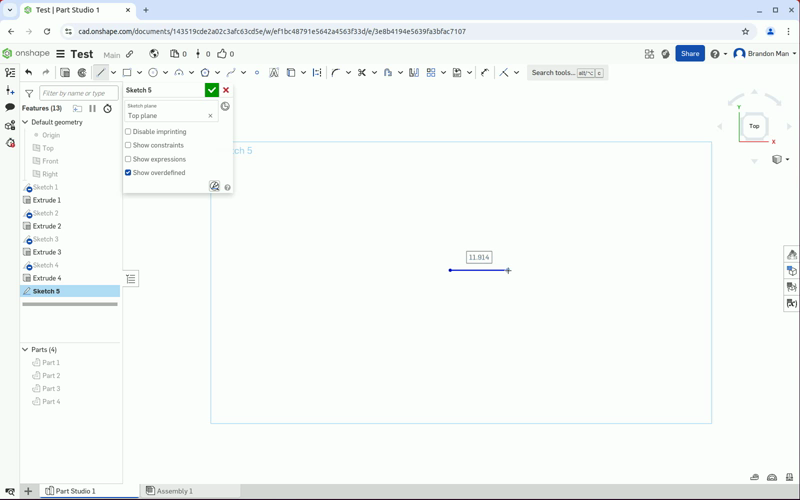
key_down(shift)
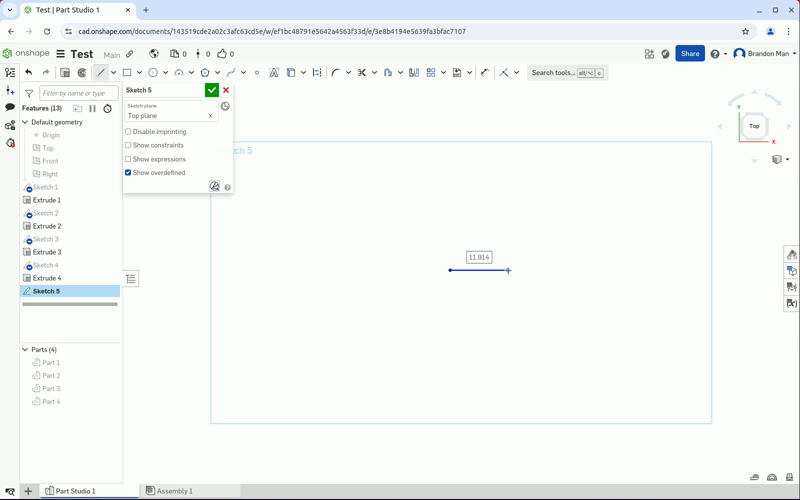
mouse_move(538, 270)
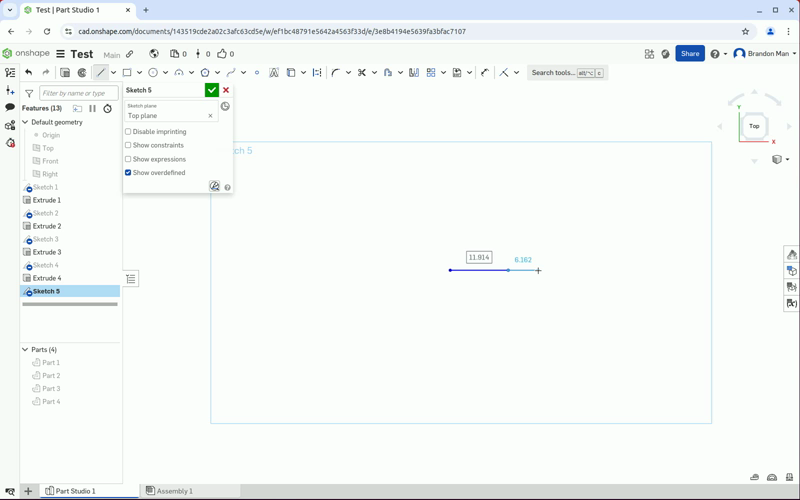
mouse_move(508, 262)
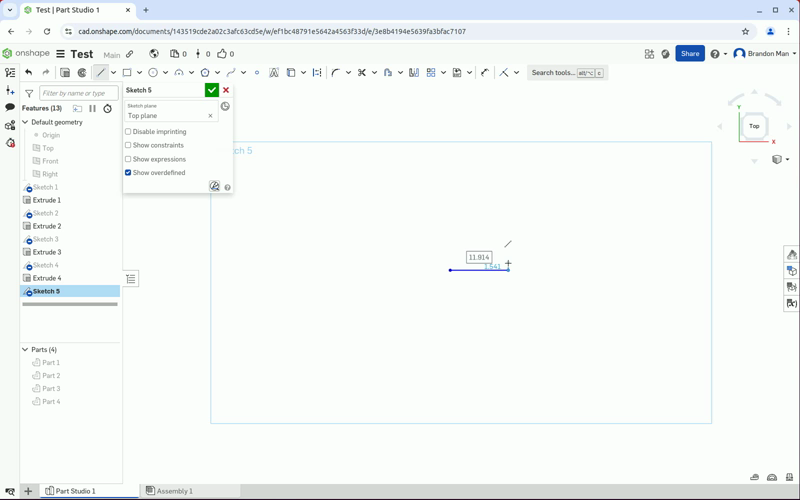
scroll(6)
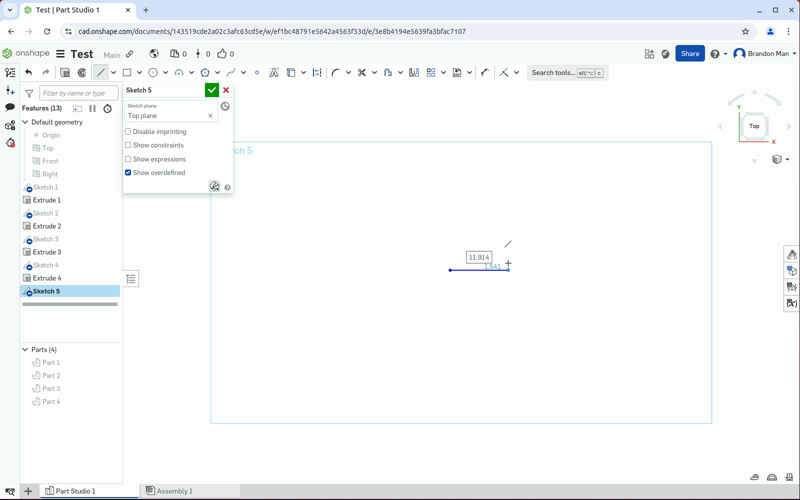
scroll(6)
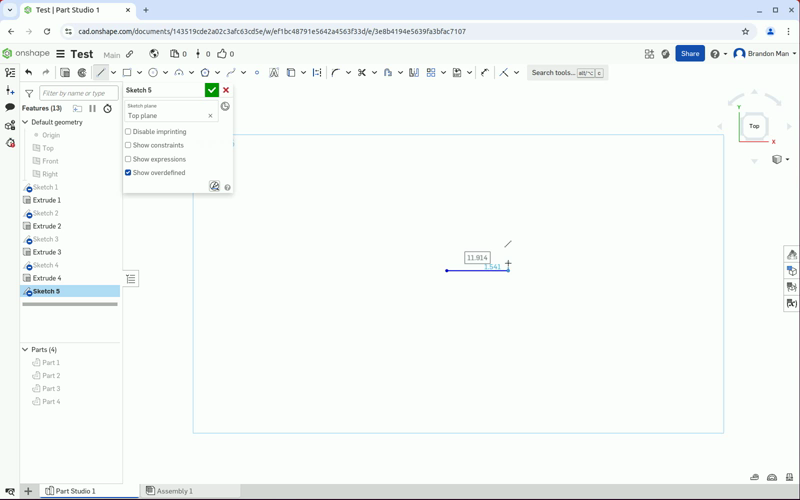
scroll(6)
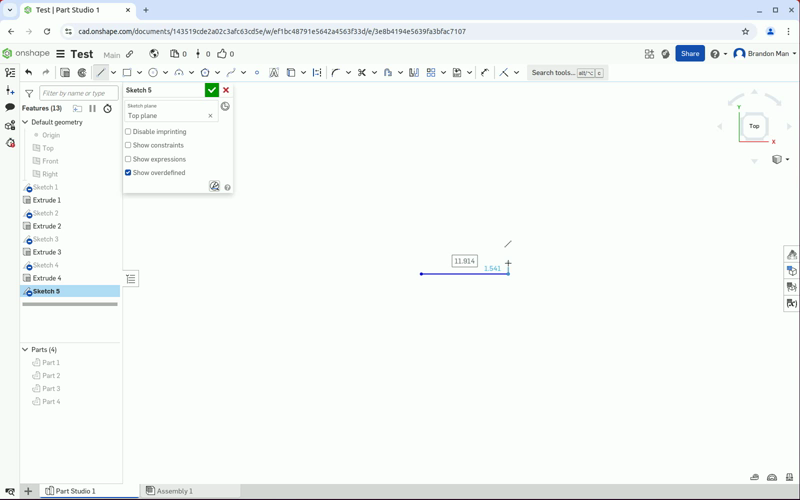
scroll(6)
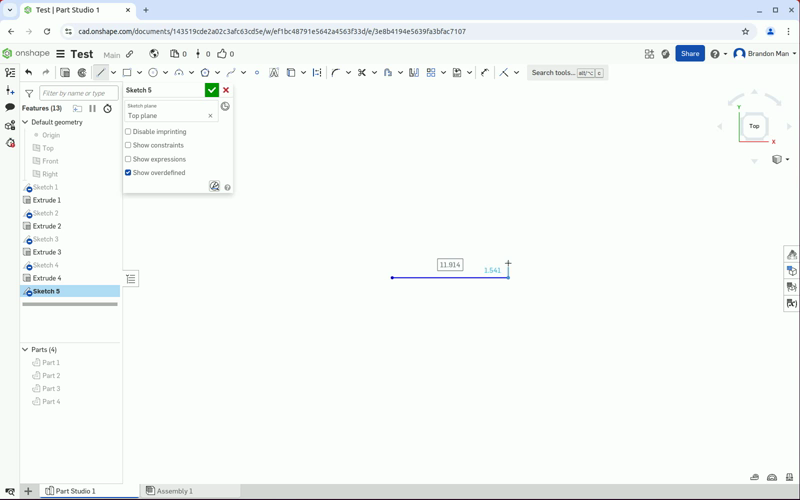
scroll(6)
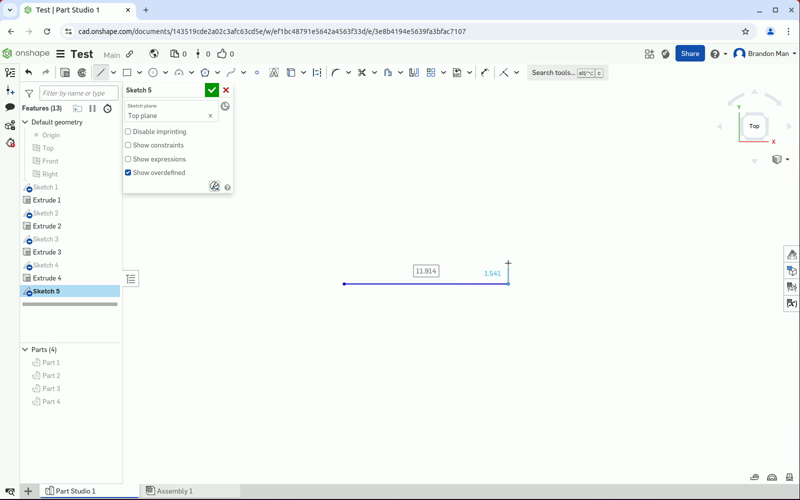
scroll(6)
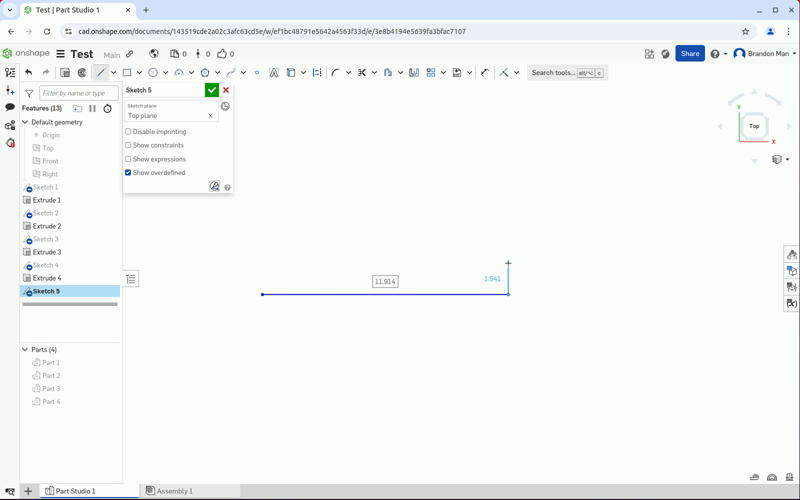
scroll(6)
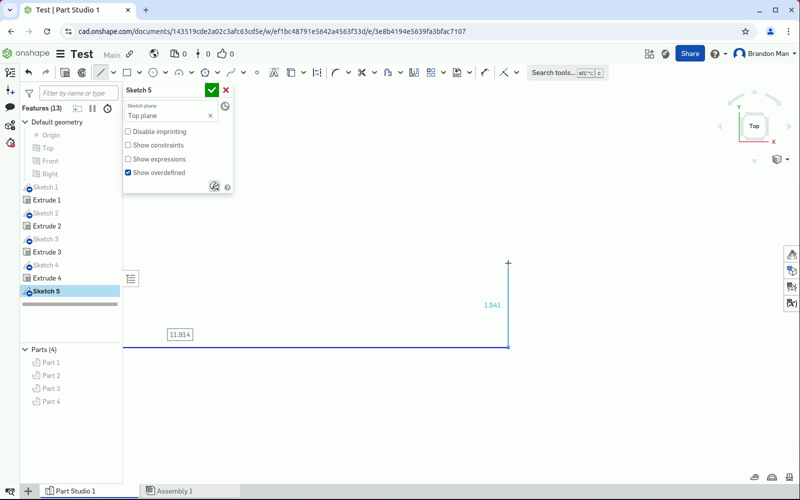
click(508, 262)
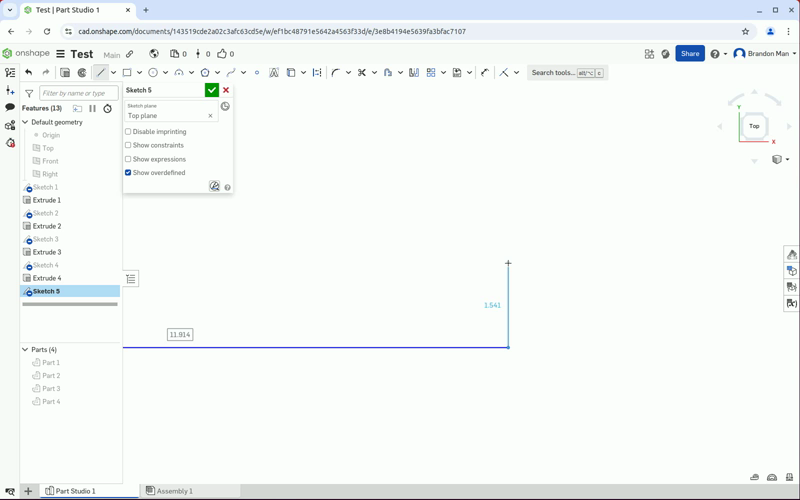
scroll(-6)
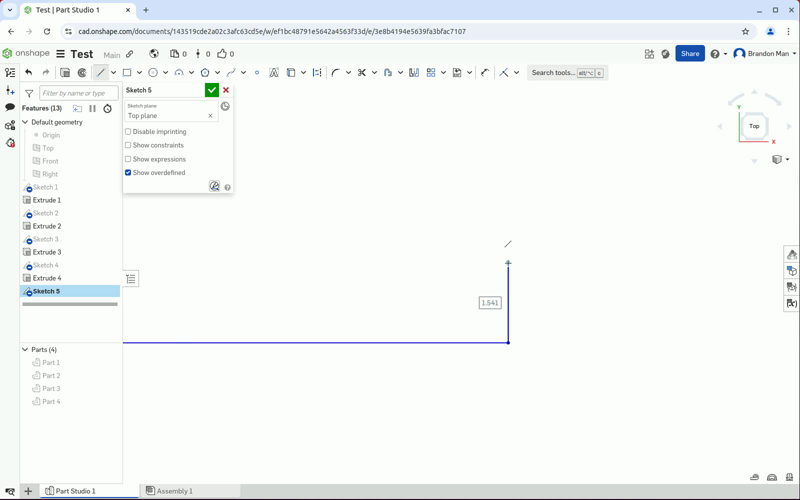
scroll(-6)
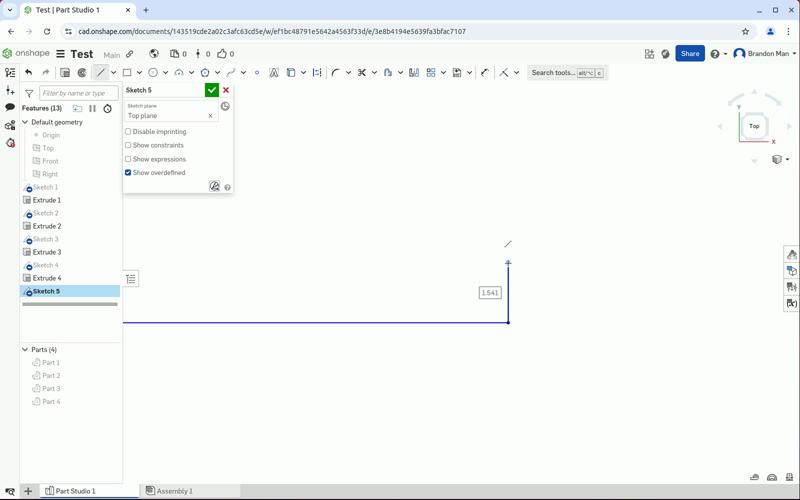
scroll(-6)
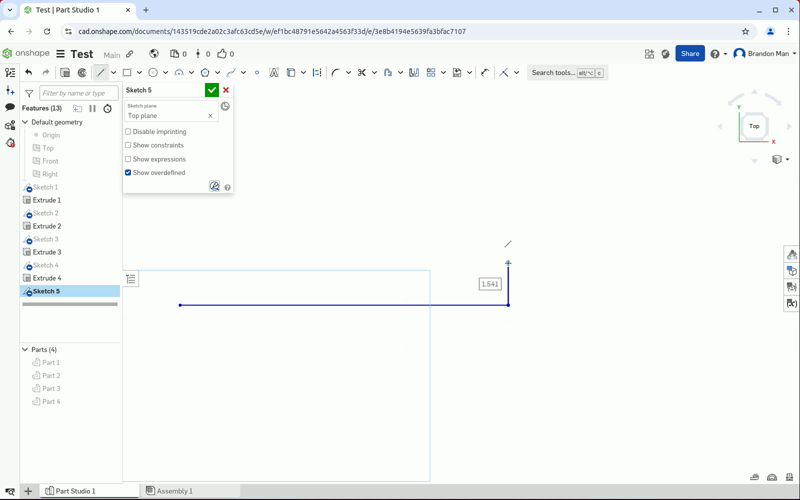
scroll(-6)
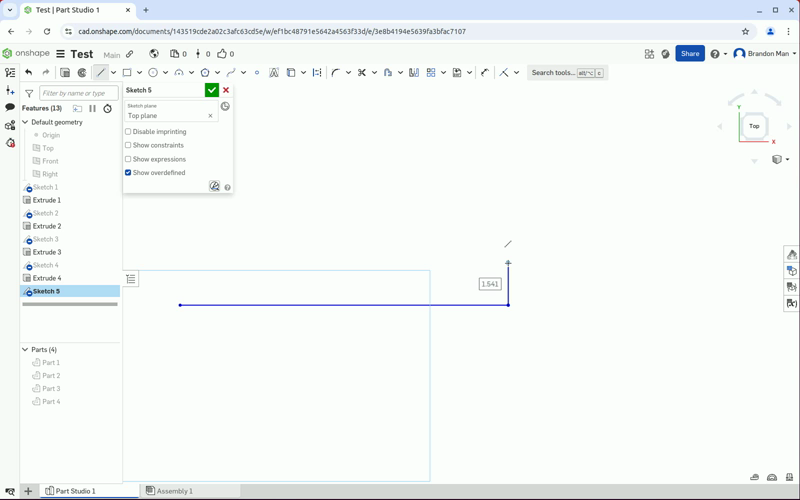
scroll(-6)
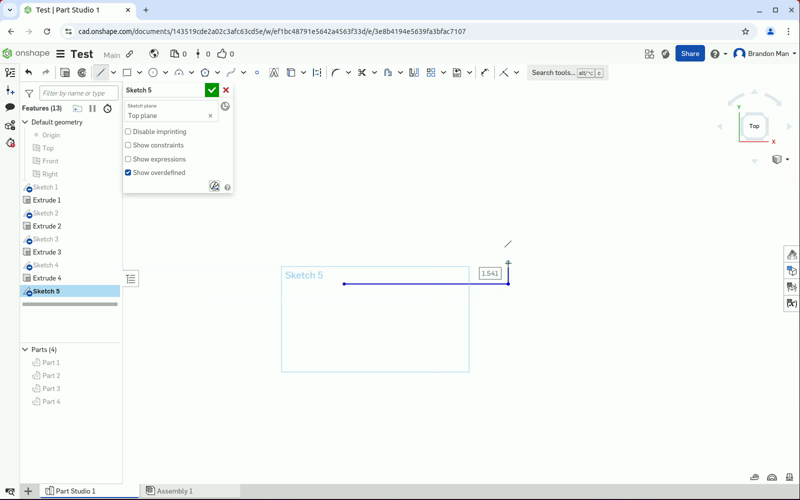
scroll(-6)
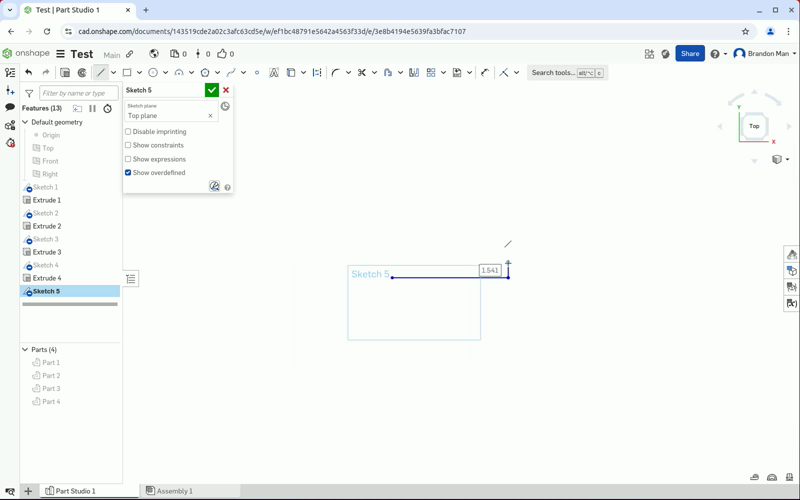
scroll(-6)
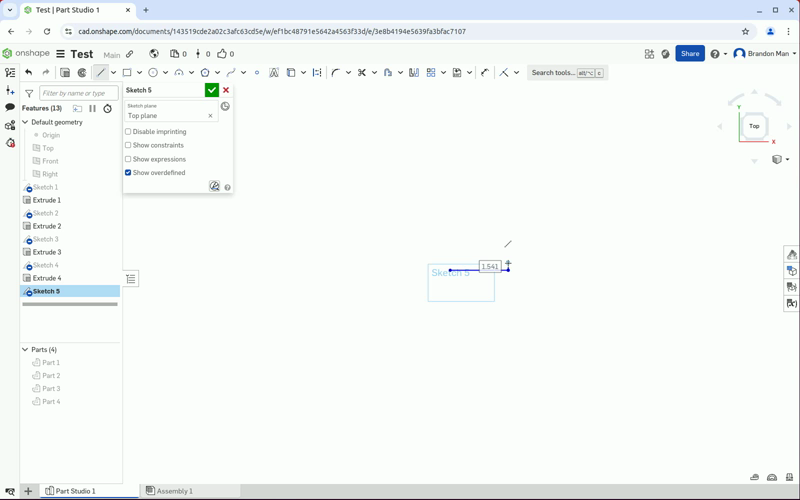
key_up(shift)
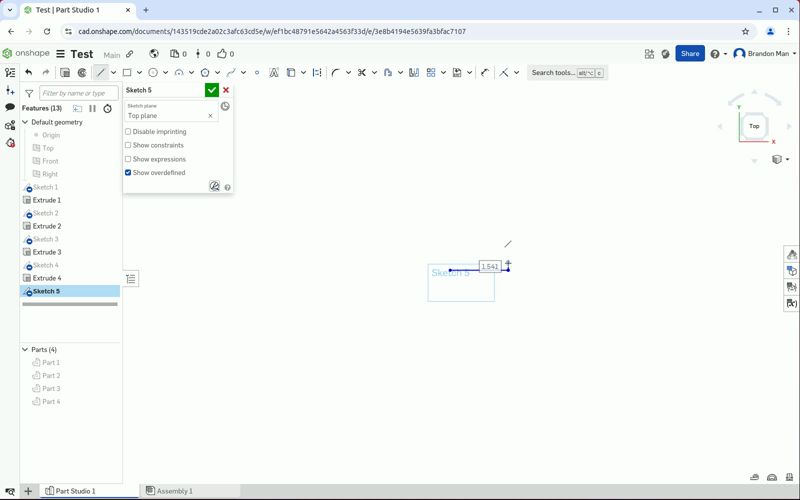
key_down(shift)
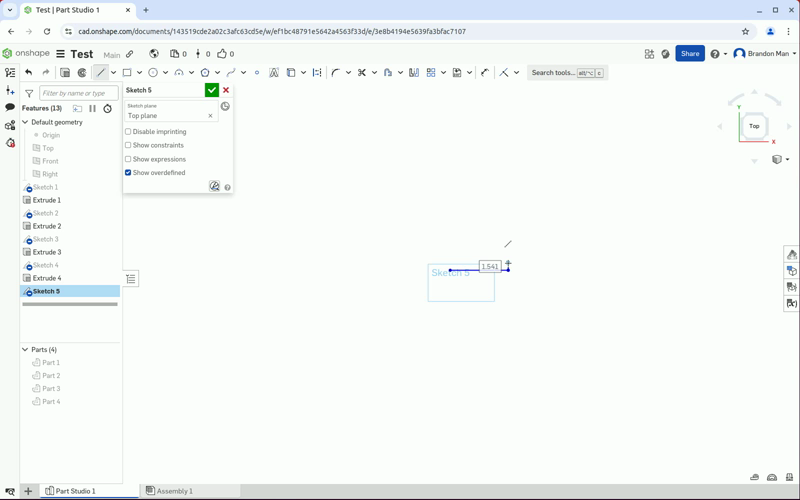
mouse_move(538, 262)
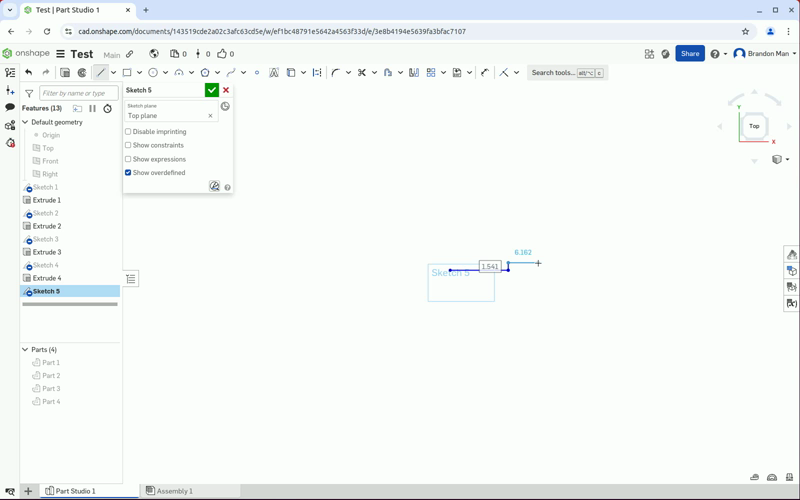
mouse_move(450, 262)
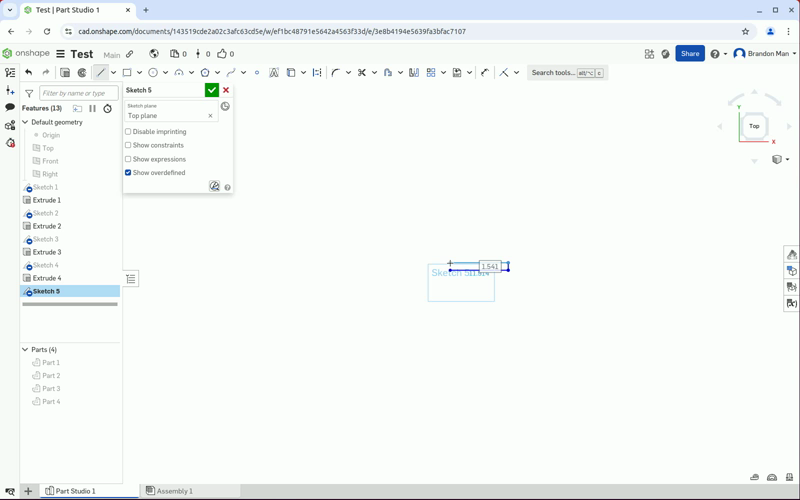
click(450, 262)
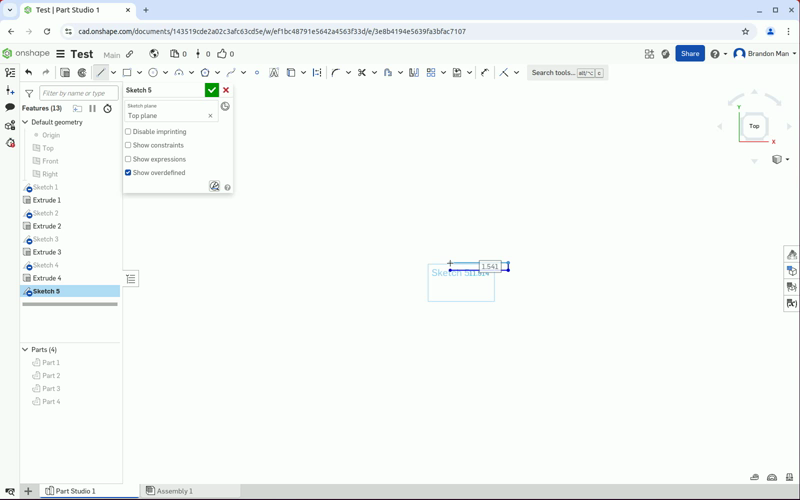
key_up(shift)
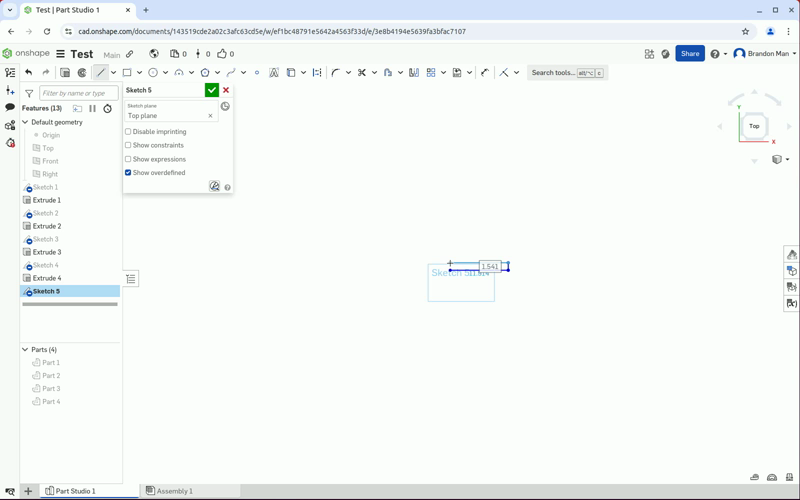
mouse_move(480, 262)
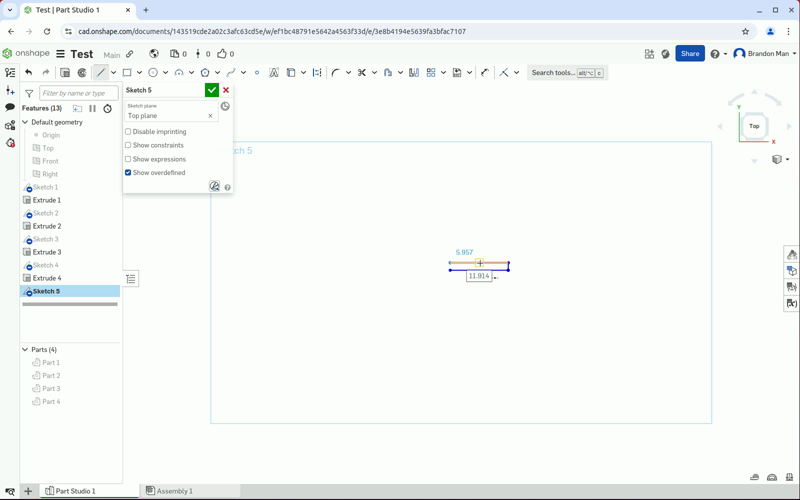
key_down(shift)
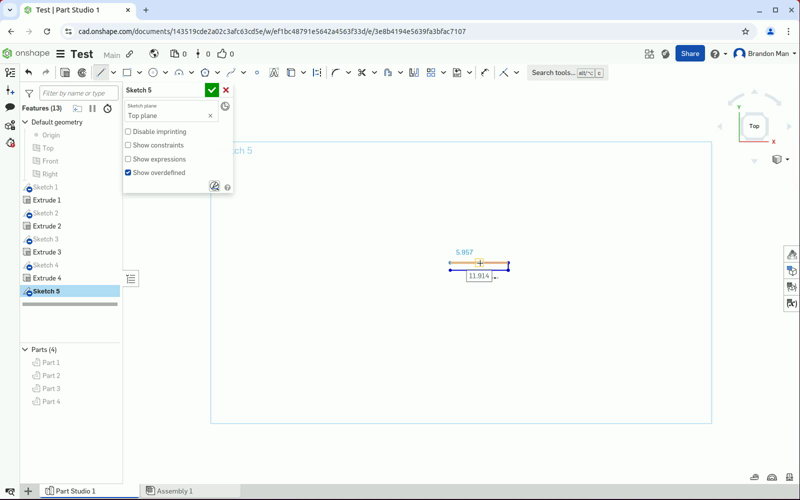
mouse_move(450, 270)
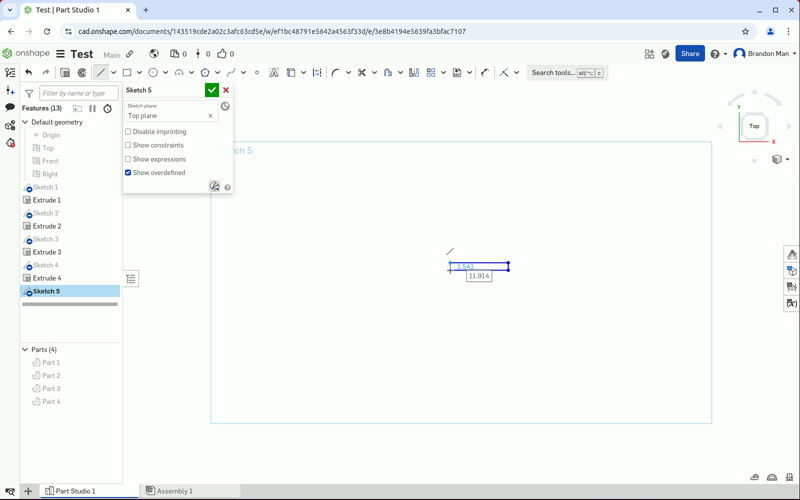
scroll(6)
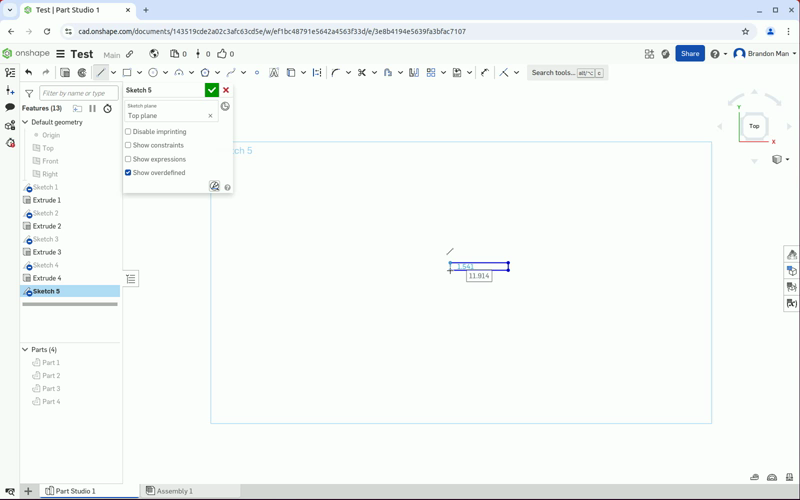
scroll(6)
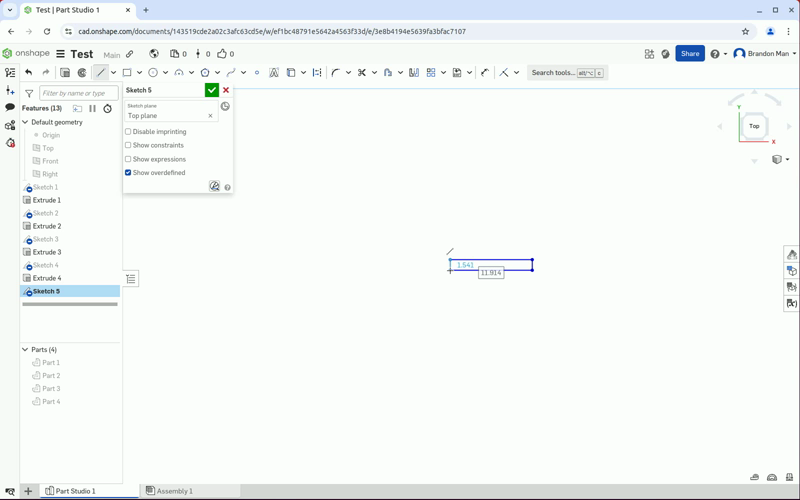
scroll(6)
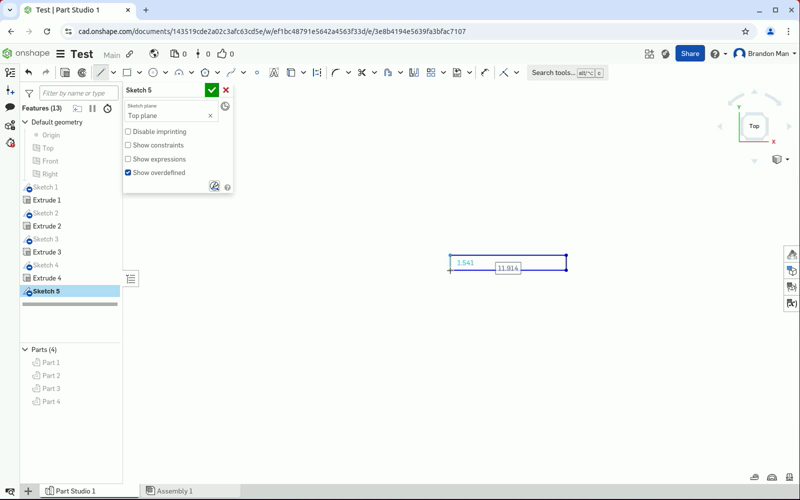
scroll(6)
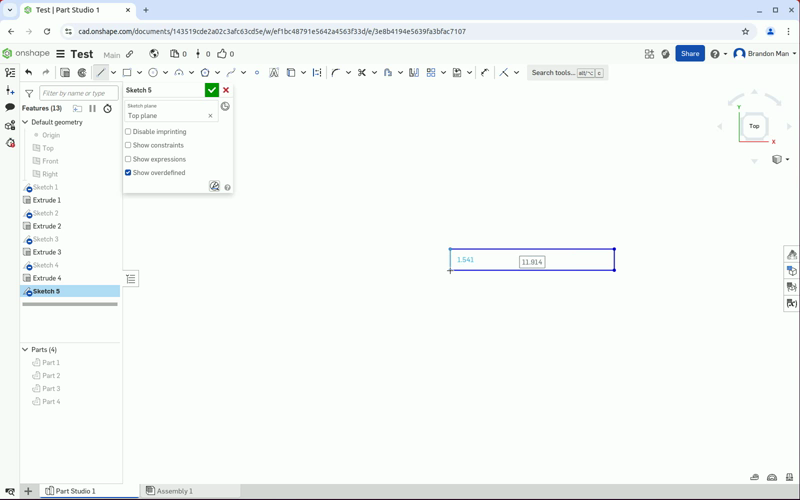
scroll(6)
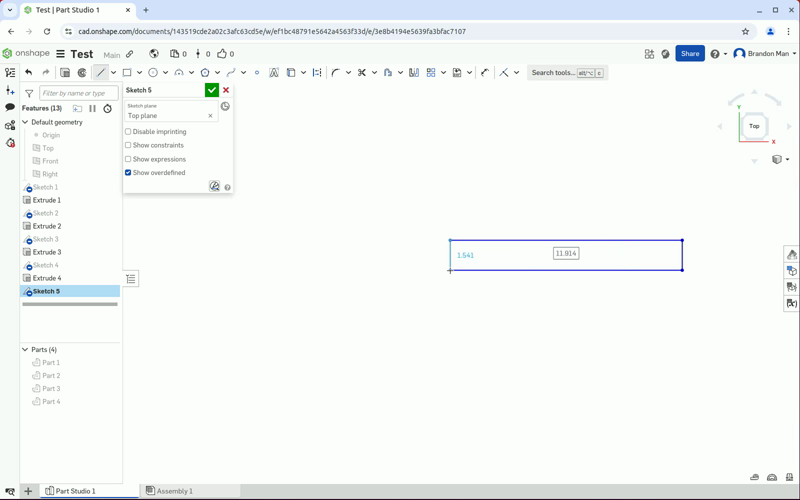
scroll(6)
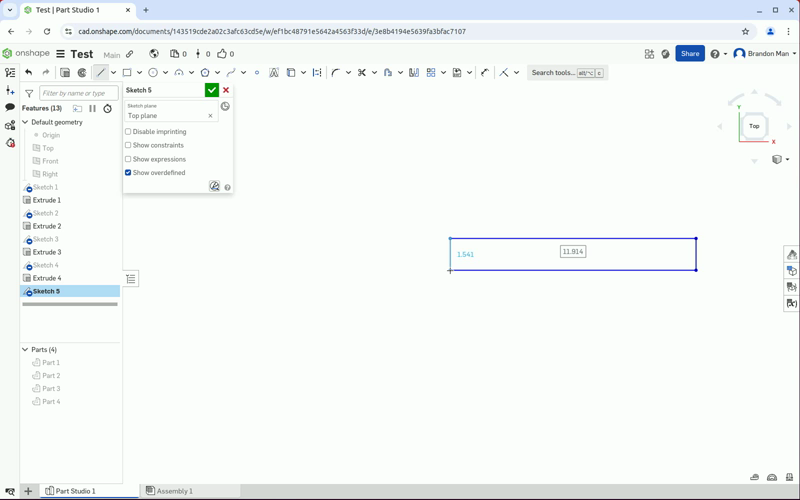
scroll(6)
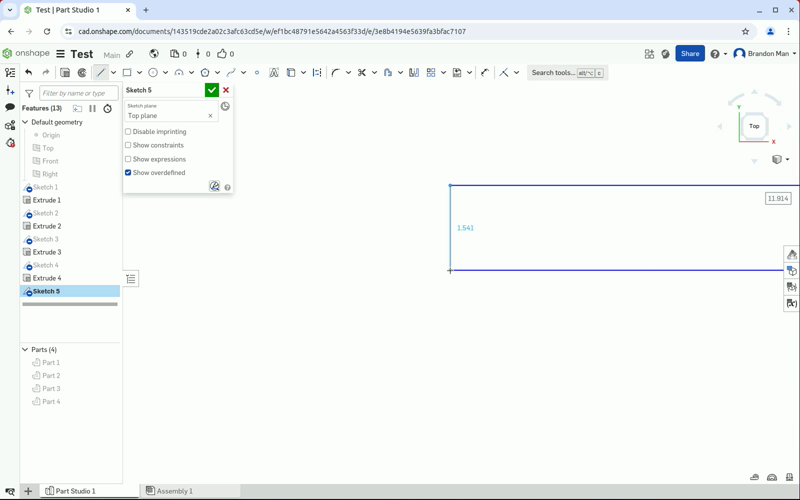
key_up(shift)
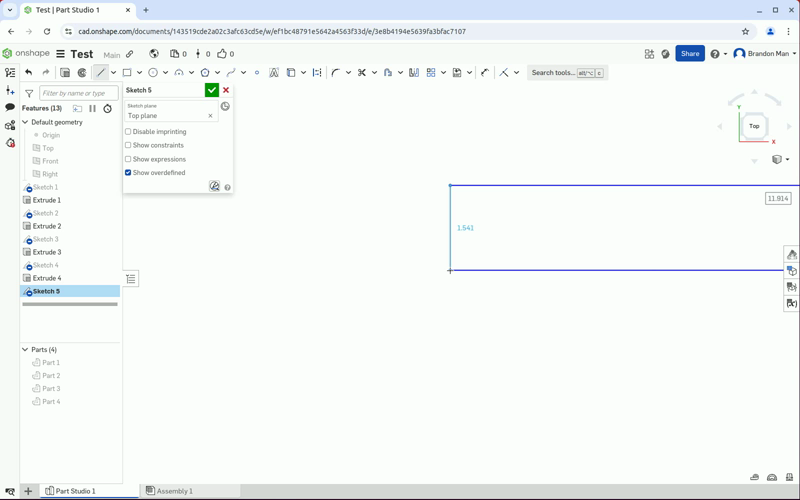
click(450, 270)
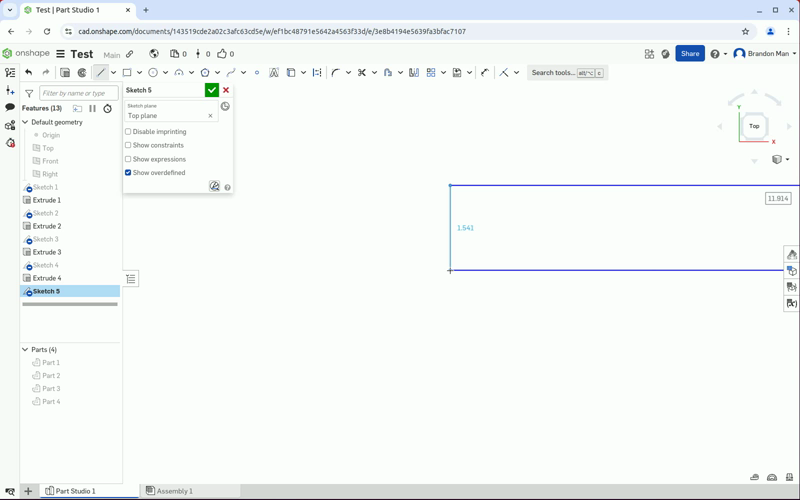
scroll(-6)
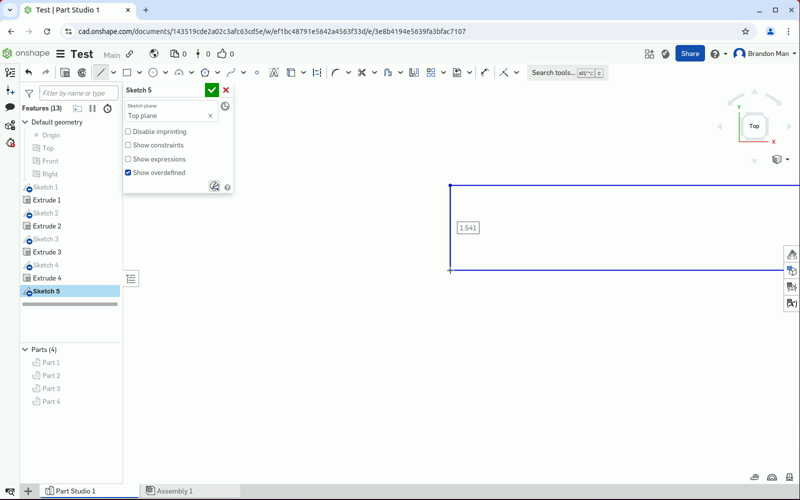
scroll(-6)
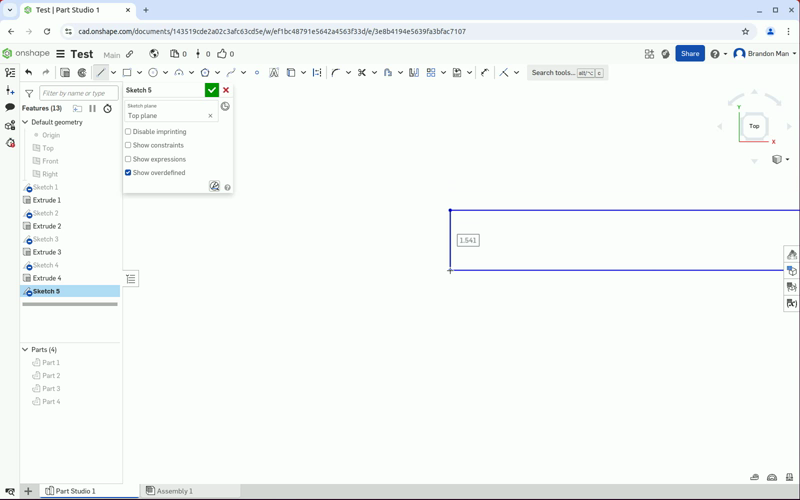
scroll(-6)
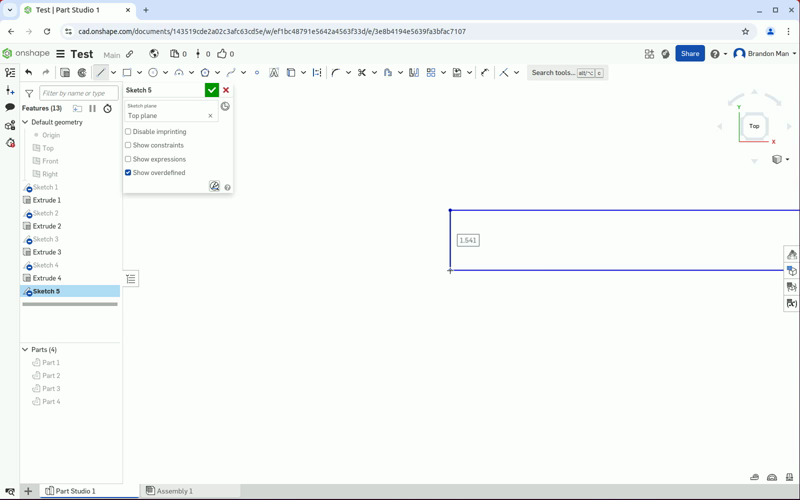
scroll(-6)
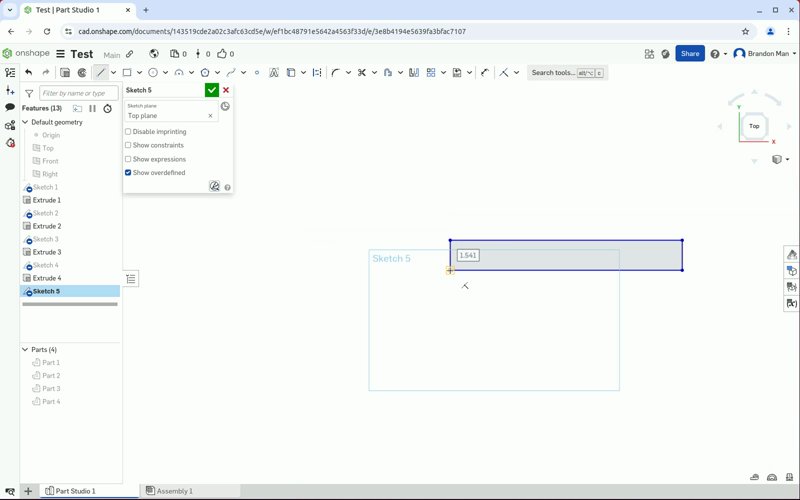
scroll(-6)
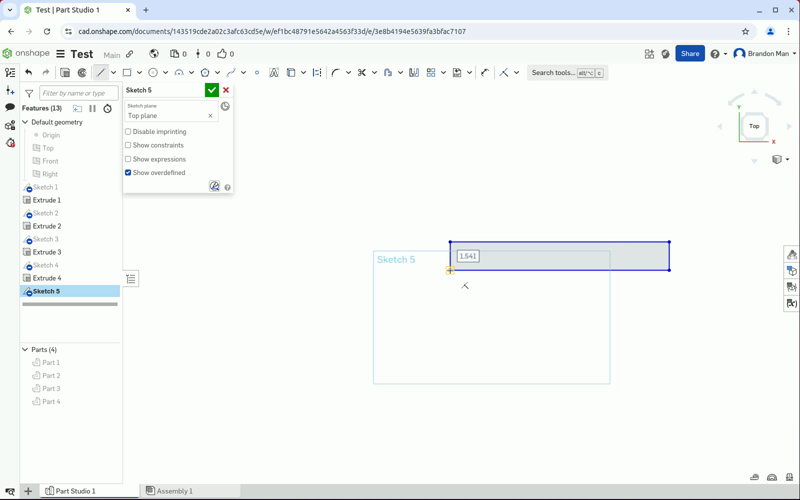
scroll(-6)
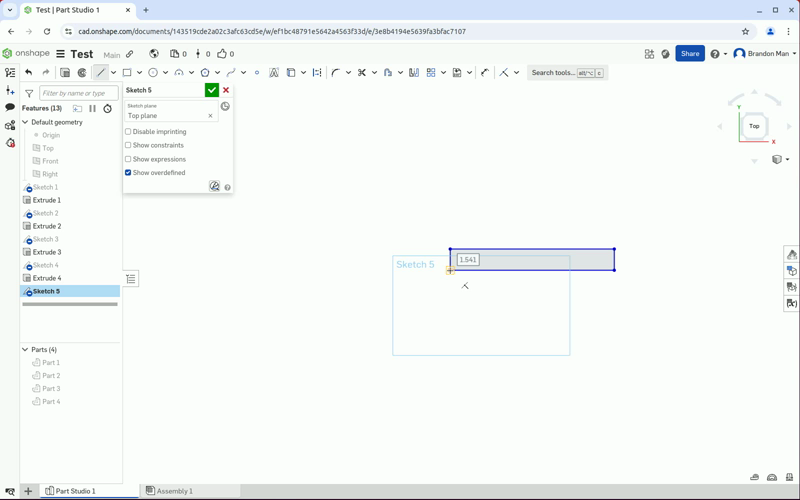
scroll(-6)
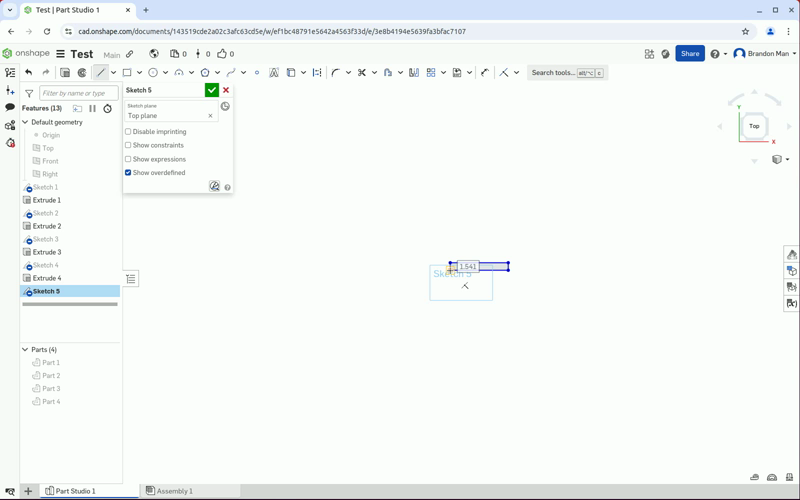
key(esc)
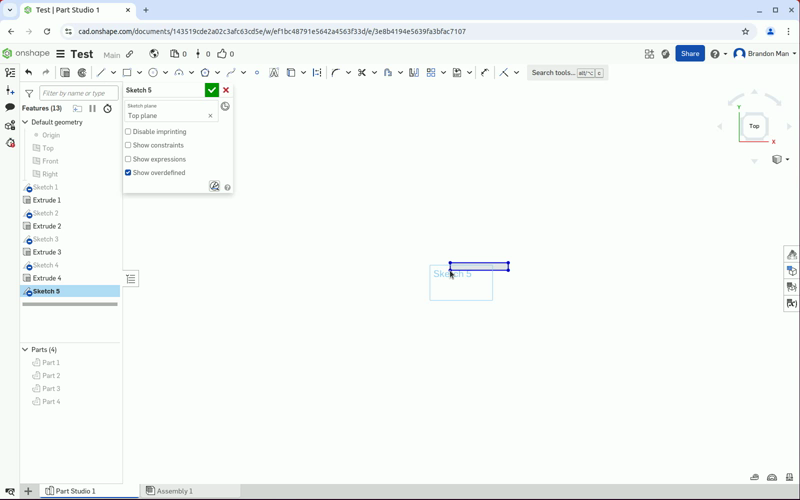
mouse_move(452, 264)
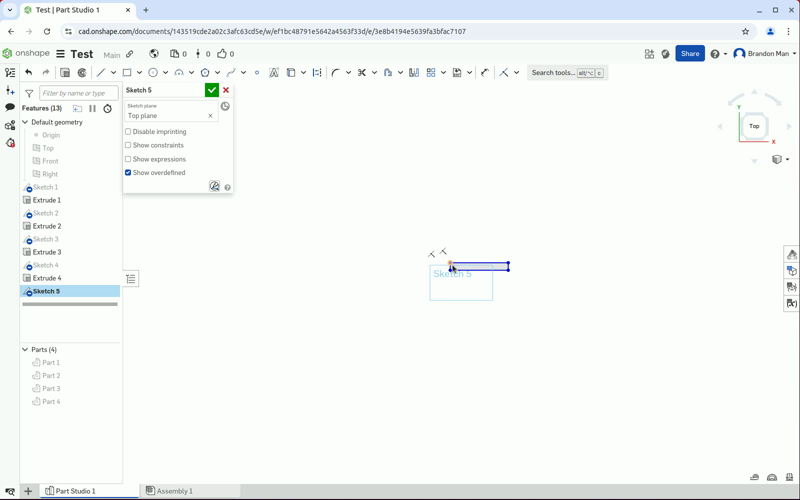
scroll(6)
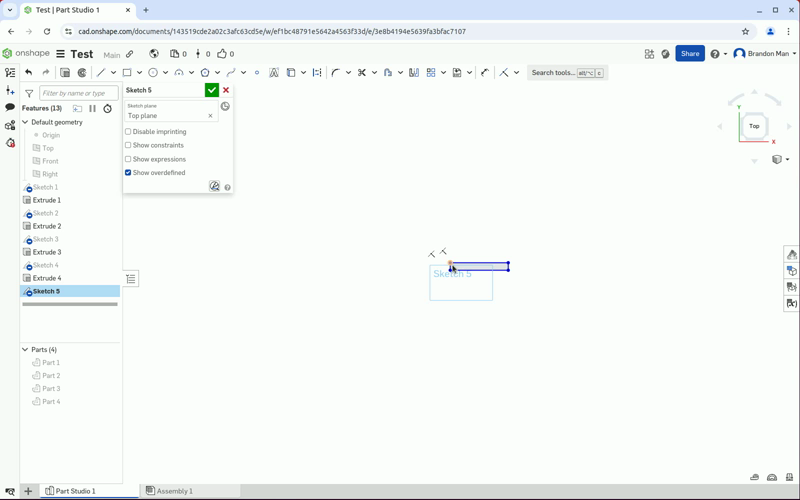
scroll(6)
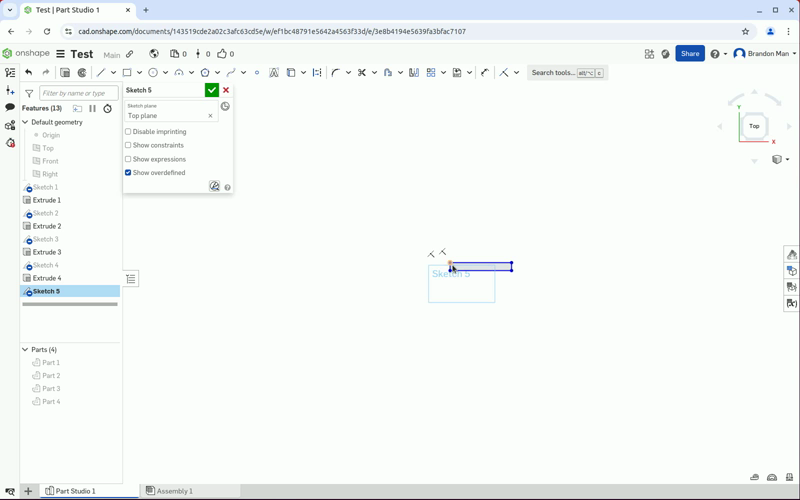
scroll(6)
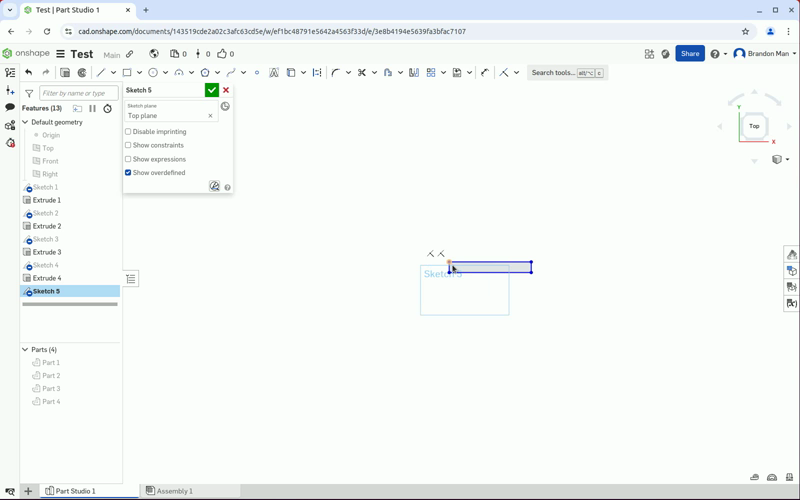
scroll(6)
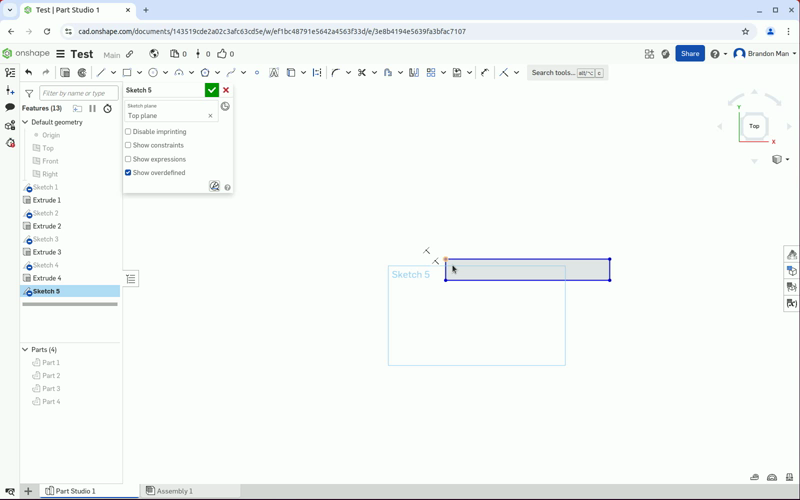
scroll(6)
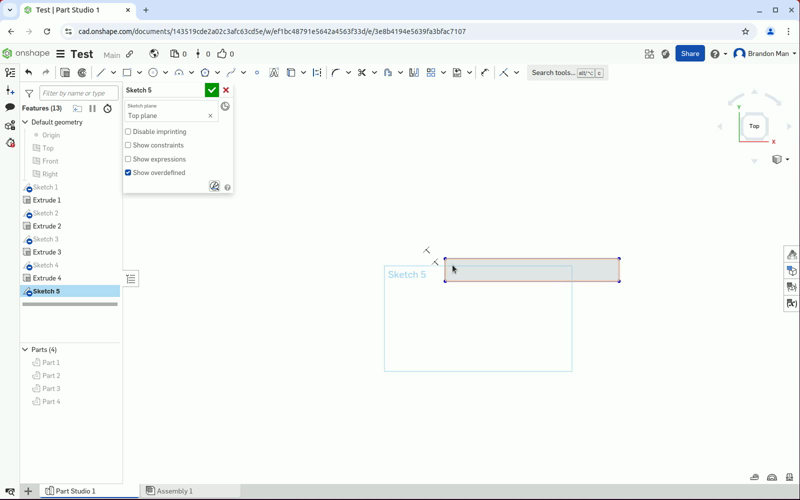
scroll(6)
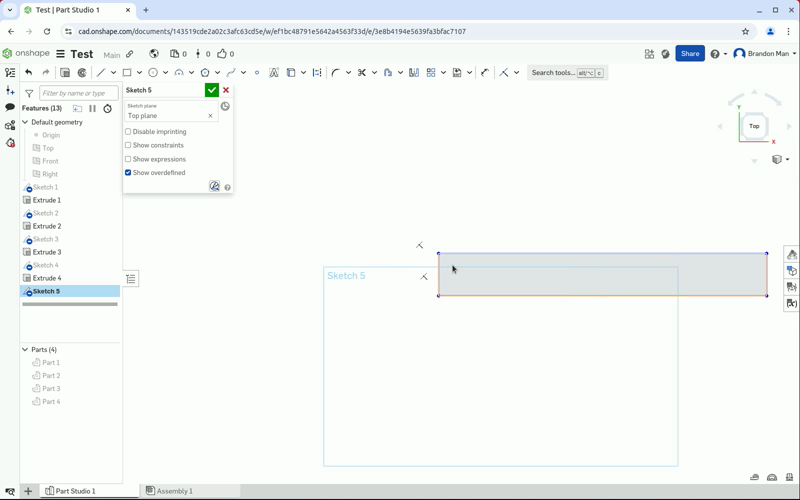
scroll(6)
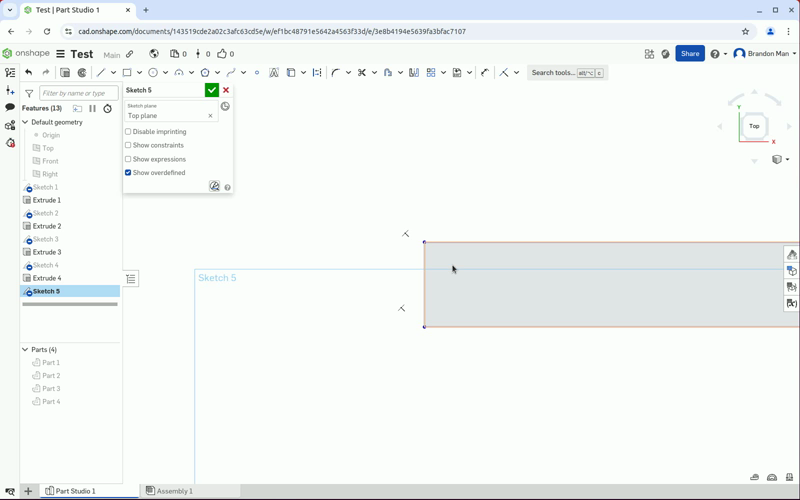
click(452, 264)
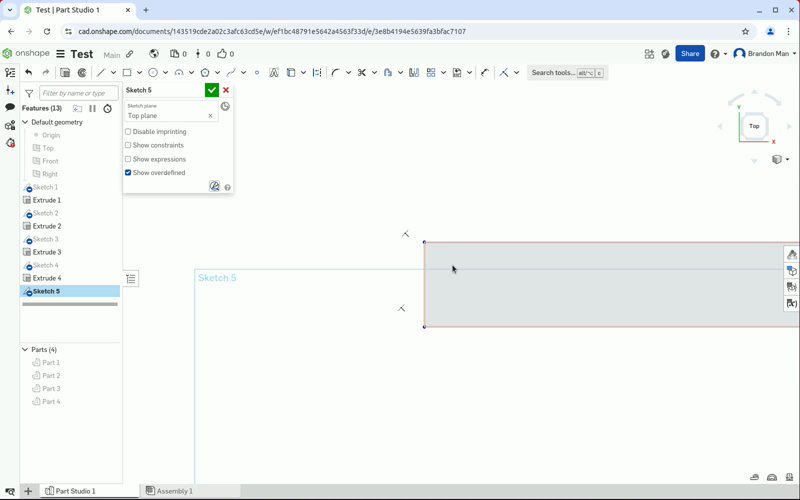
scroll(-6)
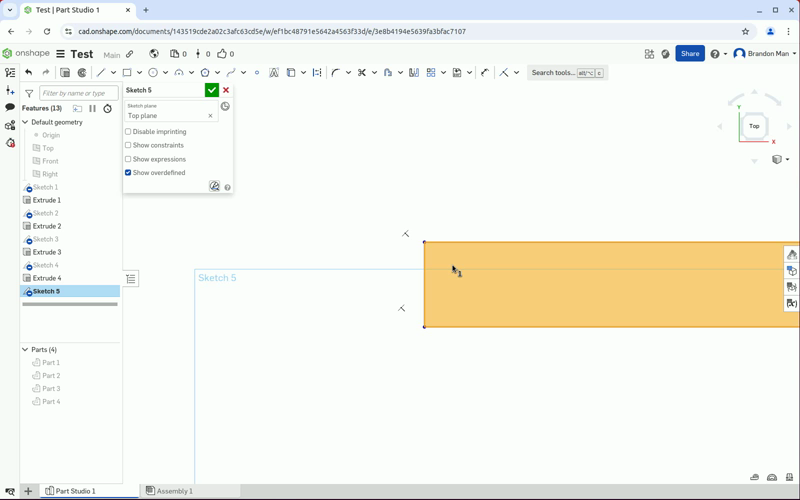
scroll(-6)
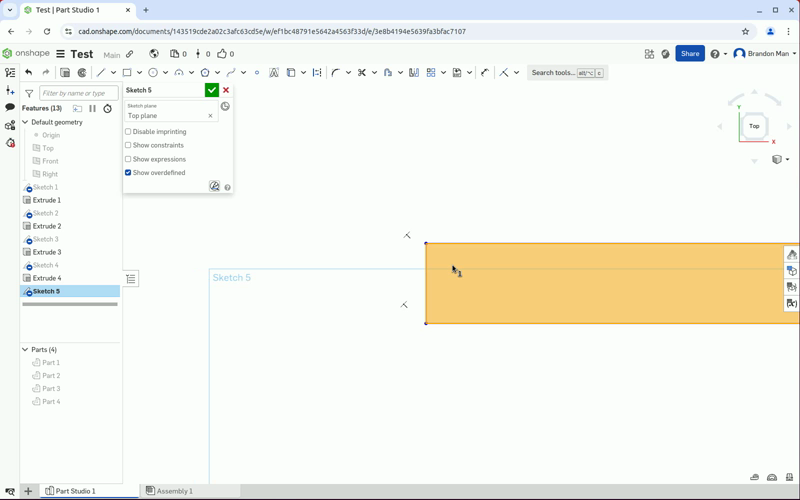
scroll(-6)
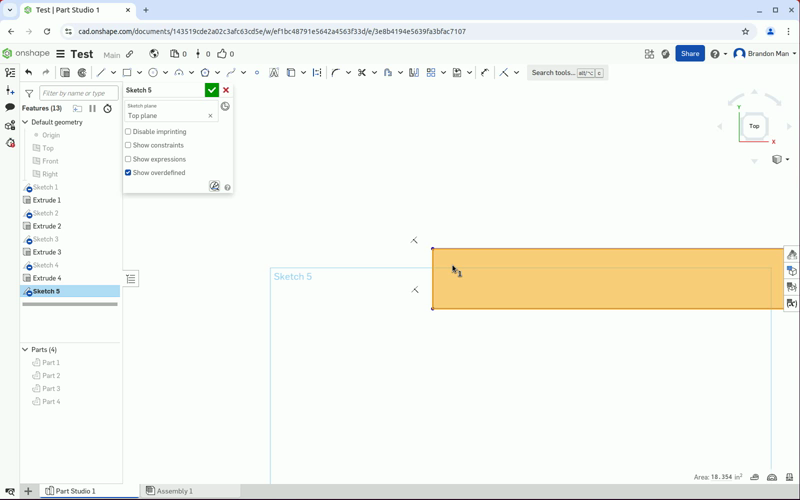
scroll(-6)
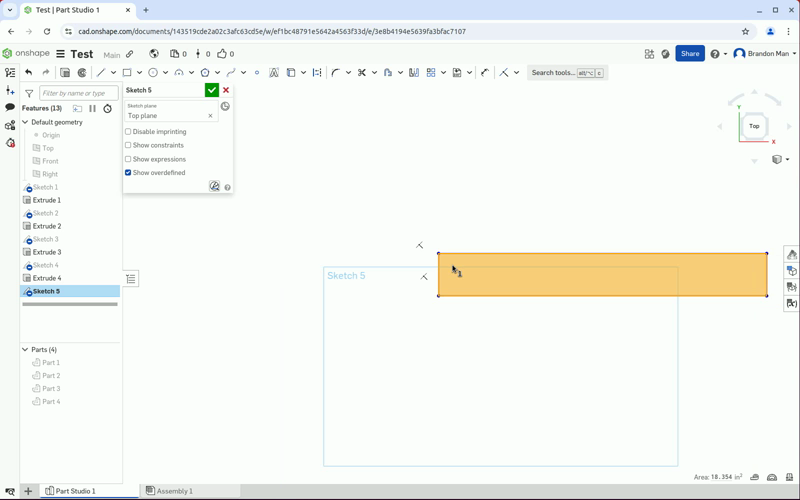
scroll(-6)
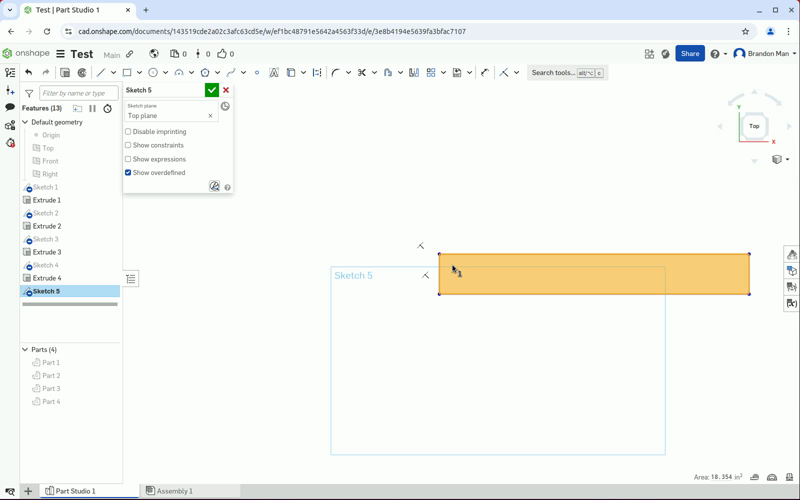
scroll(-6)
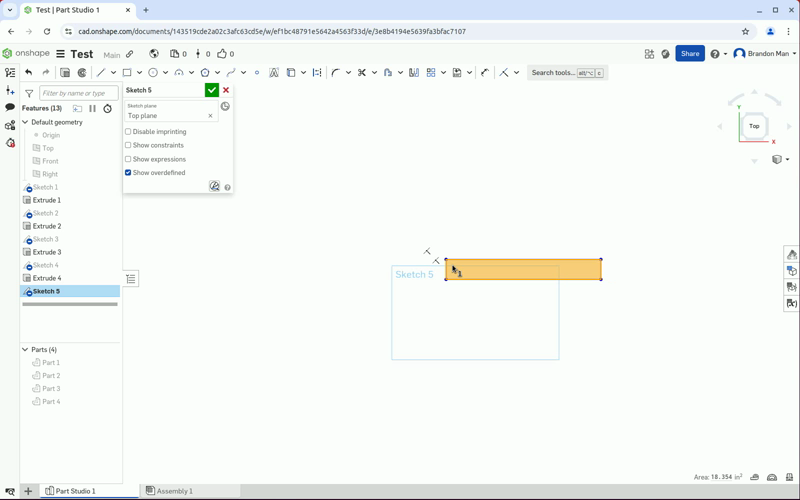
scroll(-6)
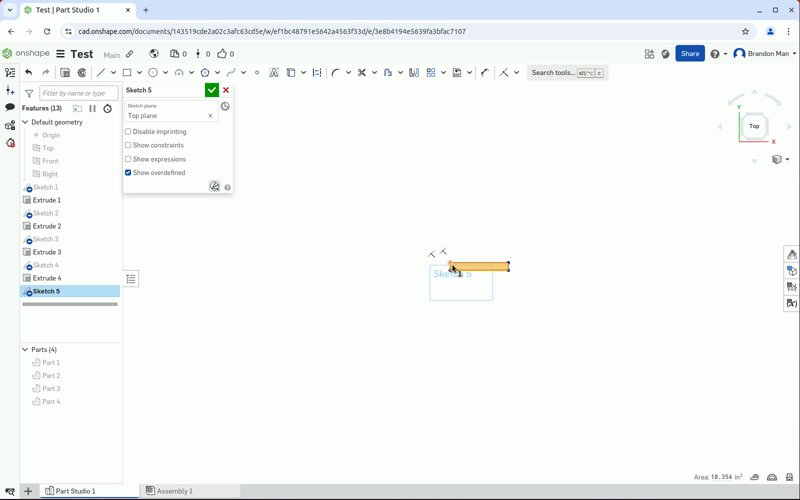
mouse_move(73, 352)
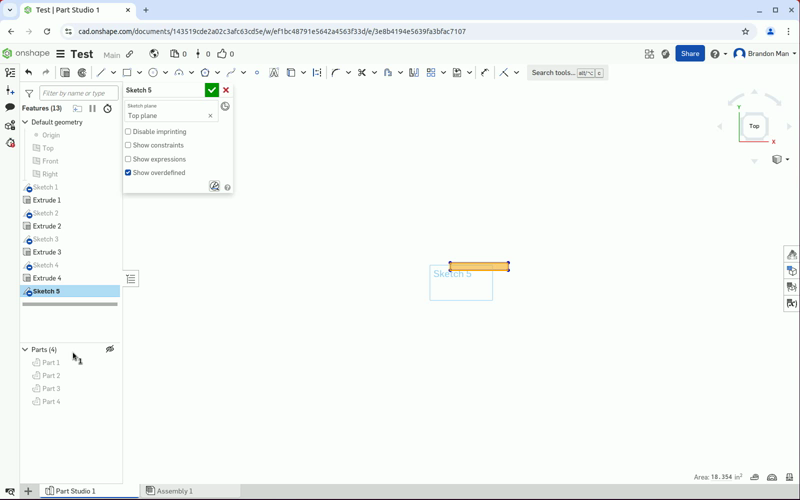
key(shift+y)
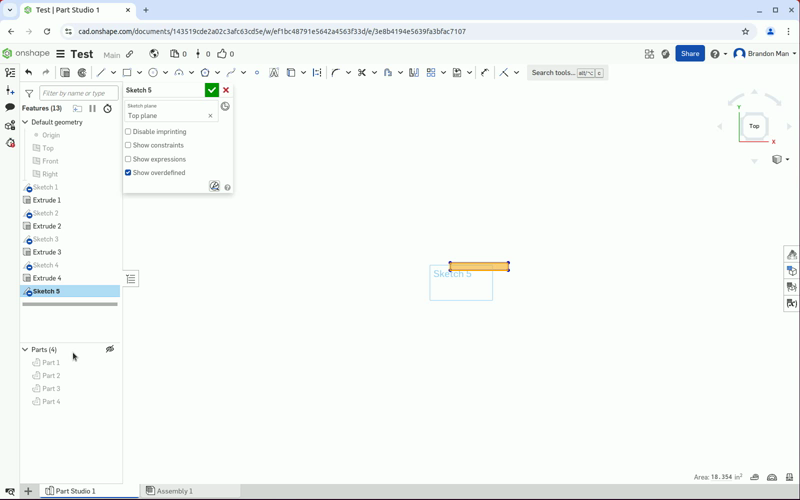
key(shift+e)
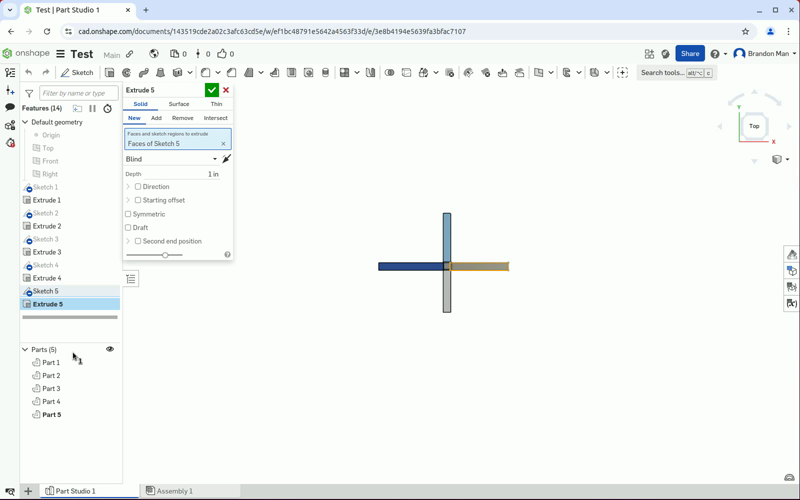
mouse_move(143, 106)
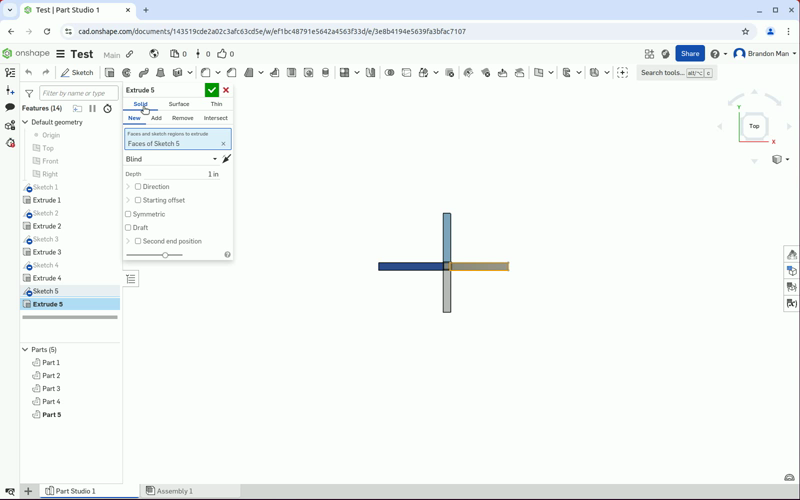
click(143, 106)
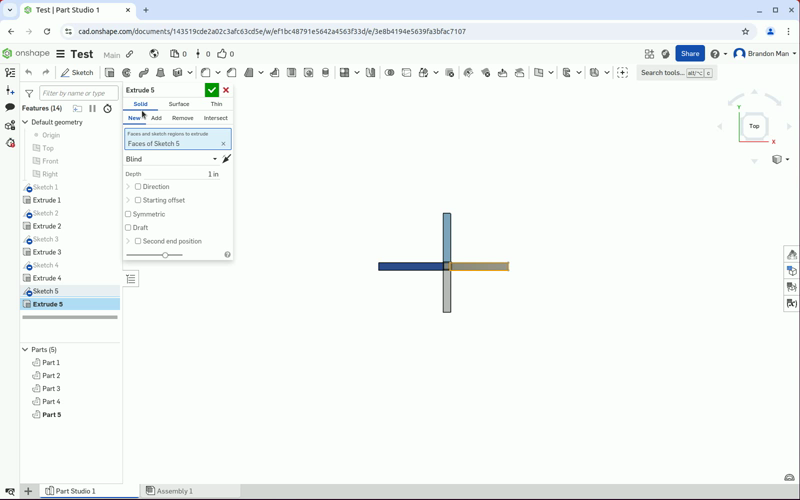
mouse_move(137, 120)
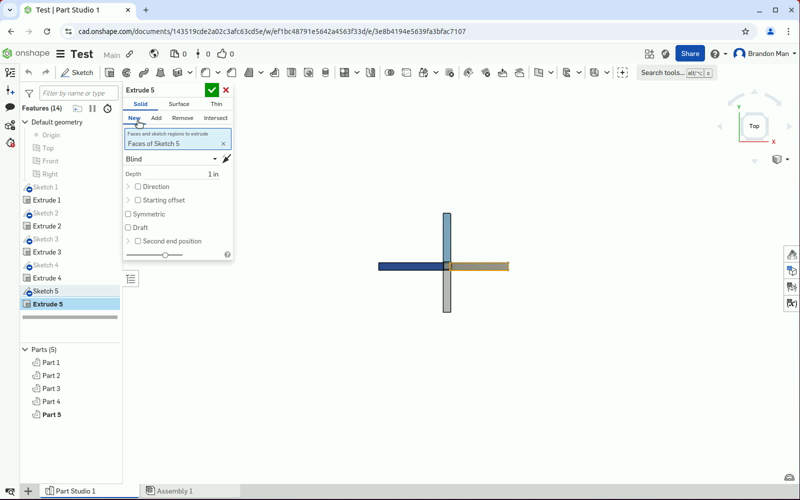
click(137, 120)
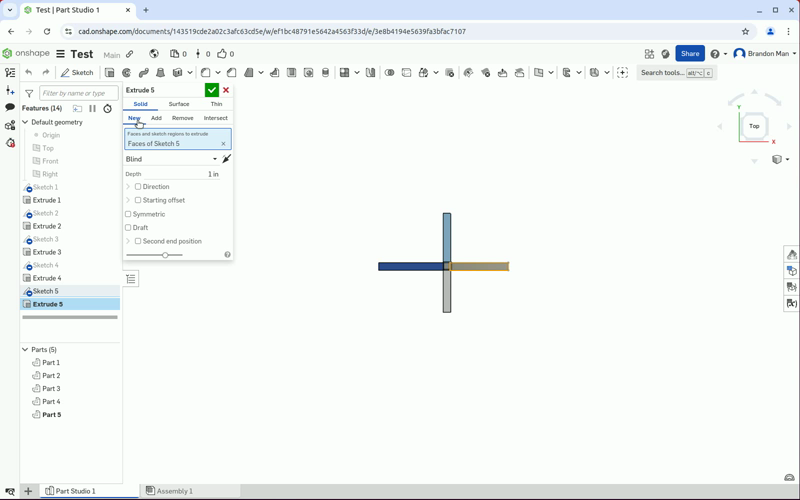
key(tab, 4)
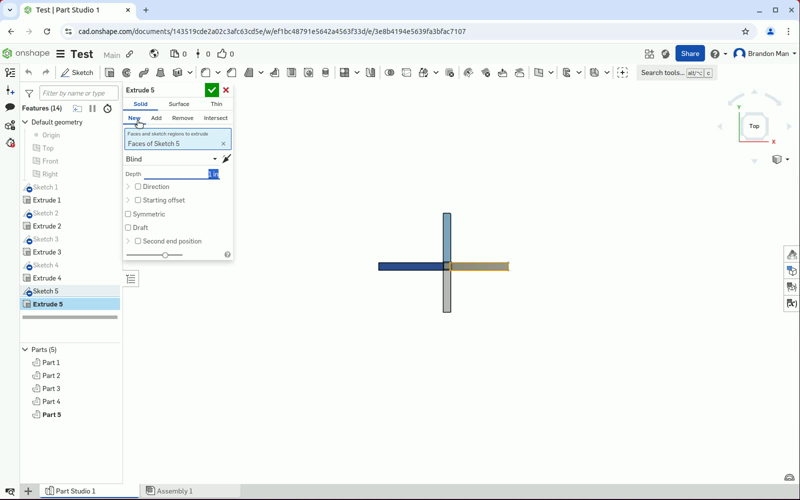
text(21.905)
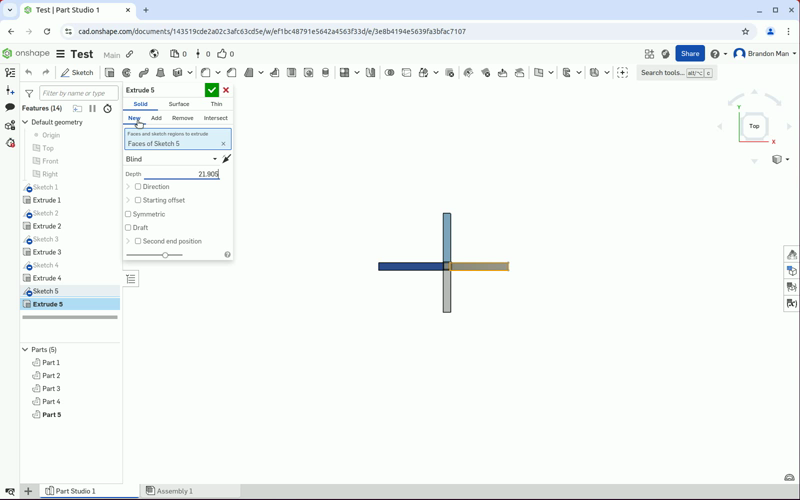
key(enter)
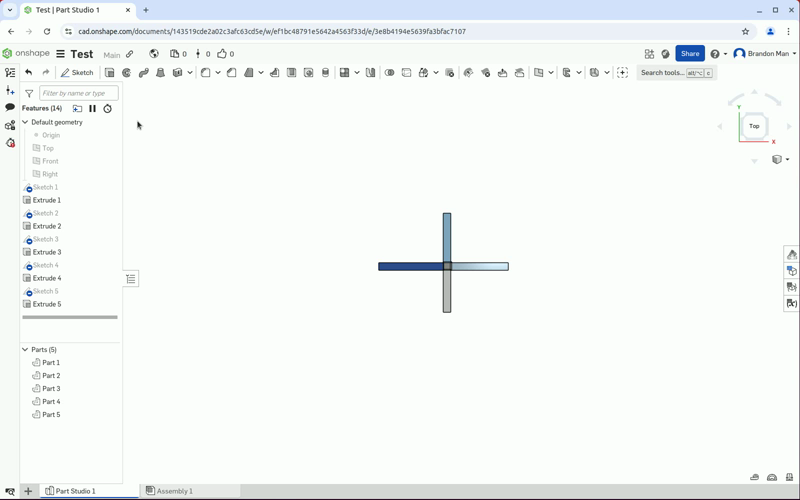
key(shift+h)
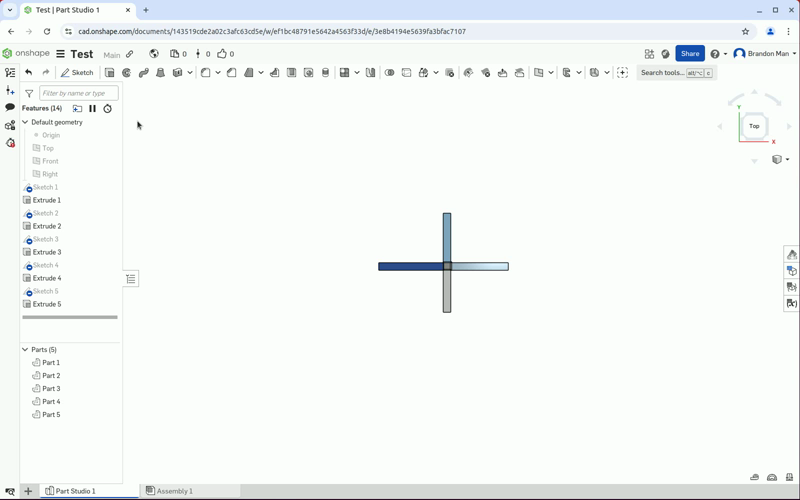
key(shift+h)
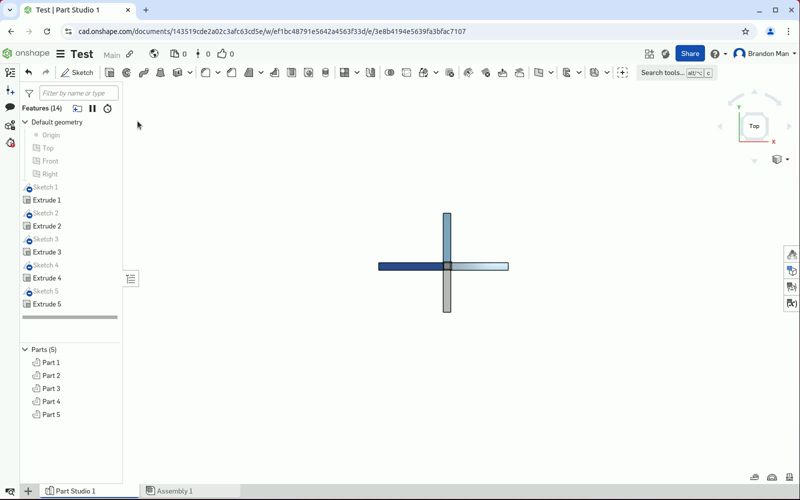
mouse_move(73, 189)
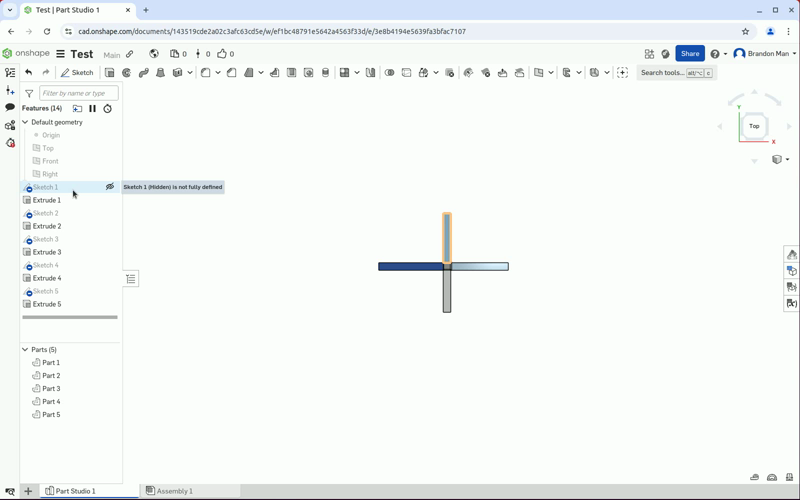
click(73, 189)
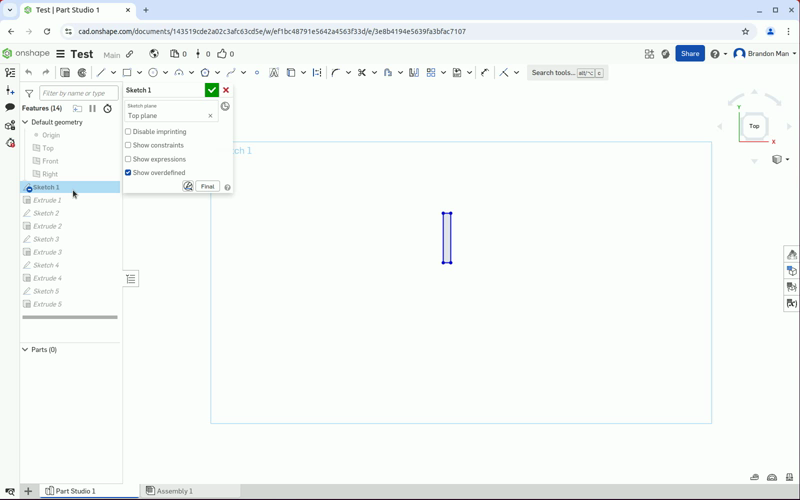
mouse_move(229, 92)
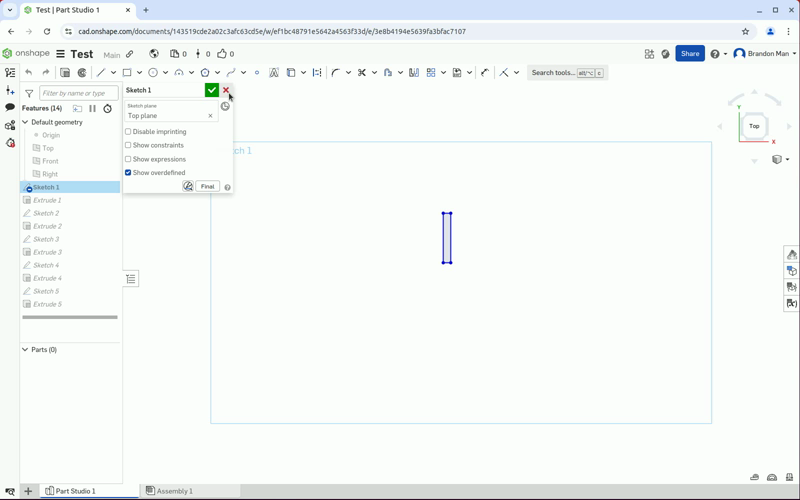
click(229, 92)
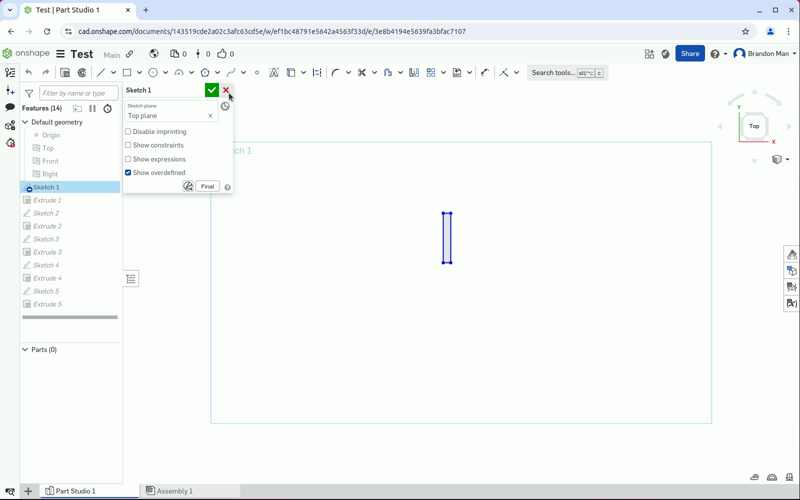
key(shift+s)
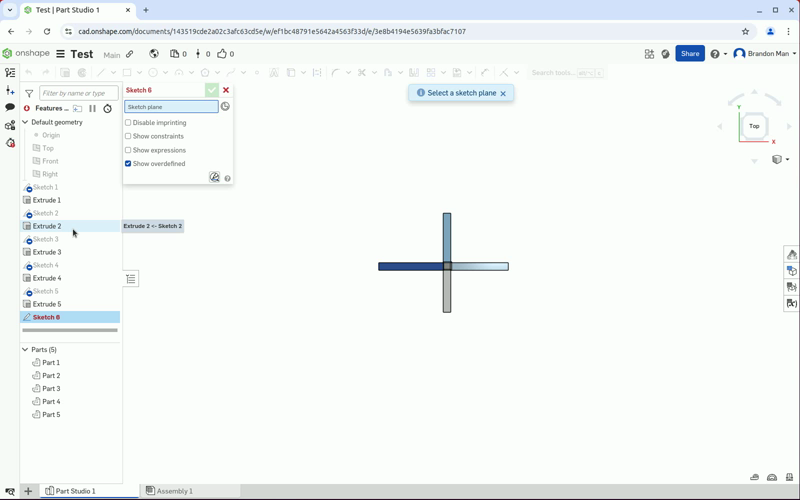
scroll(3)
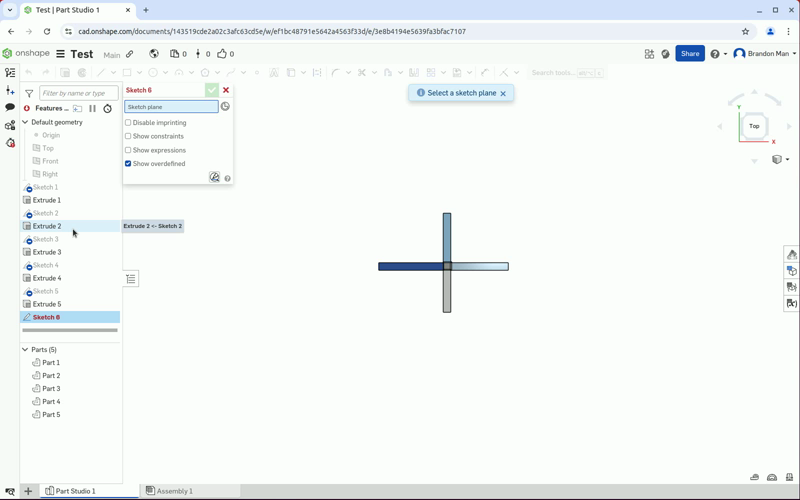
mouse_move(73, 150)
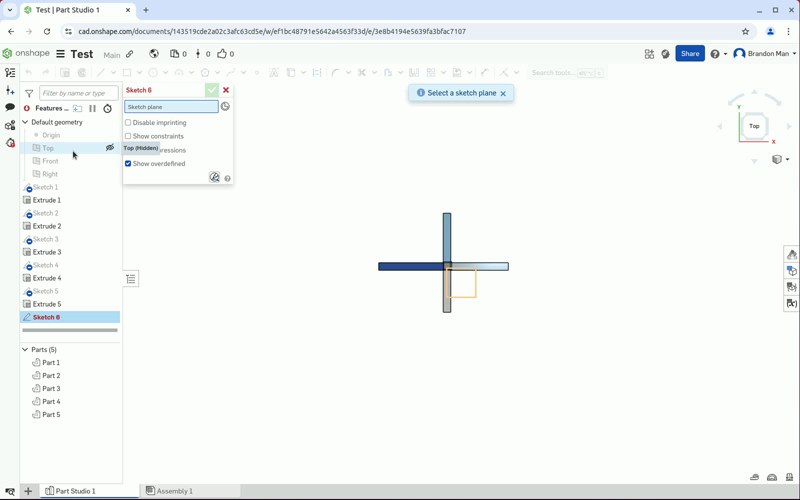
click(73, 150)
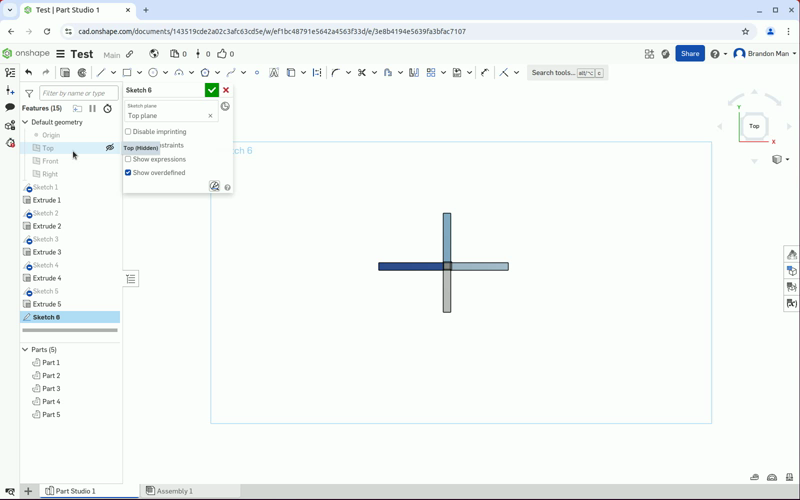
mouse_move(73, 352)
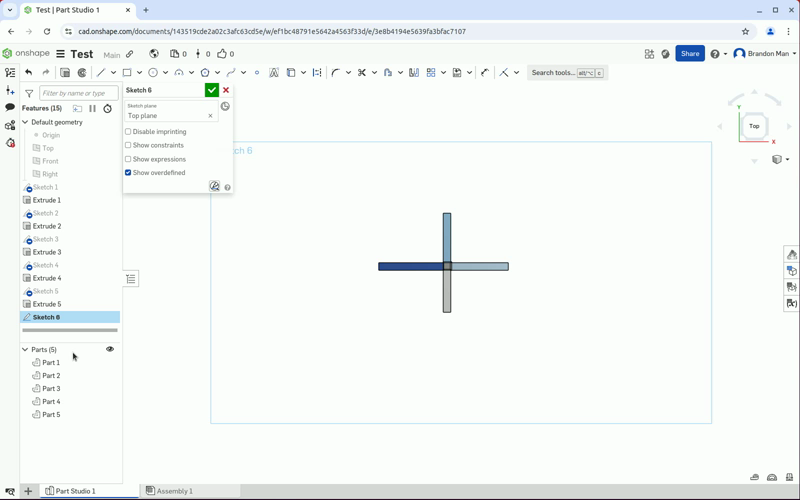
key(y)
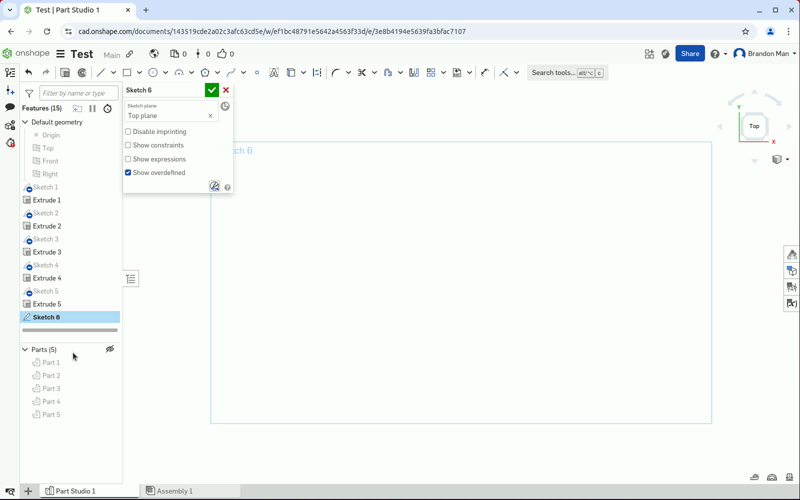
key(l)
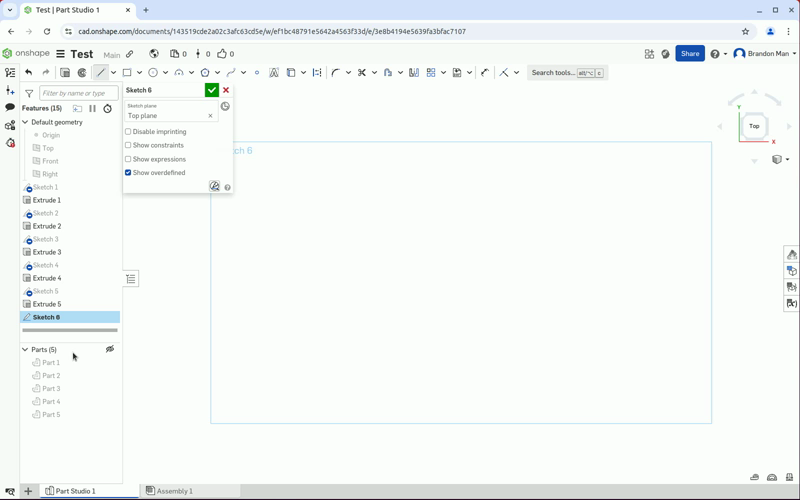
key_down(shift)
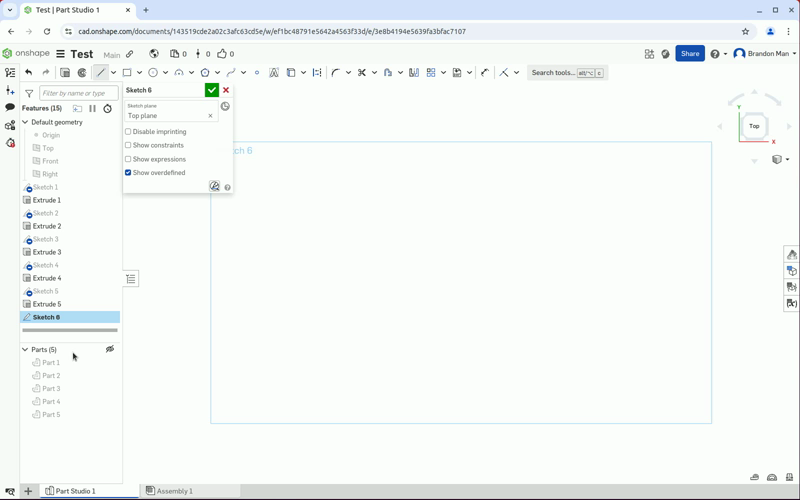
mouse_move(507, 262)
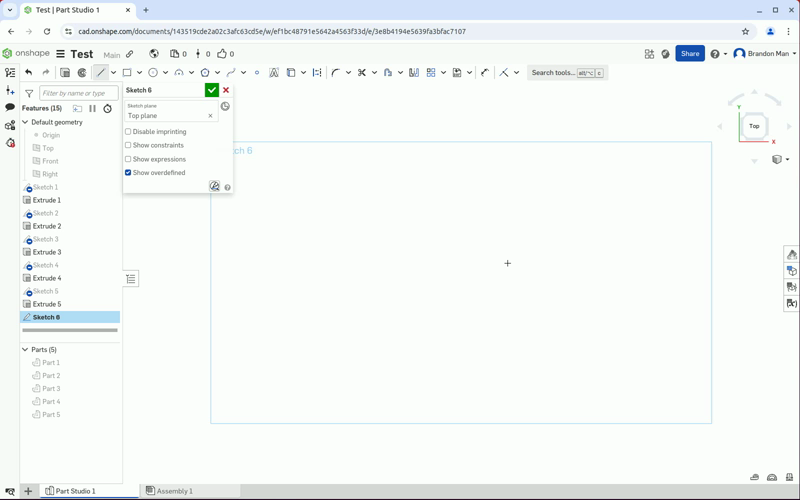
click(507, 262)
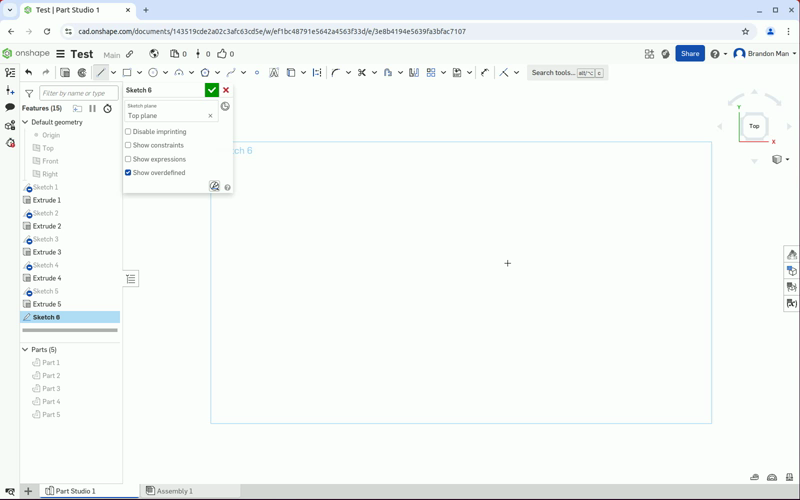
key_up(shift)
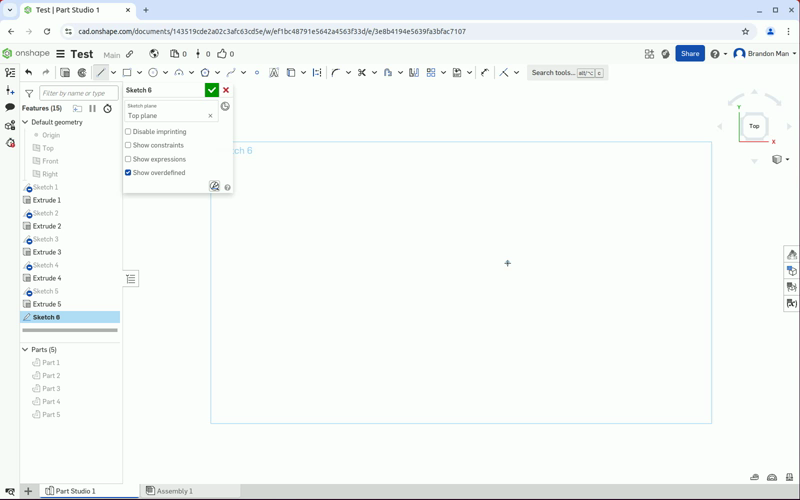
key_down(shift)
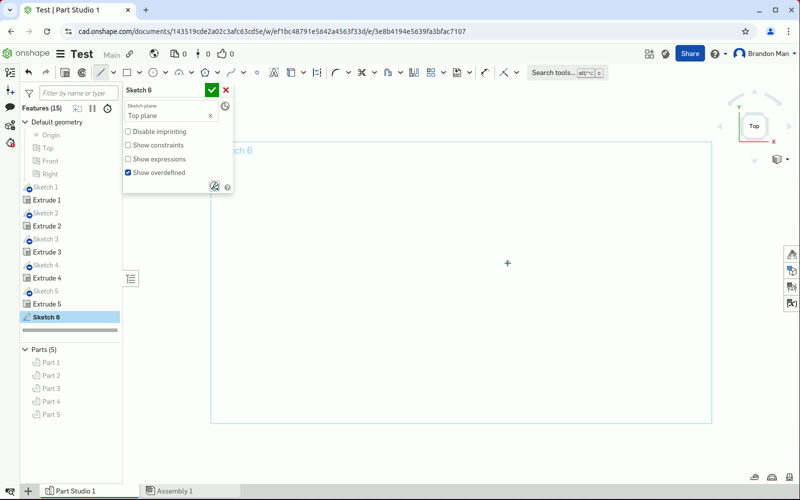
mouse_move(537, 262)
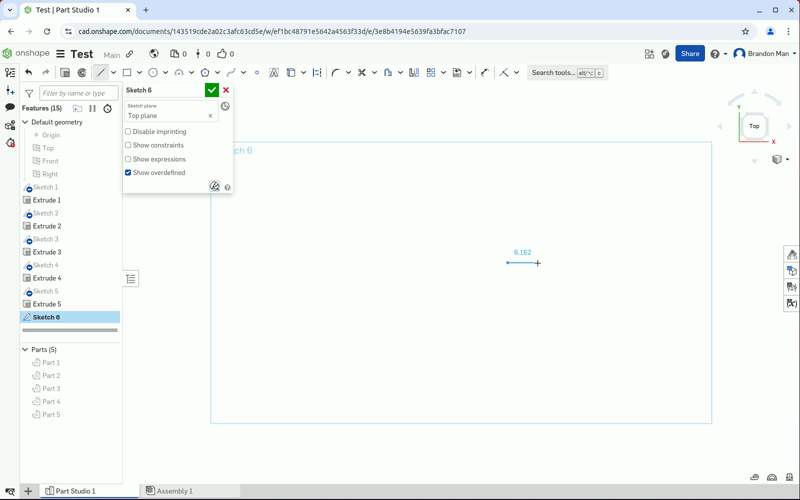
mouse_move(514, 262)
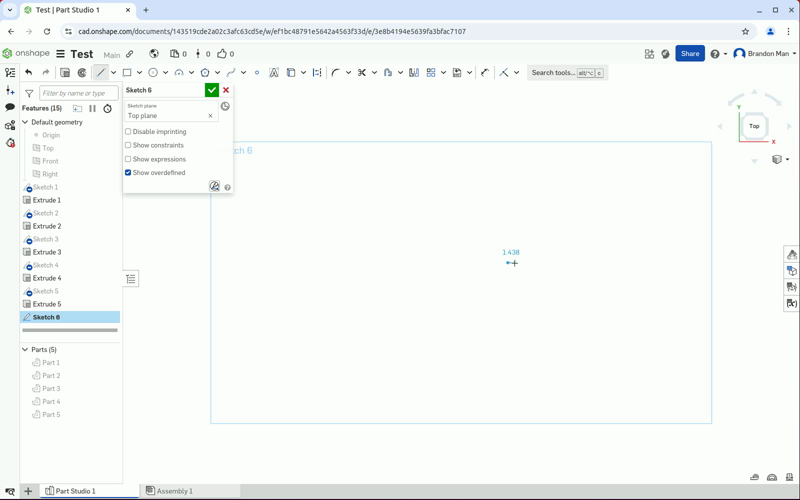
scroll(6)
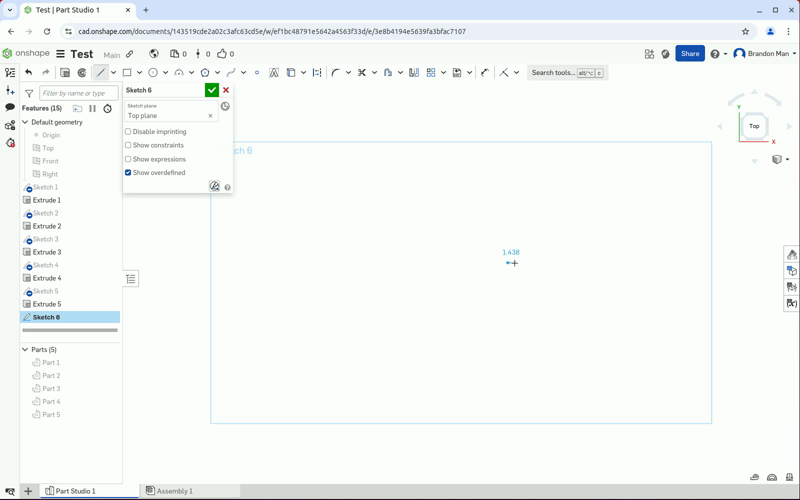
scroll(6)
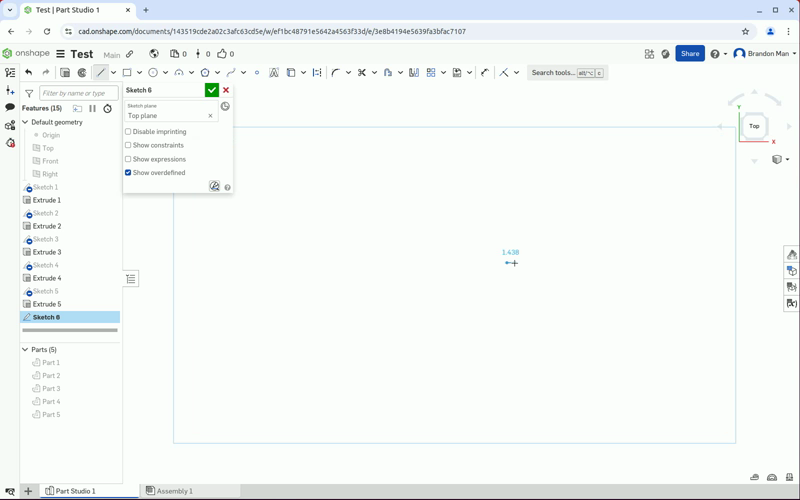
scroll(6)
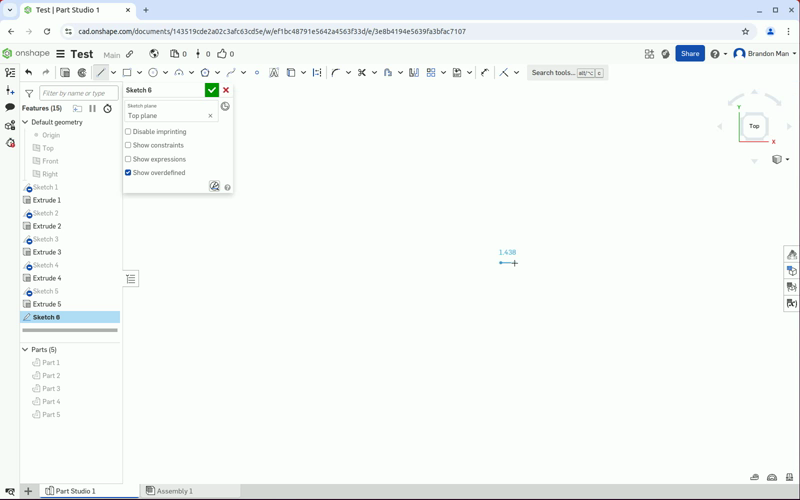
scroll(6)
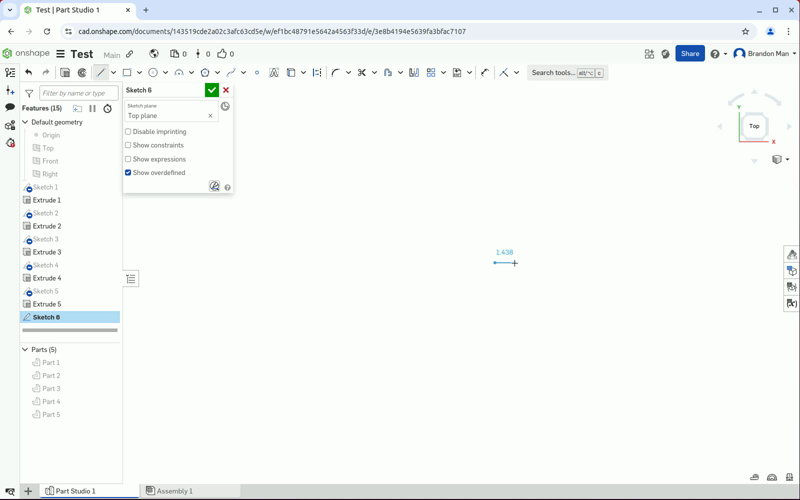
scroll(6)
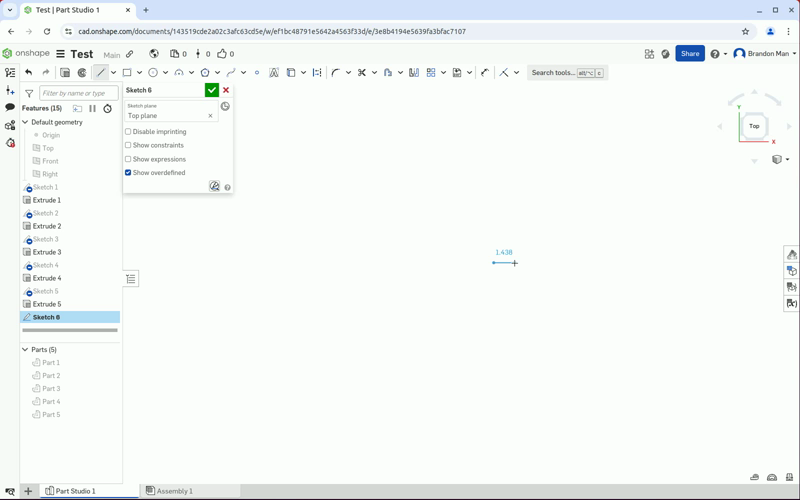
scroll(6)
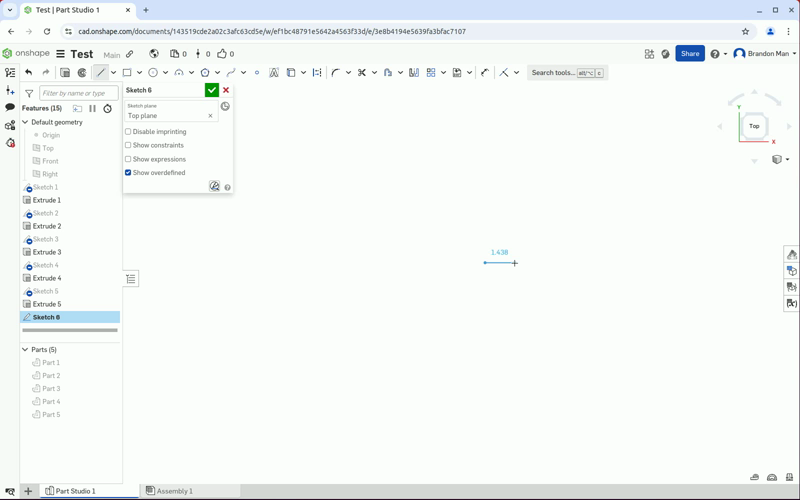
scroll(6)
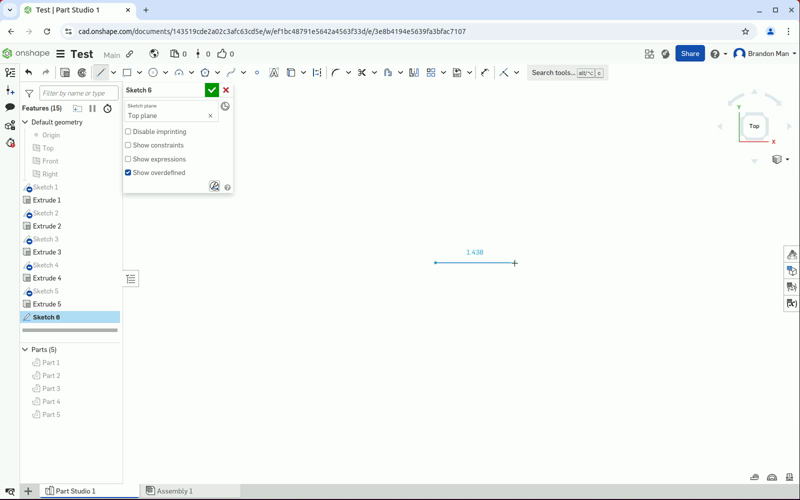
click(514, 262)
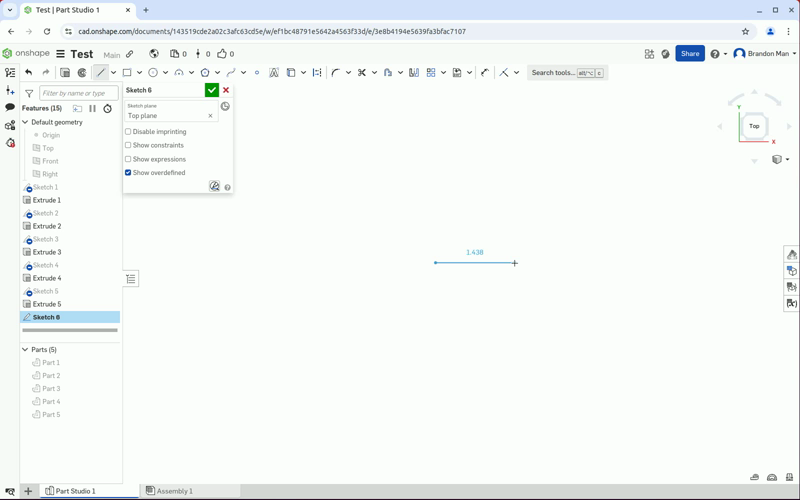
scroll(-6)
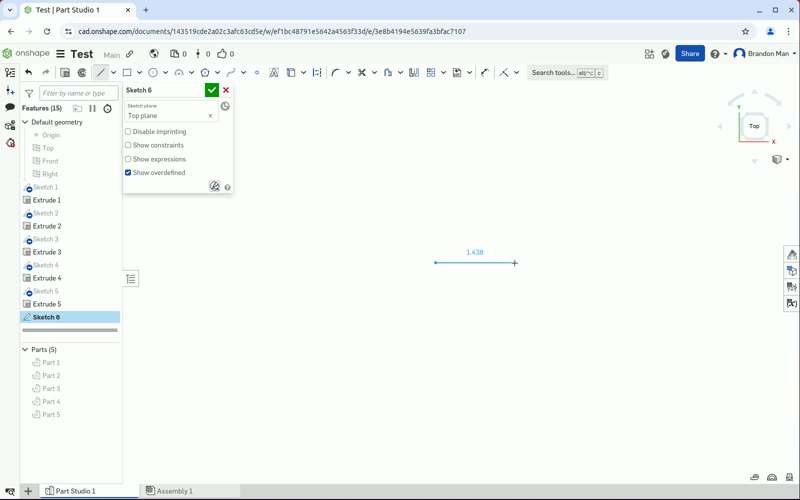
scroll(-6)
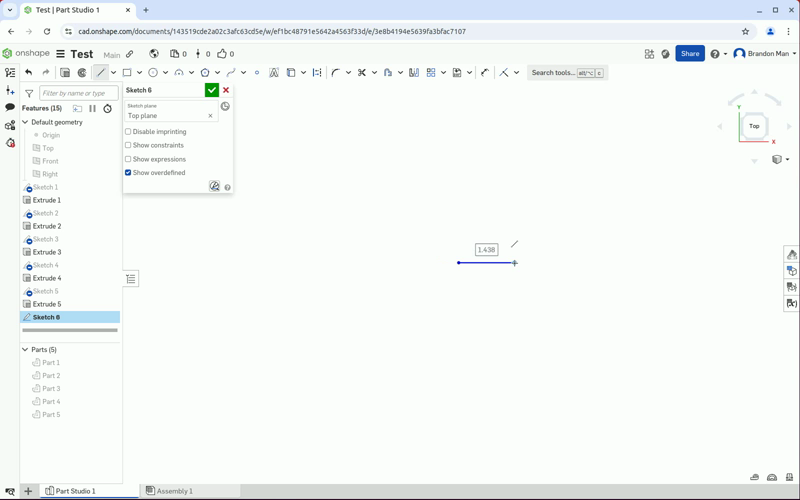
scroll(-6)
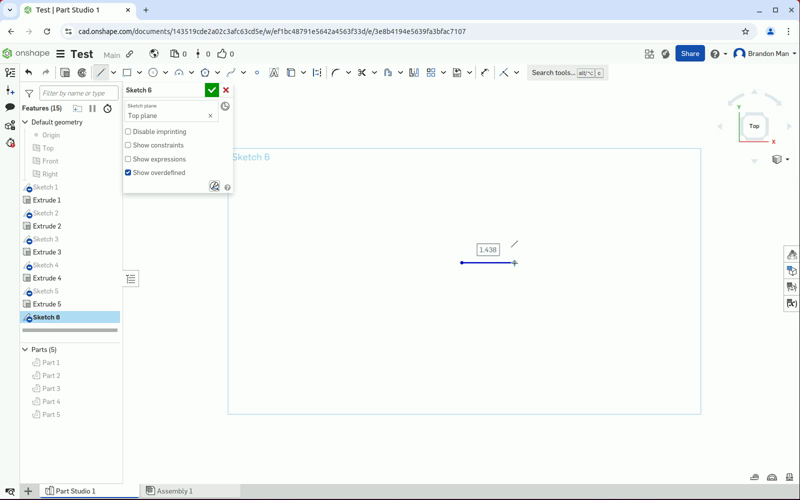
scroll(-6)
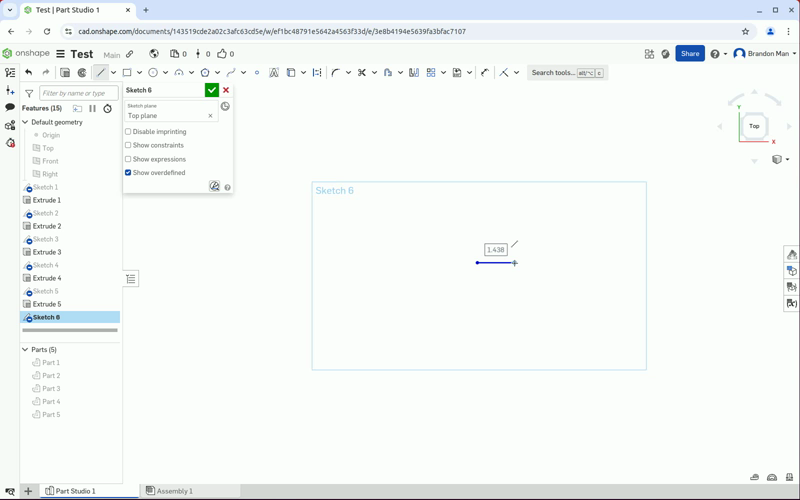
scroll(-6)
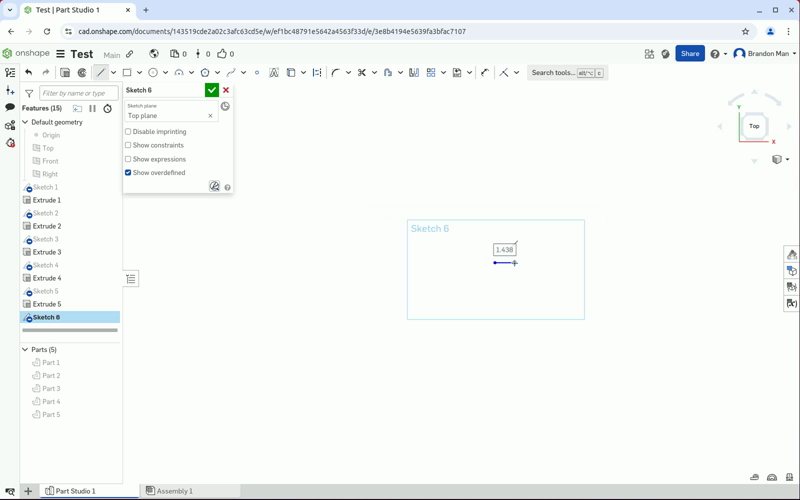
scroll(-6)
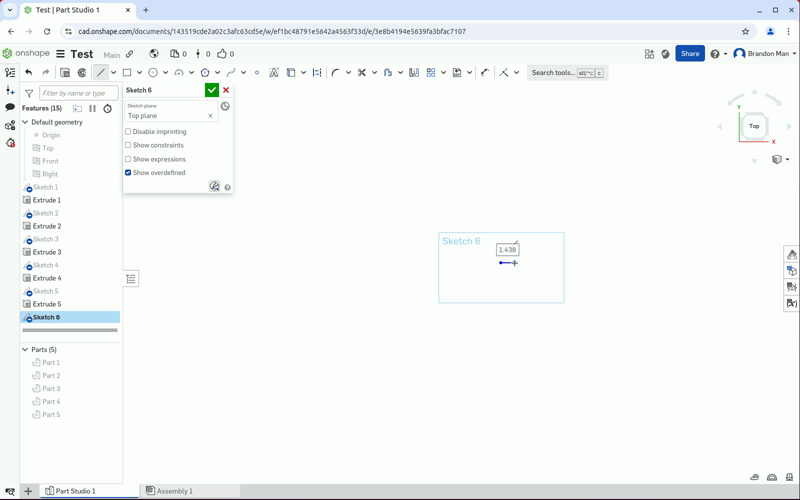
scroll(-6)
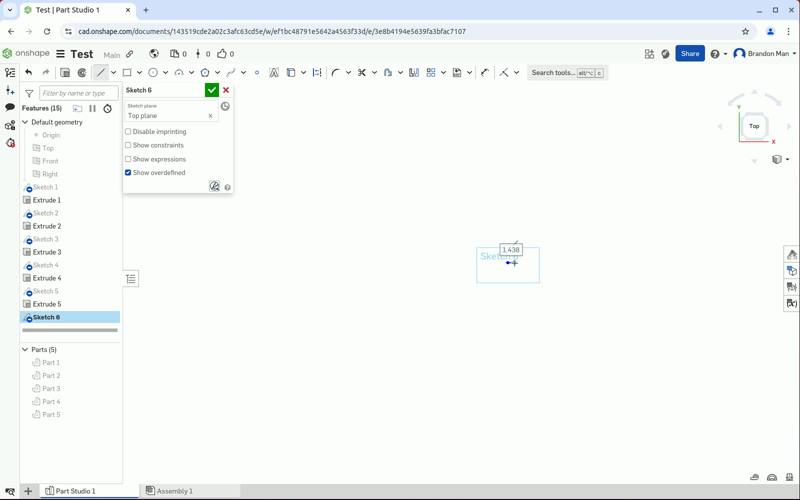
key_up(shift)
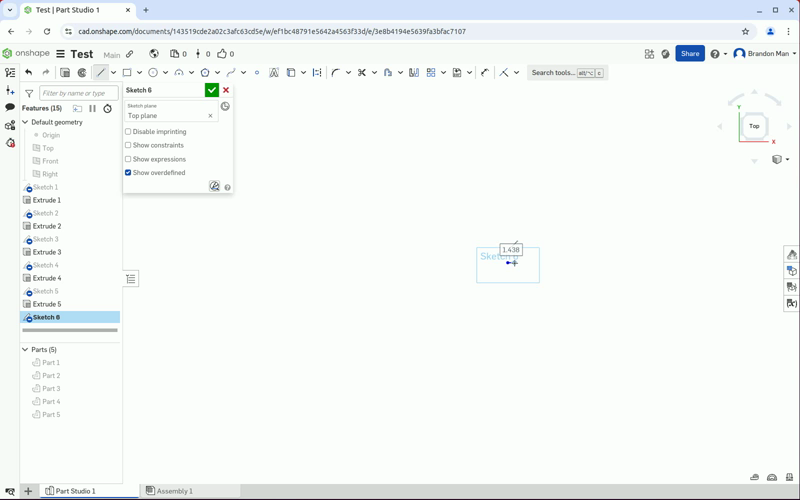
key_down(shift)
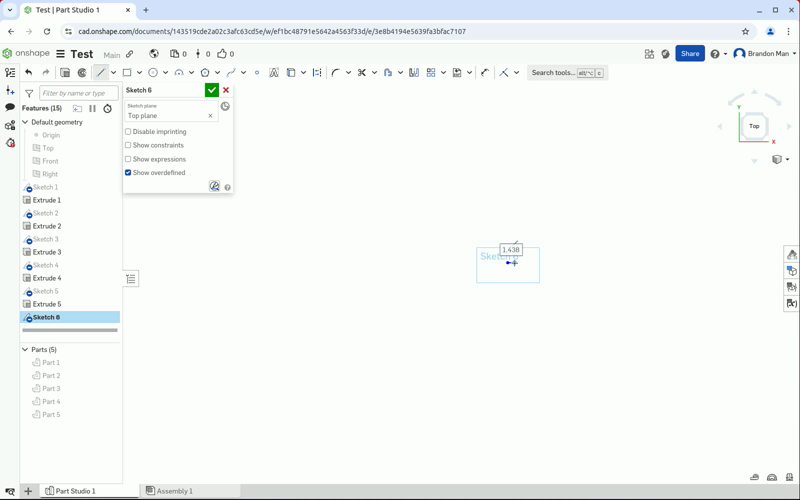
mouse_move(544, 262)
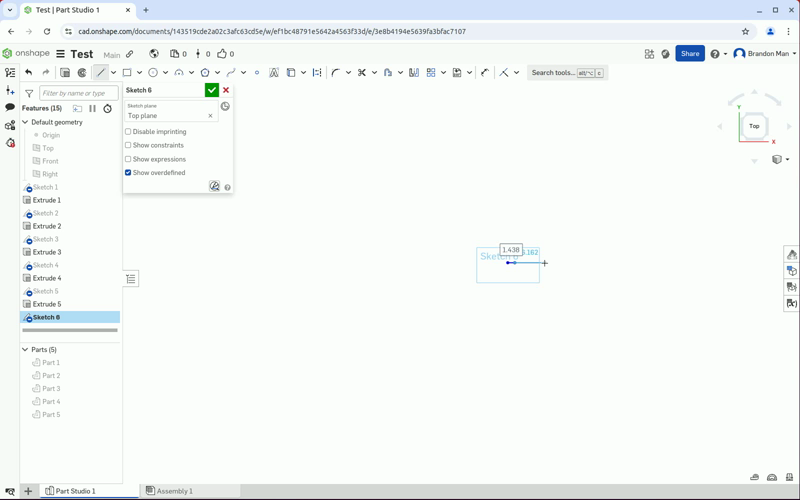
mouse_move(514, 213)
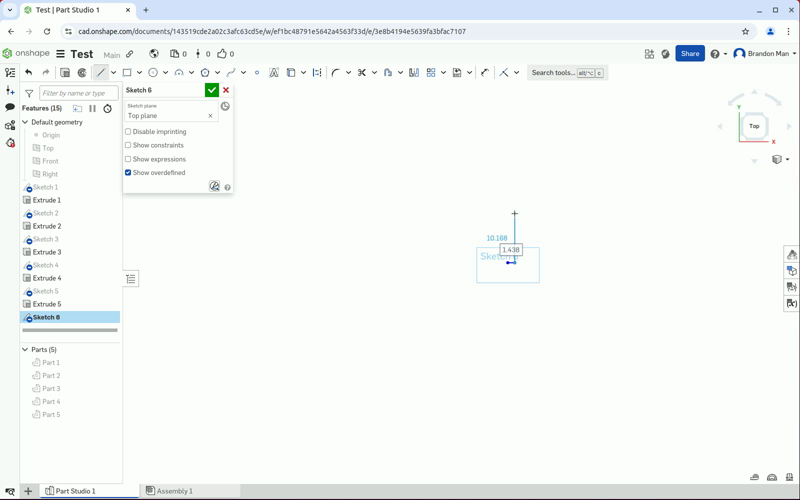
click(514, 213)
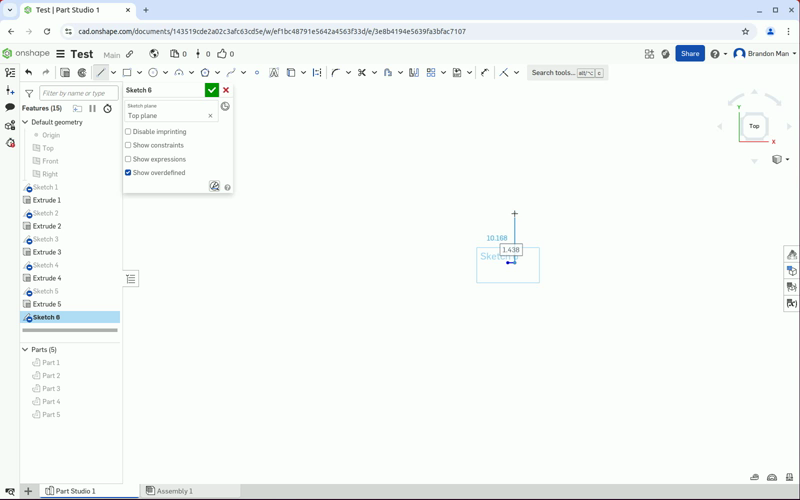
key_up(shift)
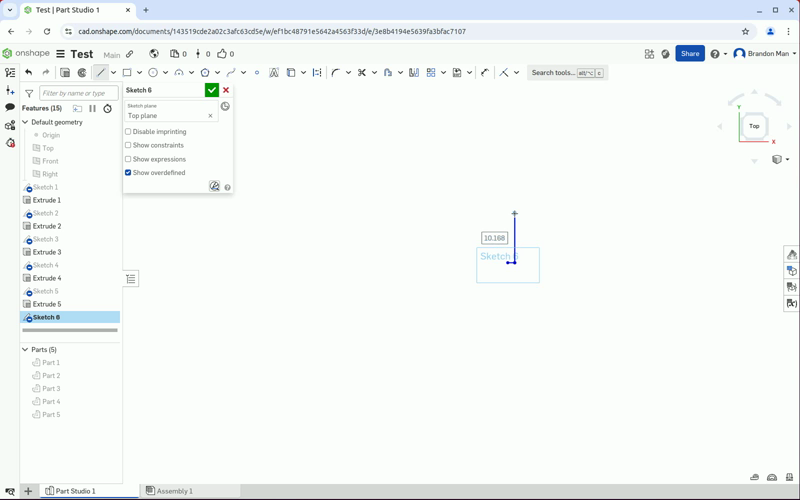
key_down(shift)
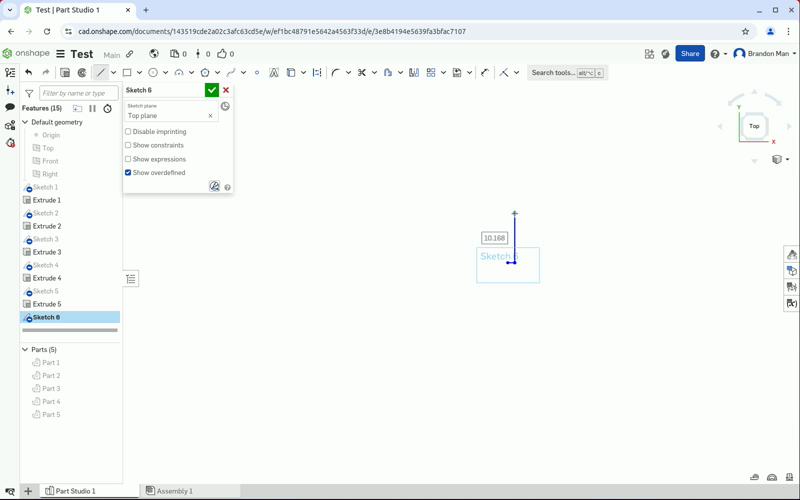
mouse_move(544, 213)
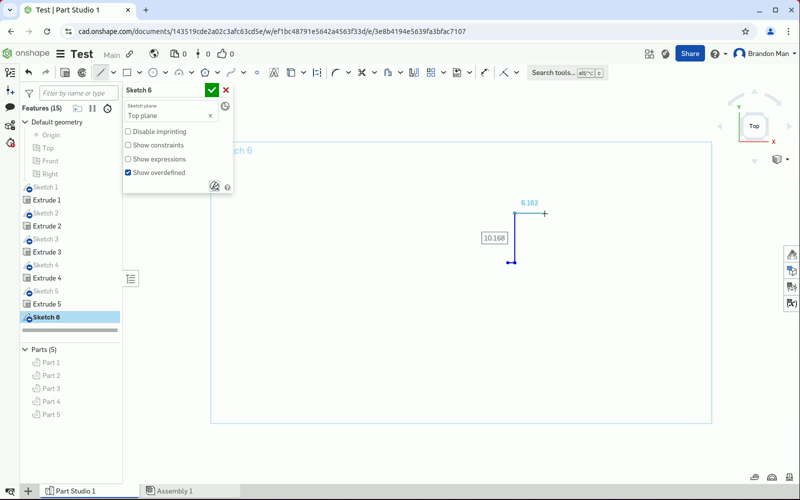
mouse_move(507, 213)
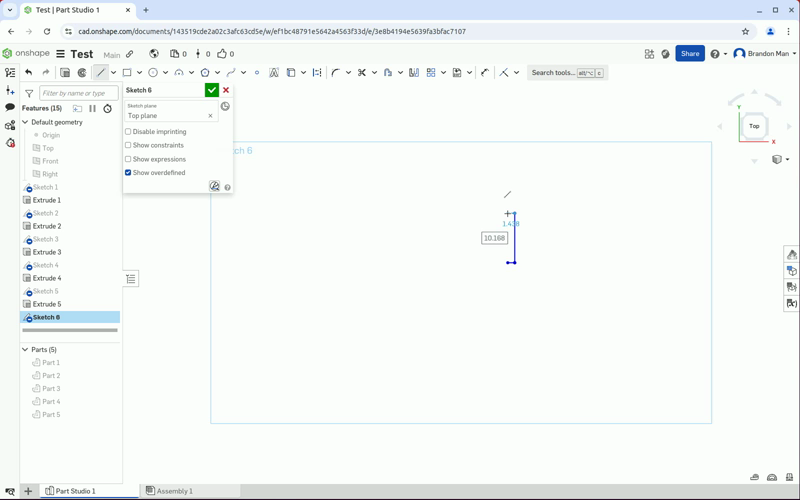
scroll(6)
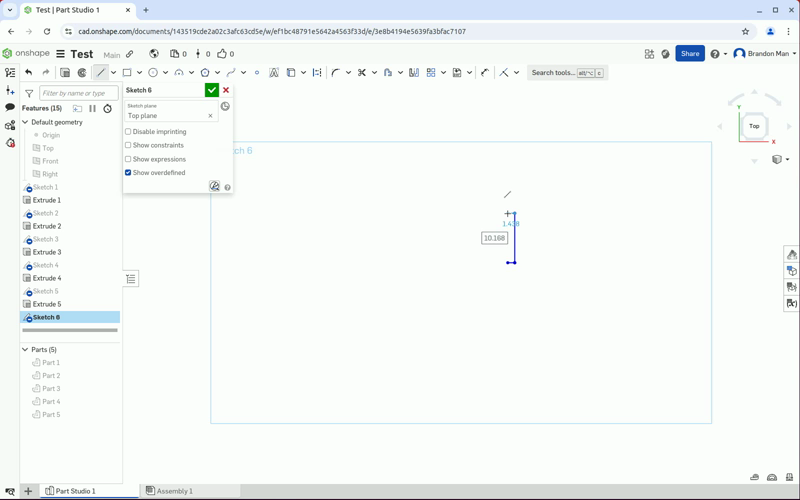
scroll(6)
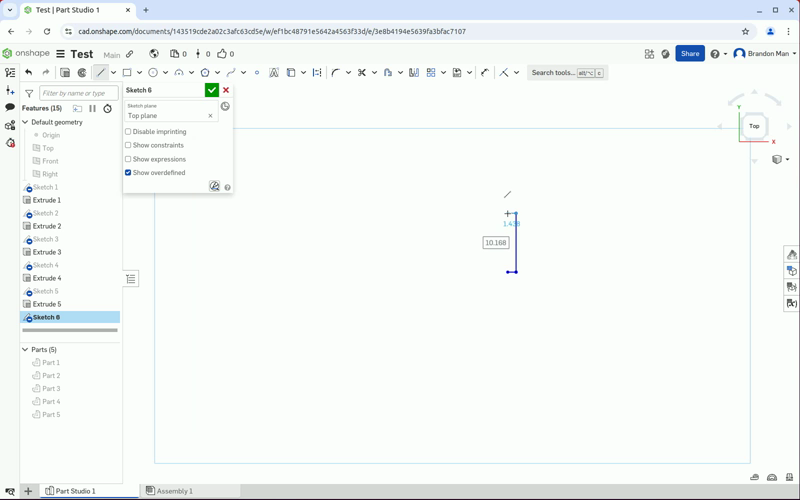
scroll(6)
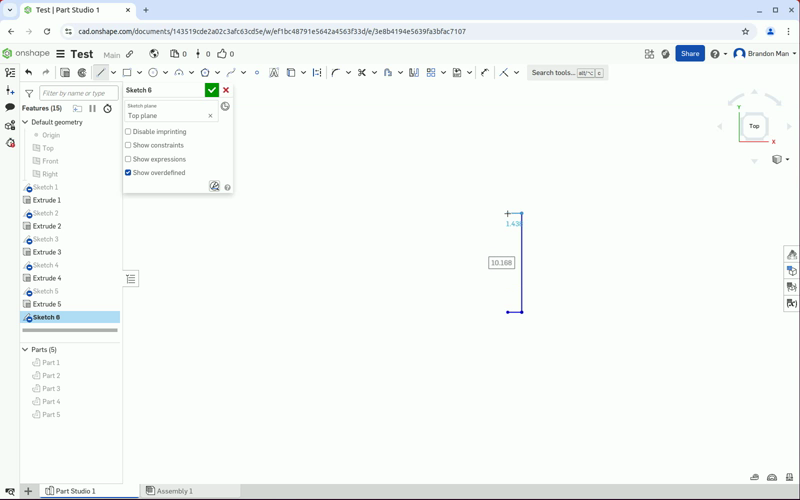
scroll(6)
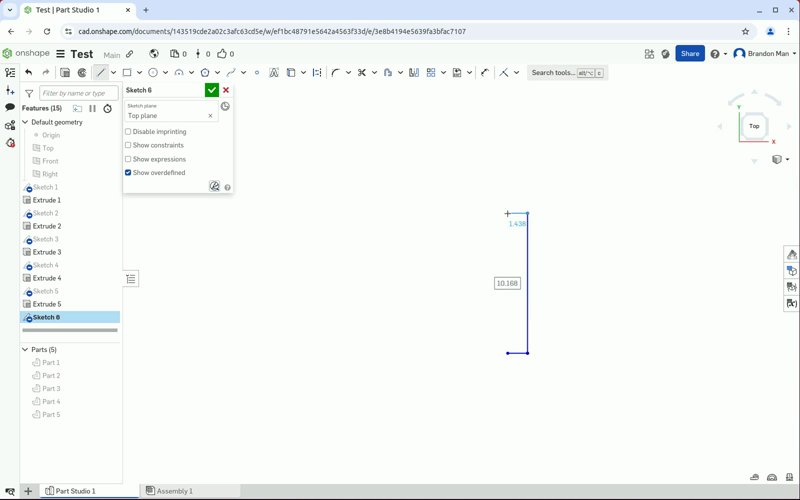
scroll(6)
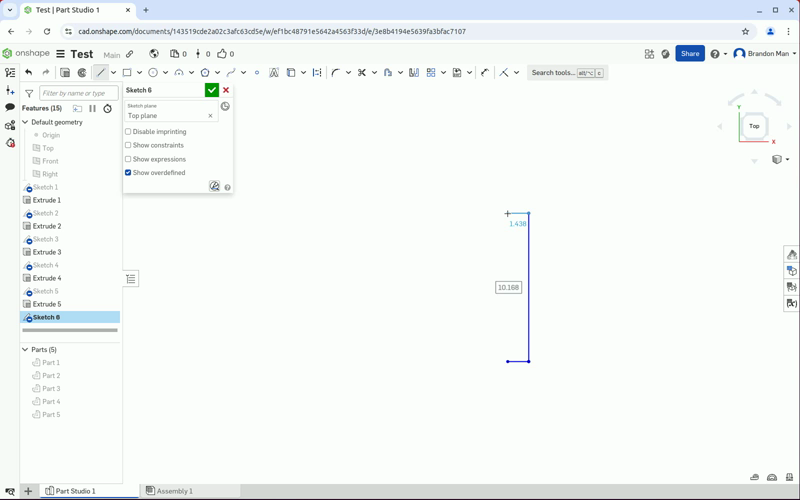
scroll(6)
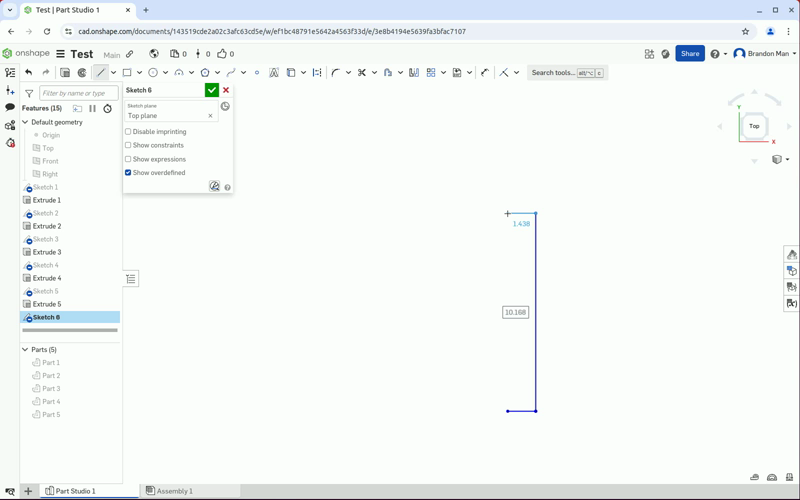
scroll(6)
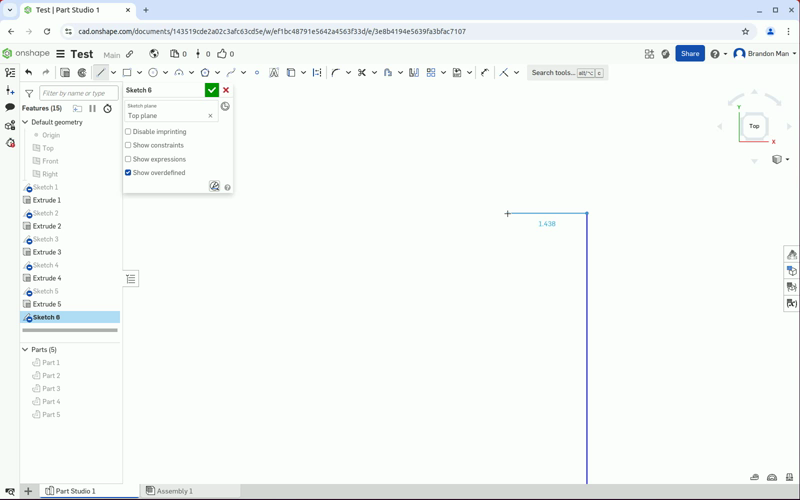
click(507, 213)
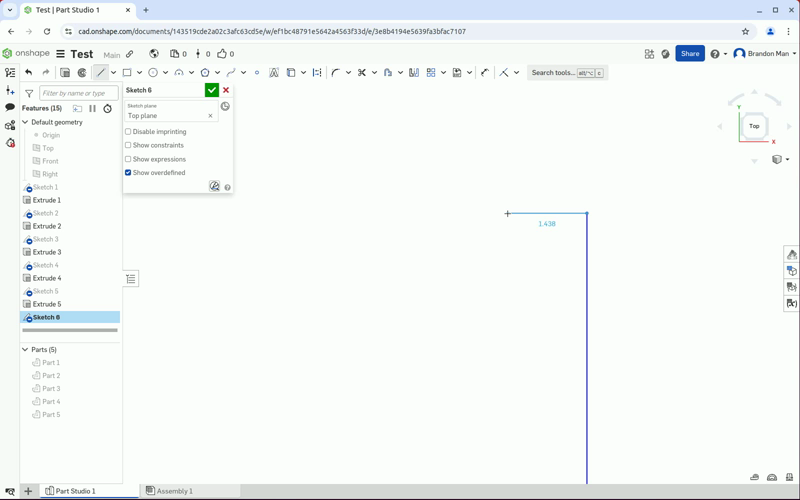
scroll(-6)
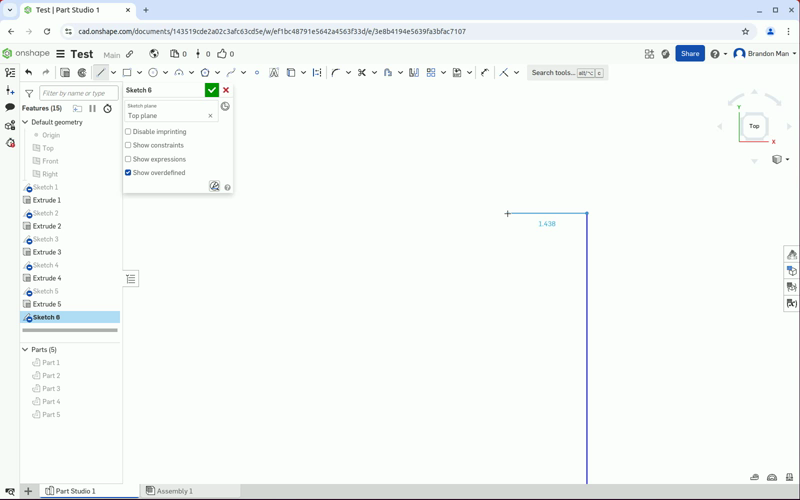
scroll(-6)
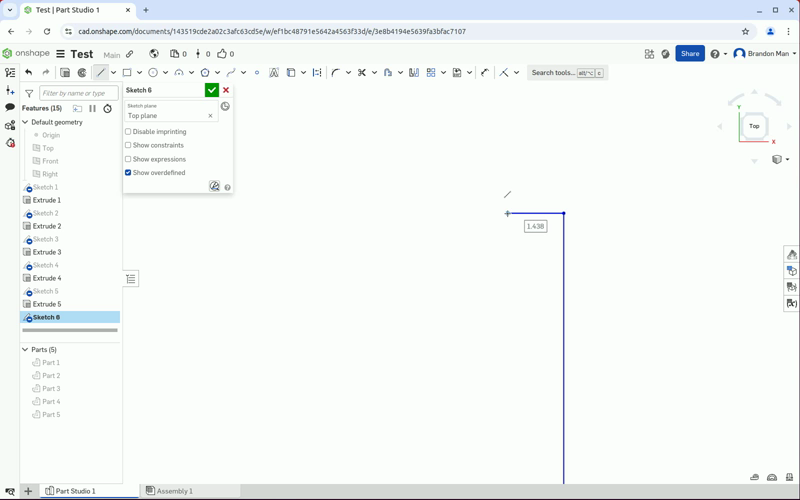
scroll(-6)
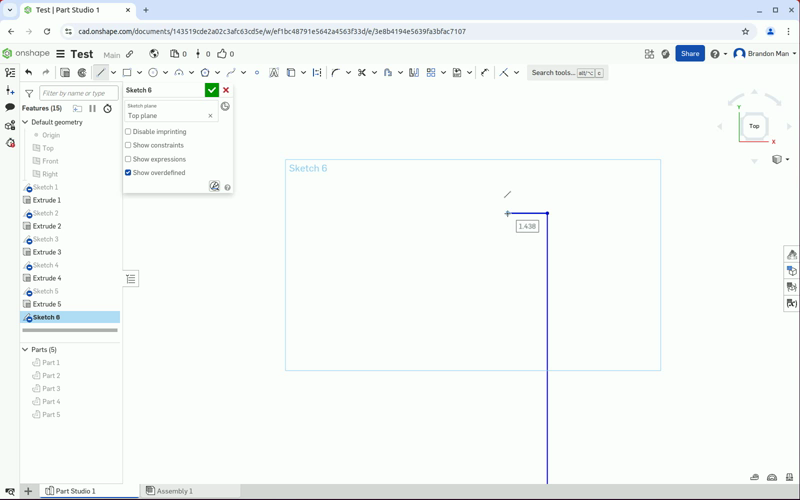
scroll(-6)
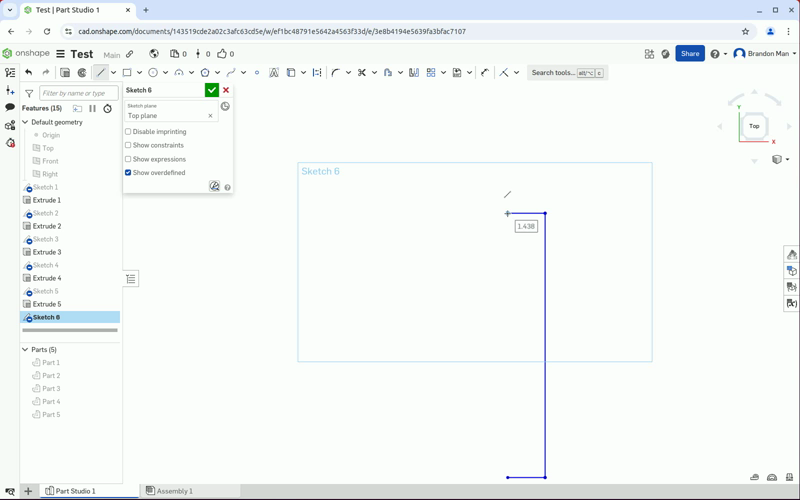
scroll(-6)
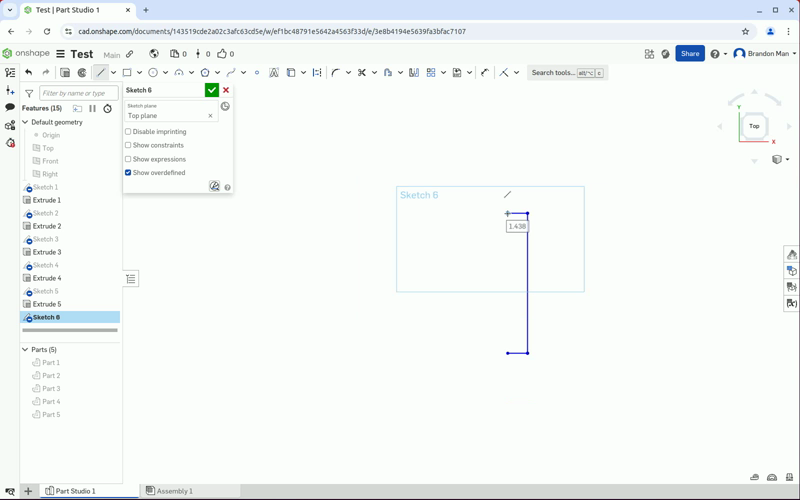
scroll(-6)
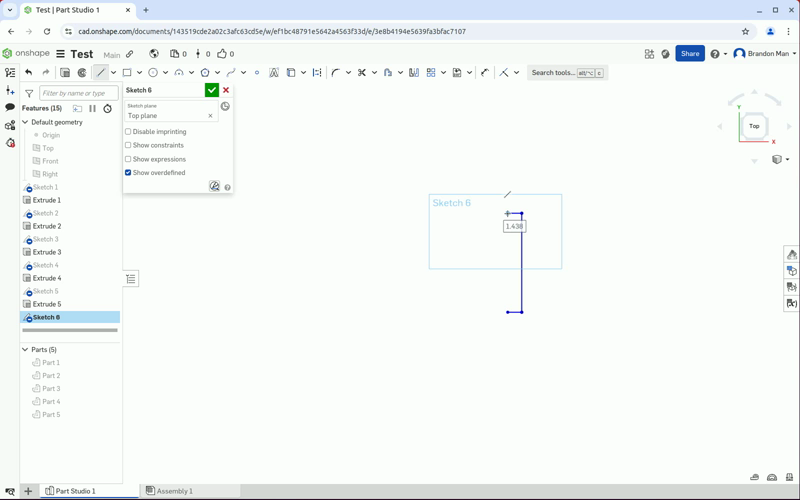
scroll(-6)
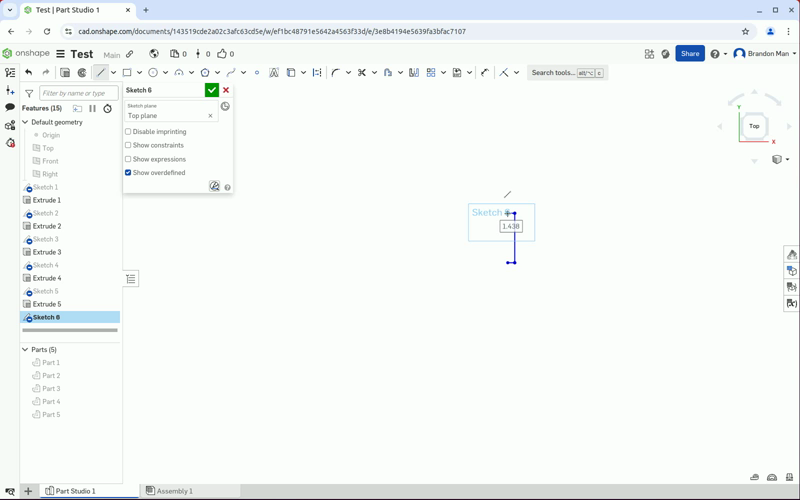
key_up(shift)
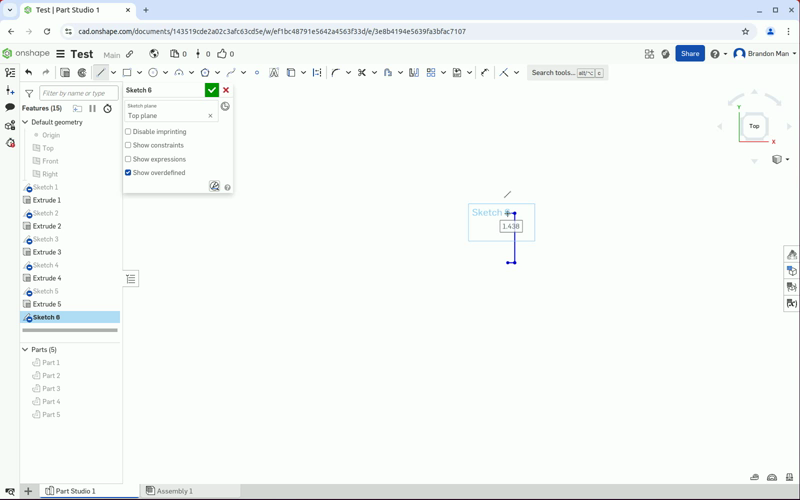
mouse_move(537, 213)
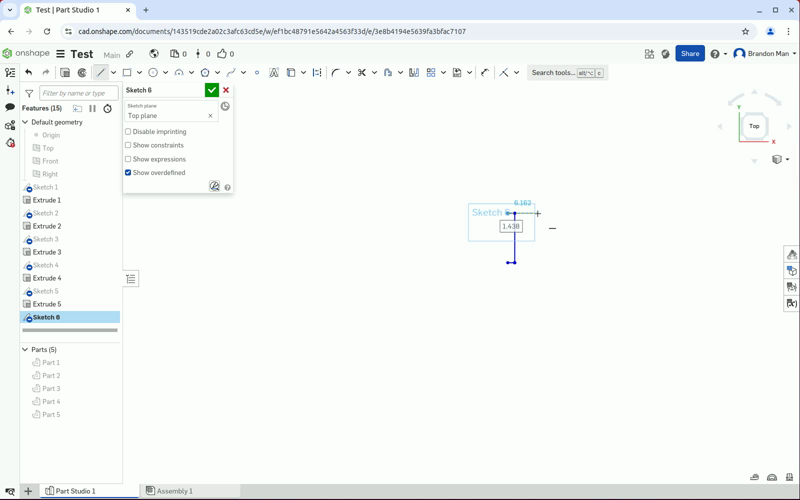
key_down(shift)
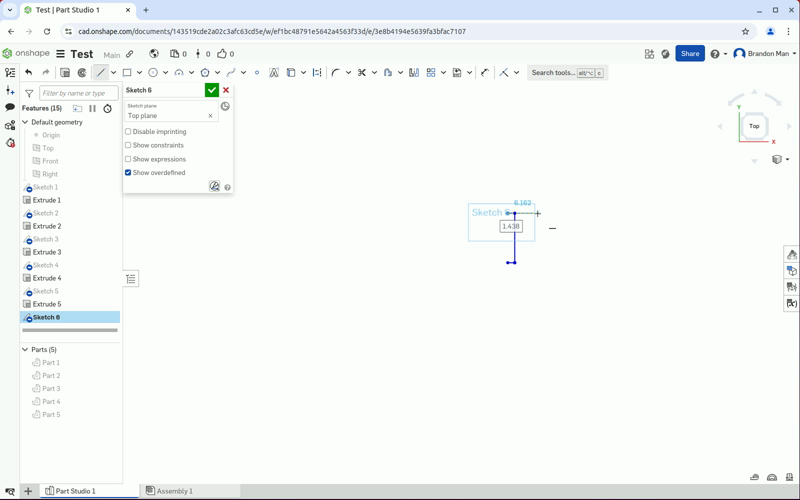
mouse_move(507, 262)
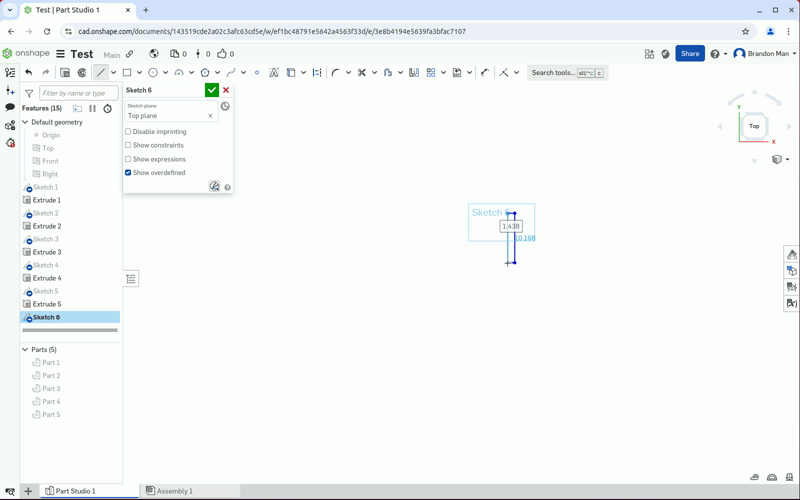
key_up(shift)
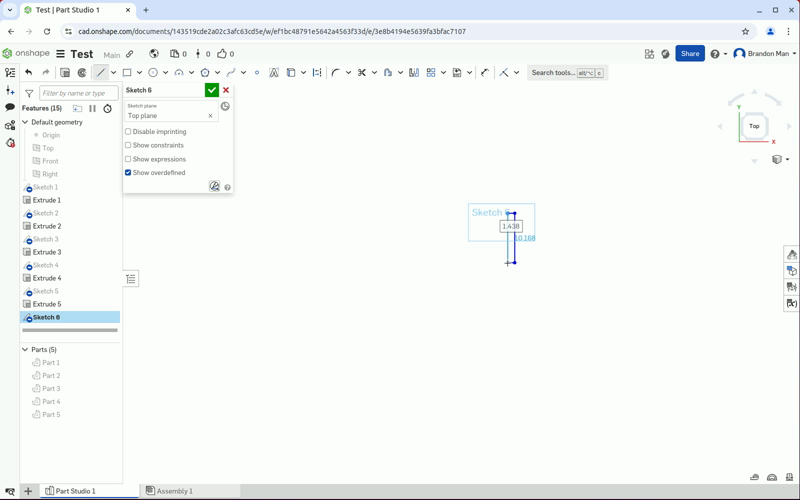
click(507, 262)
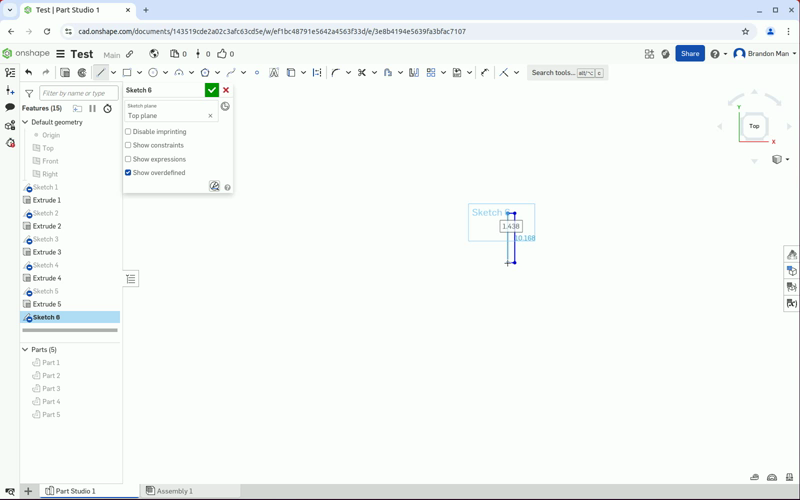
key(esc)
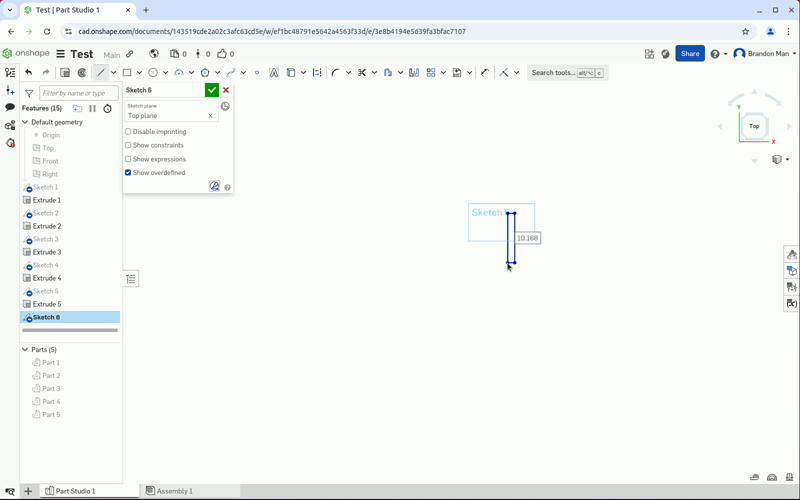
mouse_move(507, 244)
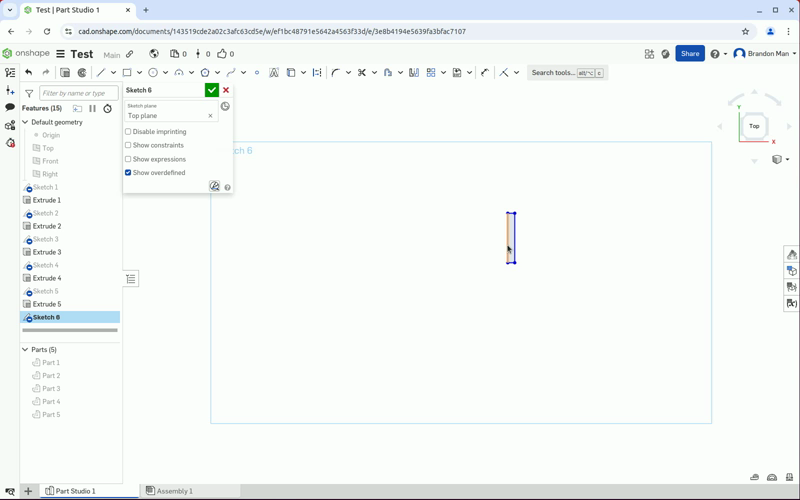
scroll(6)
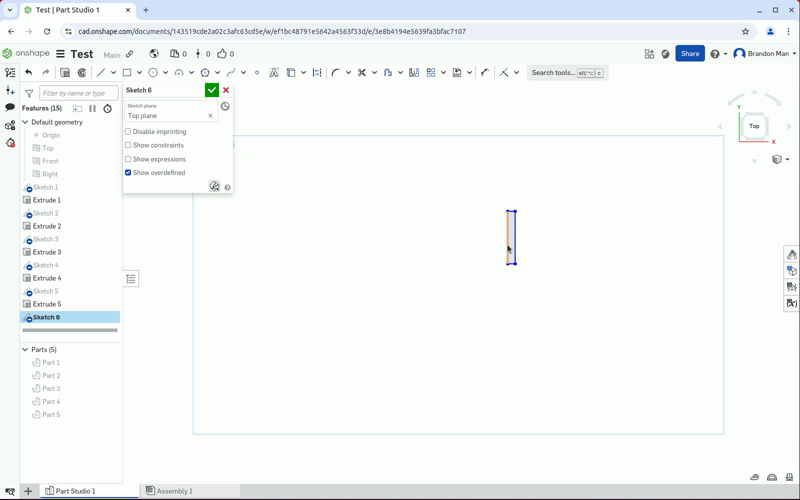
scroll(6)
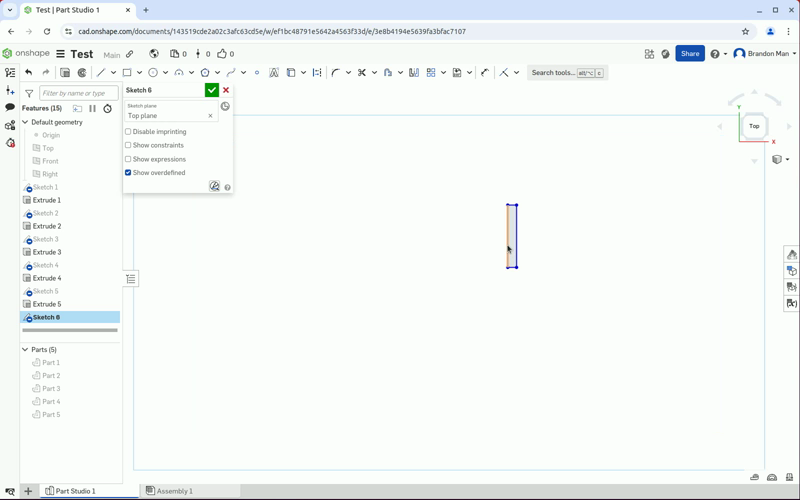
scroll(6)
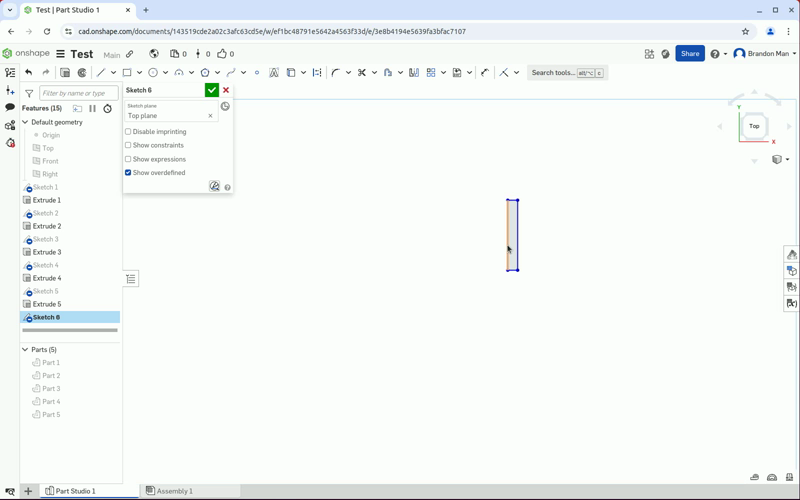
scroll(6)
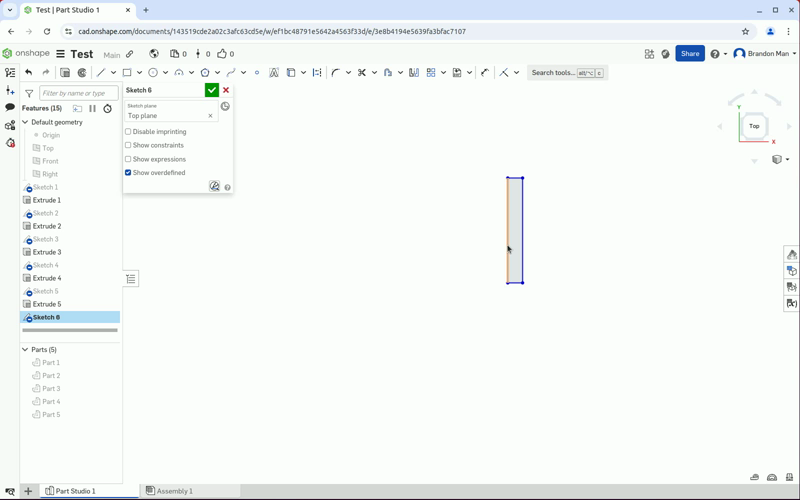
scroll(6)
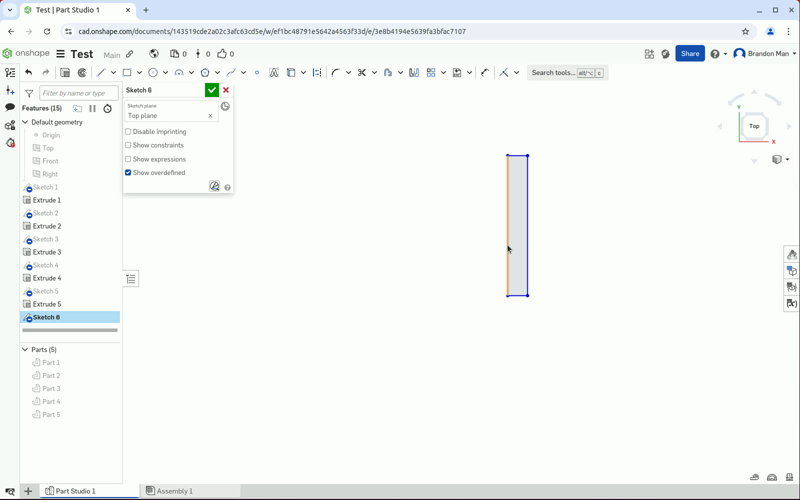
scroll(6)
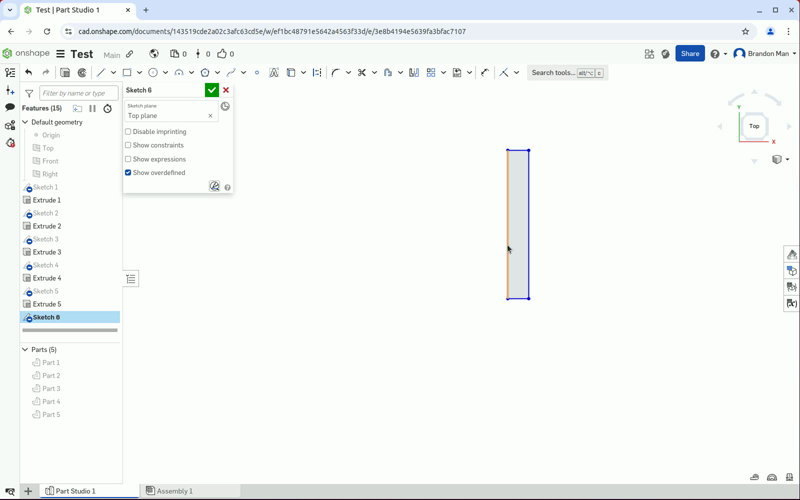
scroll(6)
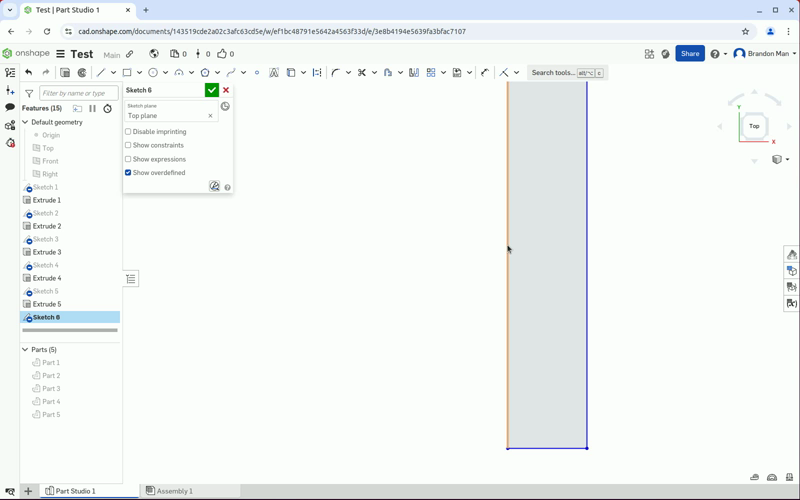
click(507, 244)
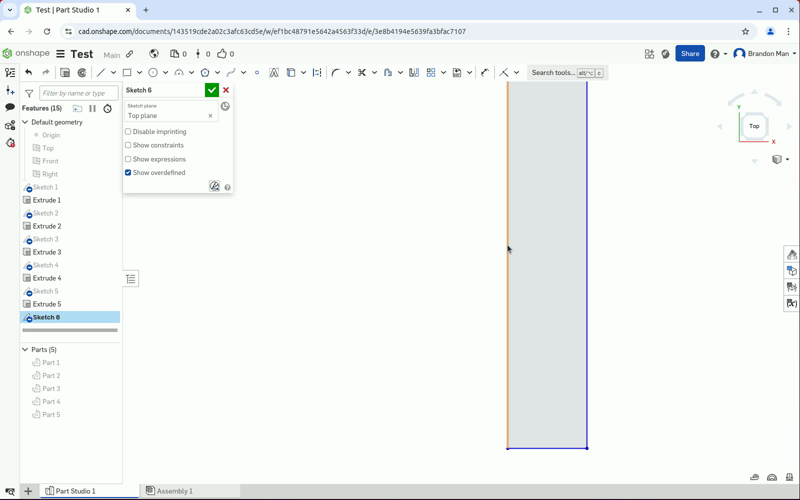
scroll(-6)
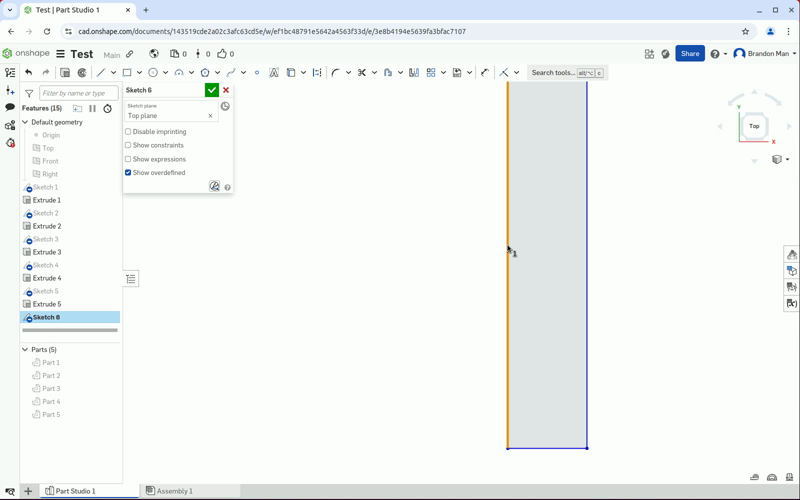
scroll(-6)
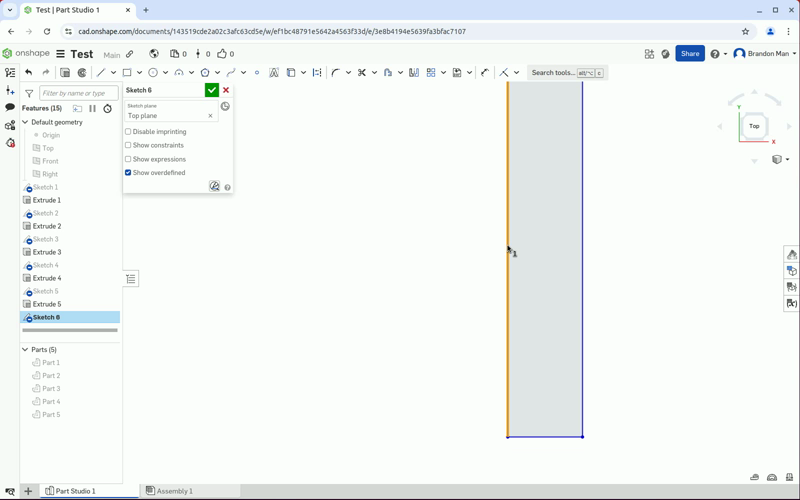
scroll(-6)
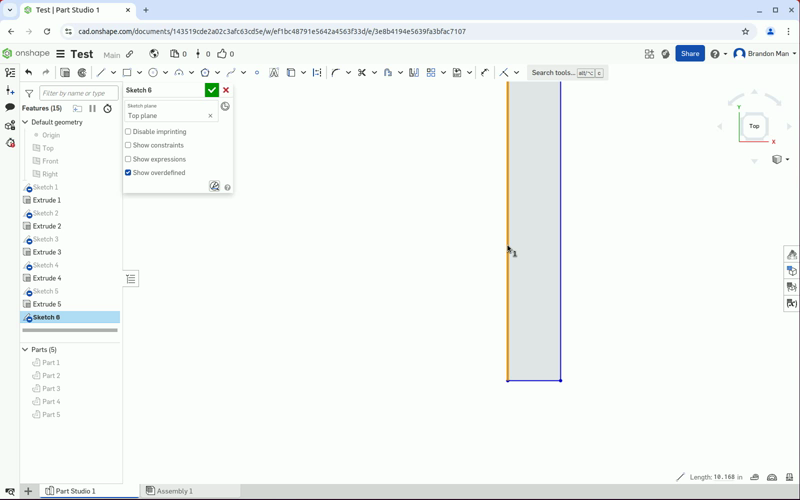
scroll(-6)
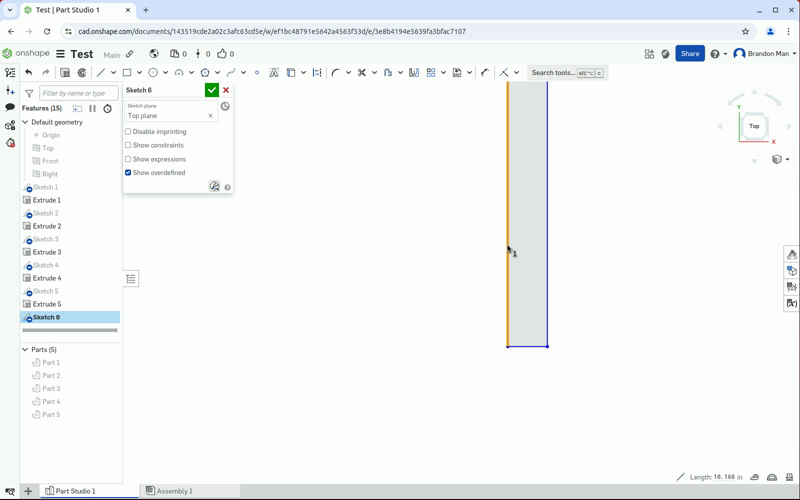
scroll(-6)
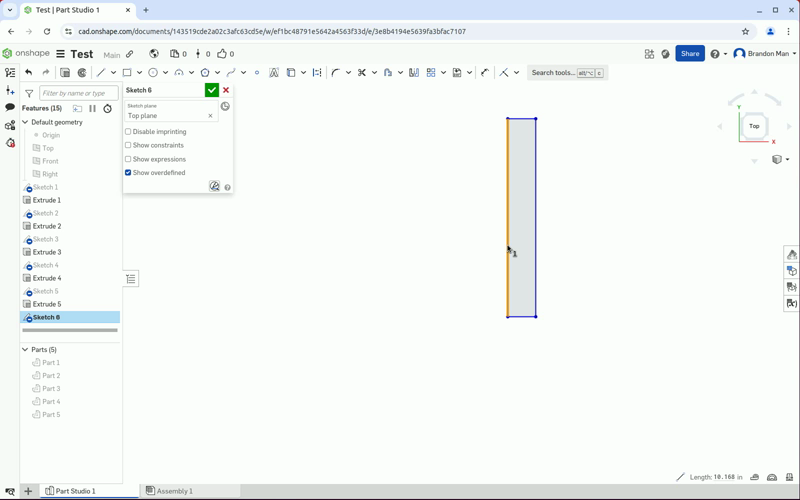
scroll(-6)
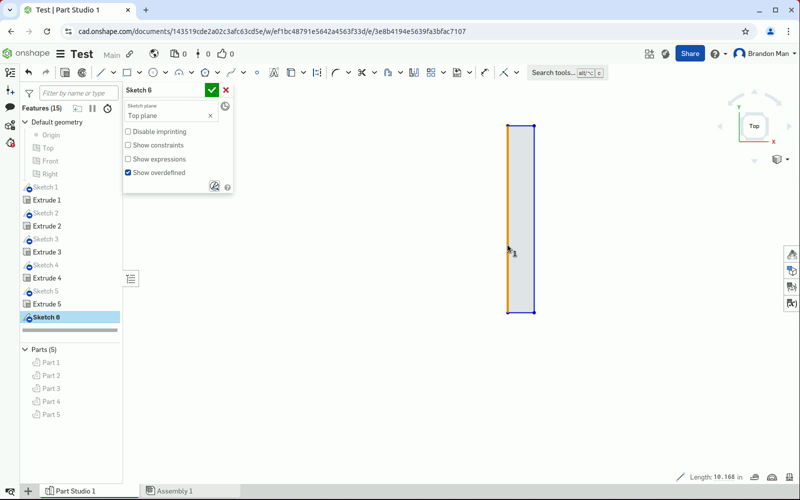
scroll(-6)
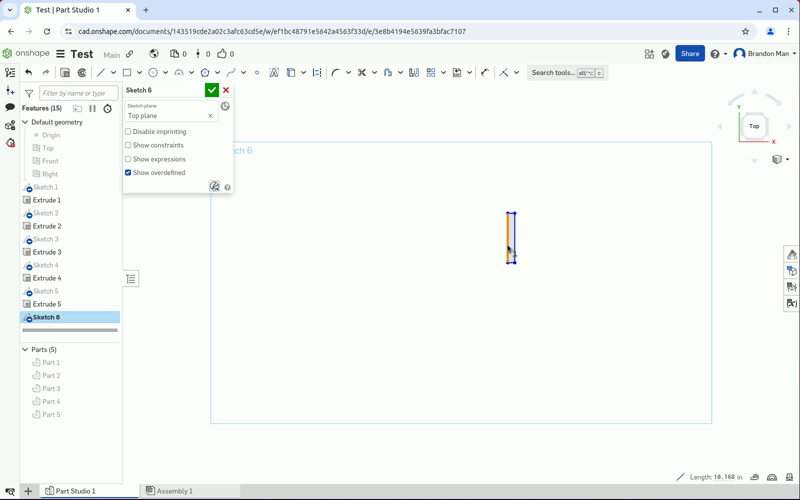
mouse_move(73, 352)
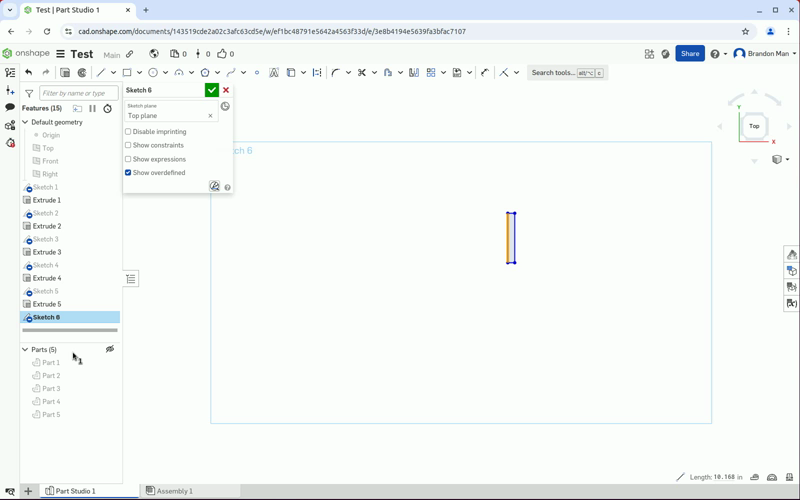
key(shift+y)
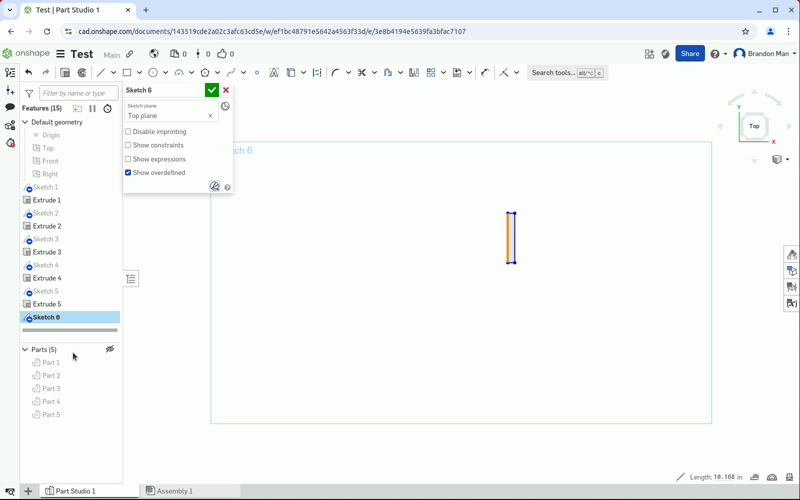
key(shift+e)
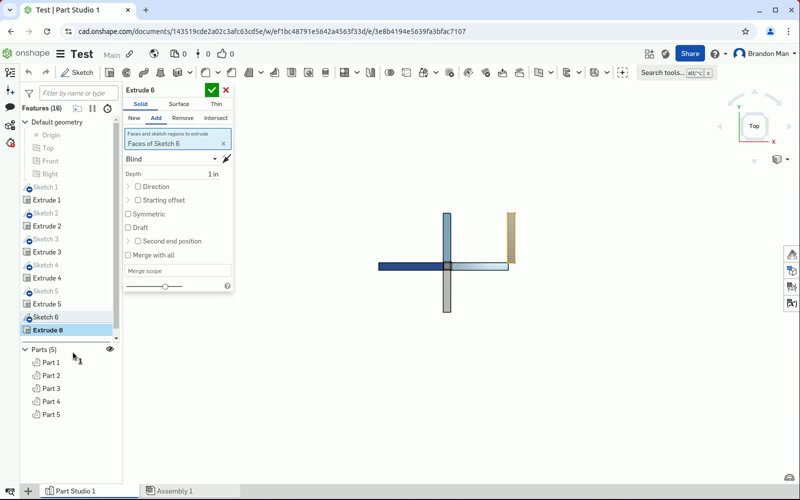
mouse_move(143, 106)
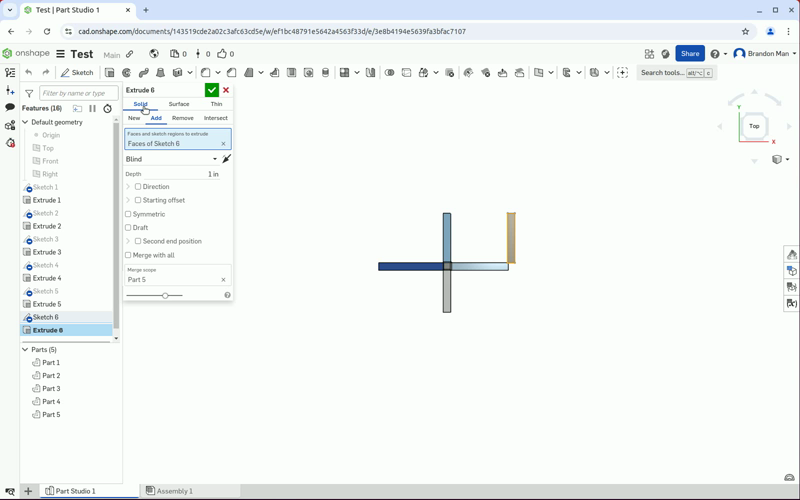
click(143, 106)
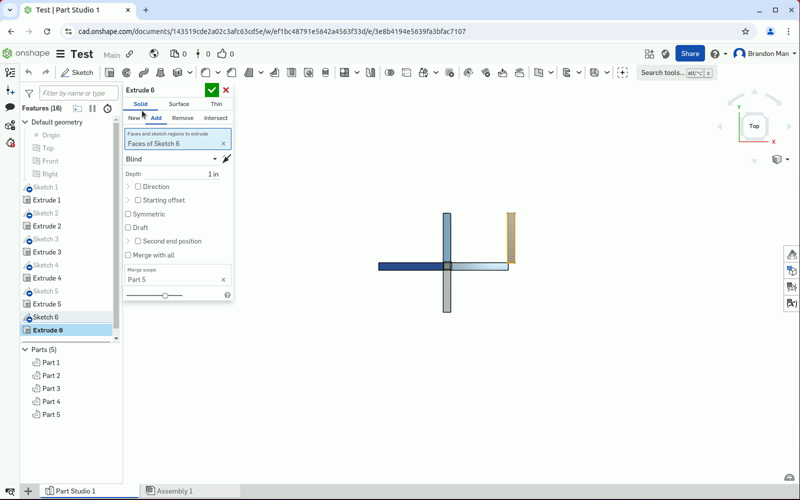
mouse_move(137, 120)
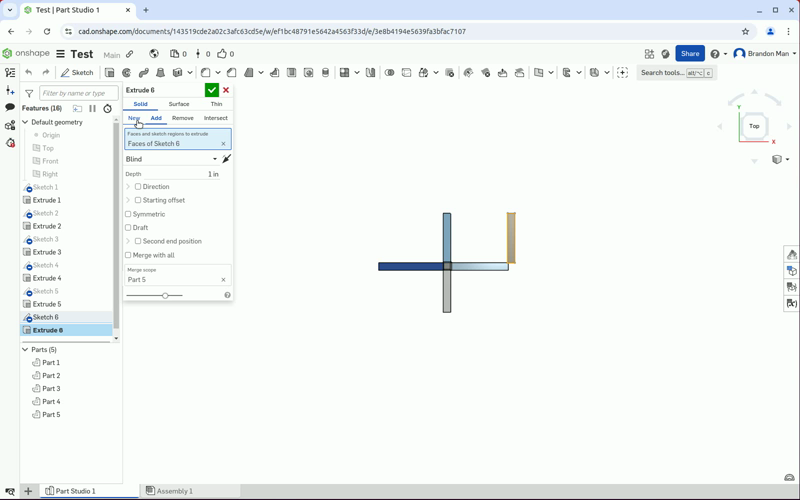
click(137, 120)
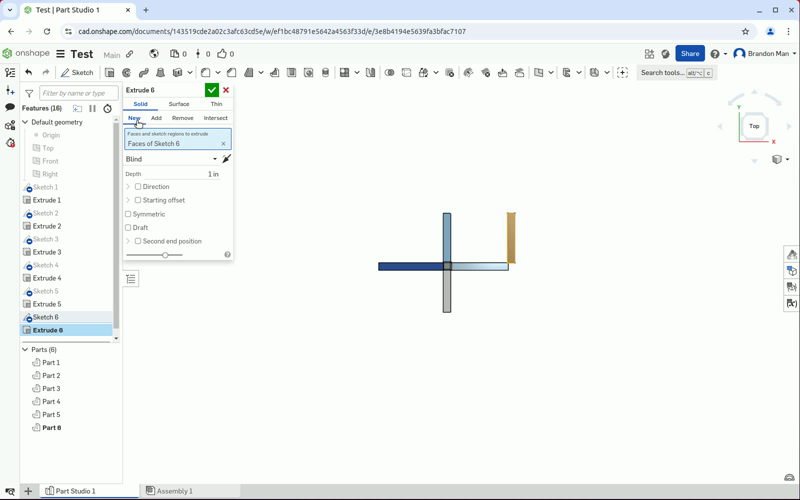
key(tab, 4)
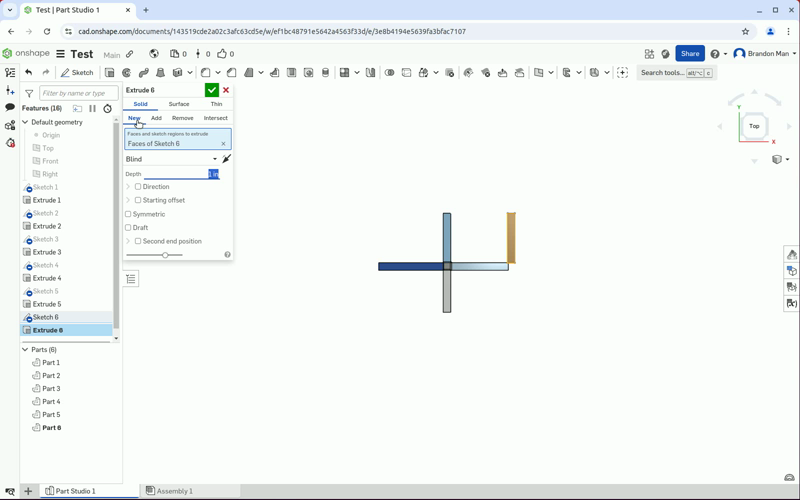
text(21.905)
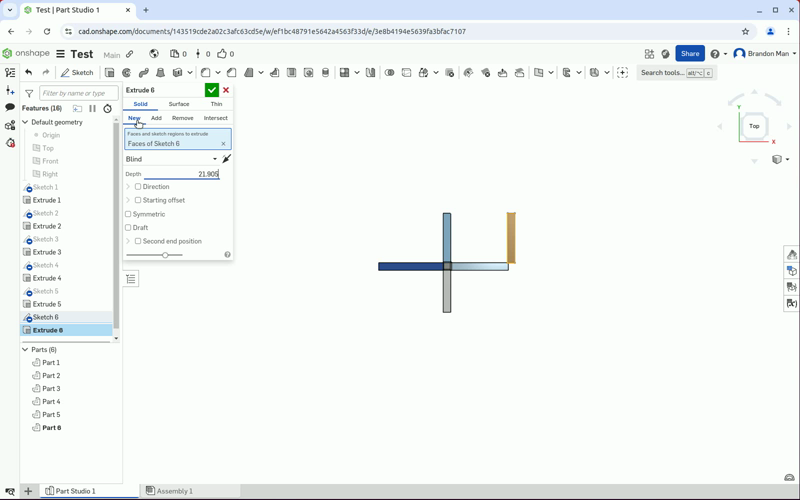
key(enter)
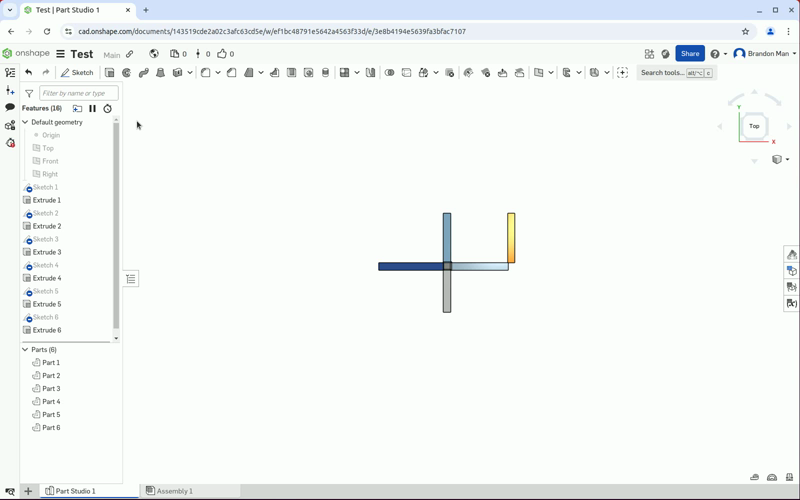
key(shift+h)
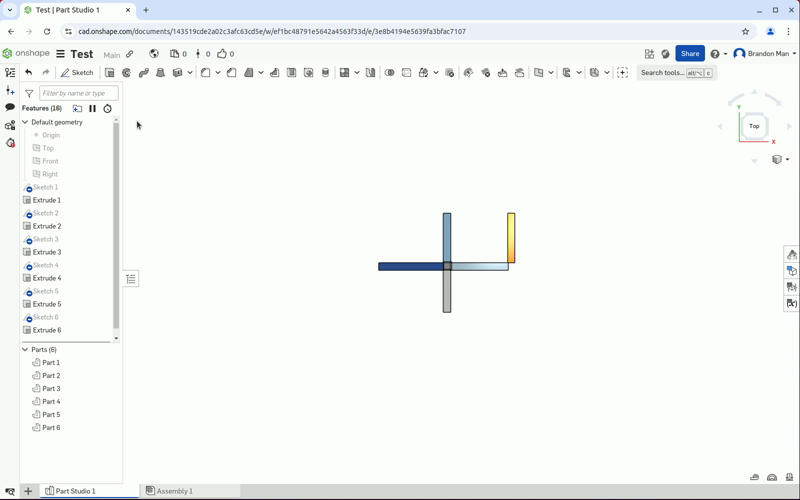
key(shift+h)
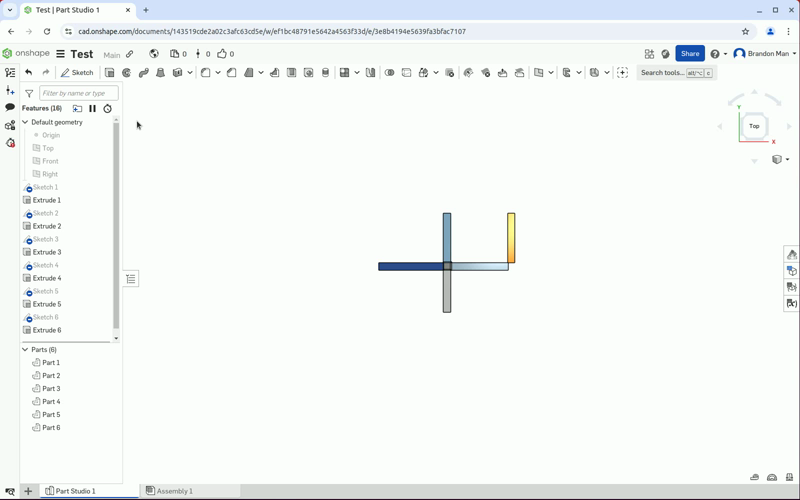
mouse_move(69, 189)
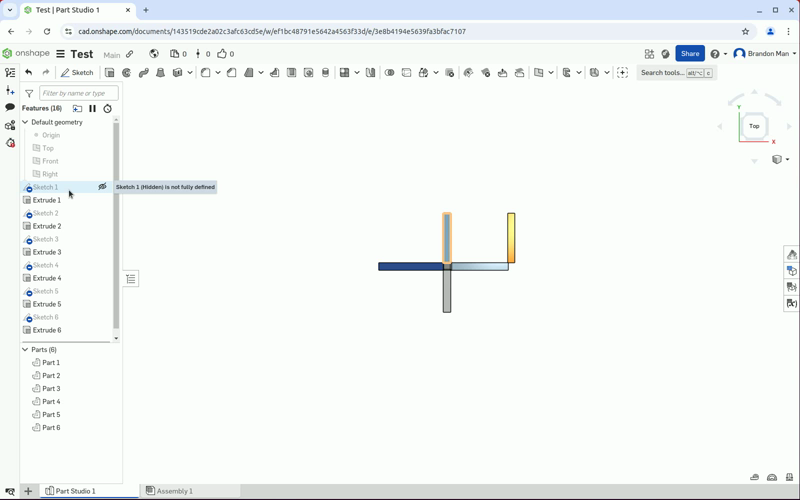
click(69, 189)
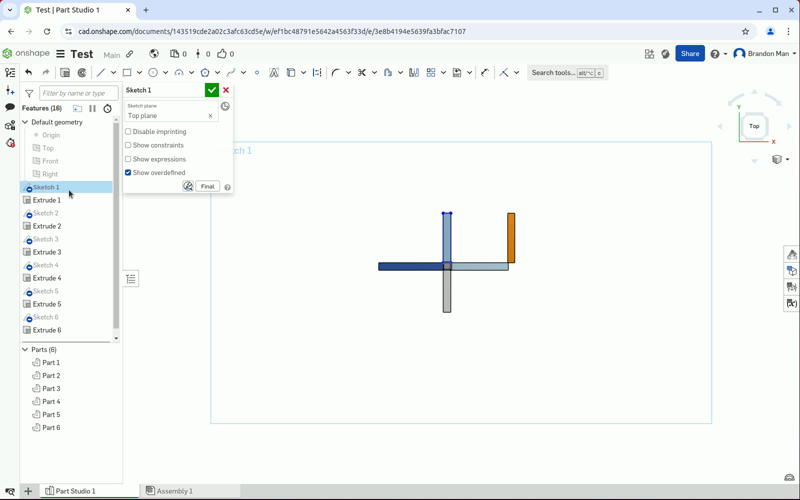
mouse_move(229, 92)
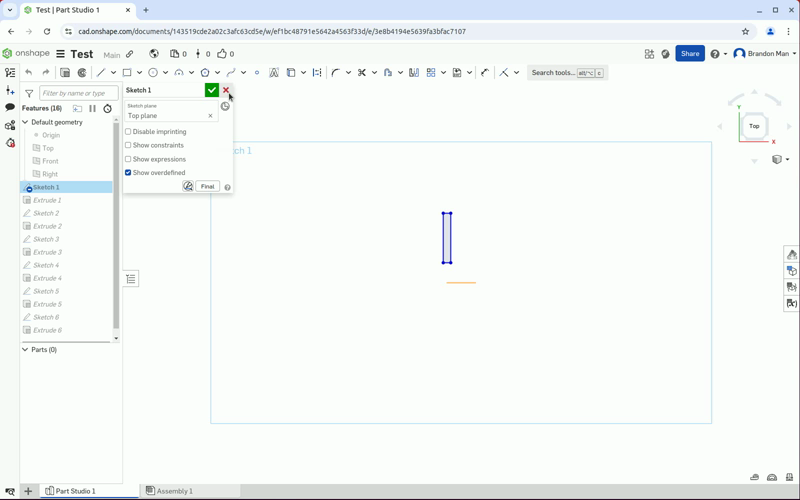
click(229, 92)
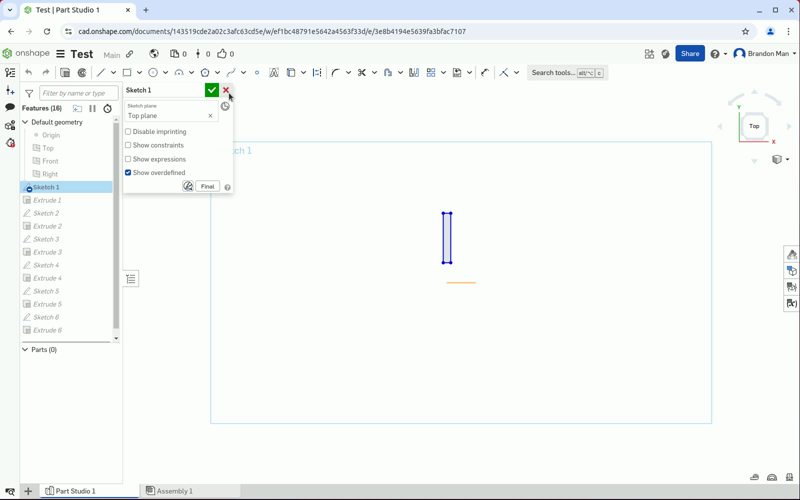
key(shift+s)
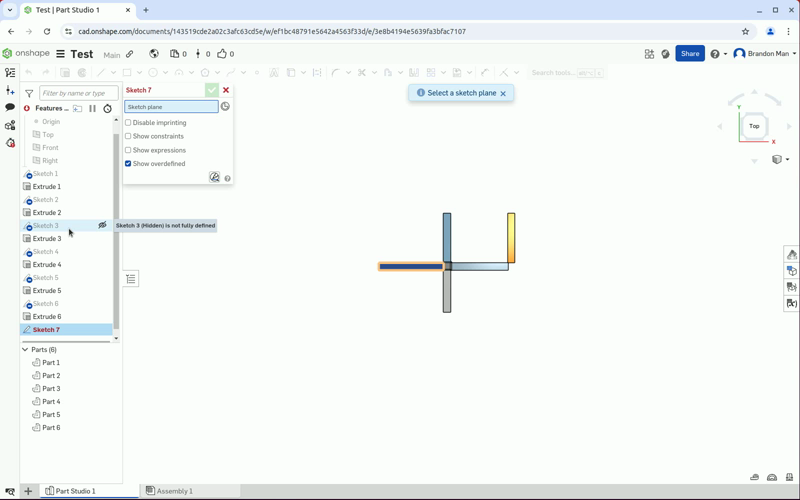
scroll(3)
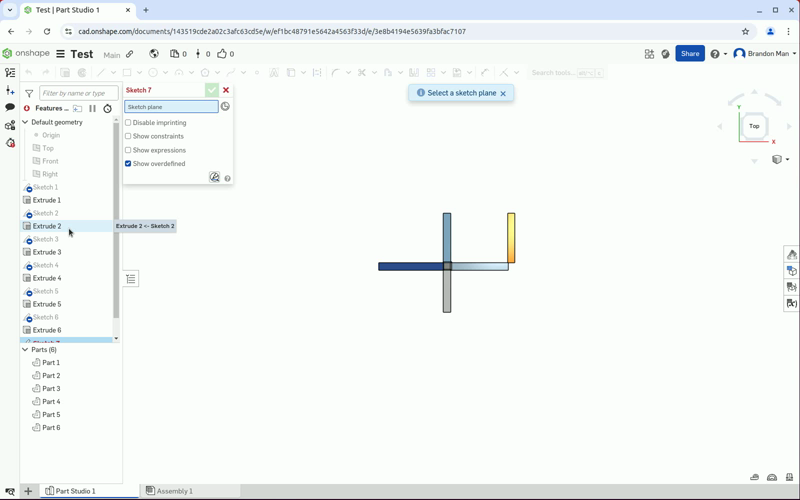
mouse_move(69, 150)
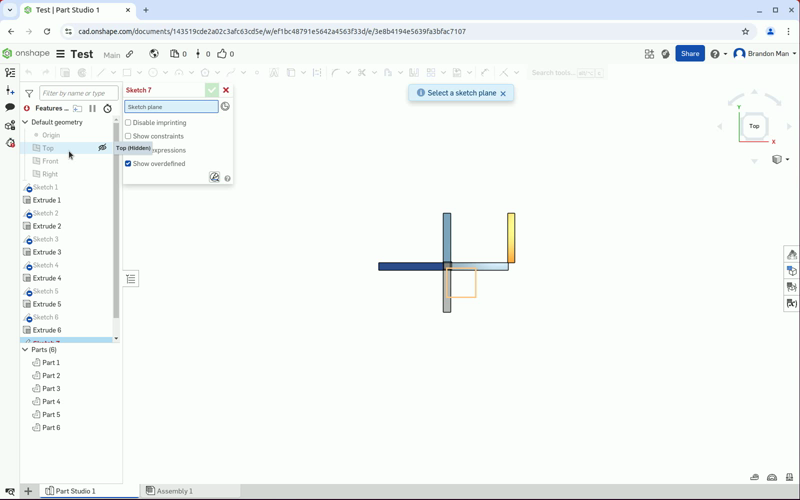
click(69, 150)
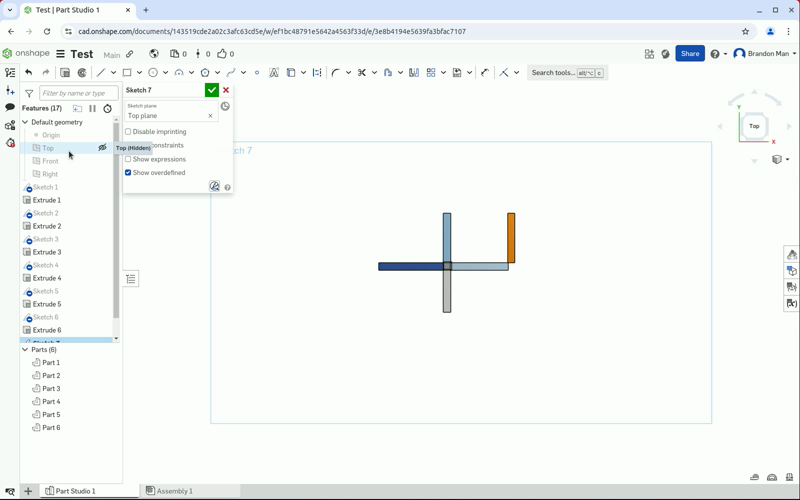
mouse_move(73, 352)
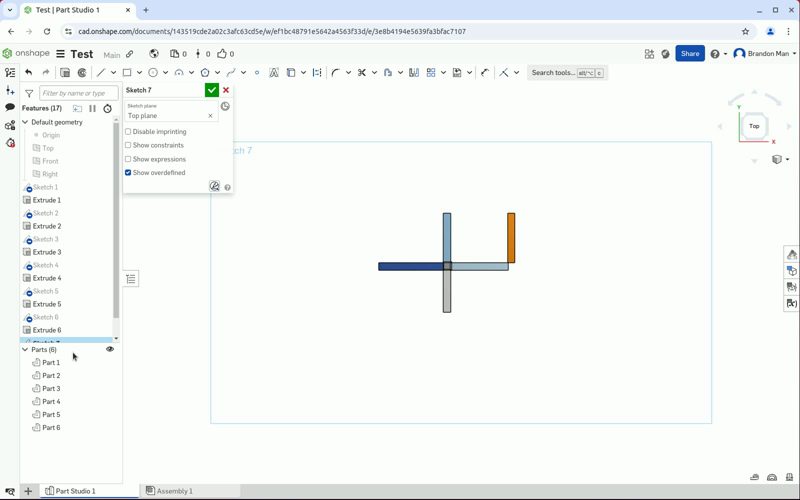
key(y)
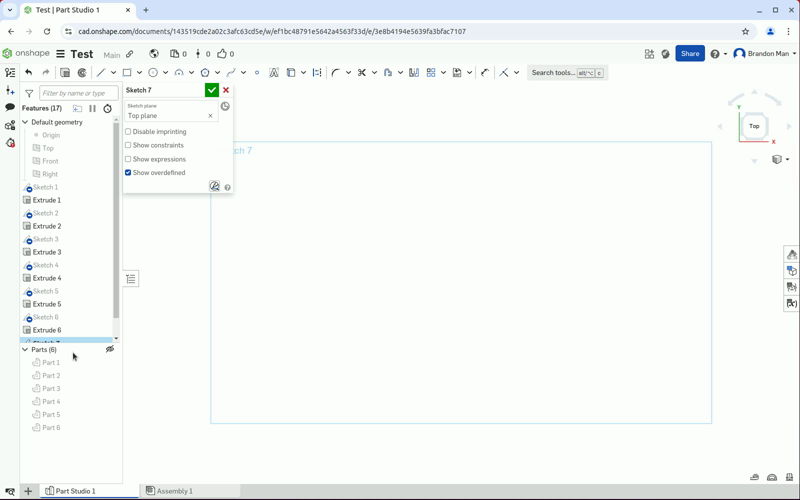
key(l)
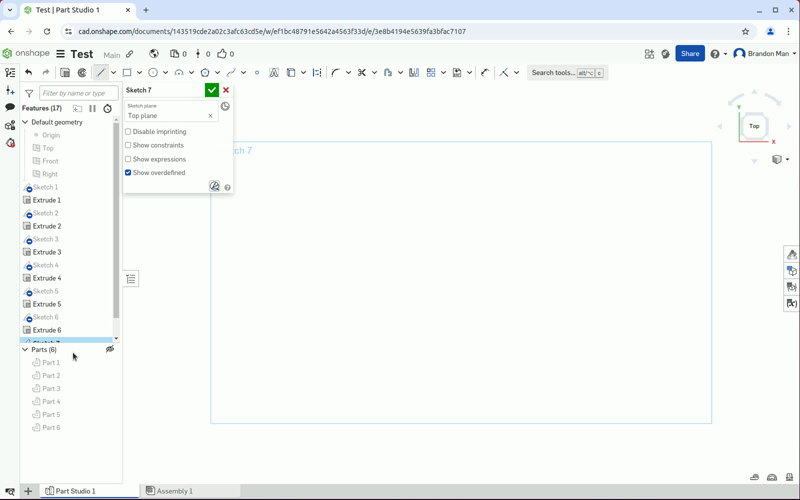
key_down(shift)
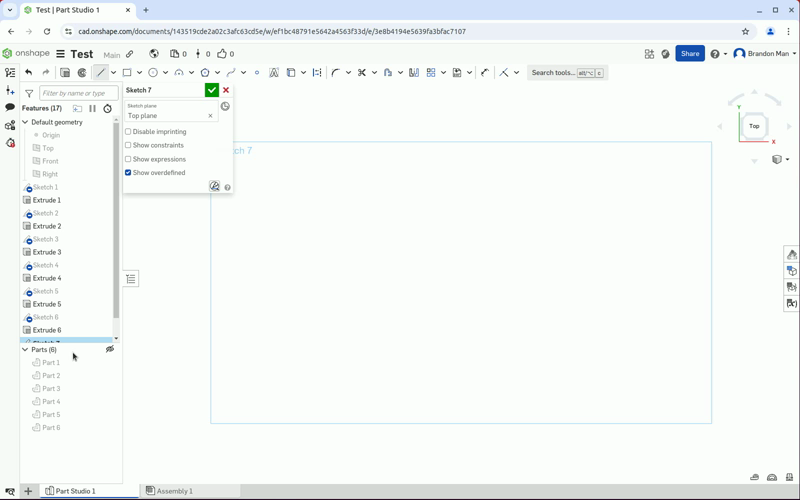
mouse_move(514, 270)
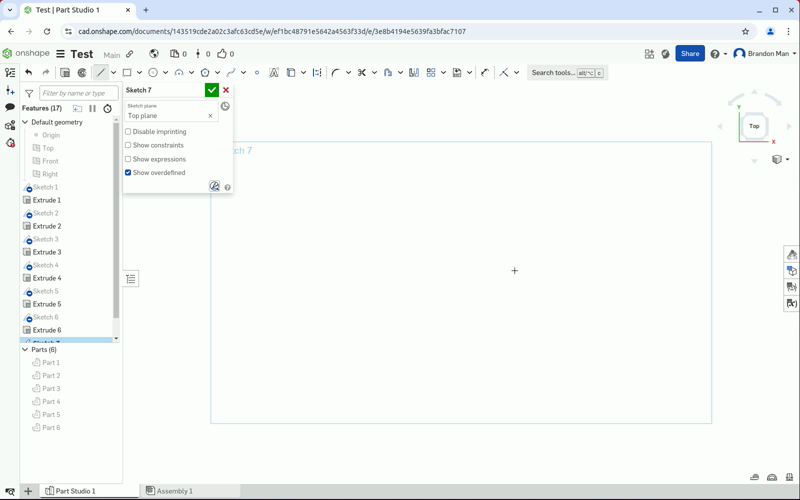
click(514, 270)
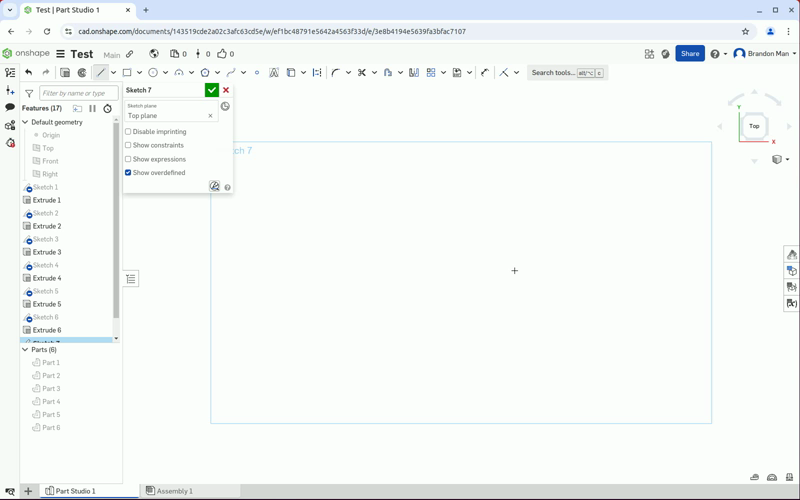
key_up(shift)
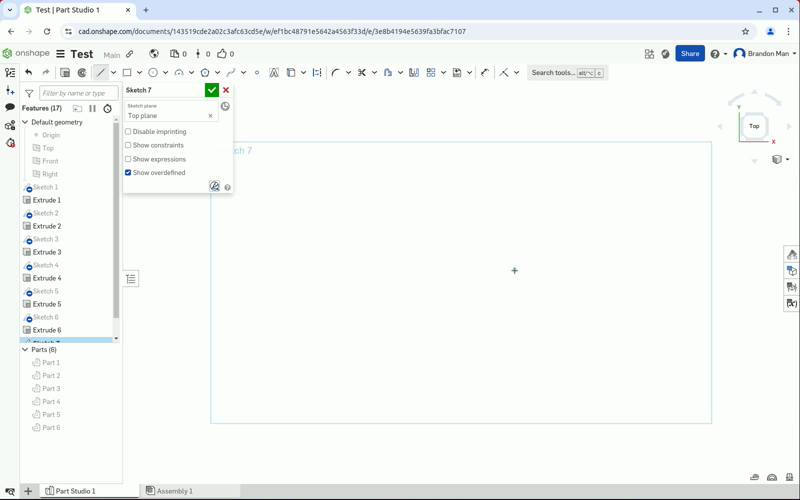
key_down(shift)
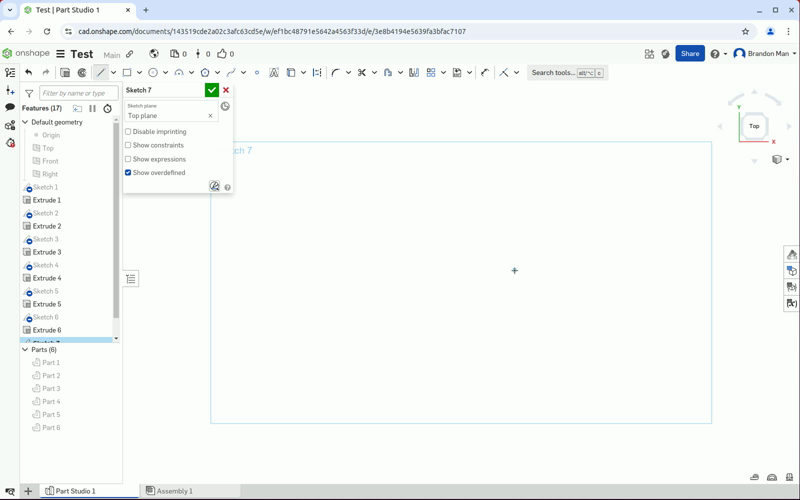
mouse_move(544, 270)
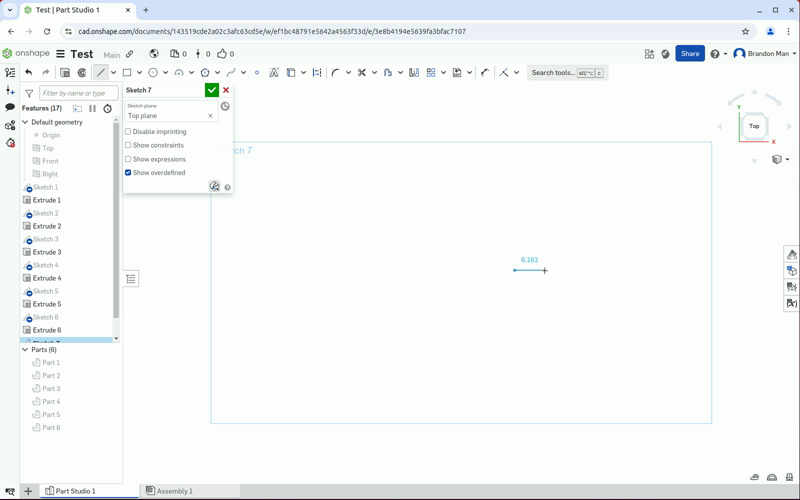
mouse_move(573, 270)
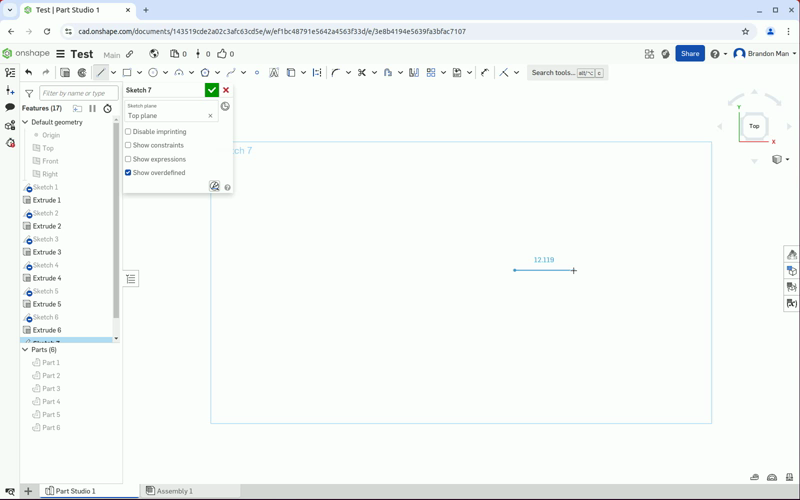
click(573, 270)
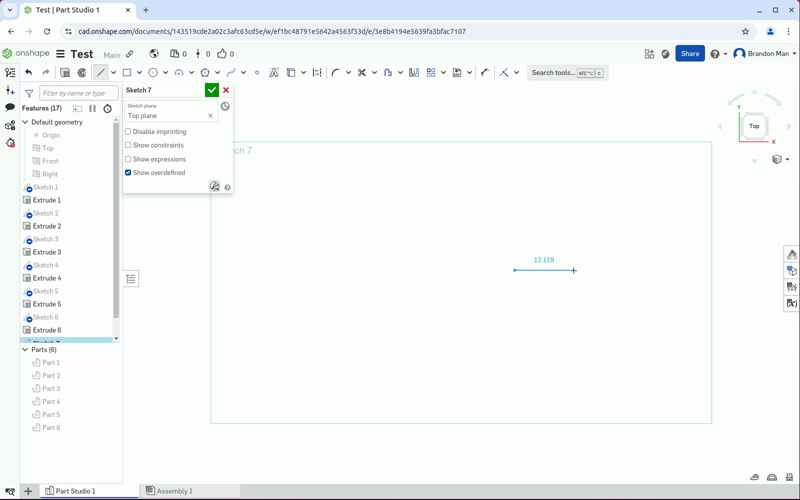
key_up(shift)
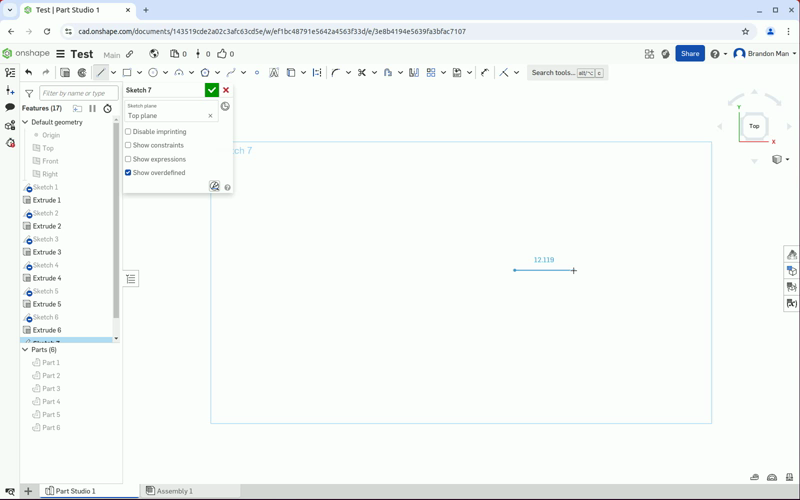
key_down(shift)
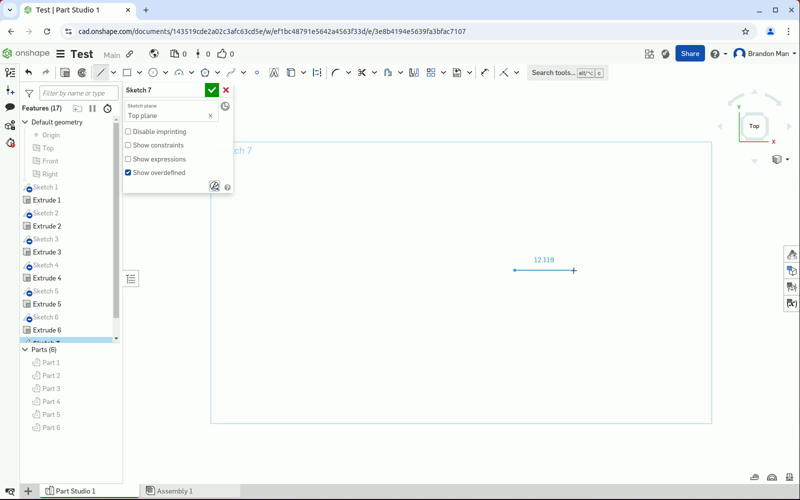
mouse_move(589, 270)
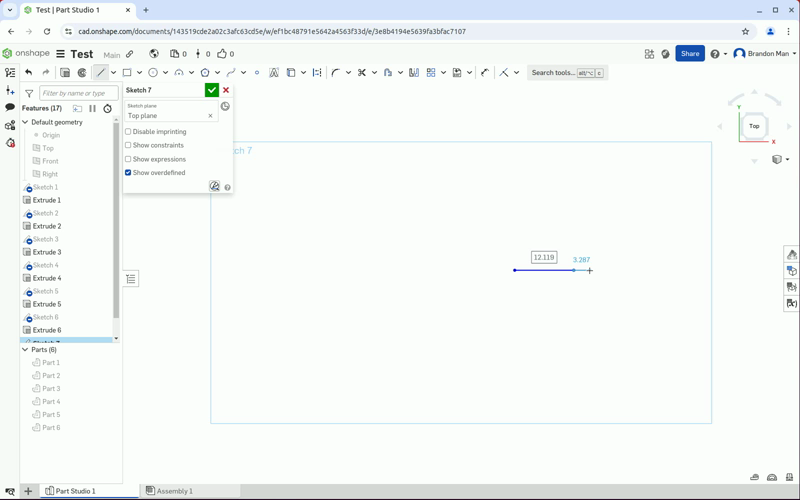
mouse_move(573, 262)
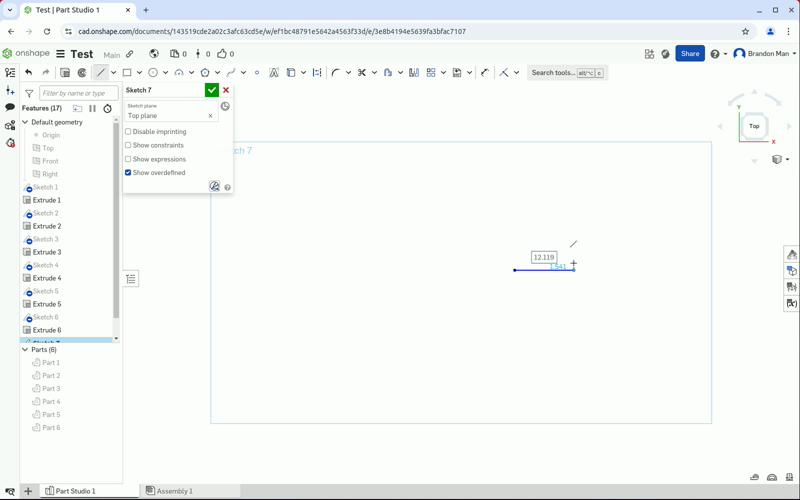
click(573, 262)
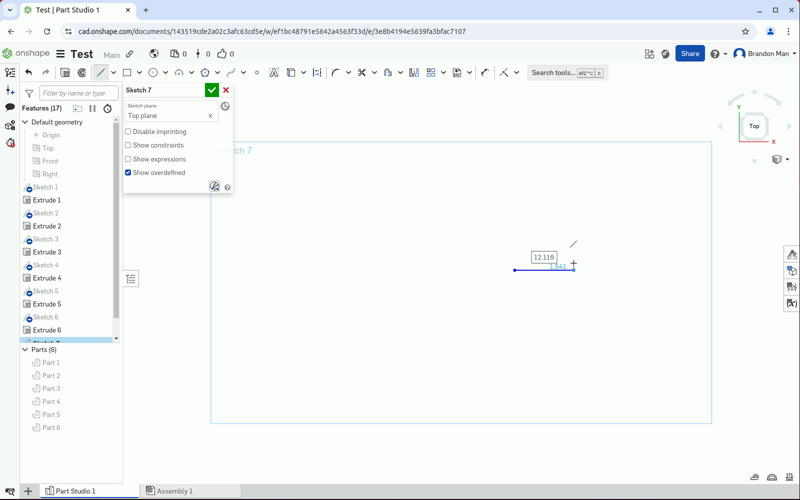
key_up(shift)
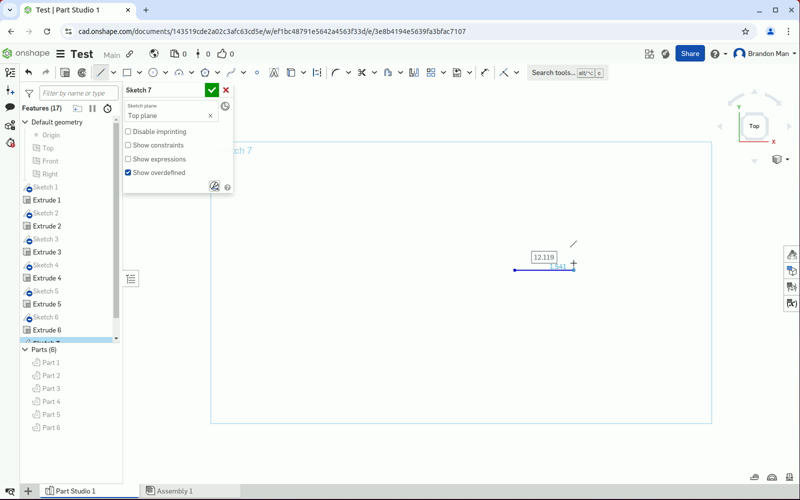
key_down(shift)
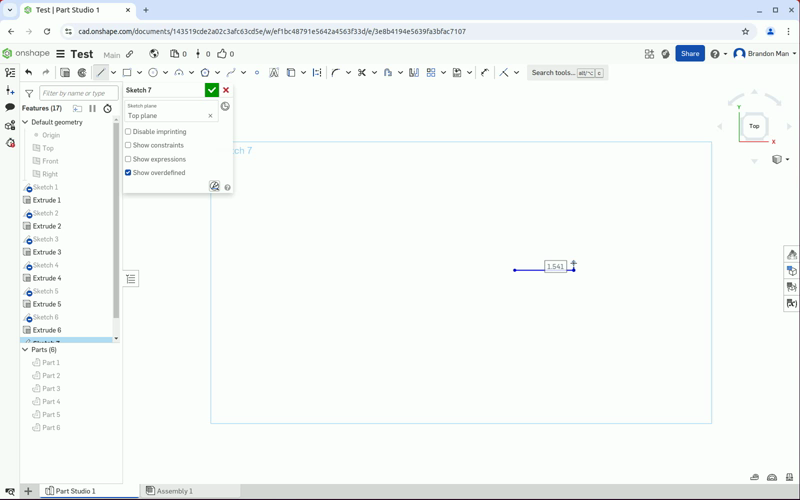
mouse_move(589, 262)
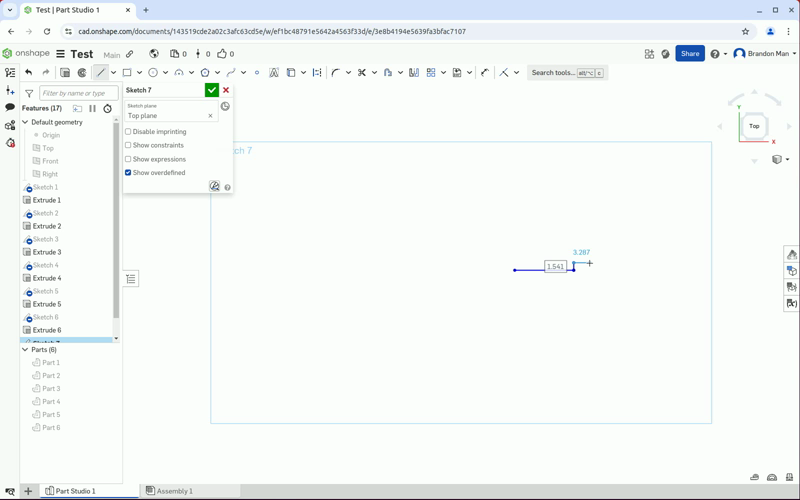
mouse_move(514, 262)
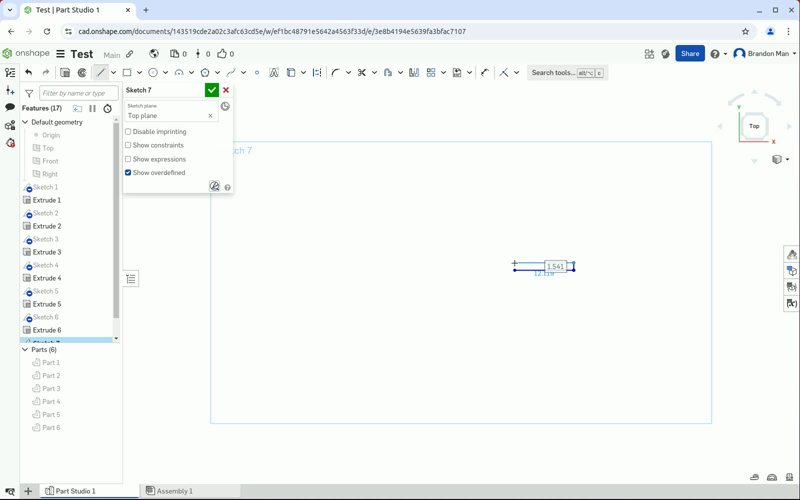
click(514, 262)
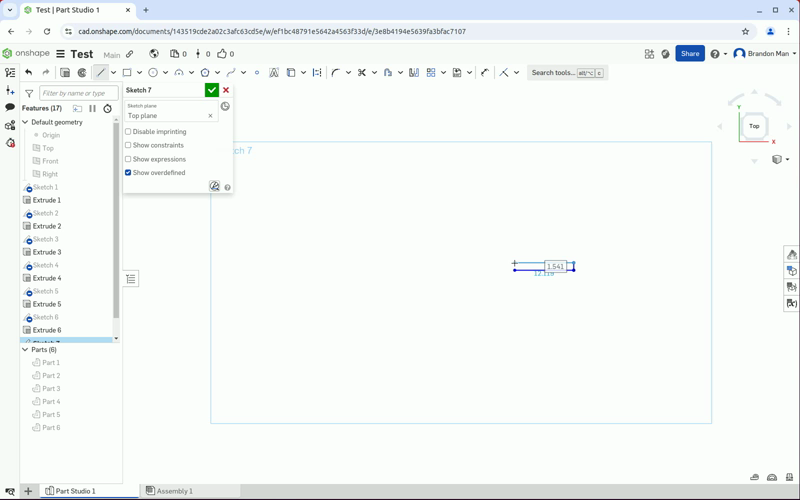
key_up(shift)
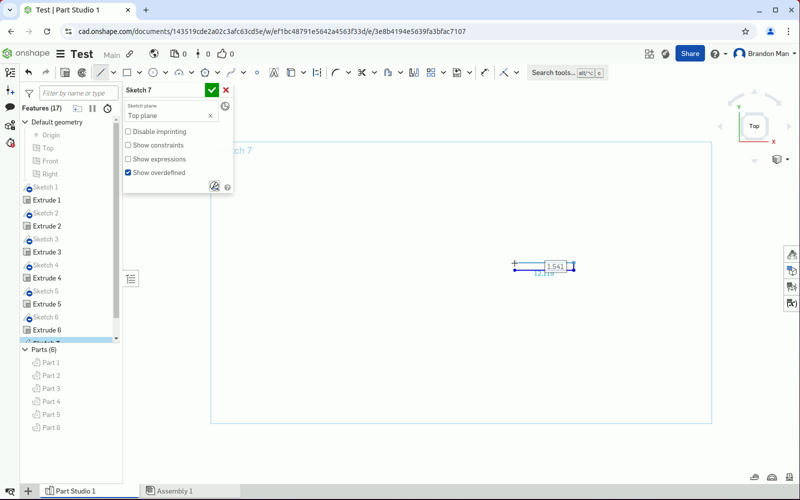
mouse_move(544, 262)
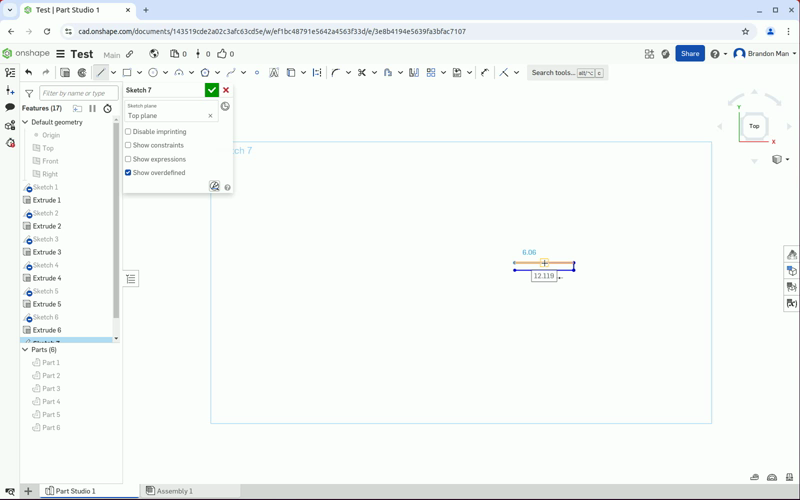
key_down(shift)
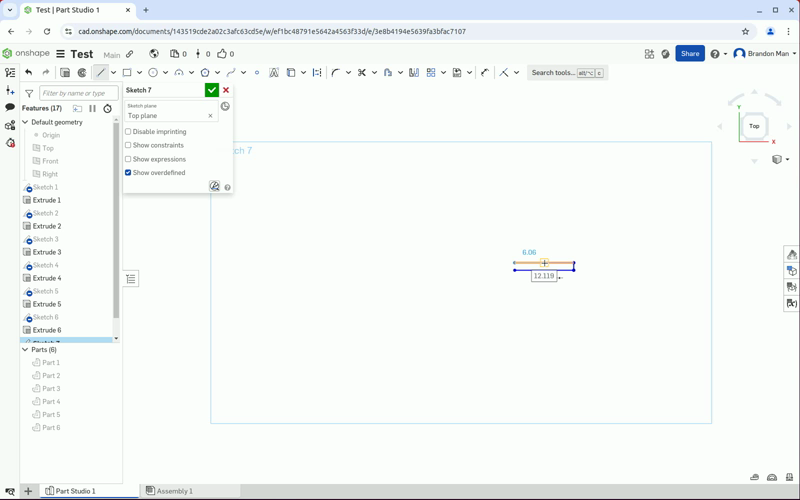
mouse_move(514, 270)
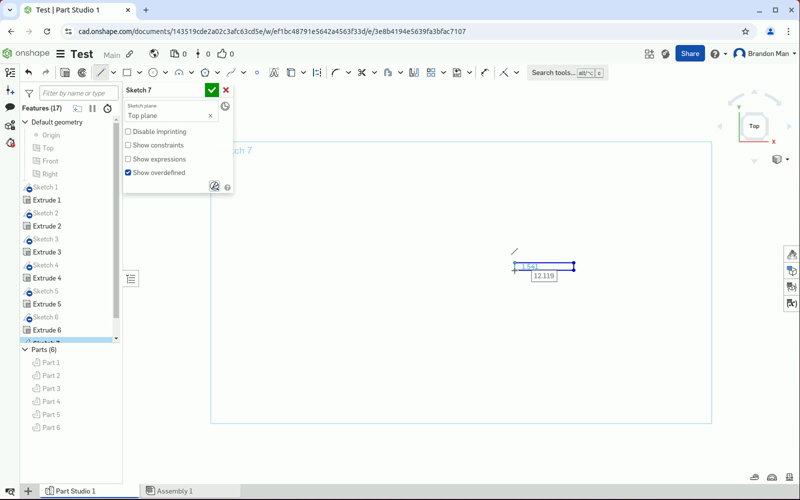
key_up(shift)
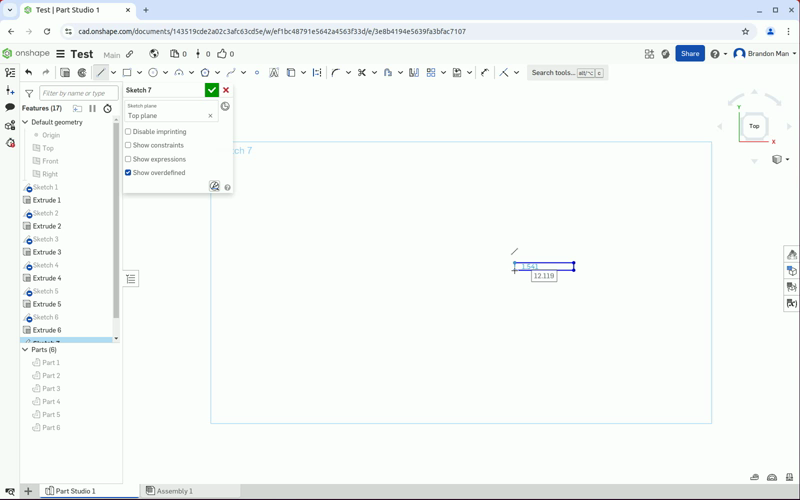
click(514, 270)
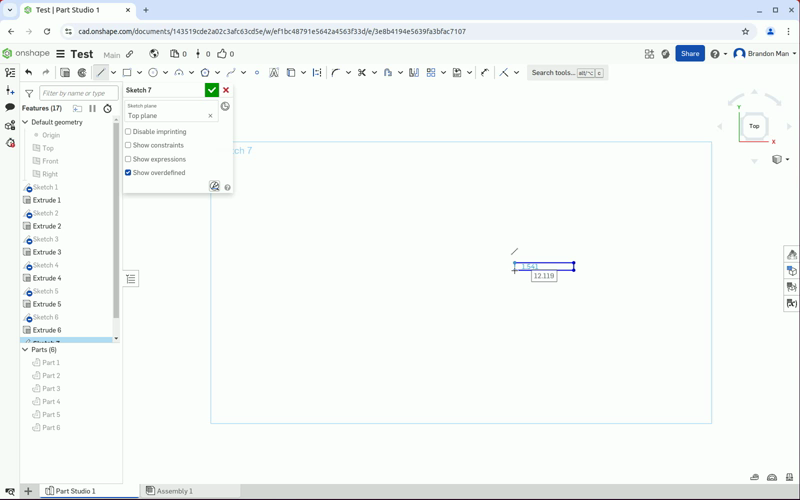
key(esc)
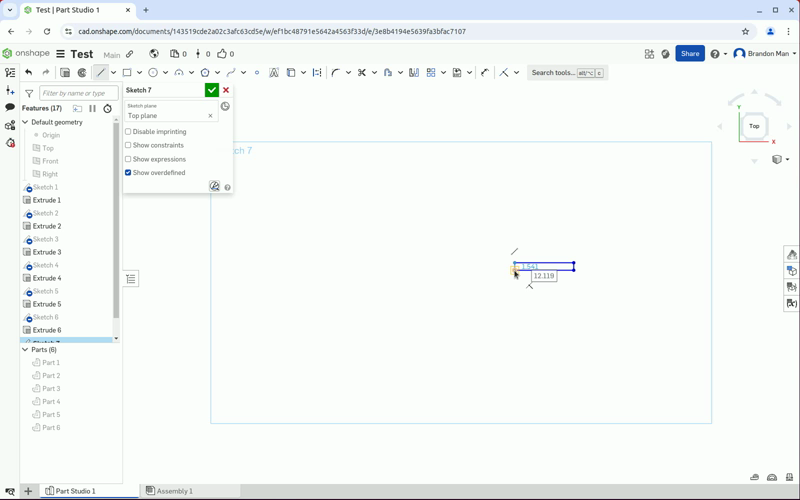
mouse_move(572, 265)
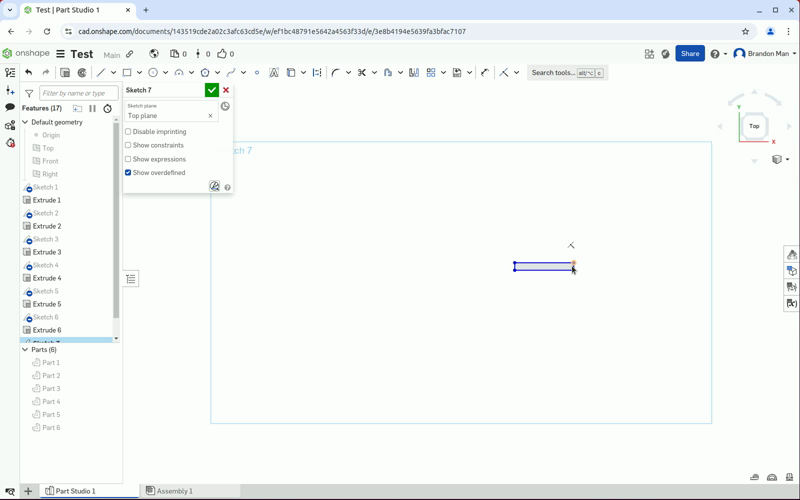
scroll(6)
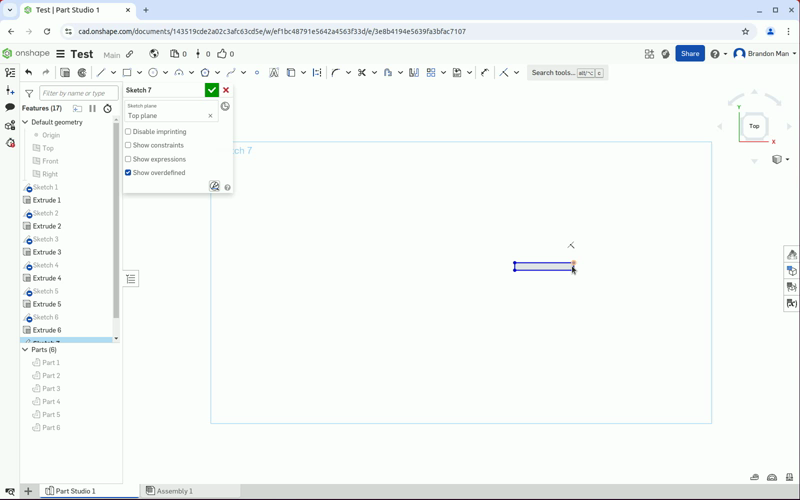
scroll(6)
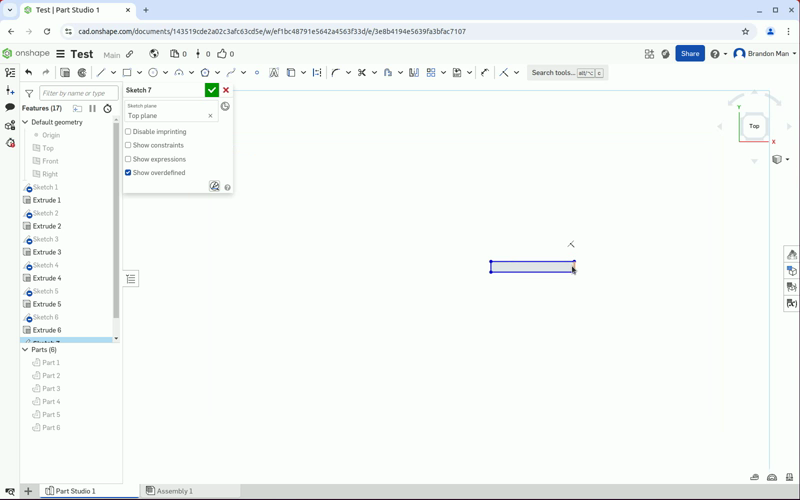
scroll(6)
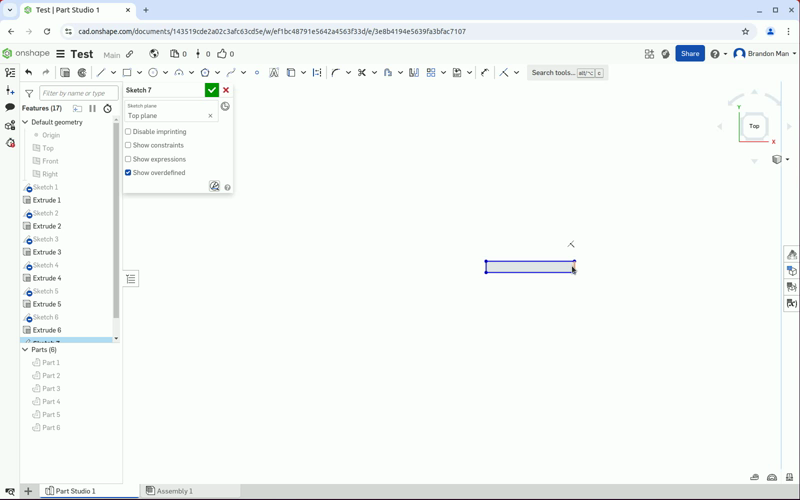
scroll(6)
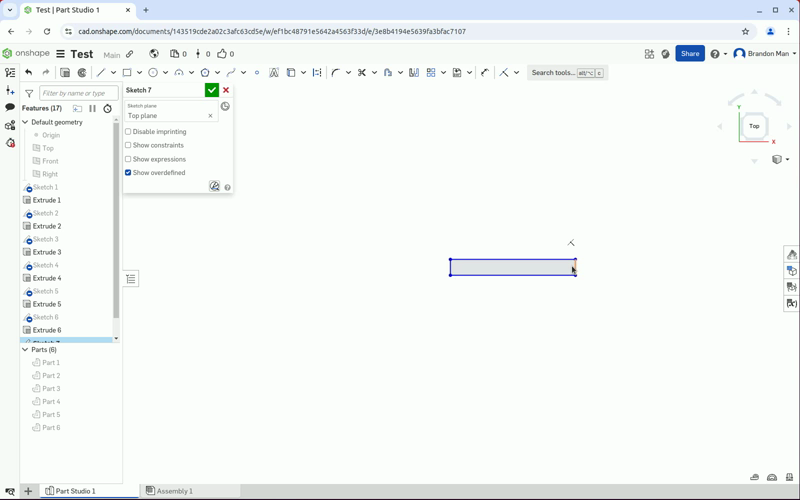
scroll(6)
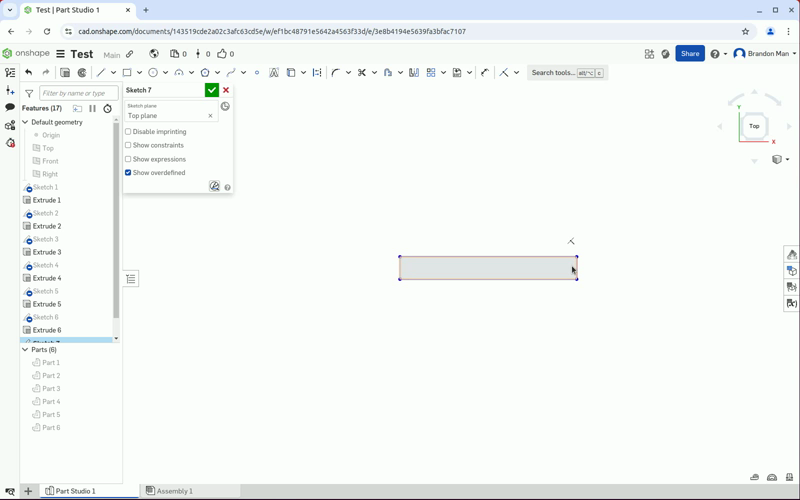
scroll(6)
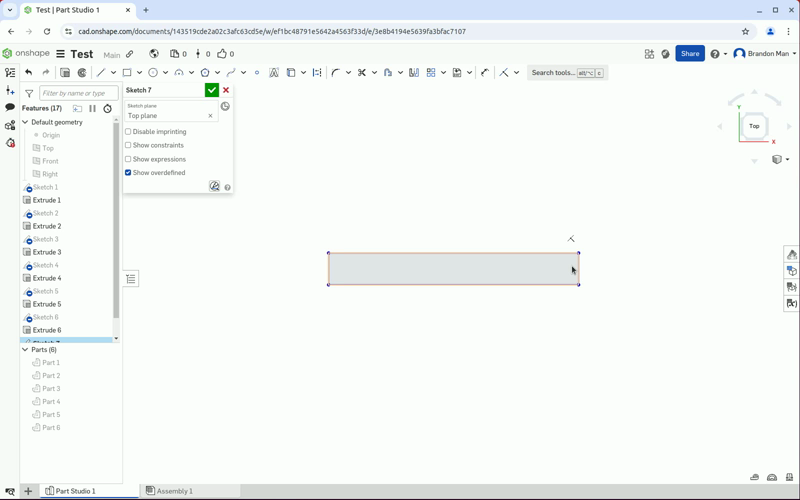
scroll(6)
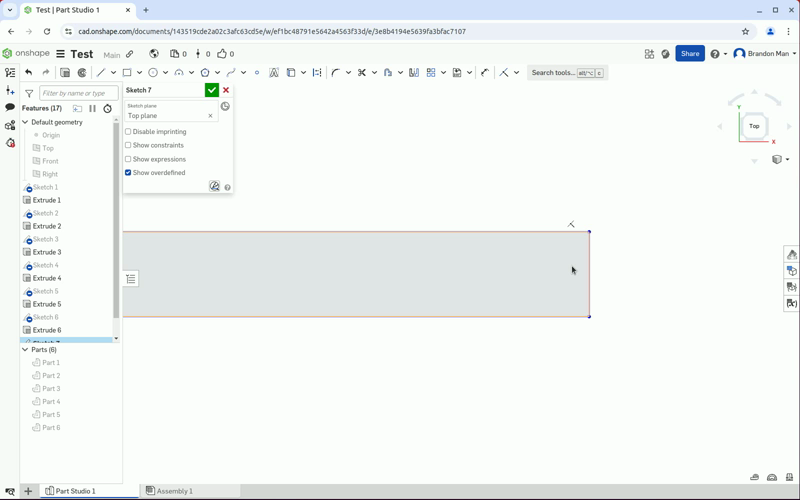
click(572, 265)
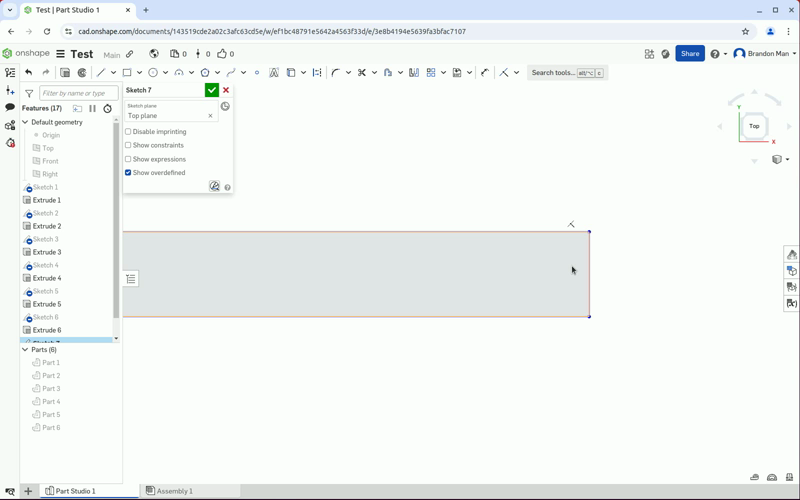
scroll(-6)
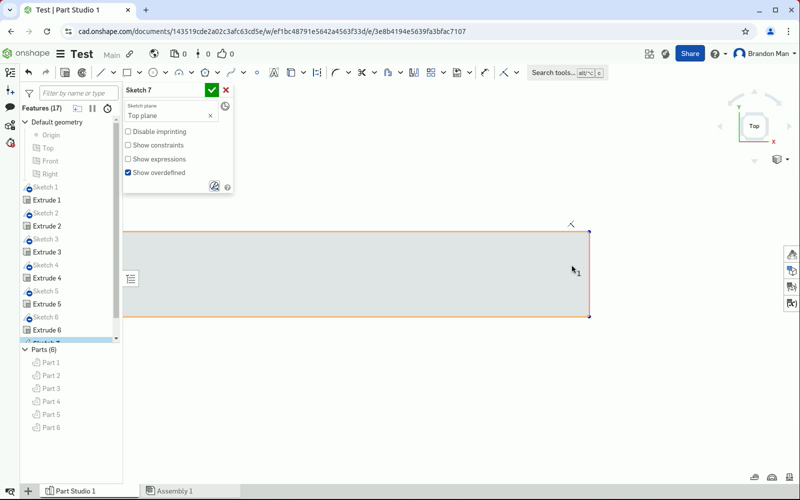
scroll(-6)
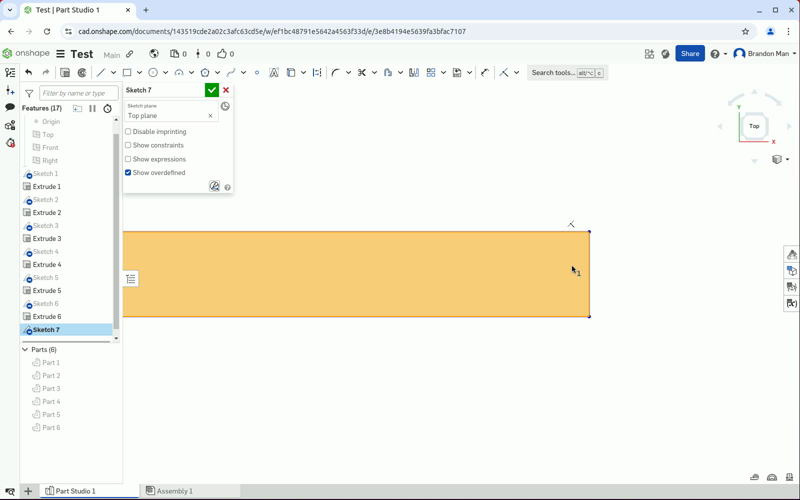
scroll(-6)
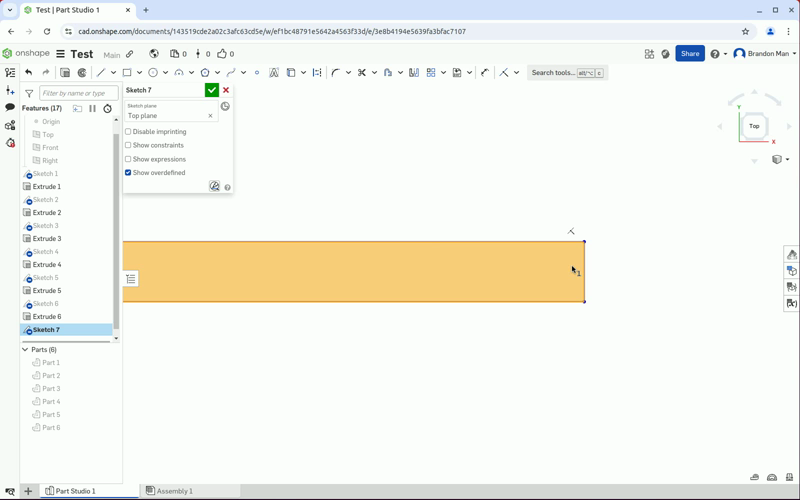
scroll(-6)
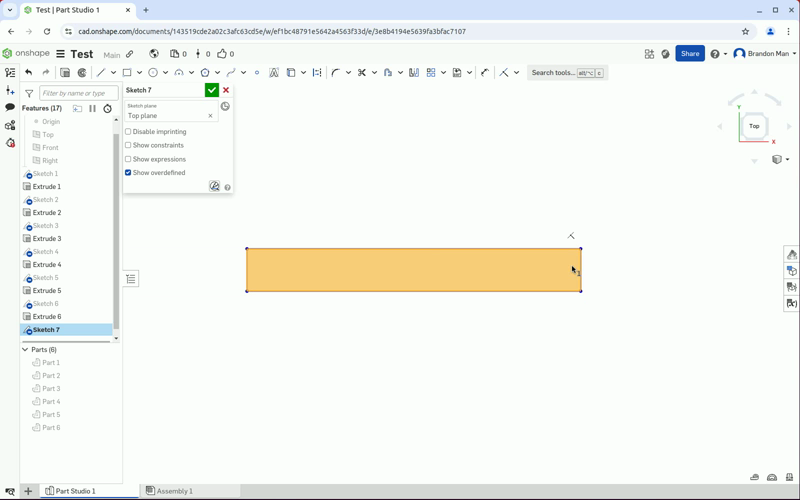
scroll(-6)
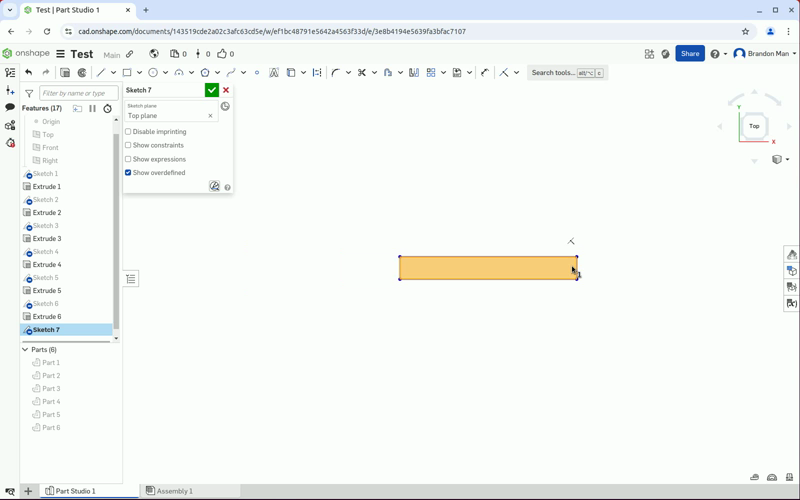
scroll(-6)
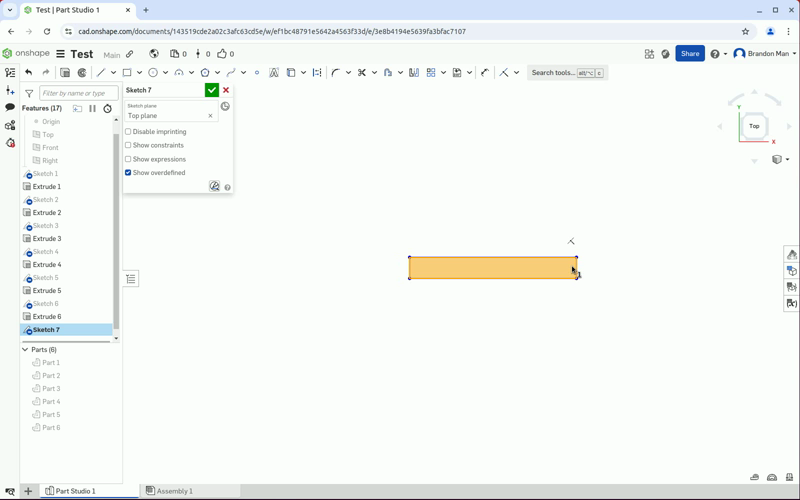
scroll(-6)
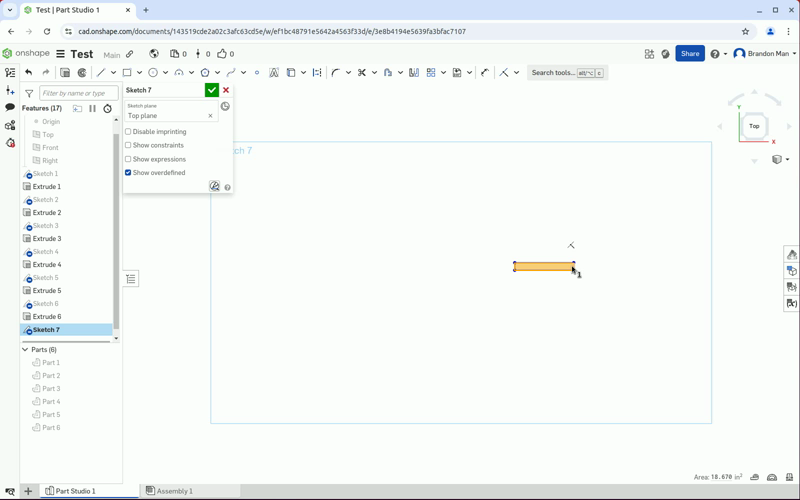
mouse_move(73, 352)
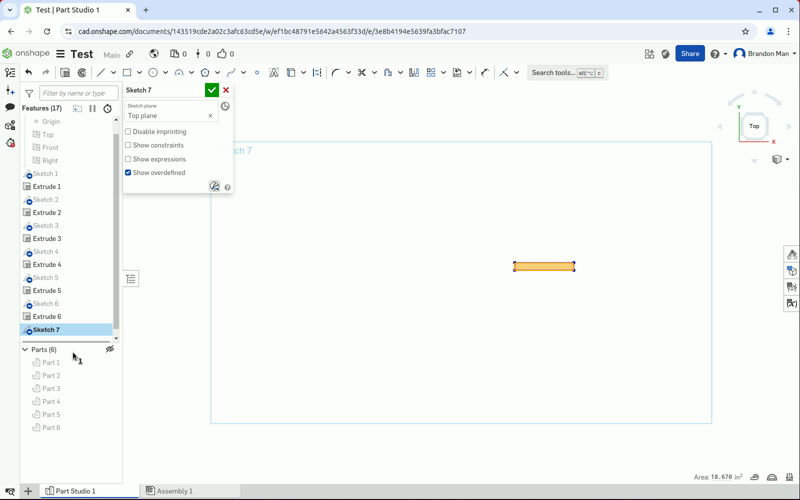
key(shift+y)
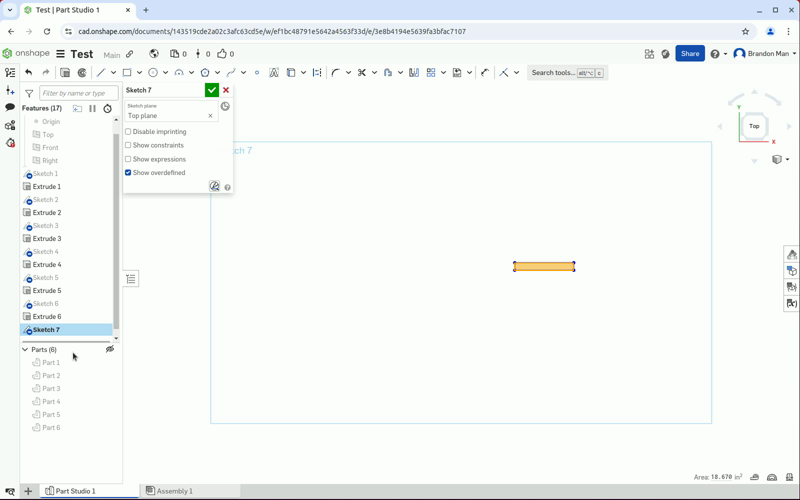
key(shift+e)
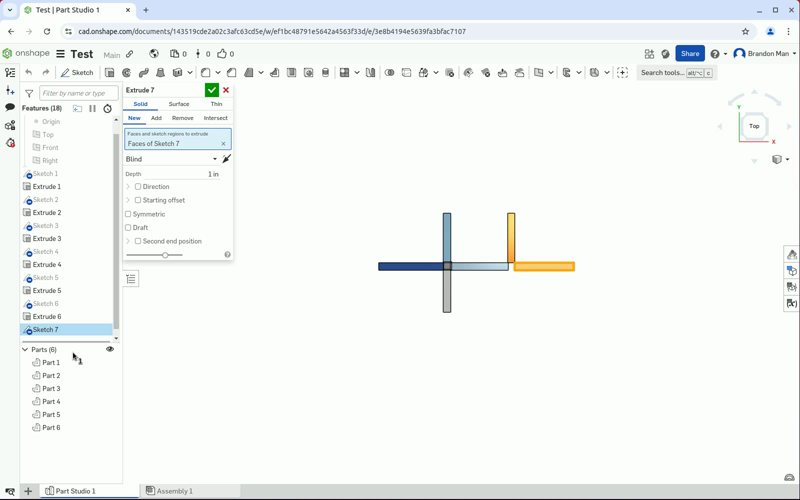
mouse_move(143, 106)
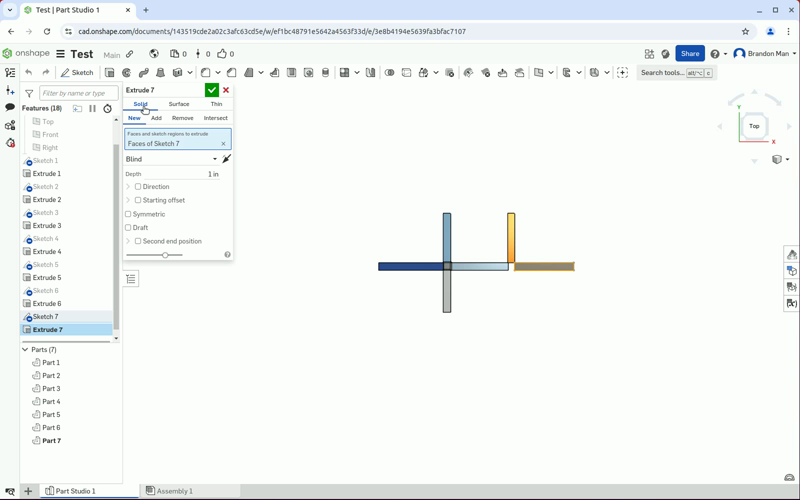
click(143, 106)
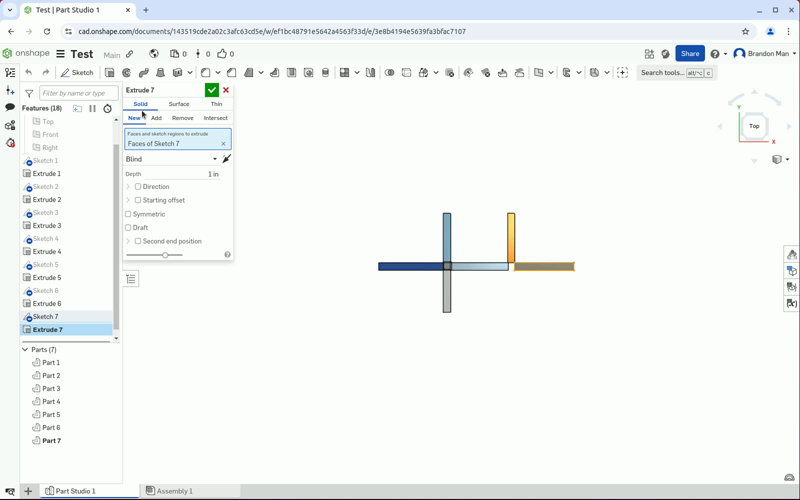
mouse_move(137, 120)
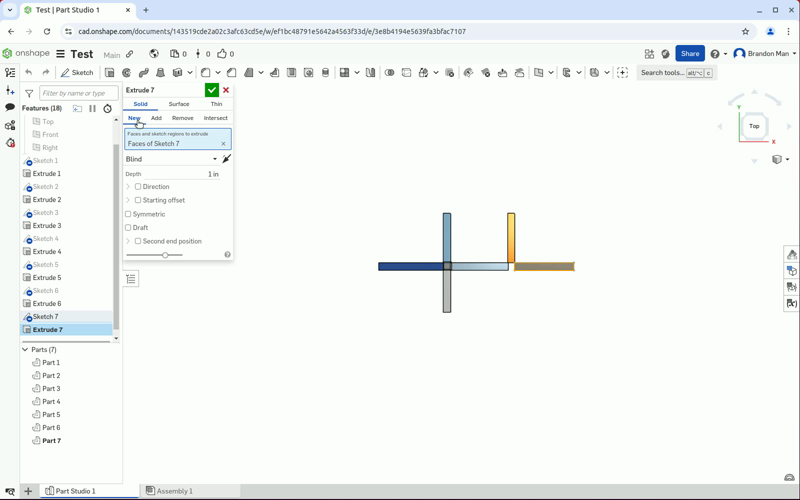
click(137, 120)
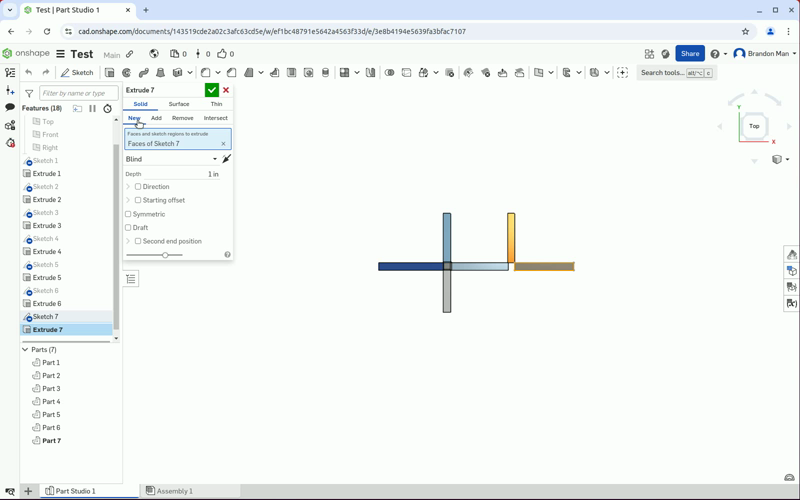
key(tab, 4)
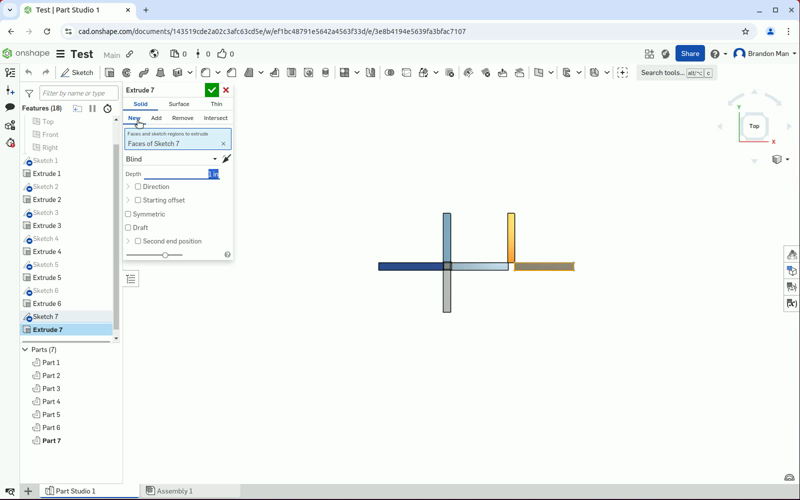
text(21.905)
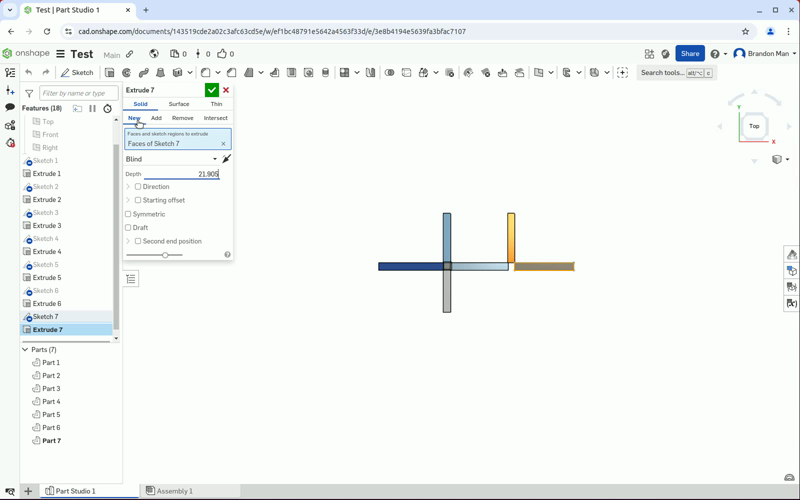
key(enter)
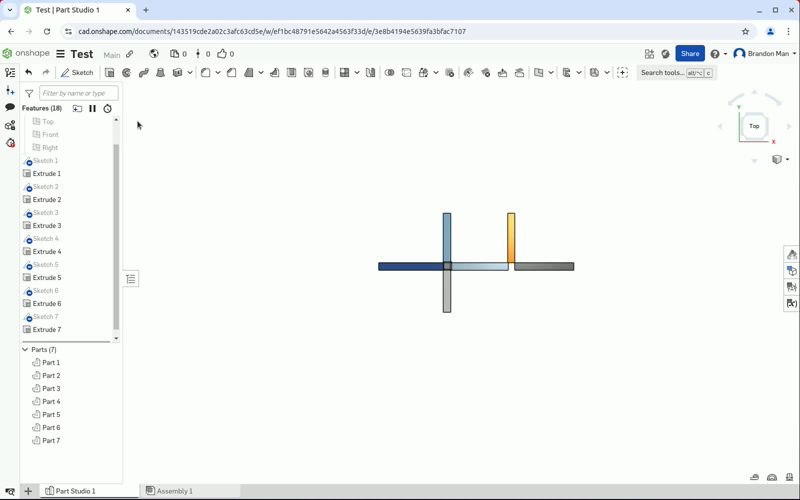
key(shift+h)
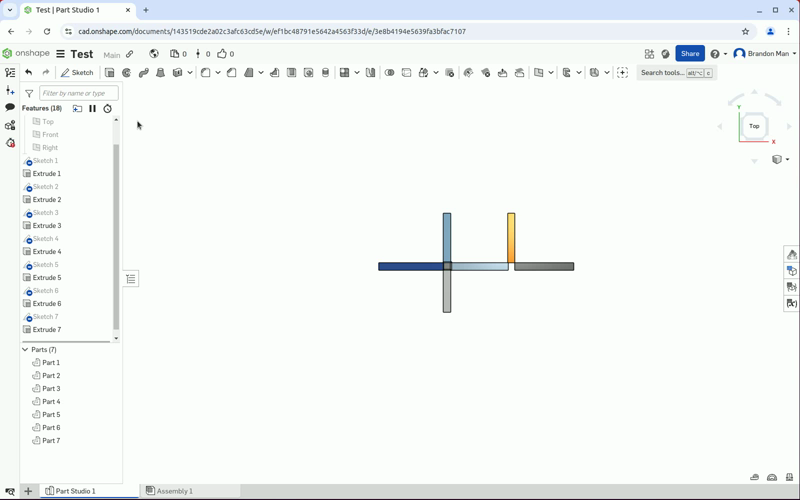
key(shift+h)
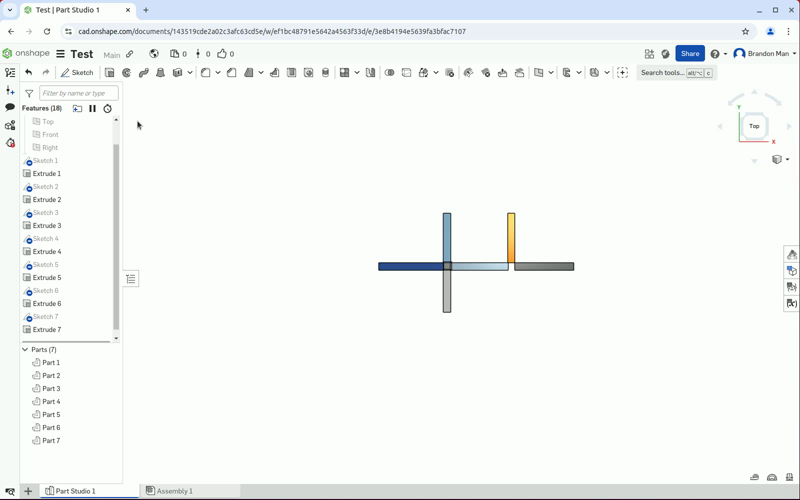
mouse_move(69, 163)
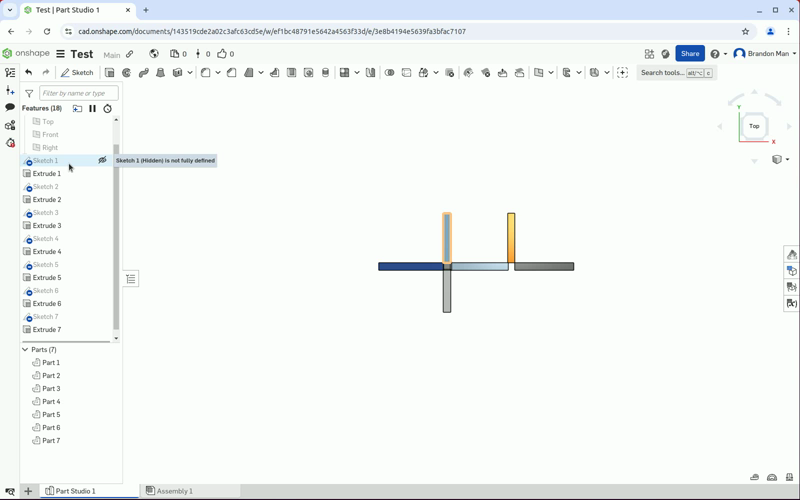
click(69, 163)
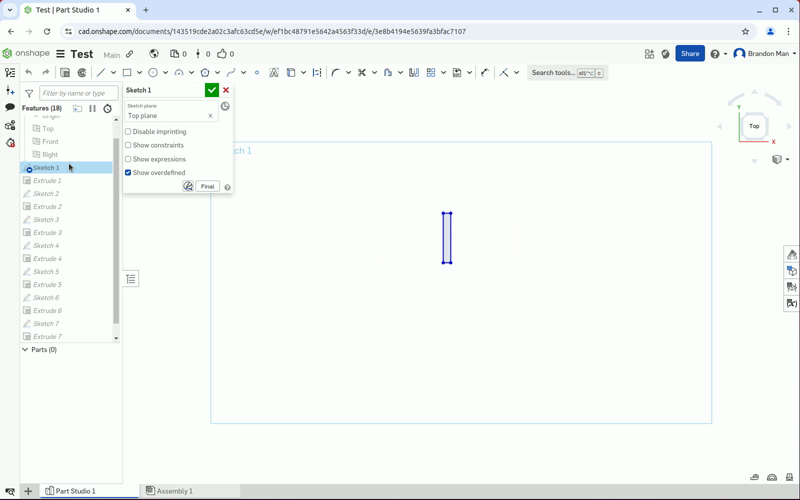
mouse_move(229, 92)
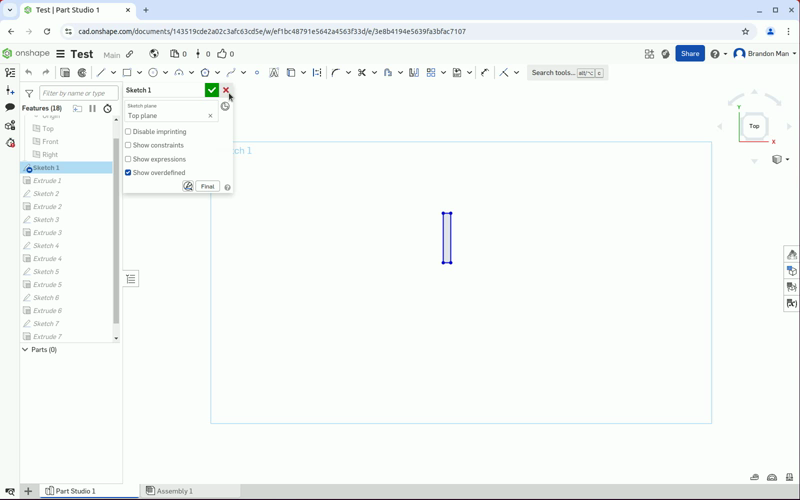
click(229, 92)
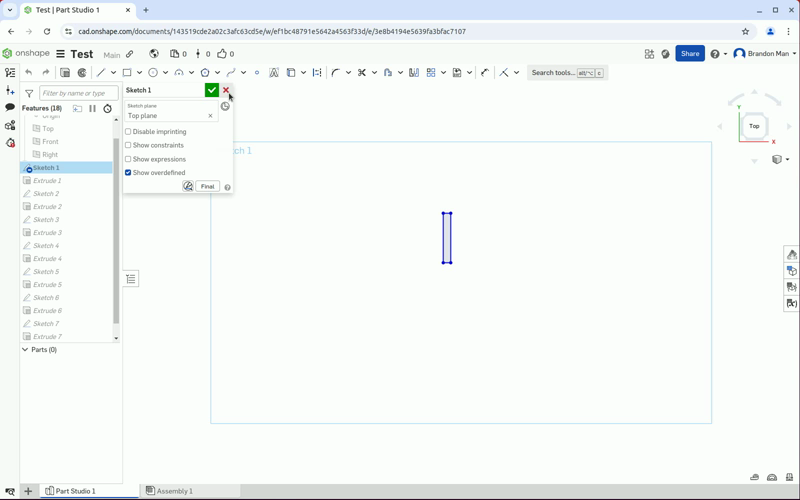
key(shift+s)
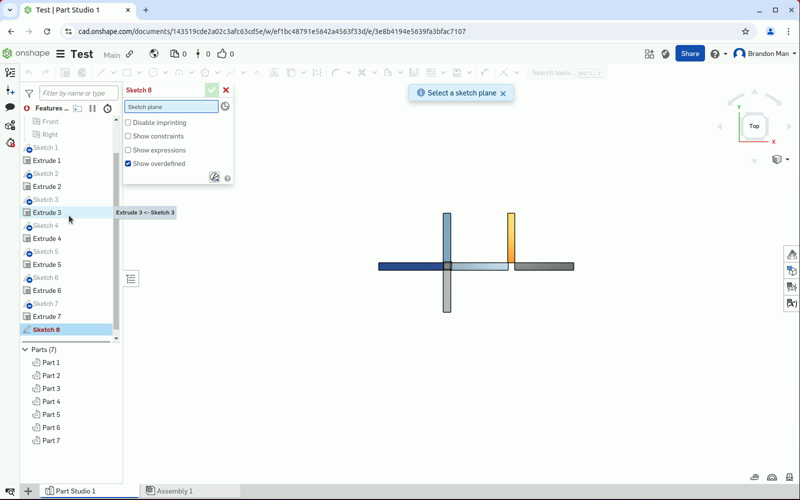
scroll(3)
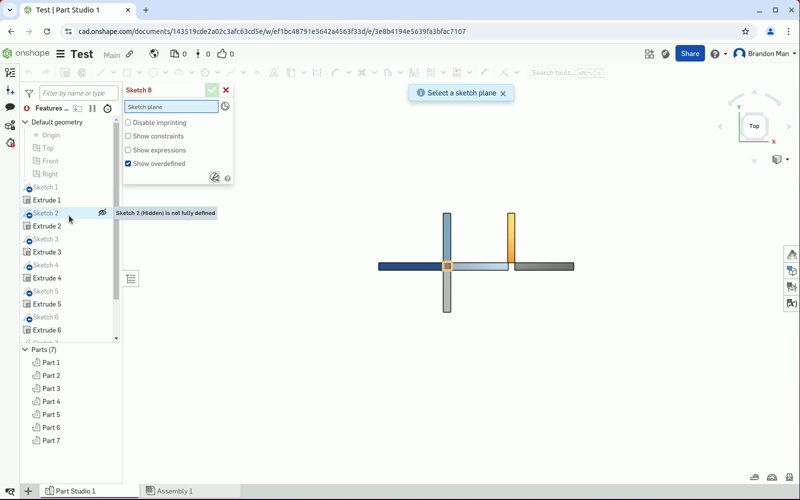
mouse_move(69, 150)
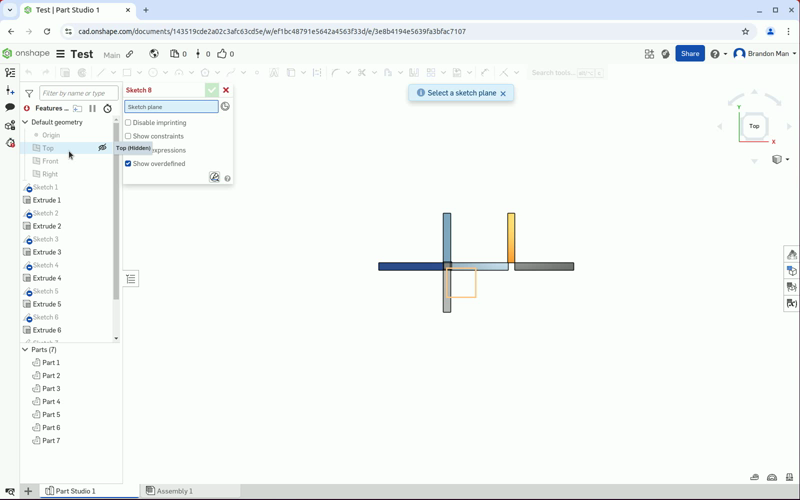
click(69, 150)
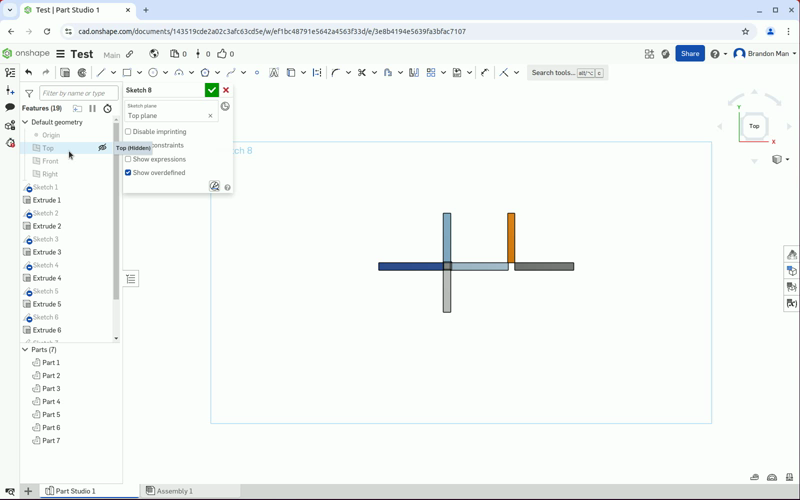
mouse_move(73, 352)
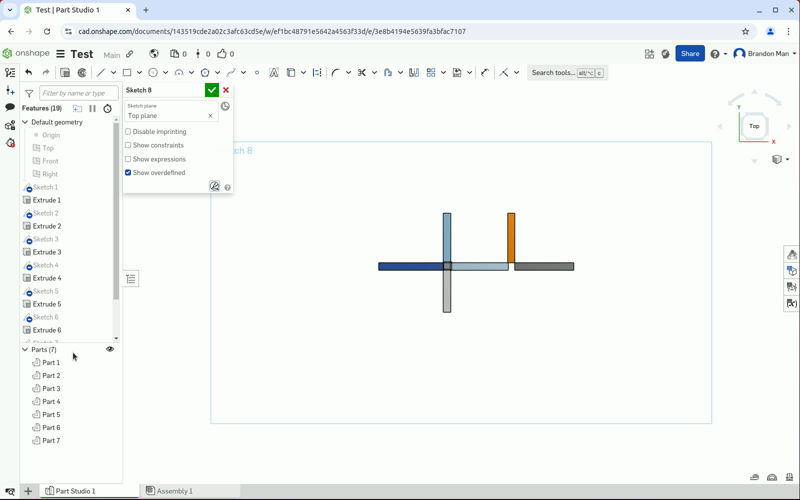
key(y)
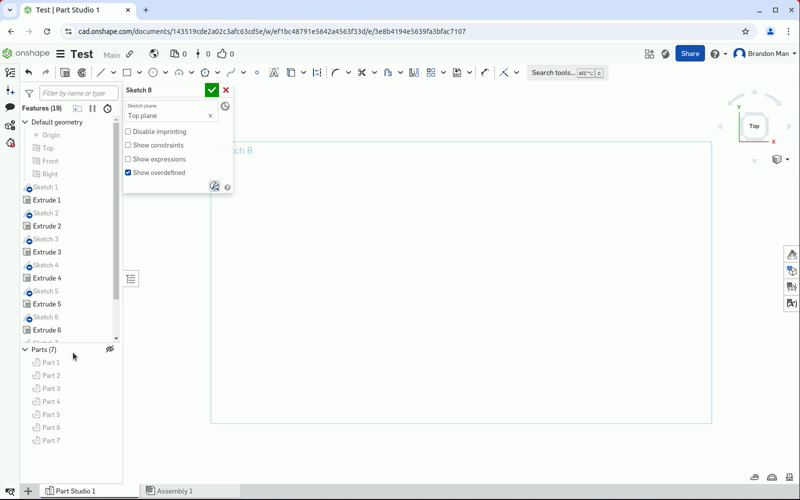
key(l)
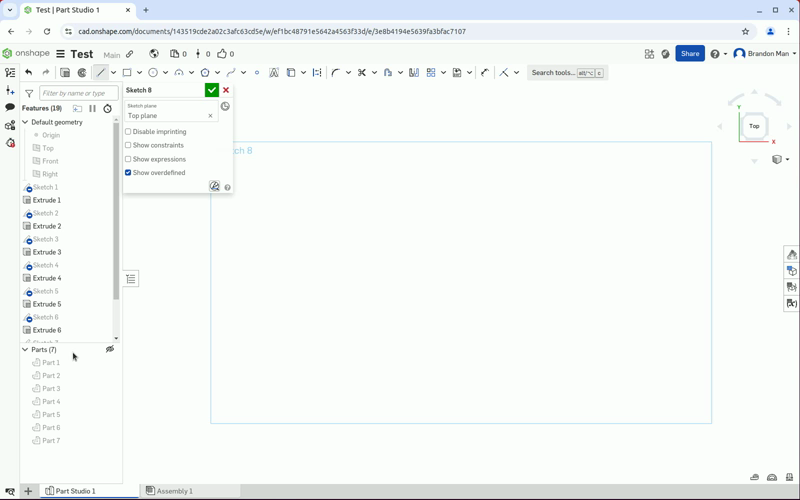
key_down(shift)
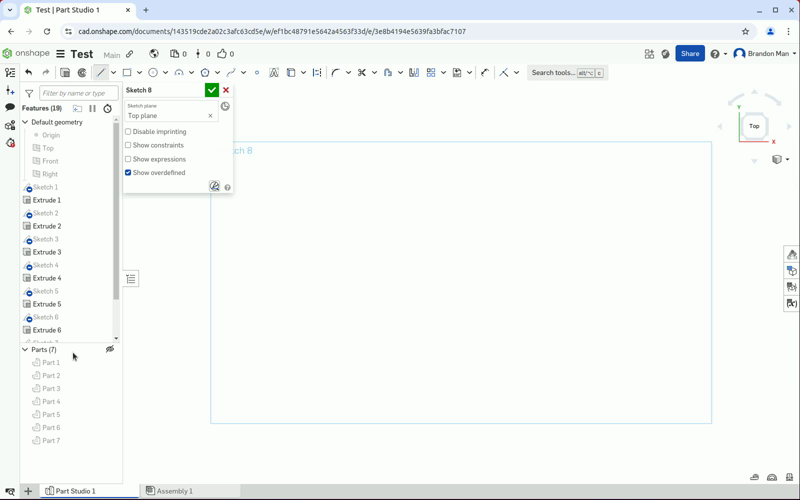
mouse_move(507, 312)
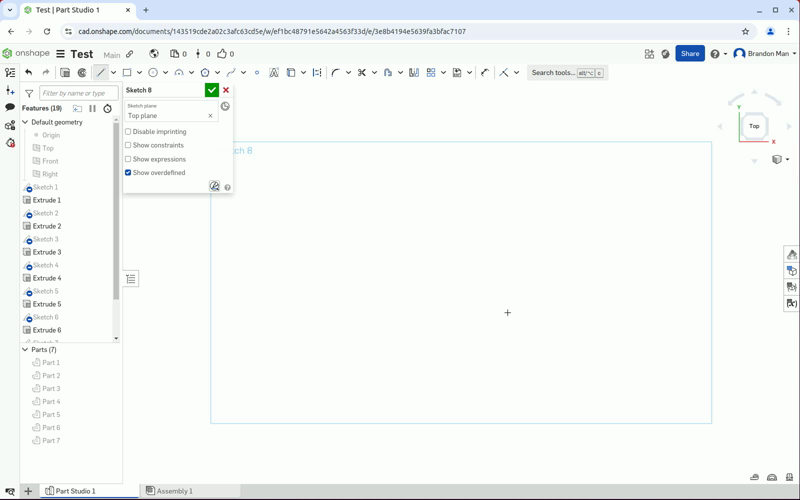
click(507, 312)
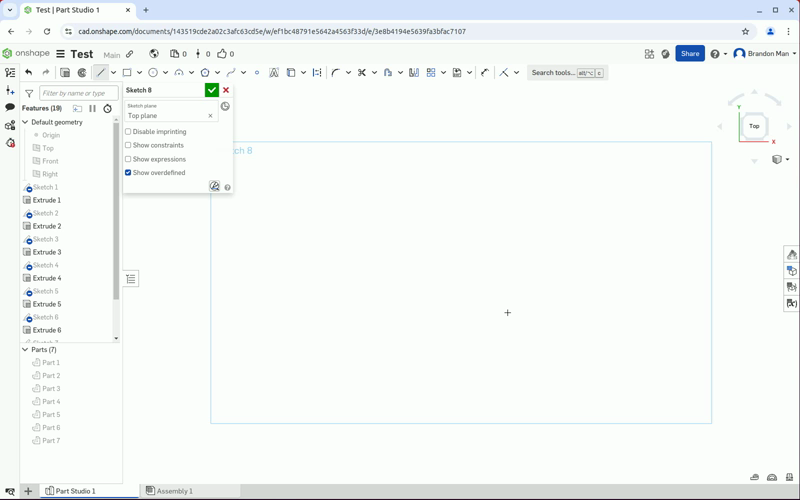
key_up(shift)
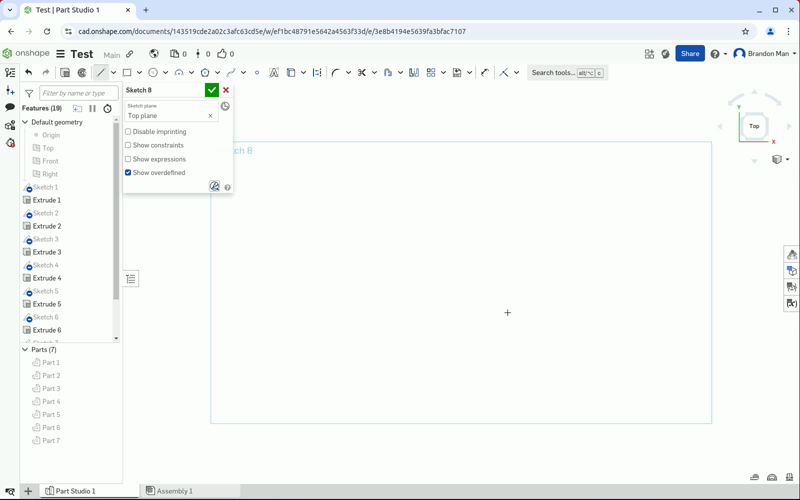
key_down(shift)
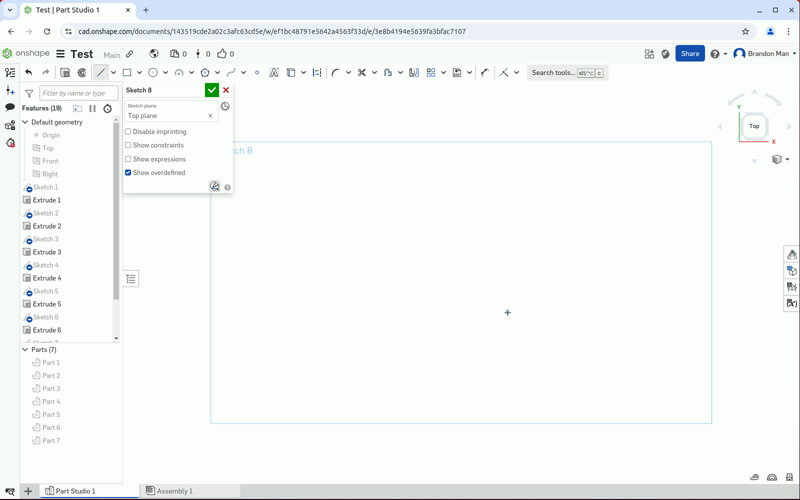
mouse_move(537, 312)
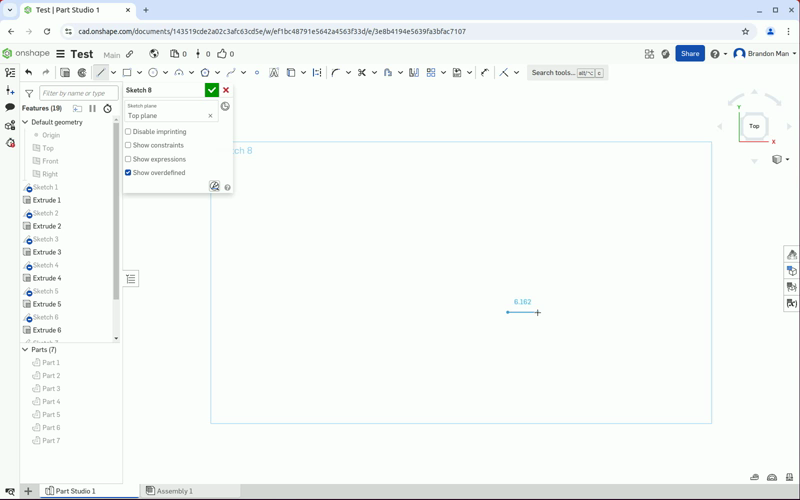
mouse_move(514, 312)
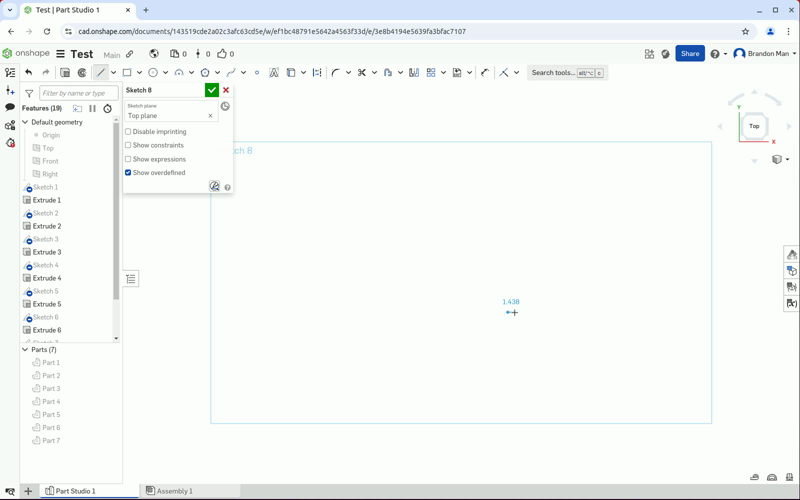
scroll(6)
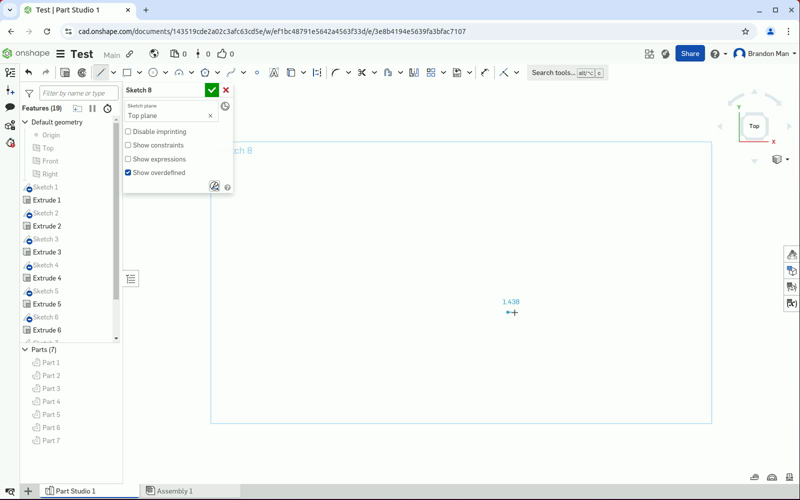
scroll(6)
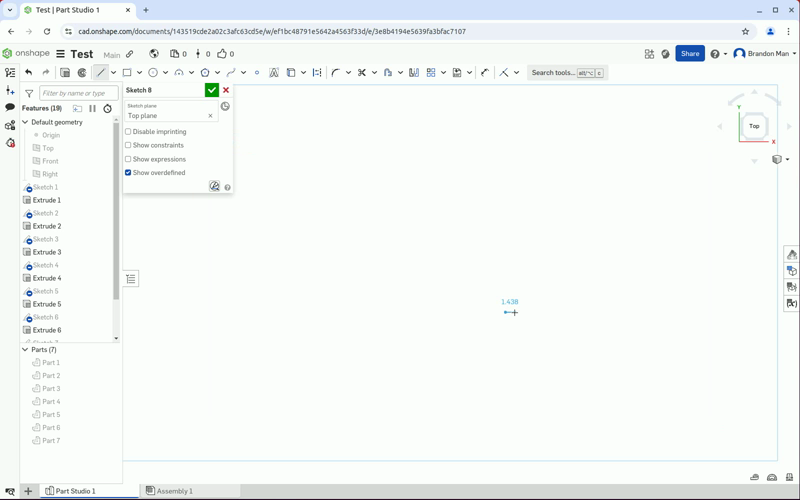
scroll(6)
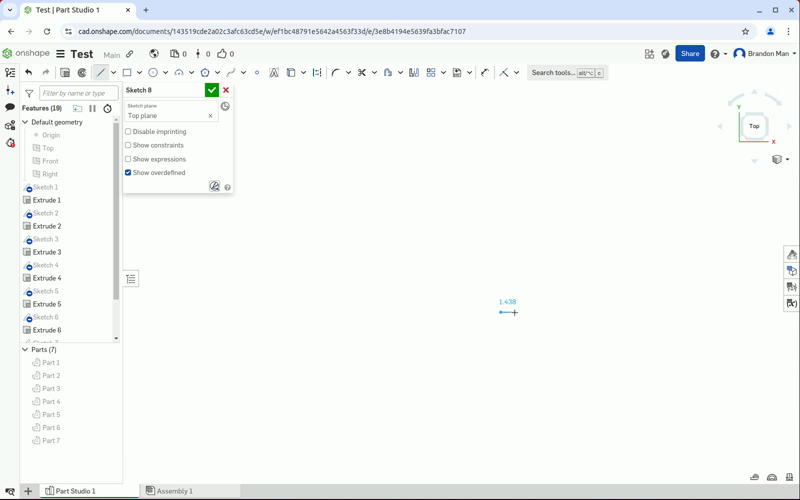
scroll(6)
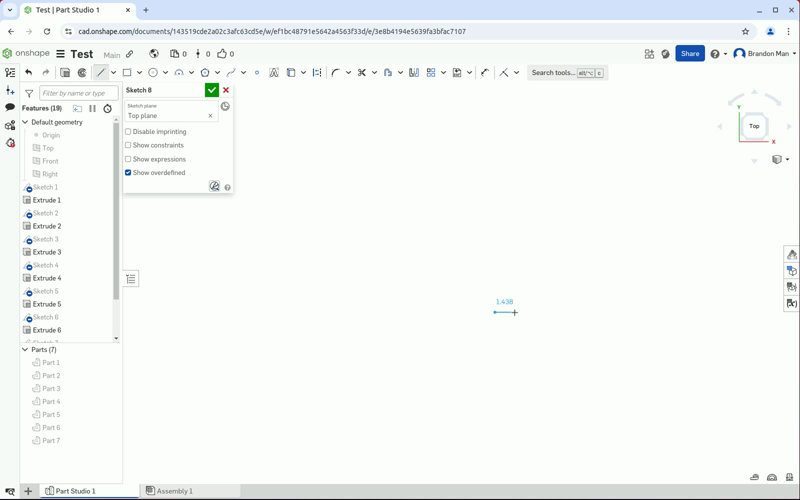
scroll(6)
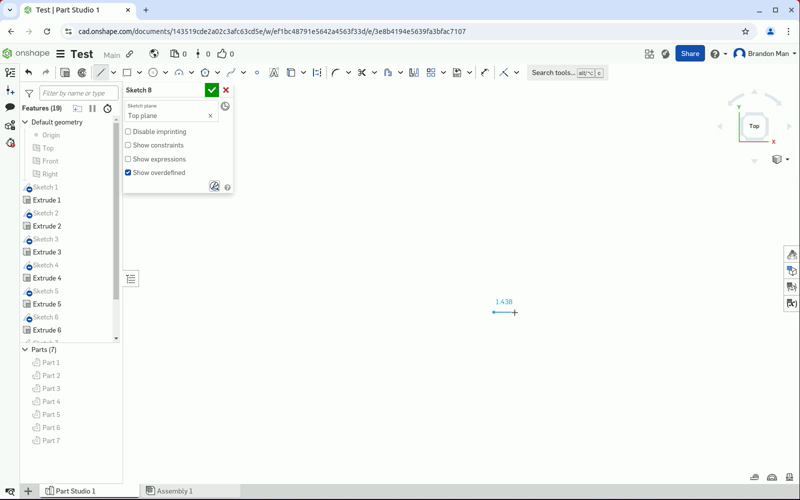
scroll(6)
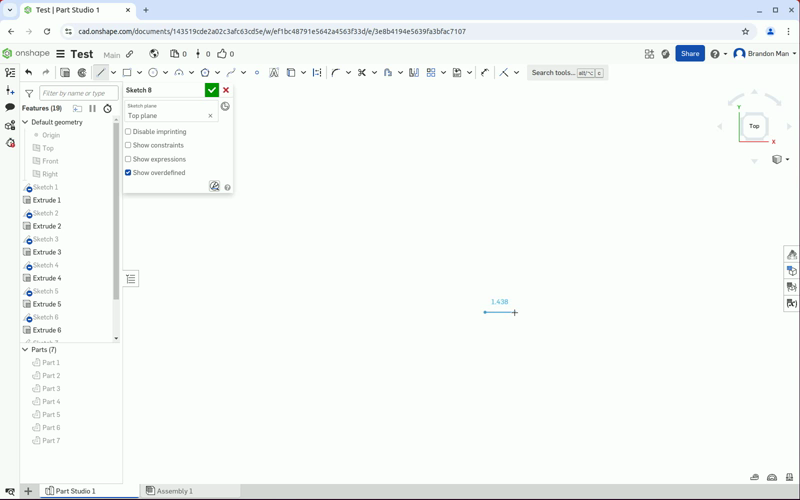
scroll(6)
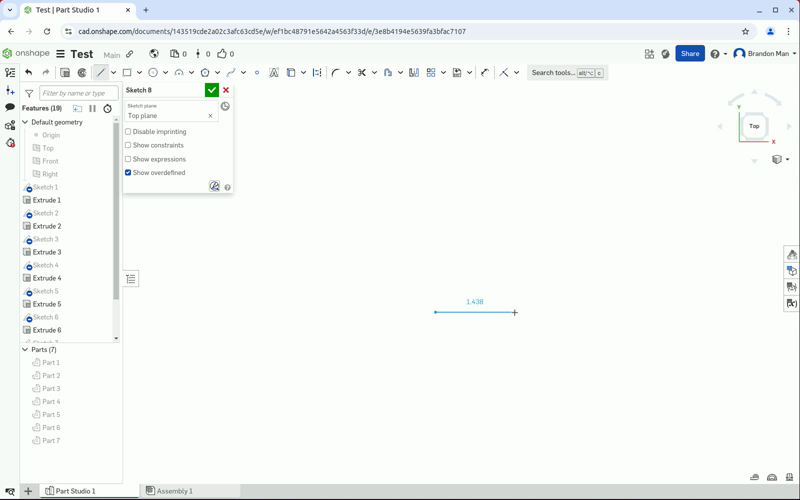
click(514, 312)
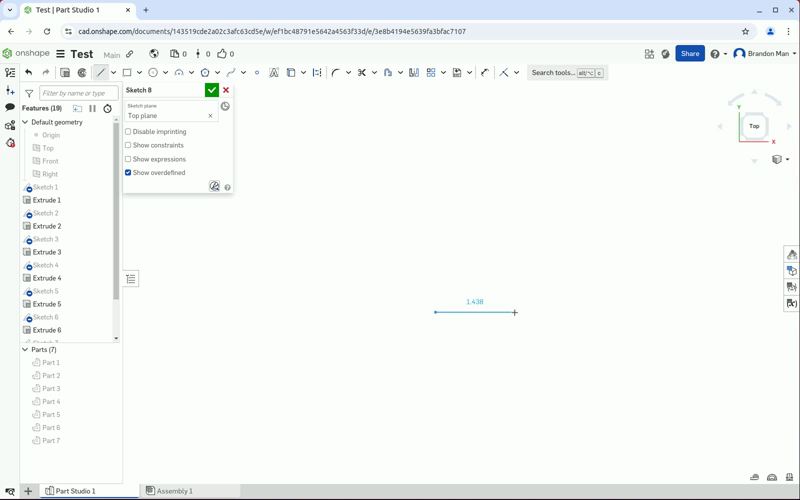
scroll(-6)
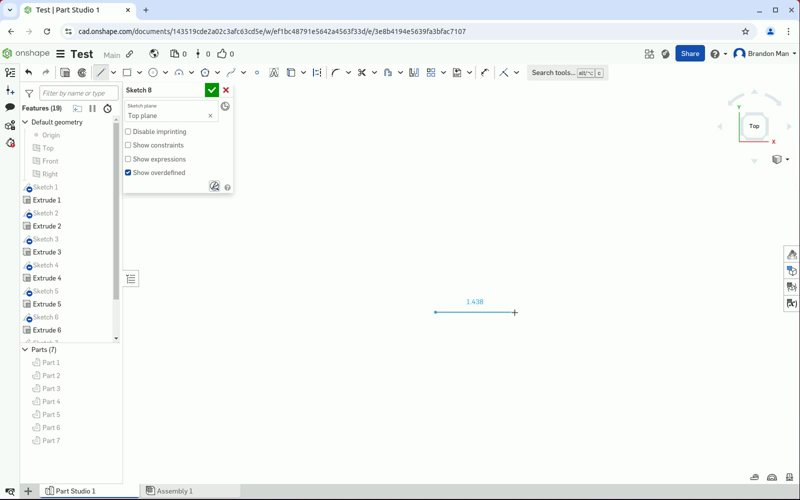
scroll(-6)
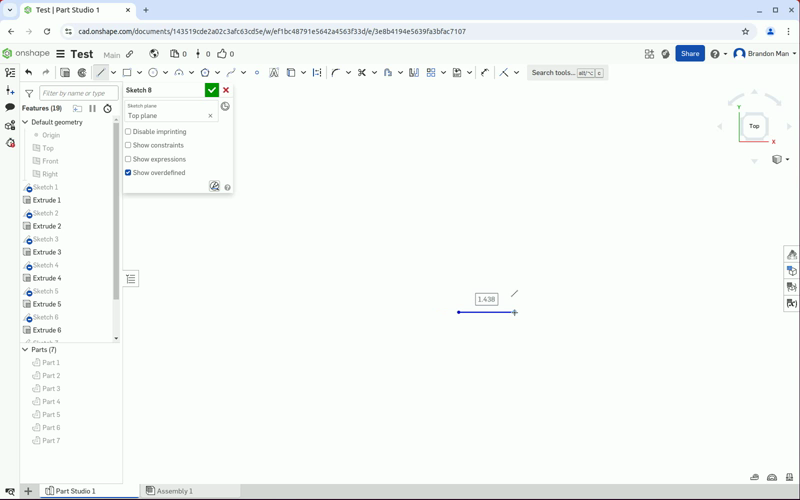
scroll(-6)
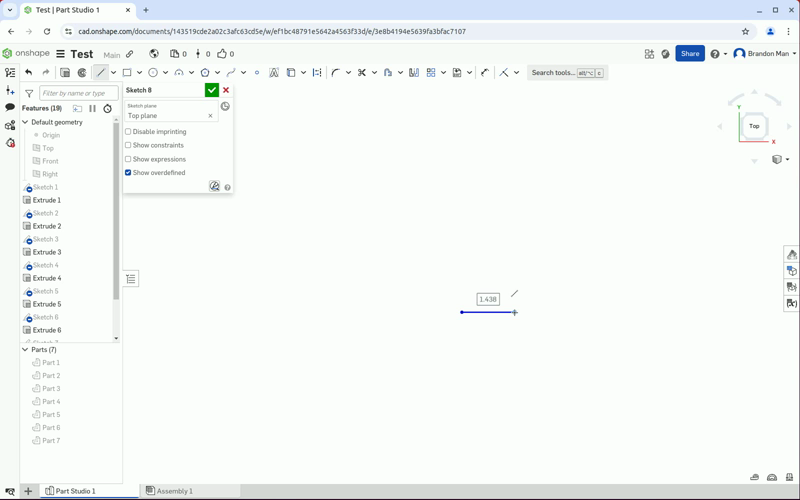
scroll(-6)
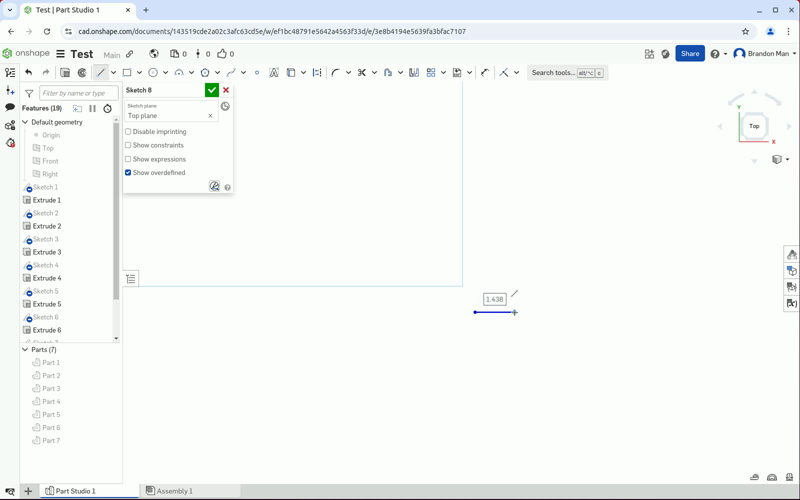
scroll(-6)
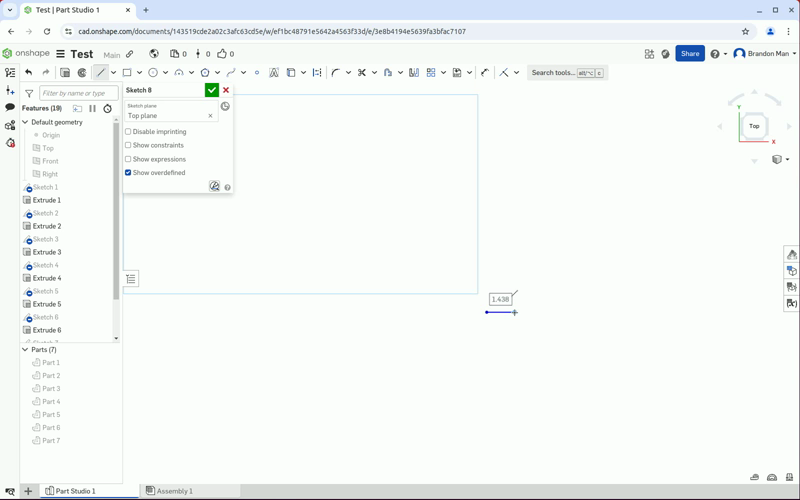
scroll(-6)
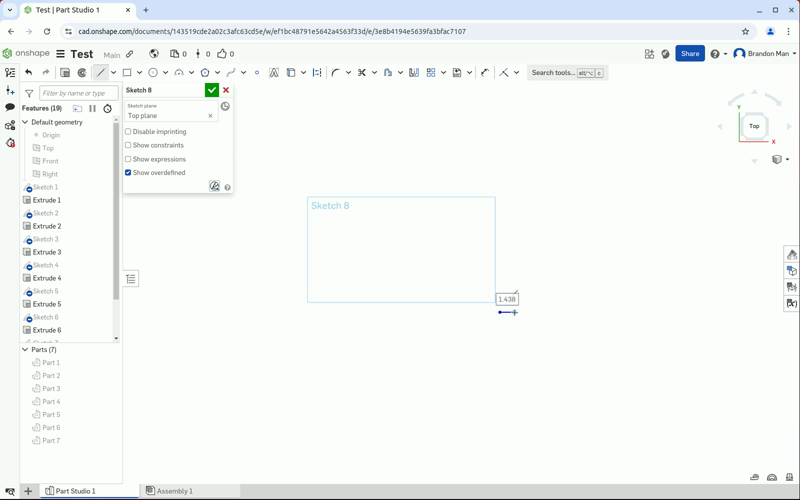
scroll(-6)
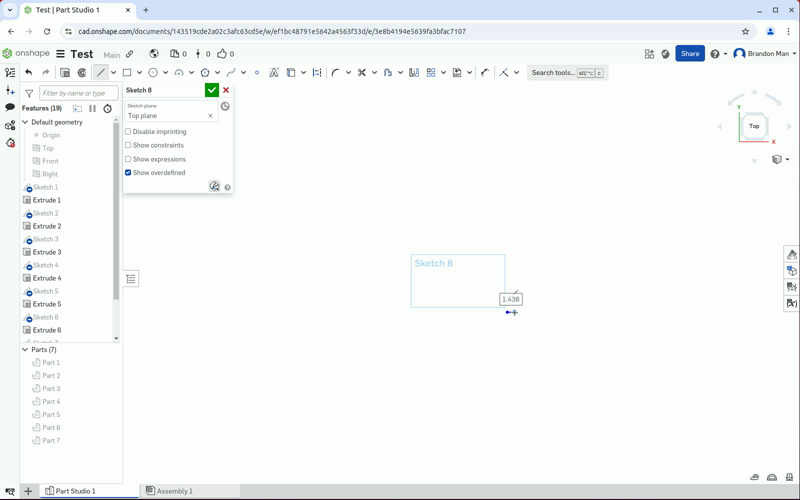
key_up(shift)
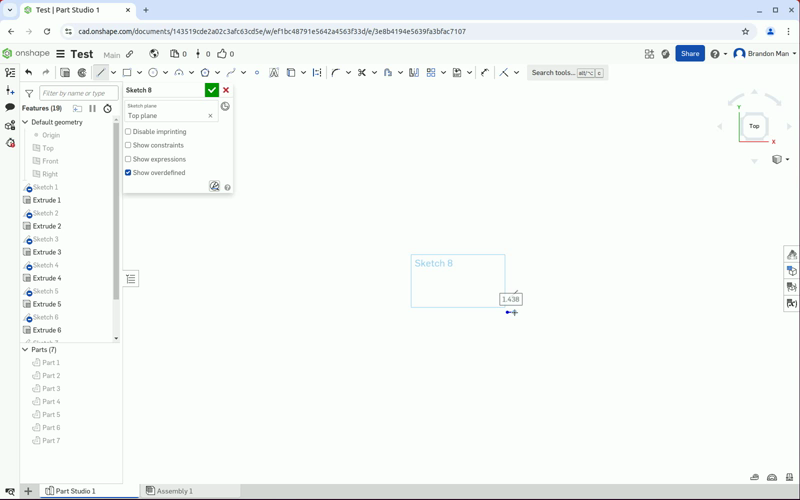
key_down(shift)
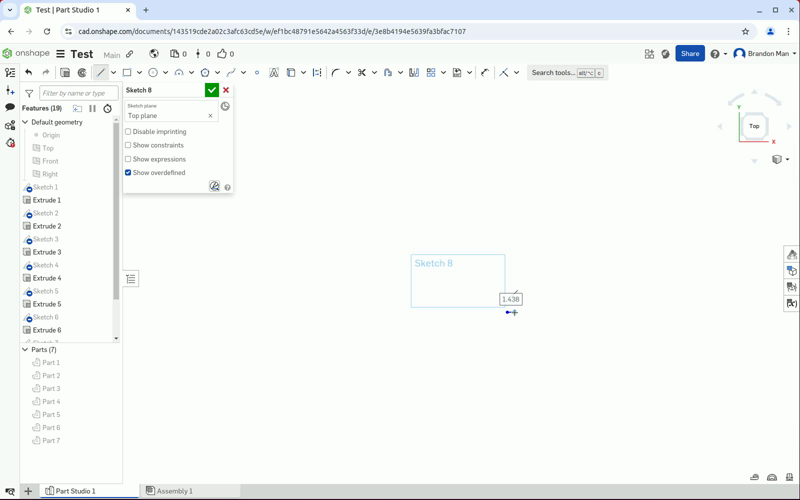
mouse_move(544, 312)
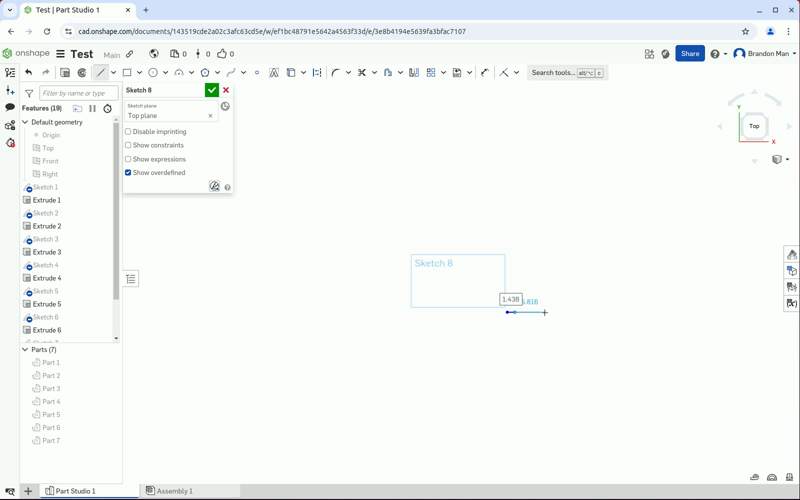
mouse_move(514, 269)
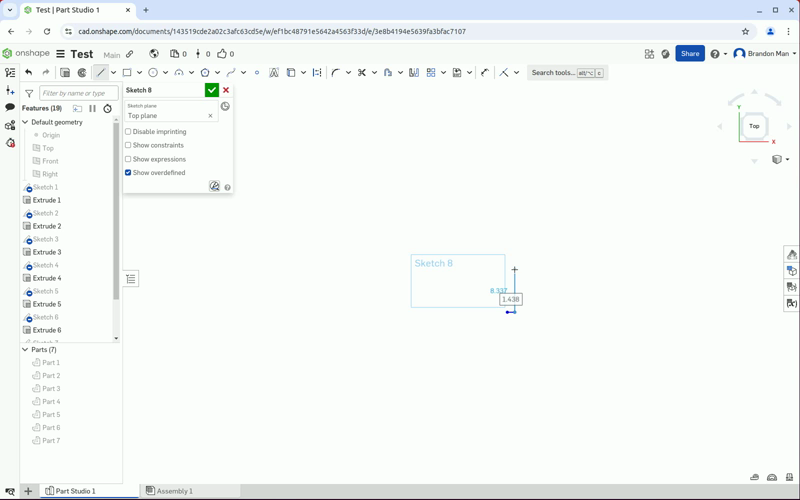
click(514, 269)
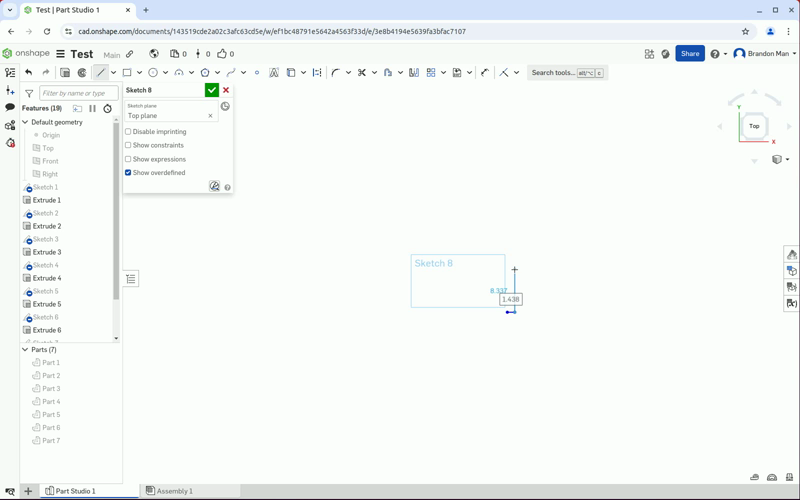
key_up(shift)
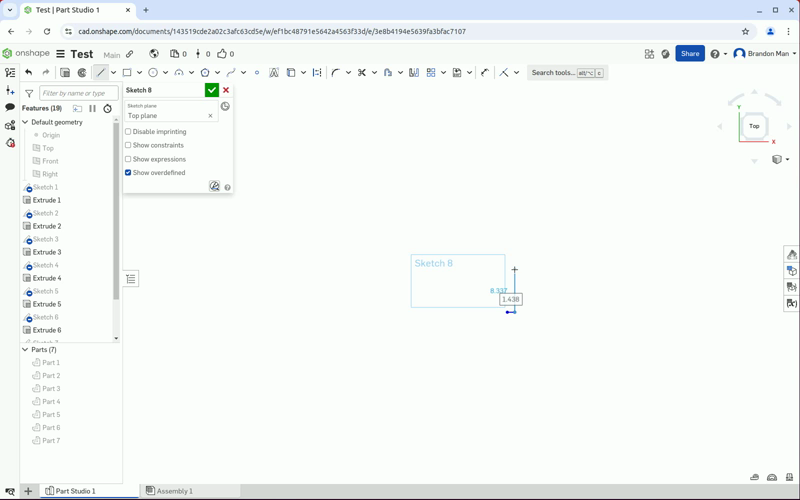
key_down(shift)
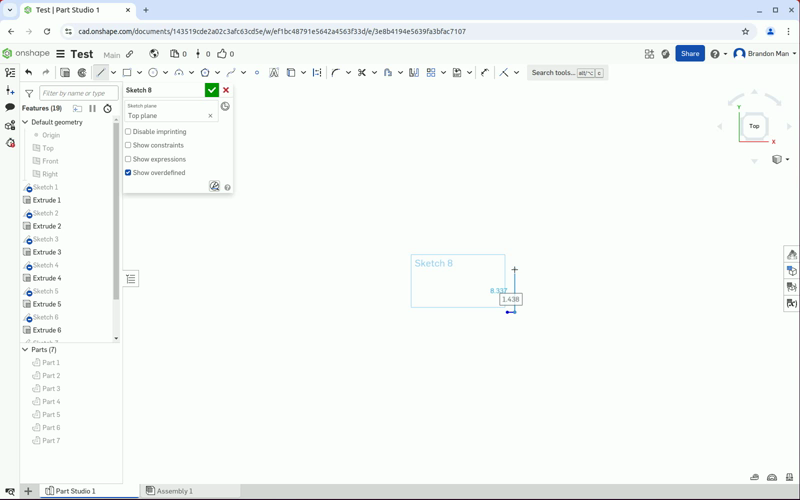
mouse_move(544, 269)
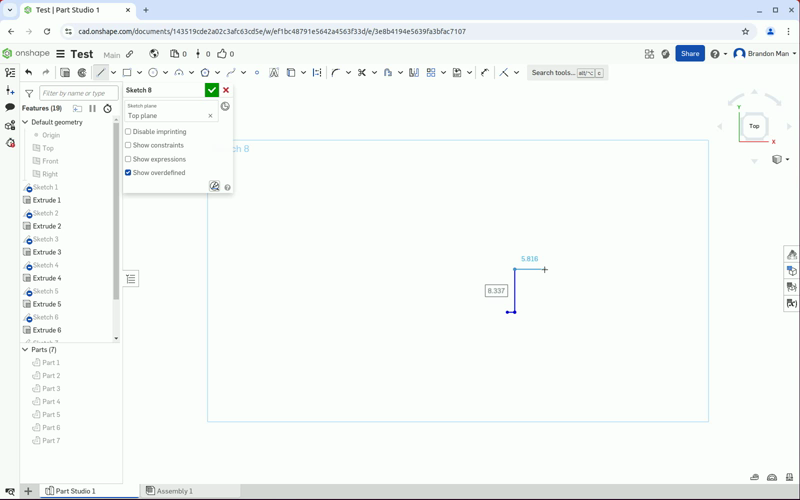
mouse_move(507, 269)
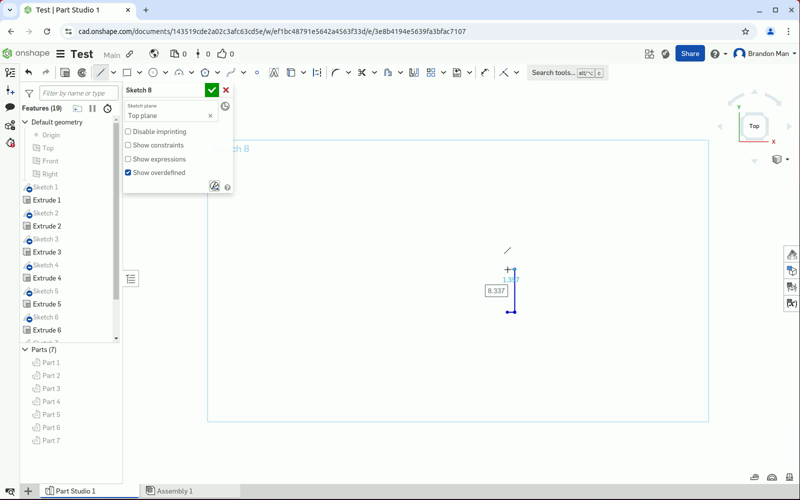
scroll(6)
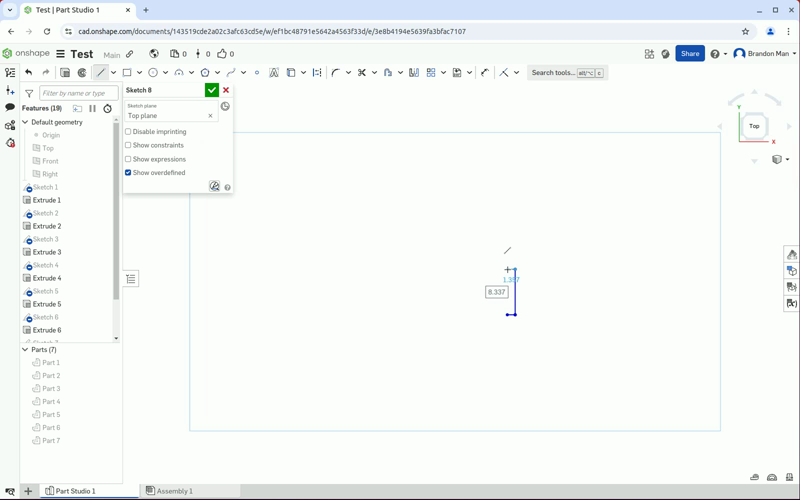
scroll(6)
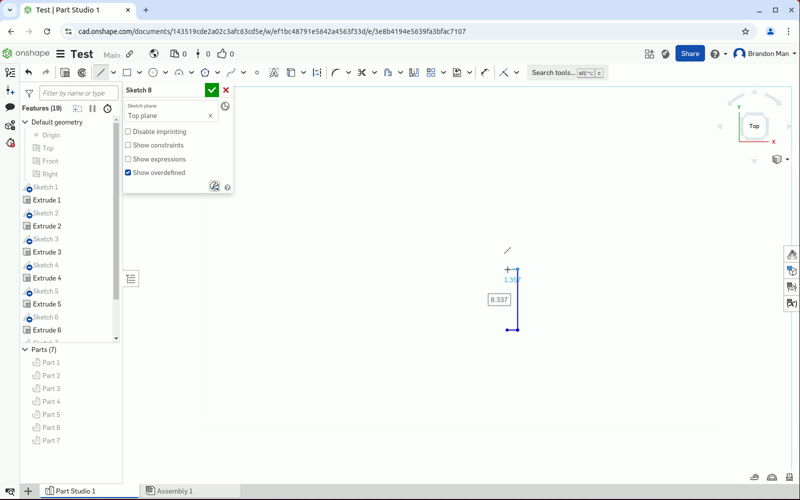
scroll(6)
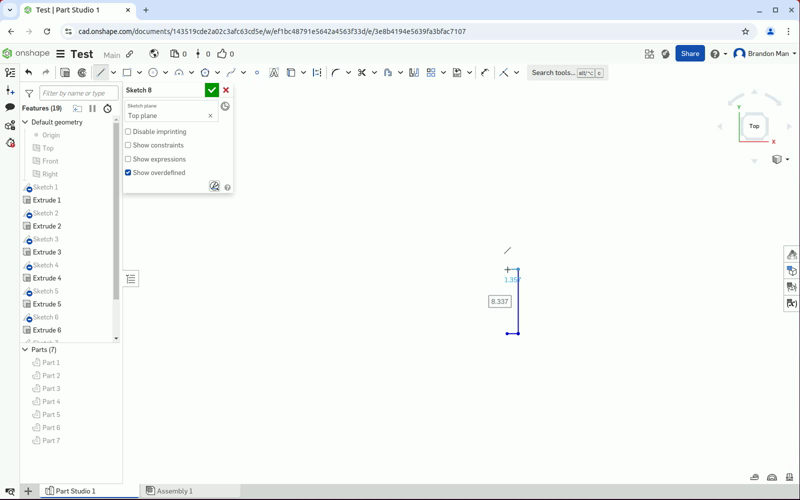
scroll(6)
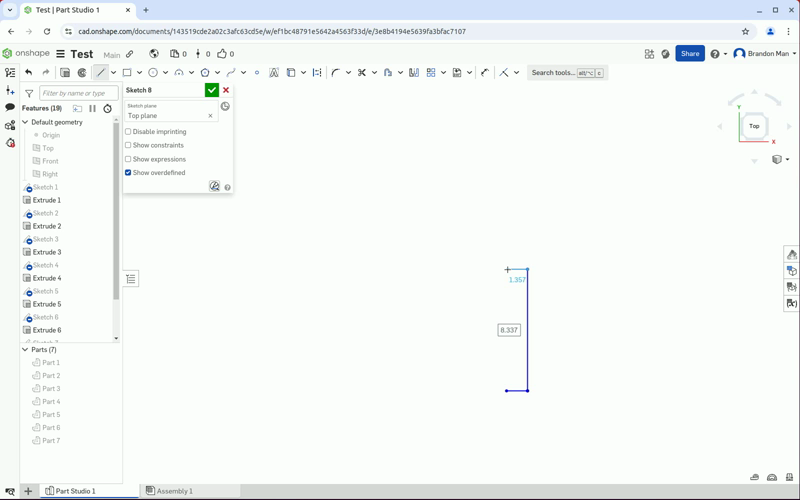
scroll(6)
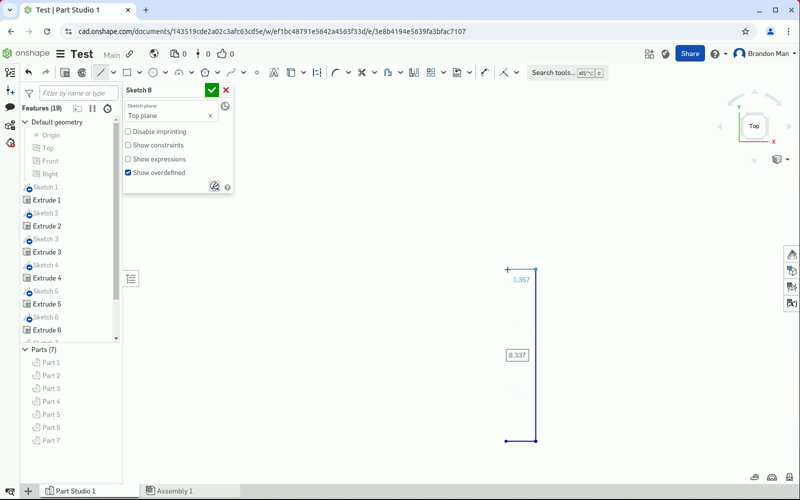
scroll(6)
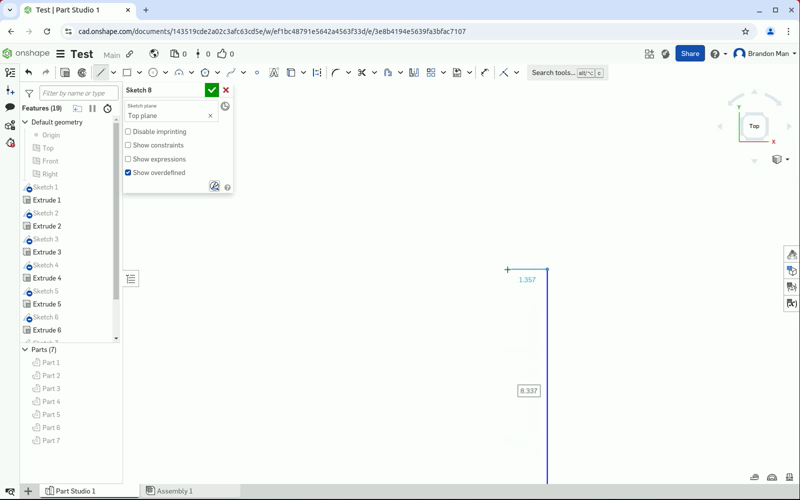
scroll(6)
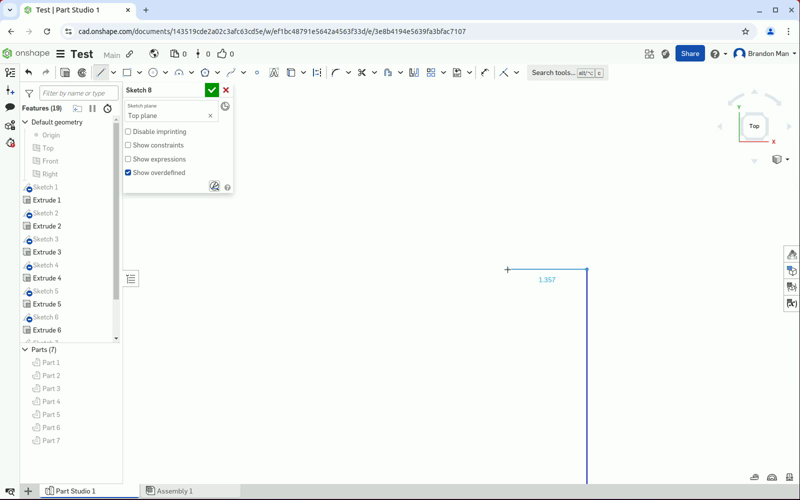
click(507, 269)
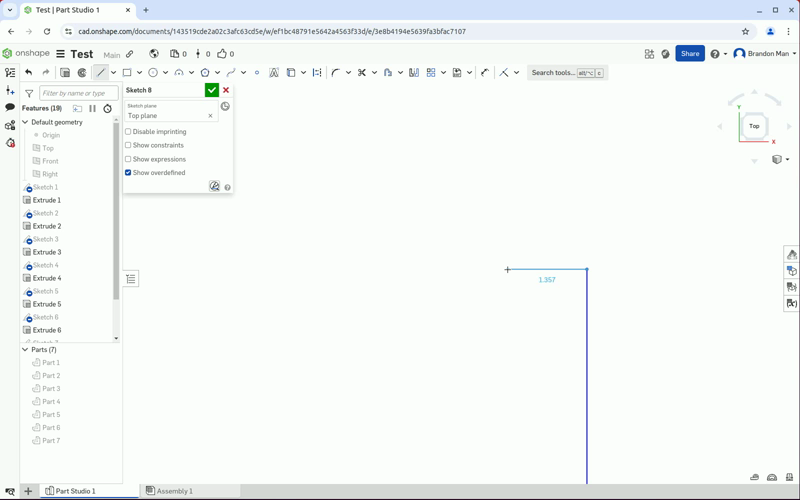
scroll(-6)
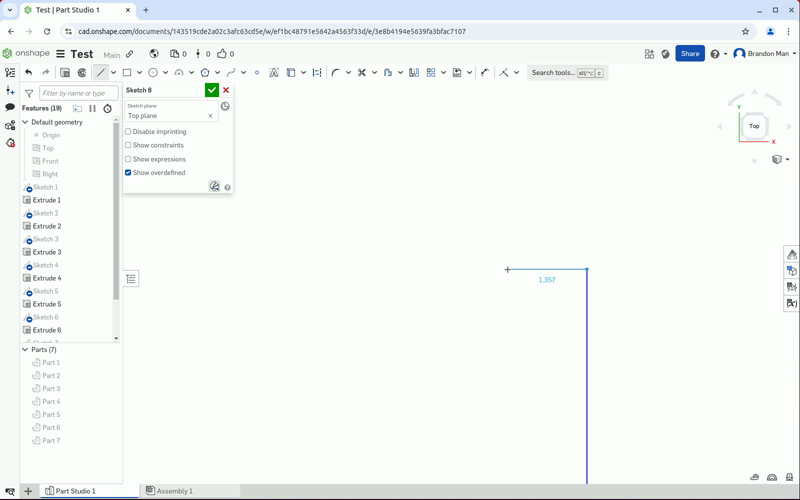
scroll(-6)
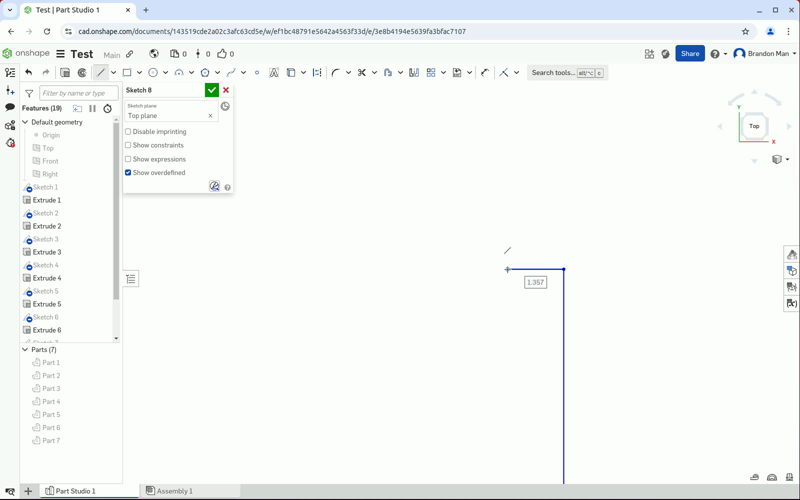
scroll(-6)
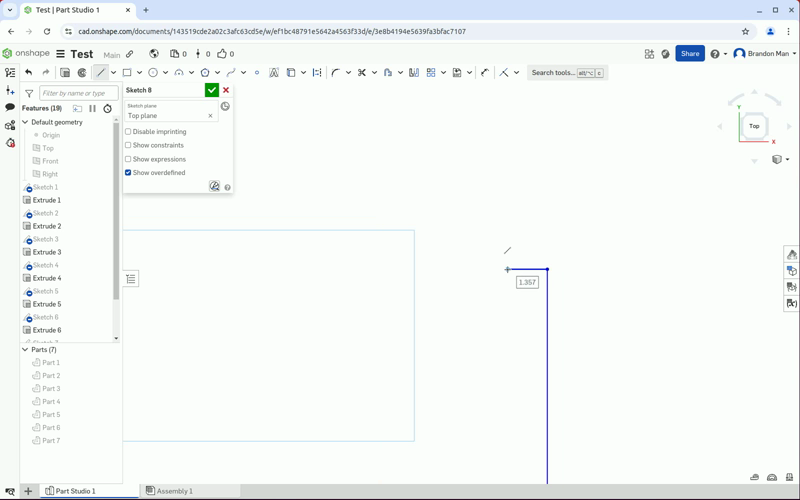
scroll(-6)
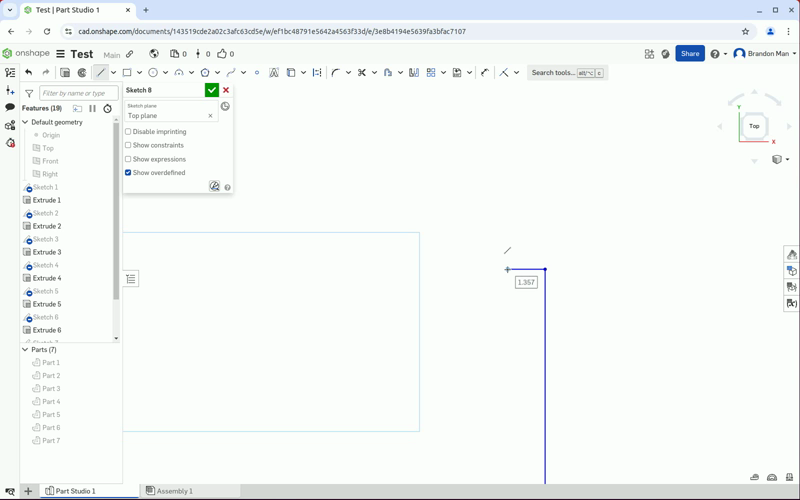
scroll(-6)
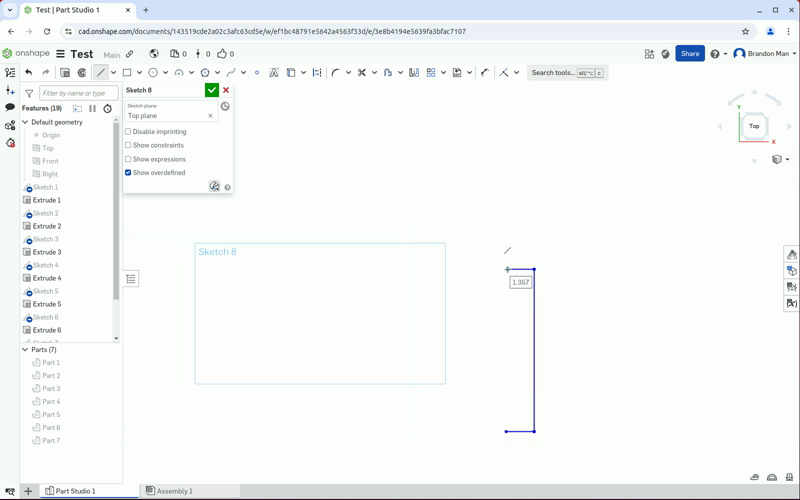
scroll(-6)
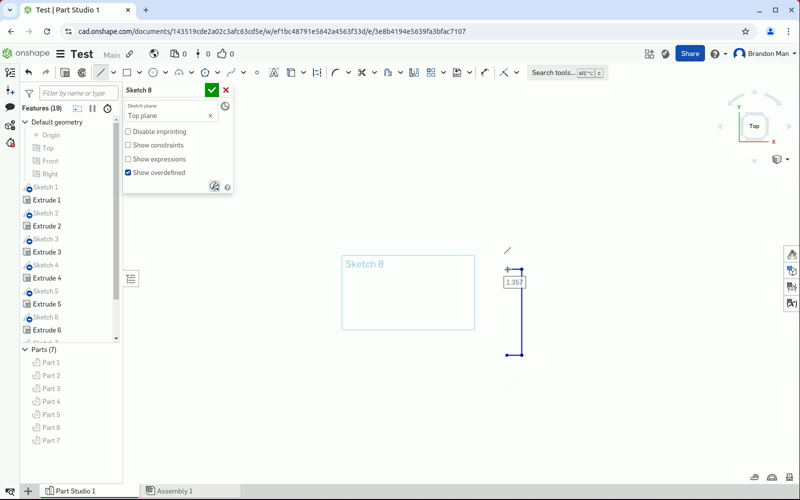
scroll(-6)
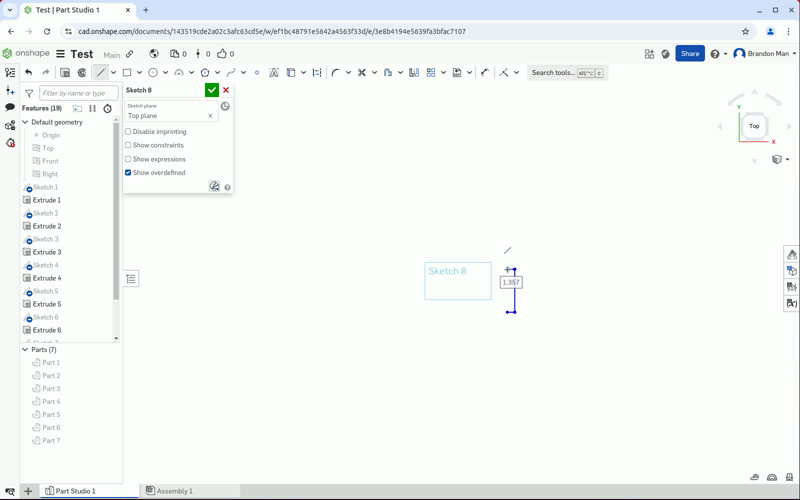
key_up(shift)
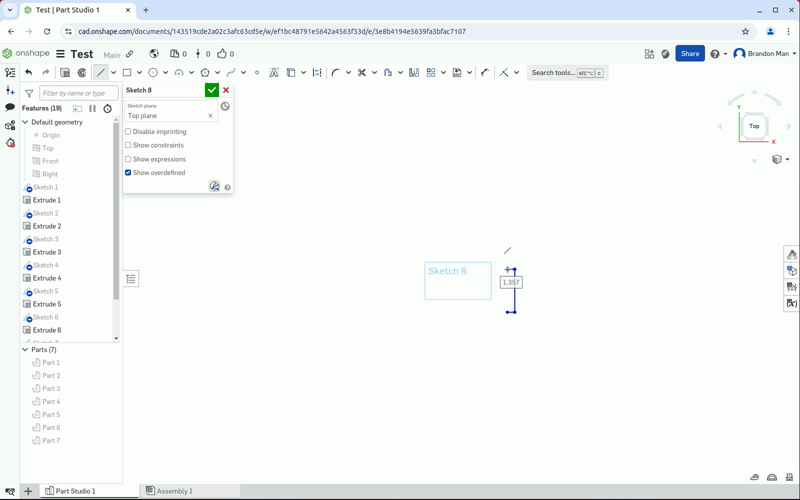
mouse_move(537, 269)
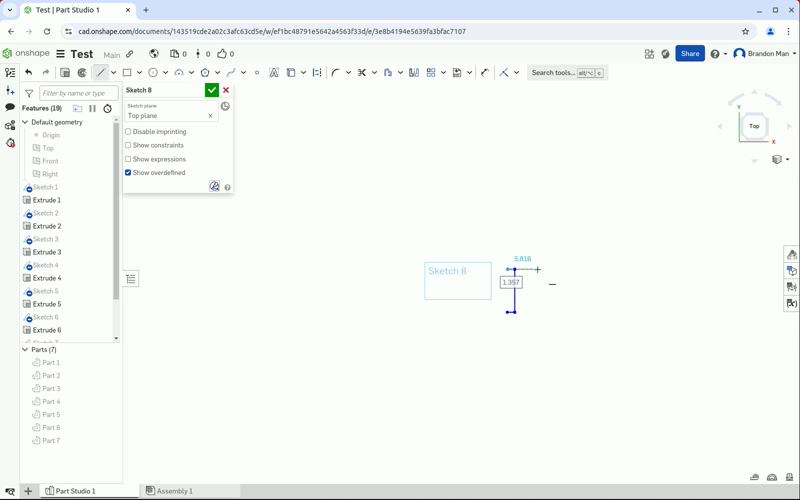
key_down(shift)
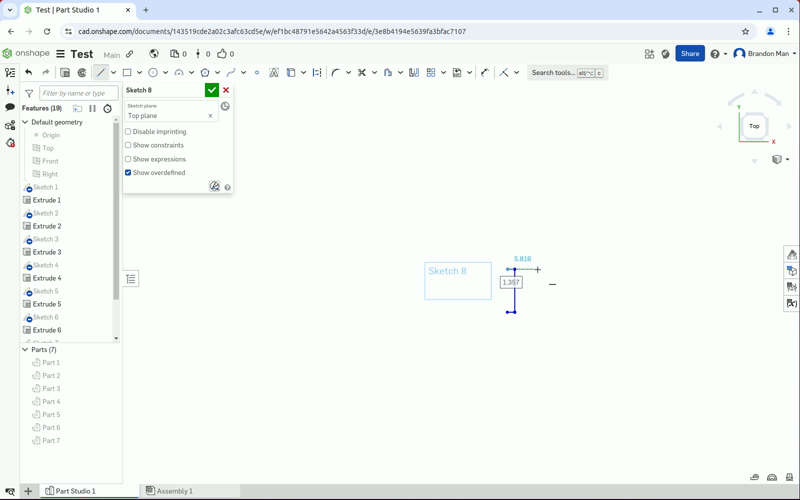
mouse_move(507, 312)
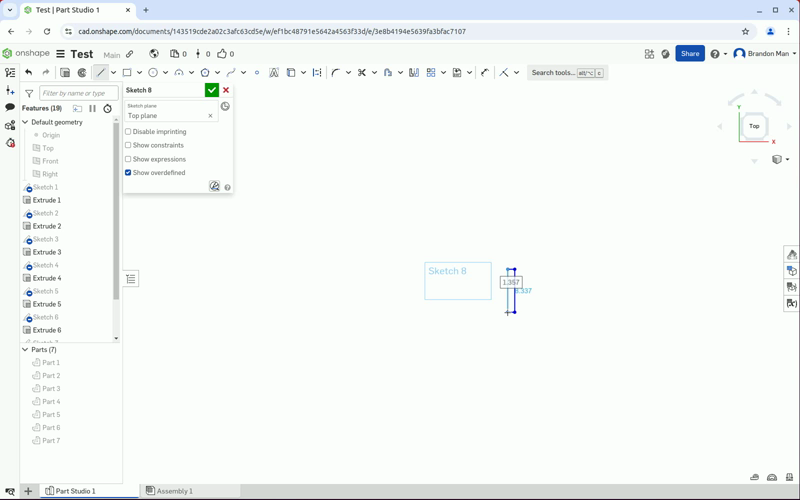
key_up(shift)
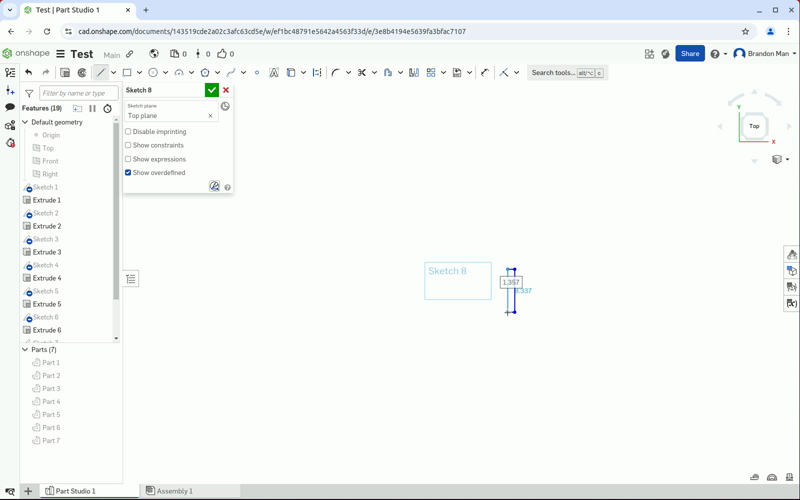
click(507, 312)
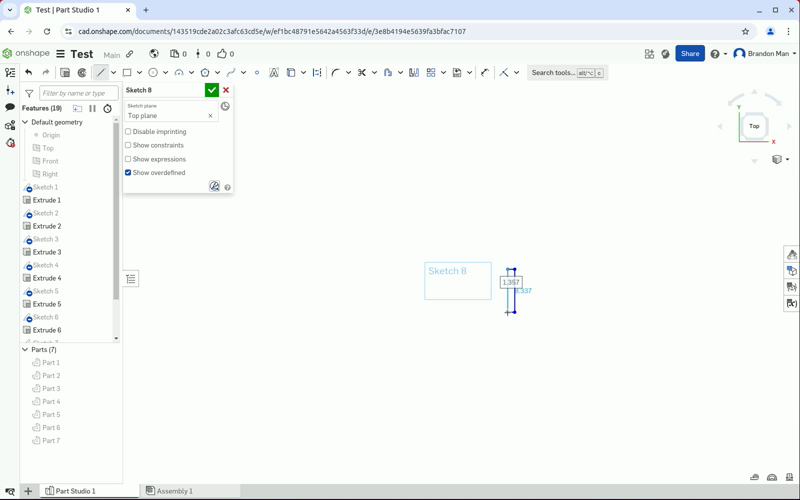
key(esc)
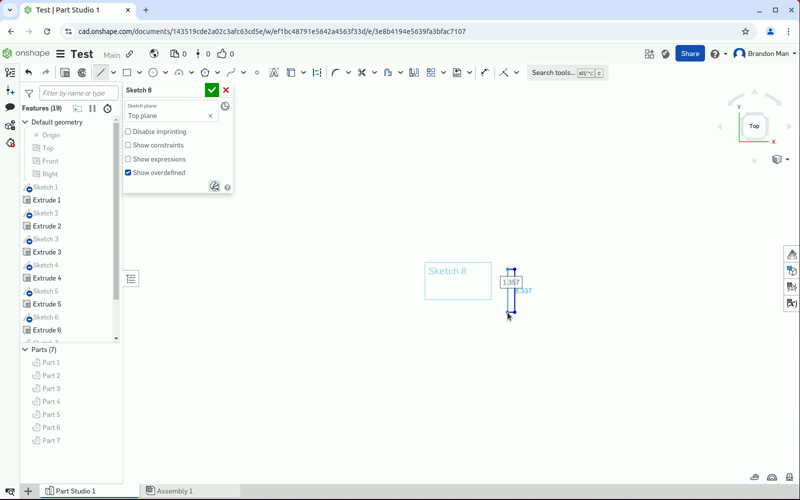
mouse_move(508, 295)
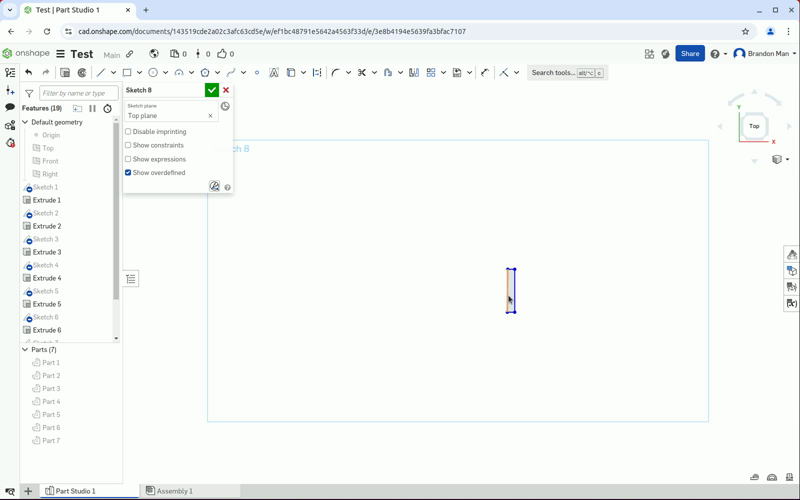
scroll(6)
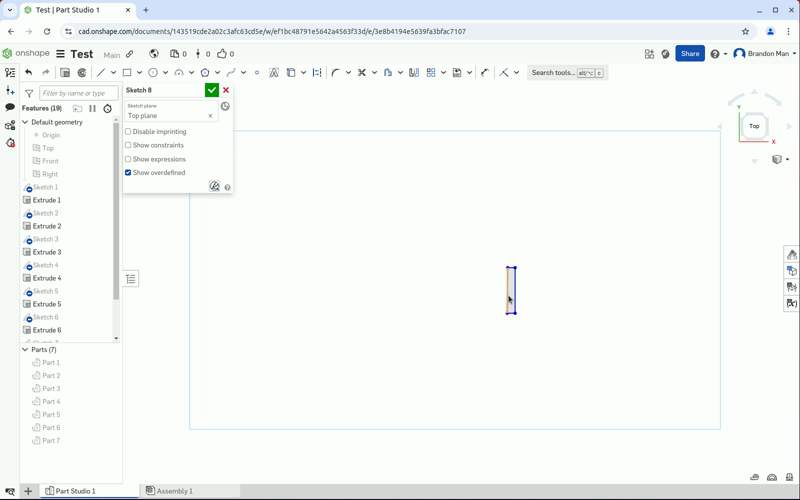
scroll(6)
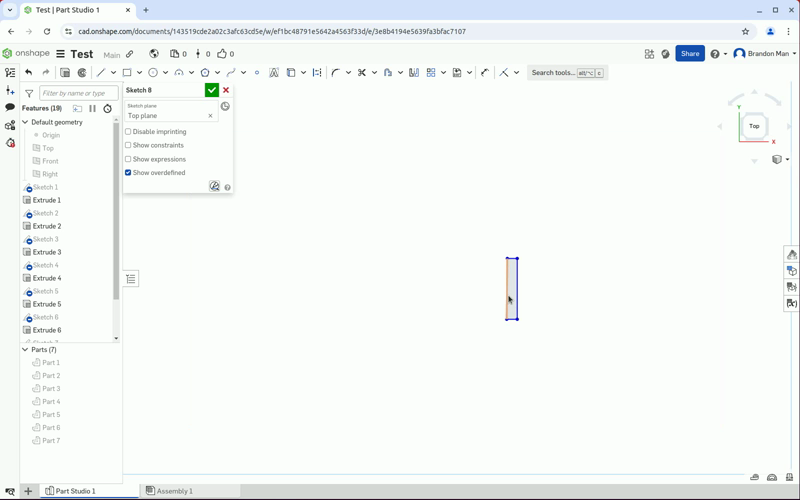
scroll(6)
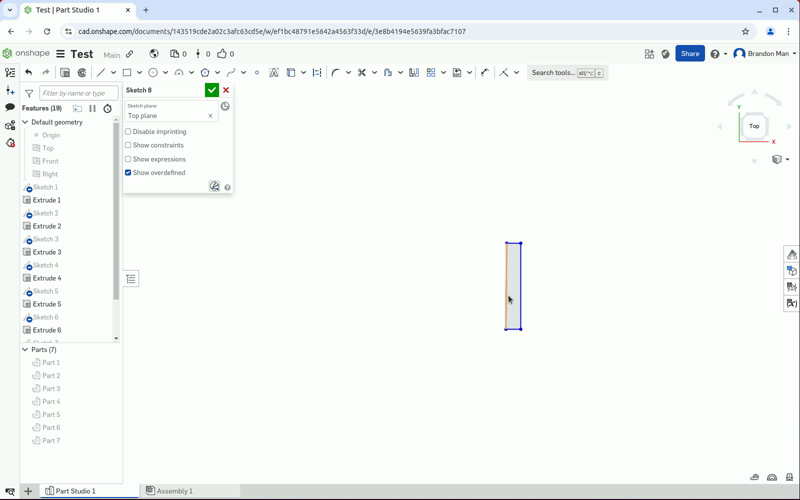
scroll(6)
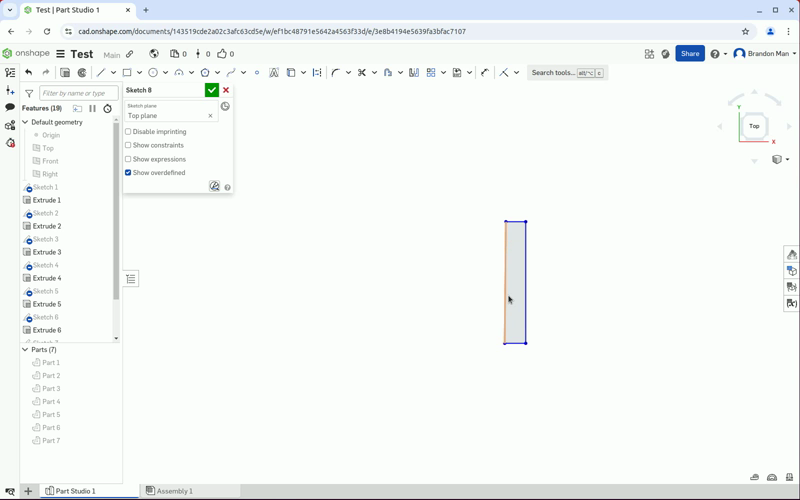
scroll(6)
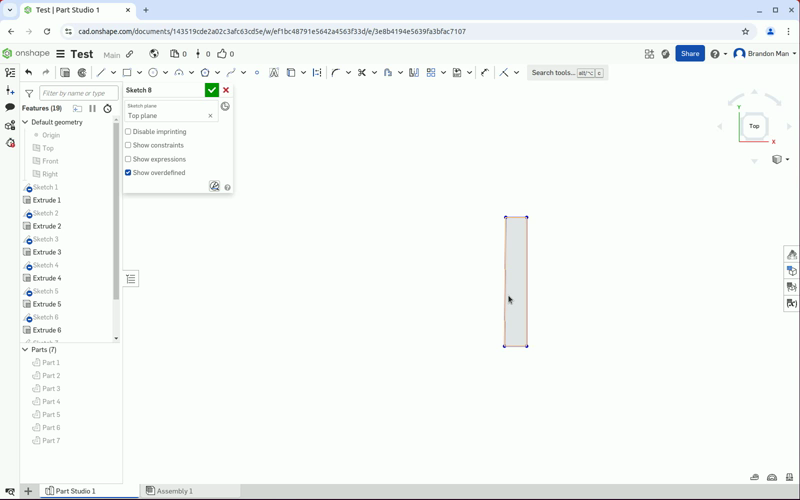
scroll(6)
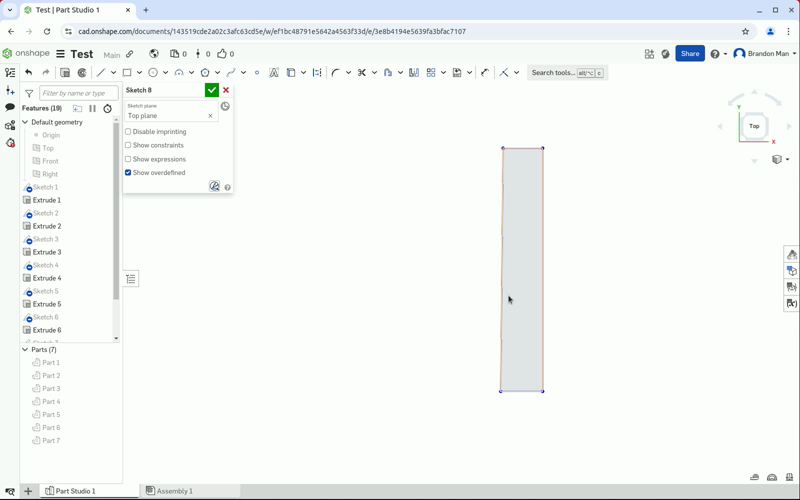
scroll(6)
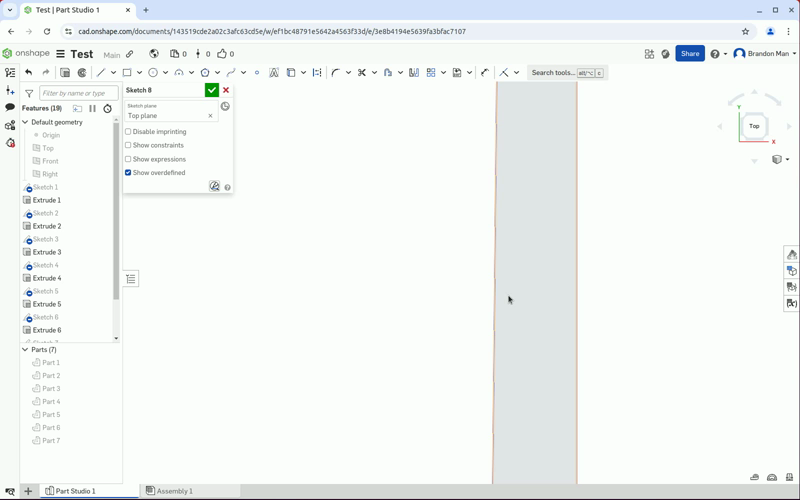
click(508, 295)
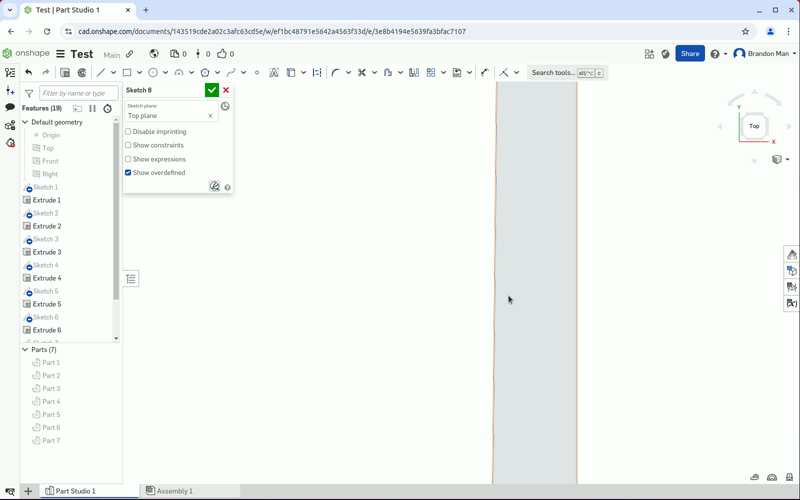
scroll(-6)
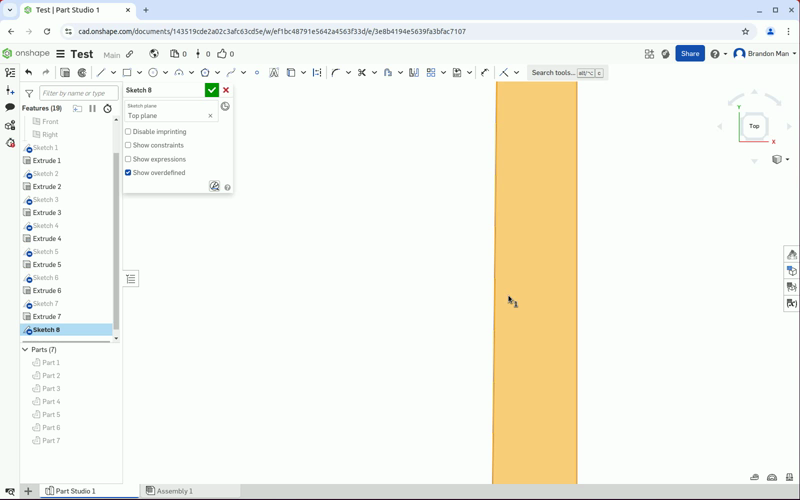
scroll(-6)
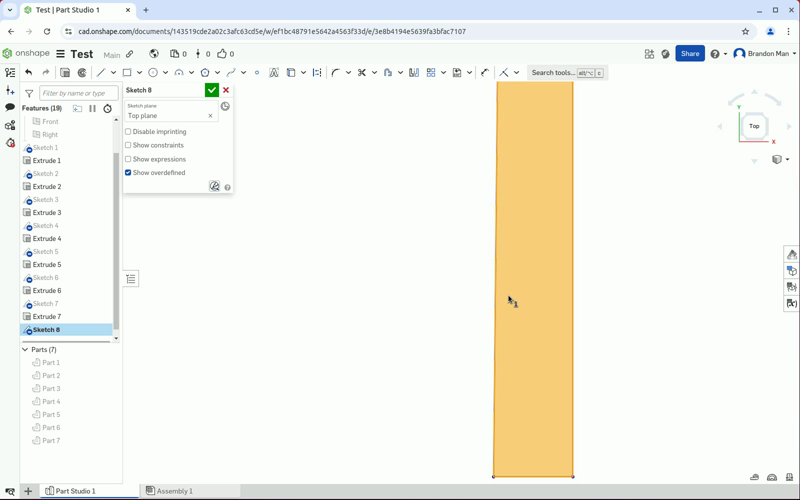
scroll(-6)
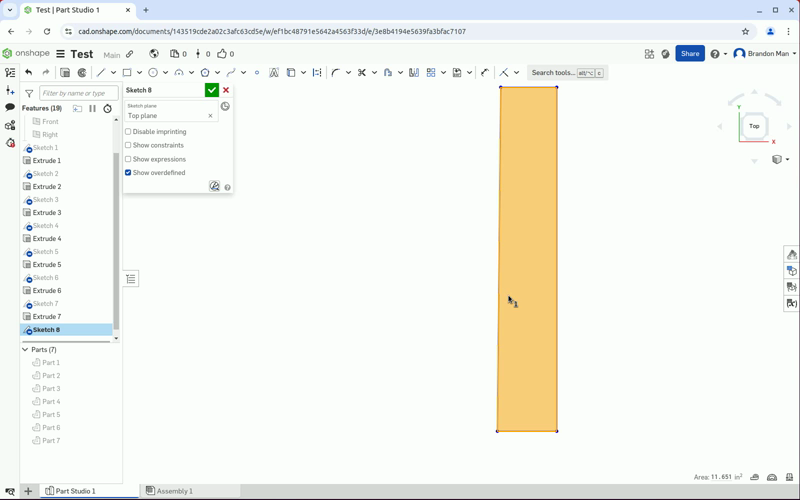
scroll(-6)
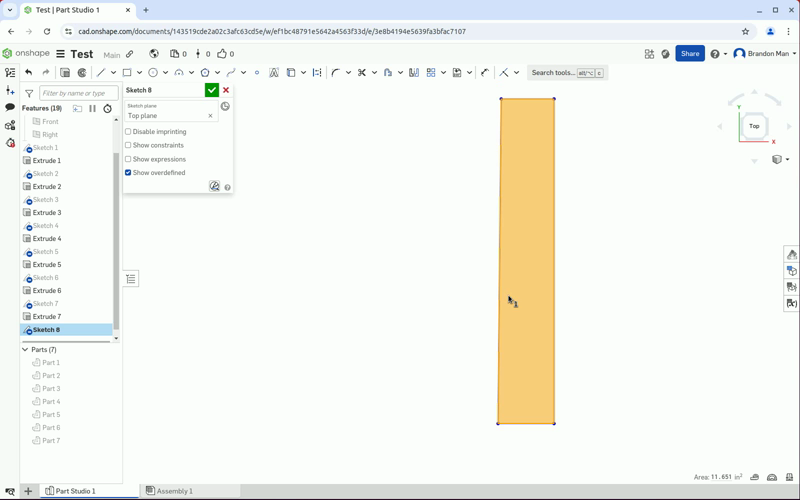
scroll(-6)
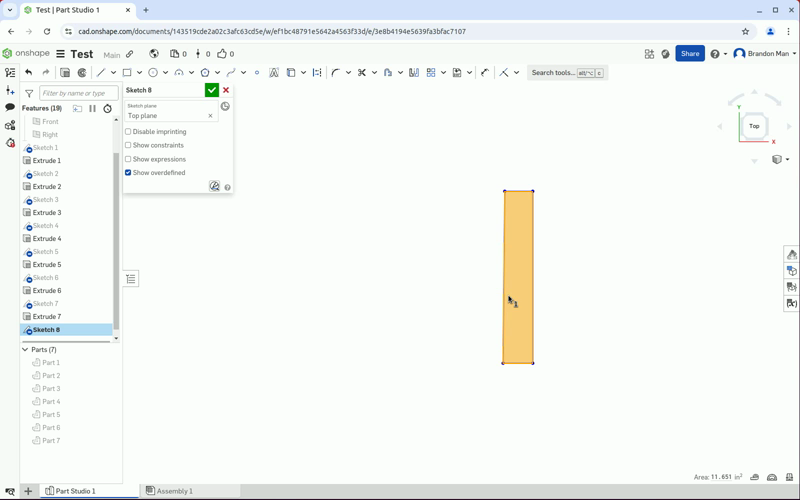
scroll(-6)
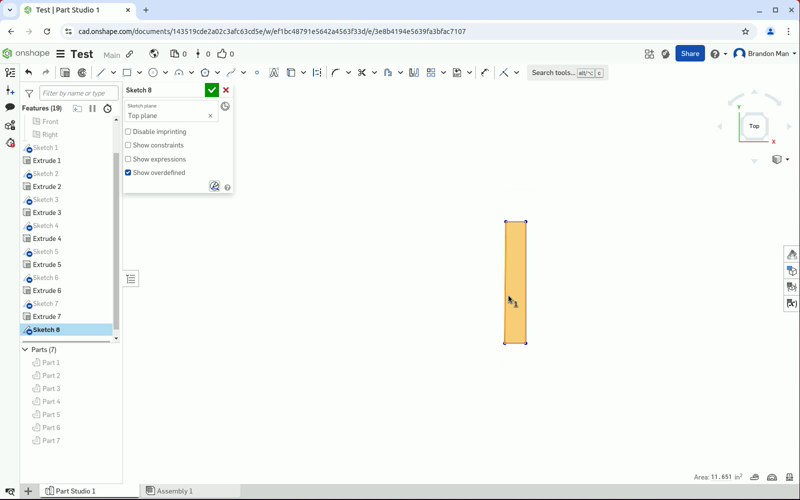
scroll(-6)
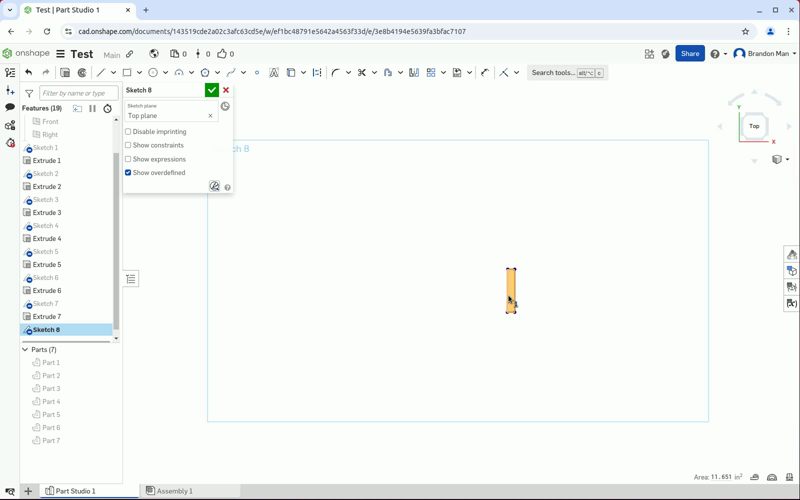
mouse_move(73, 352)
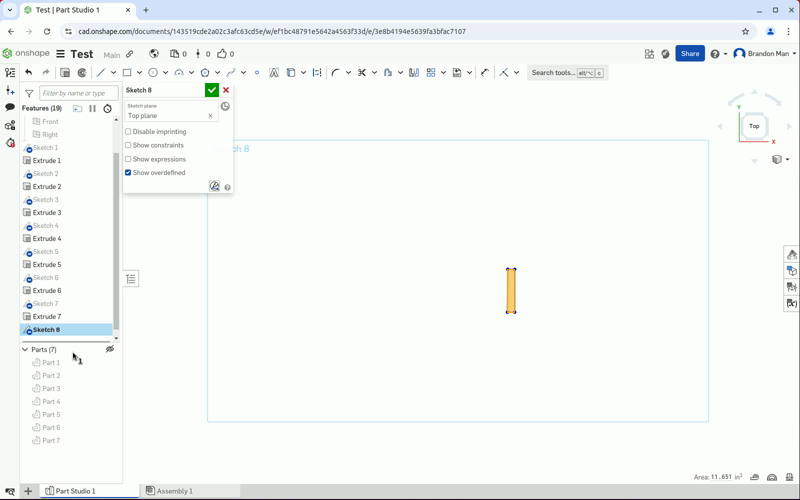
key(shift+y)
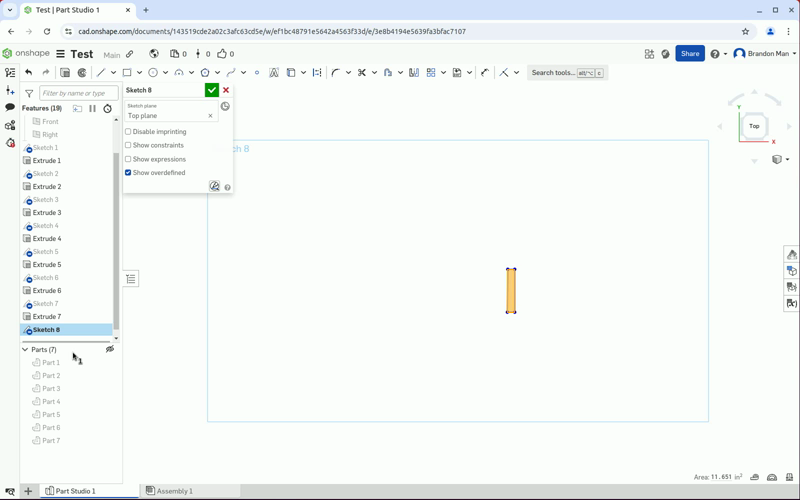
key(shift+e)
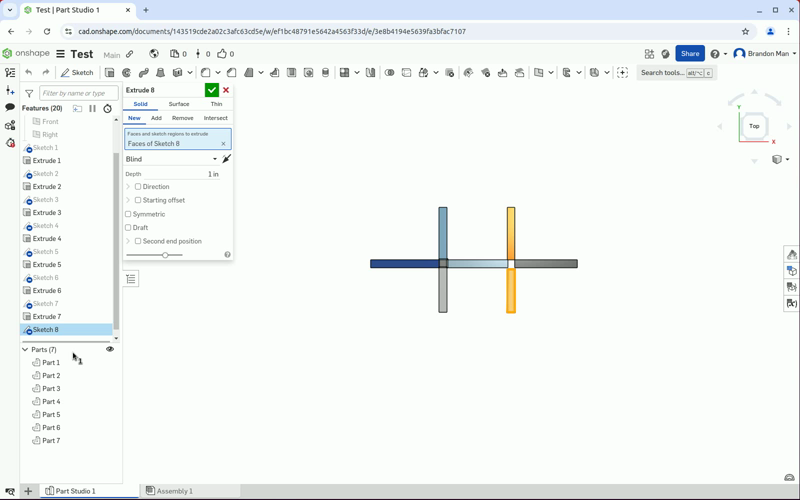
mouse_move(143, 106)
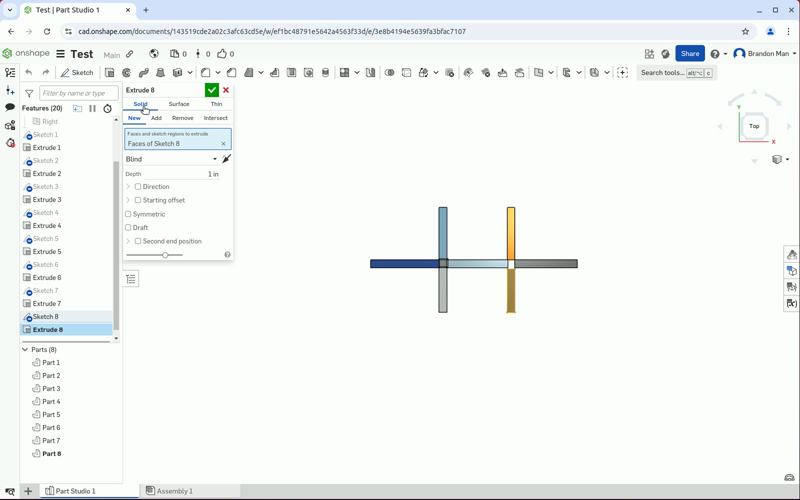
click(143, 106)
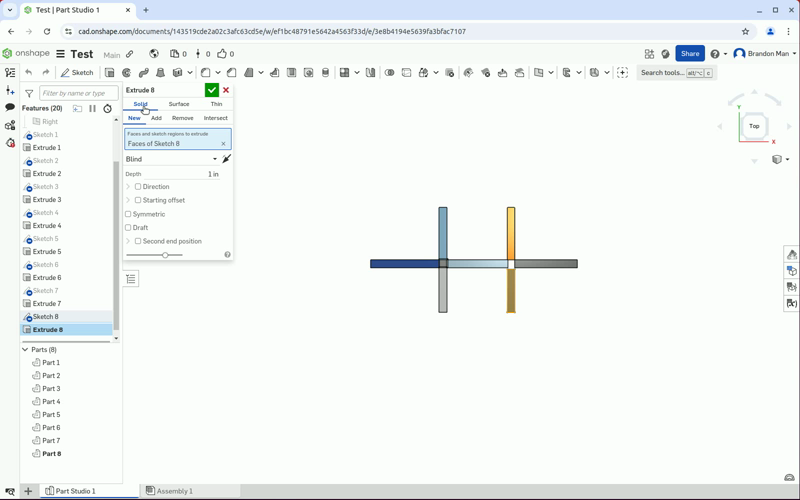
mouse_move(137, 120)
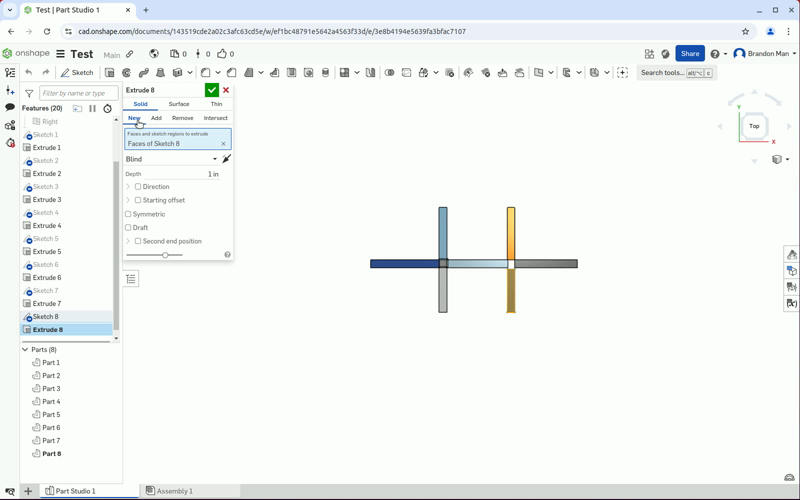
click(137, 120)
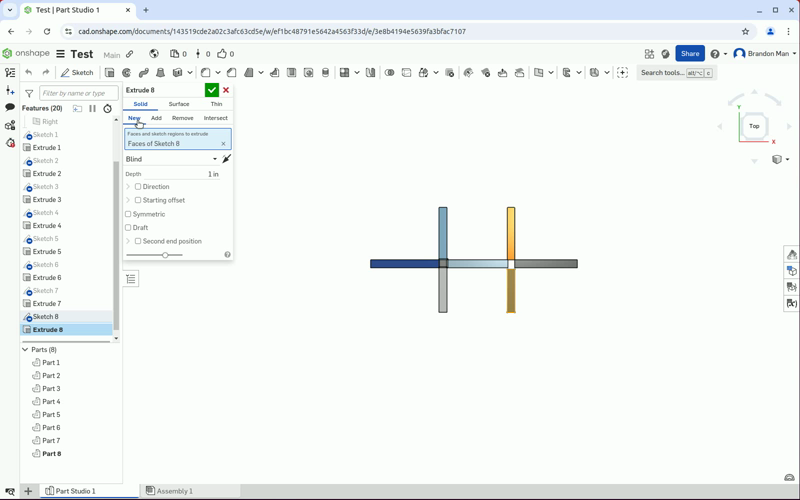
key(tab, 4)
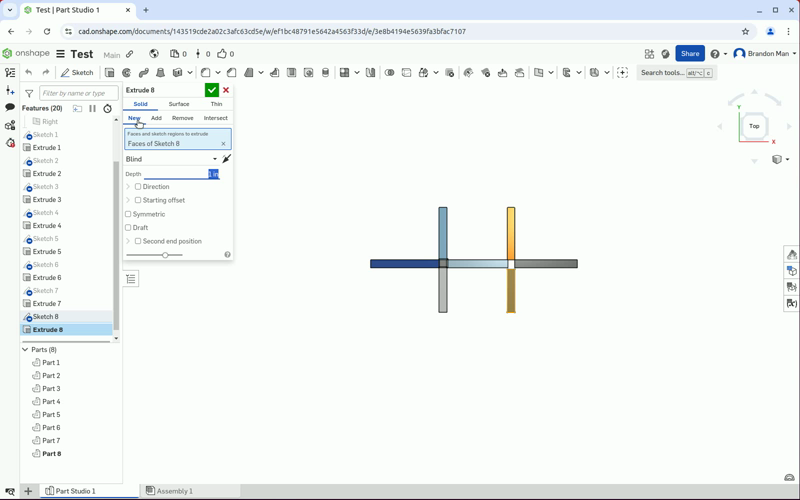
text(21.905)
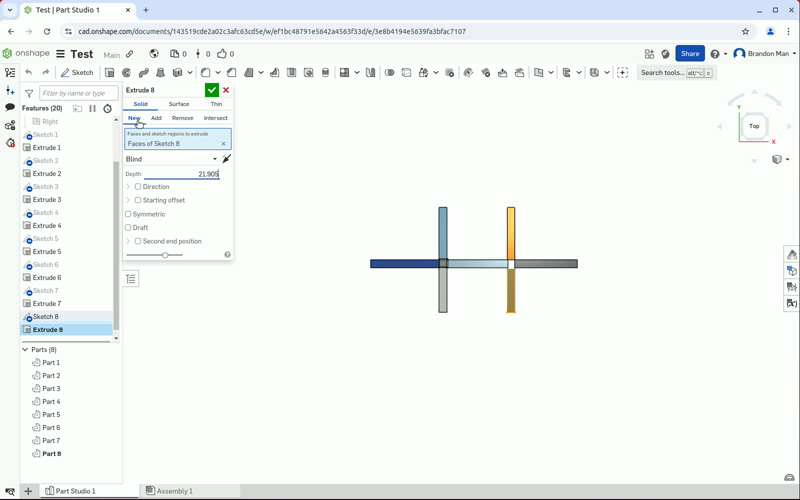
key(enter)
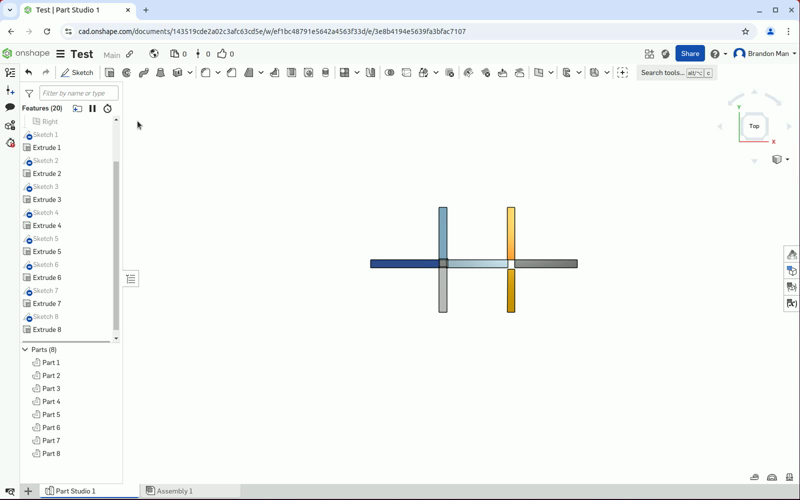
key(shift+h)
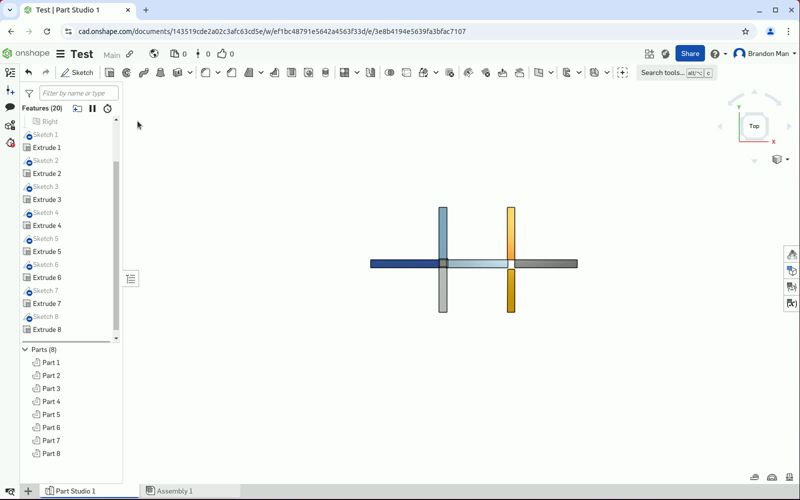
key(shift+h)
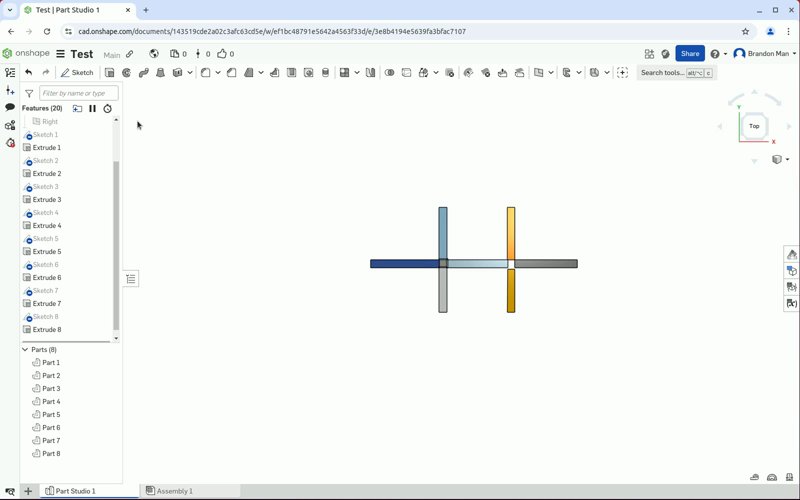
mouse_move(69, 137)
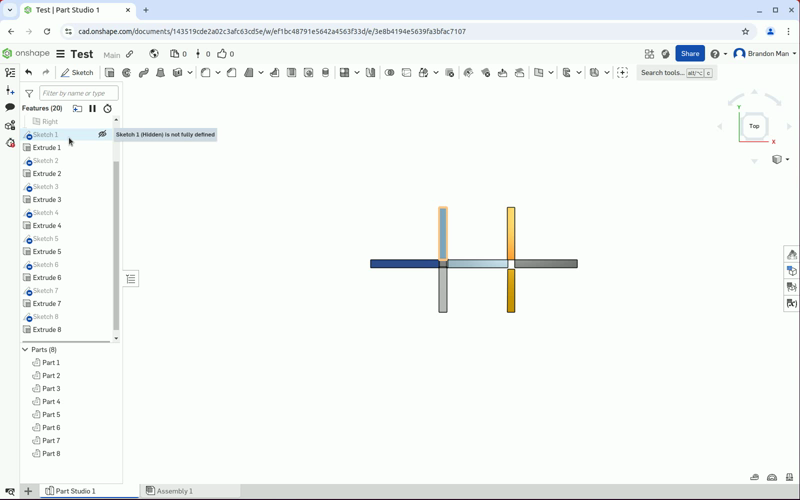
click(69, 137)
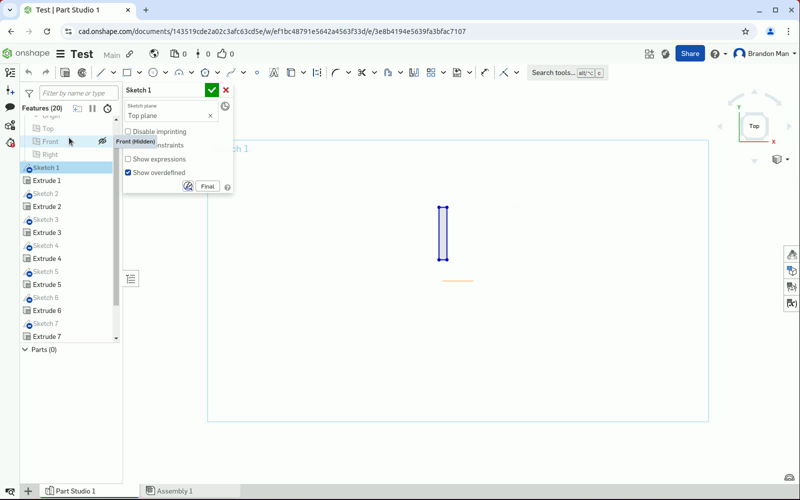
mouse_move(229, 92)
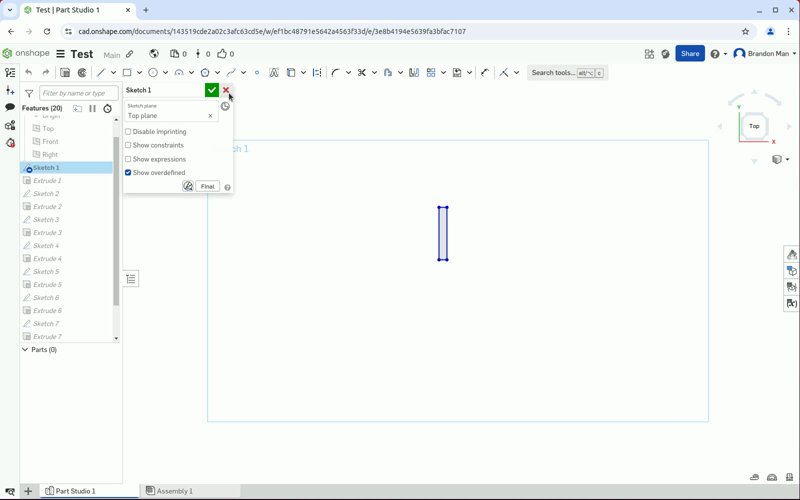
click(229, 92)
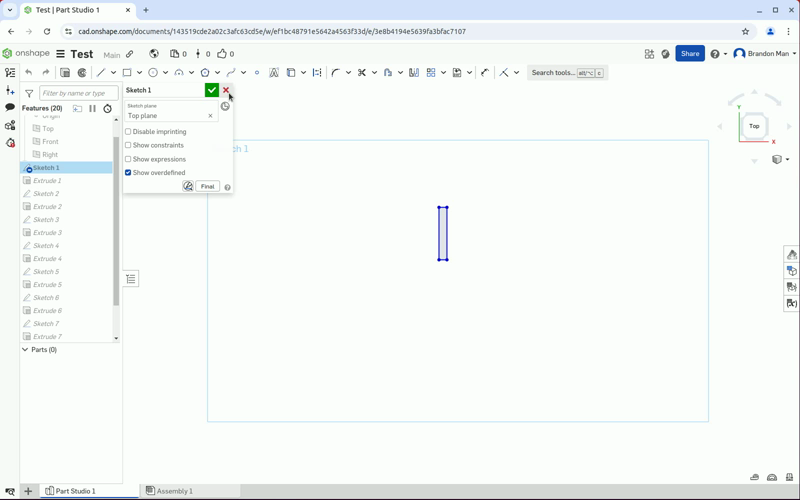
key(shift+s)
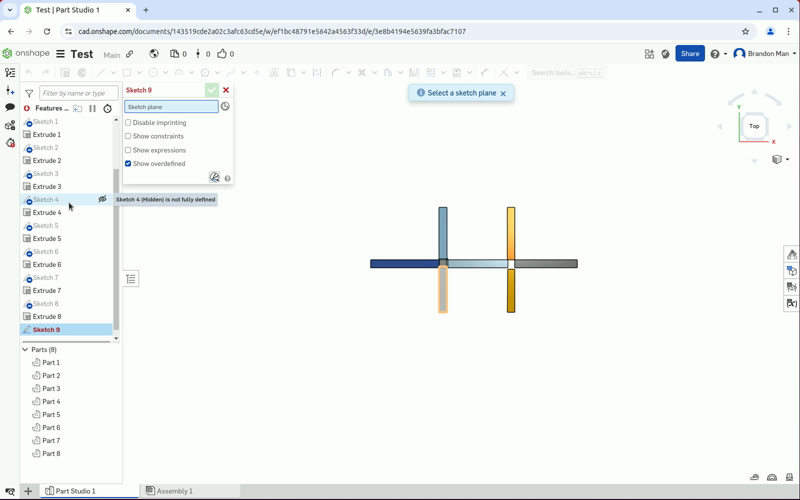
scroll(3)
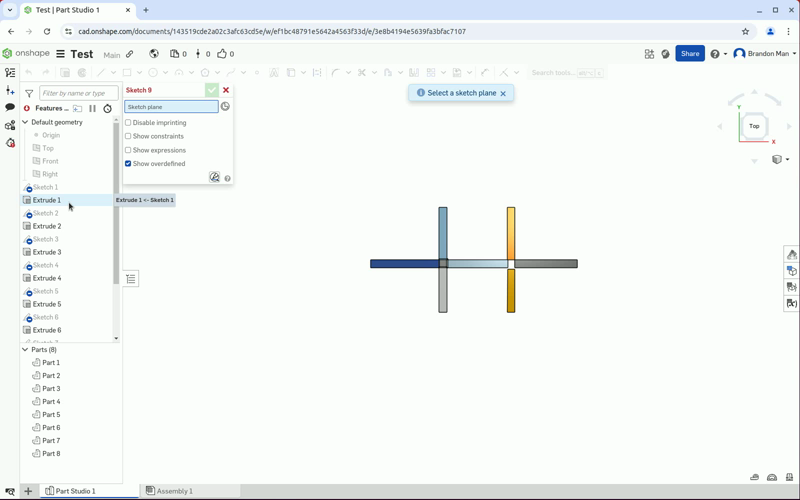
mouse_move(69, 150)
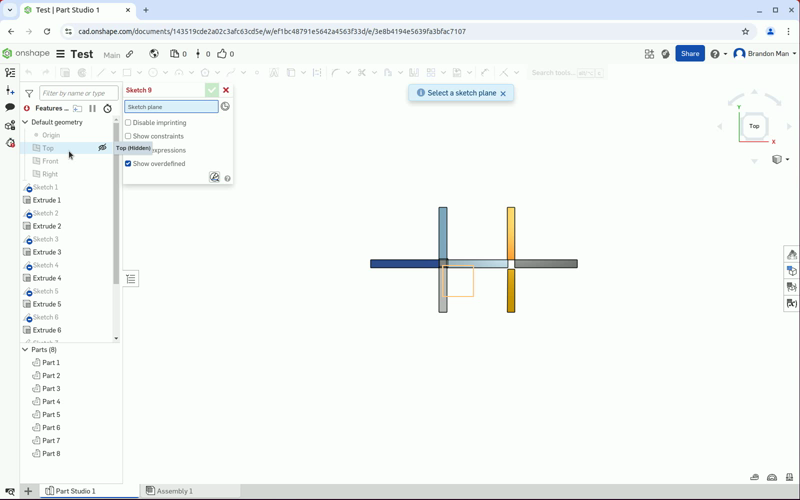
click(69, 150)
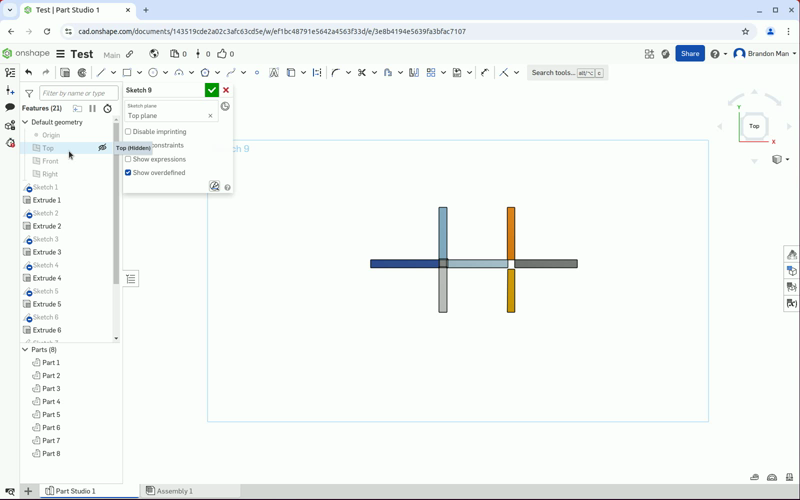
mouse_move(73, 352)
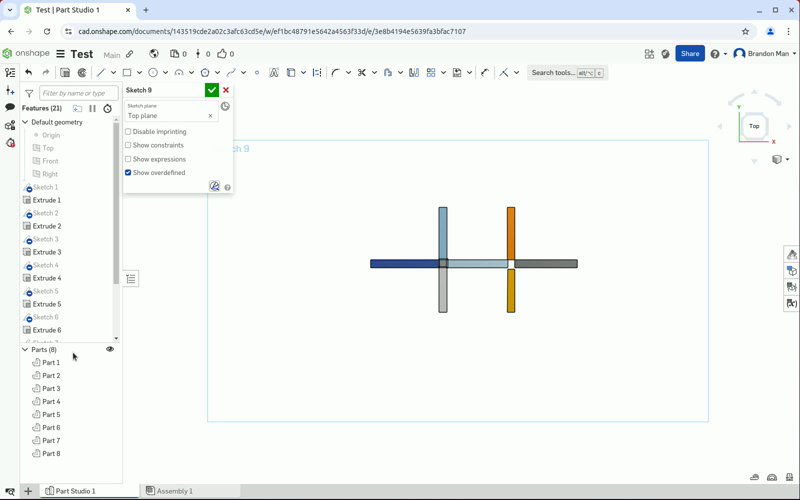
key(y)
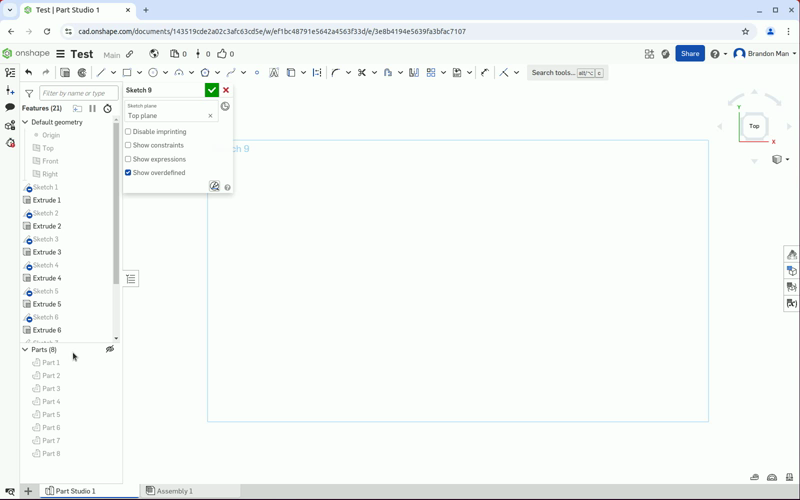
key(l)
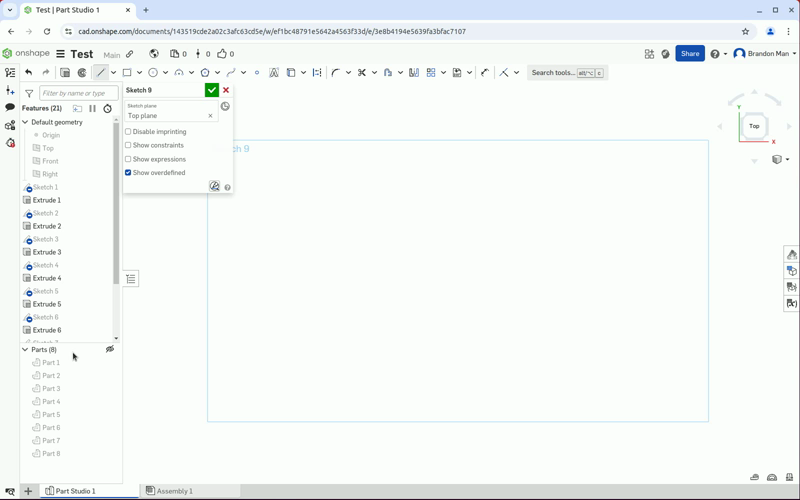
key_down(shift)
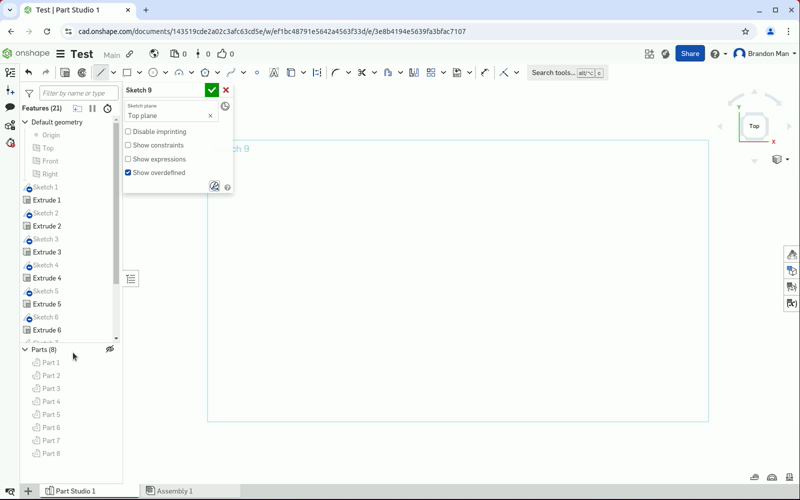
mouse_move(507, 270)
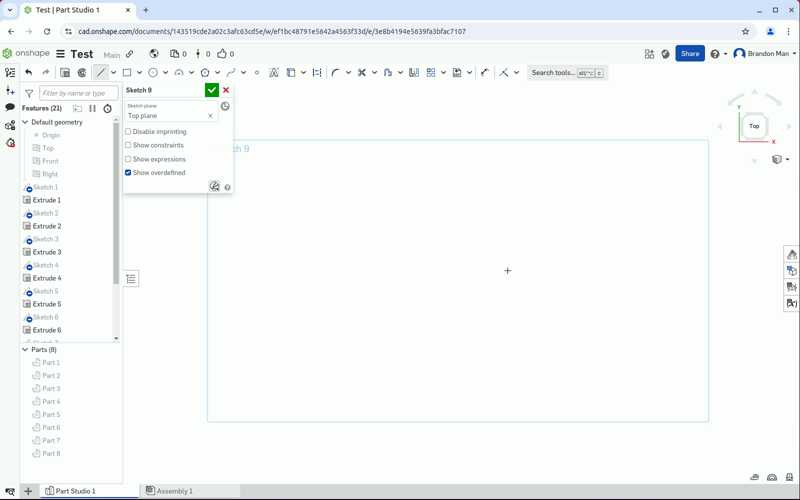
click(507, 270)
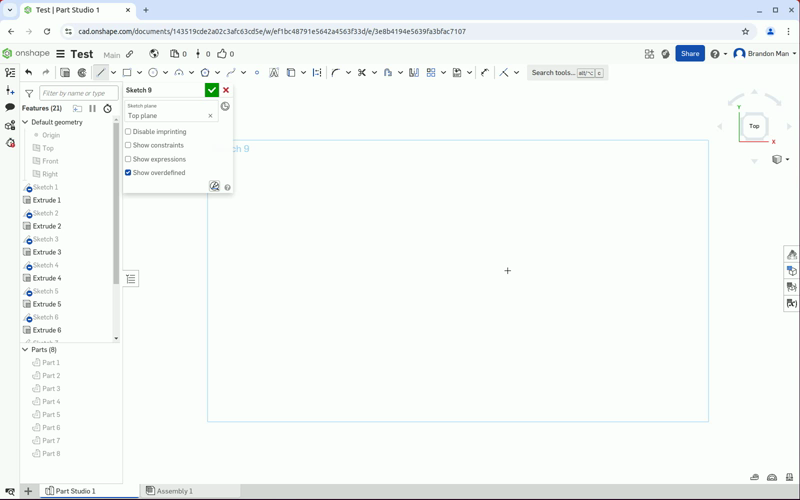
key_up(shift)
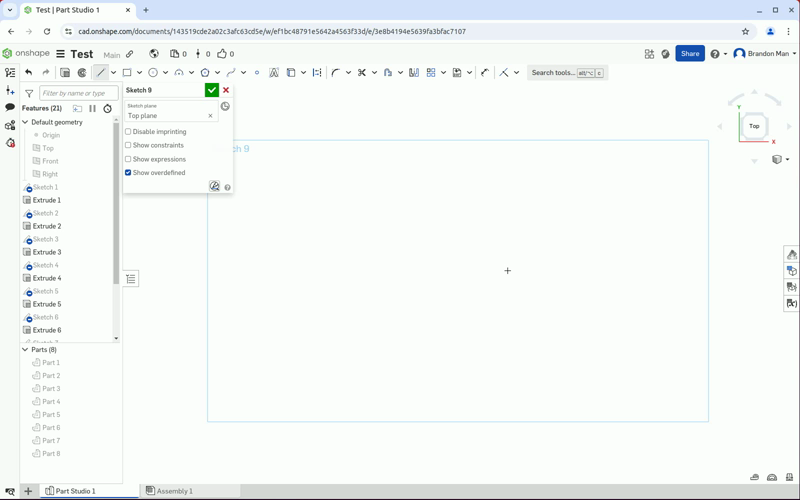
key_down(shift)
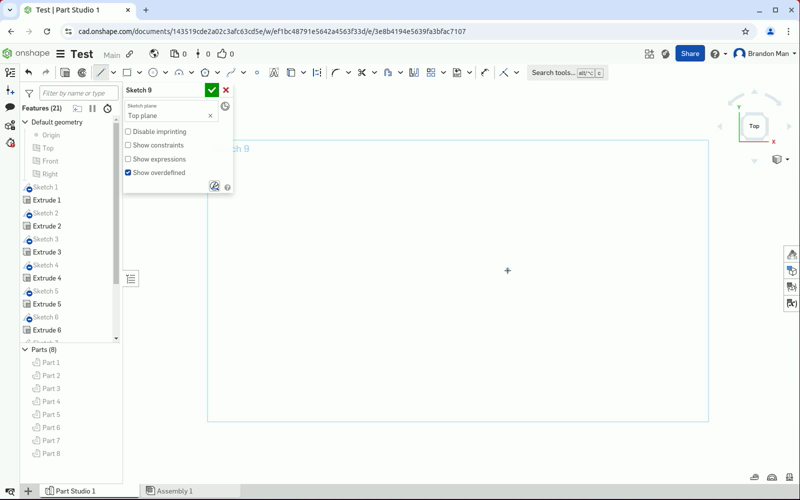
mouse_move(537, 270)
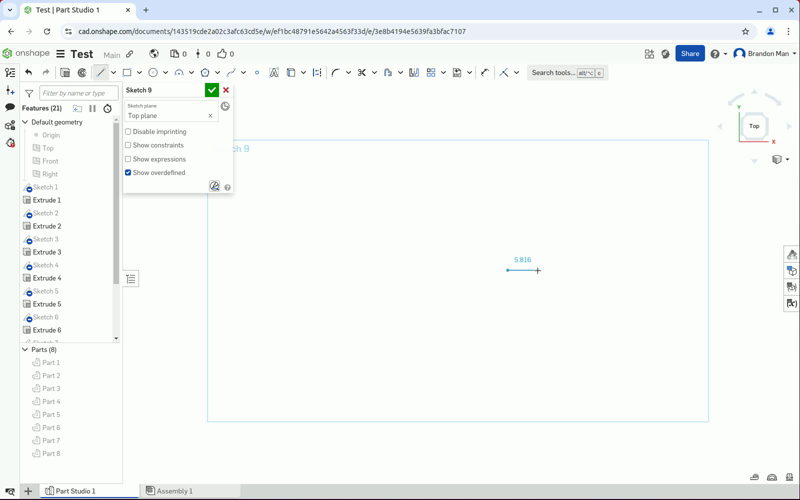
mouse_move(515, 270)
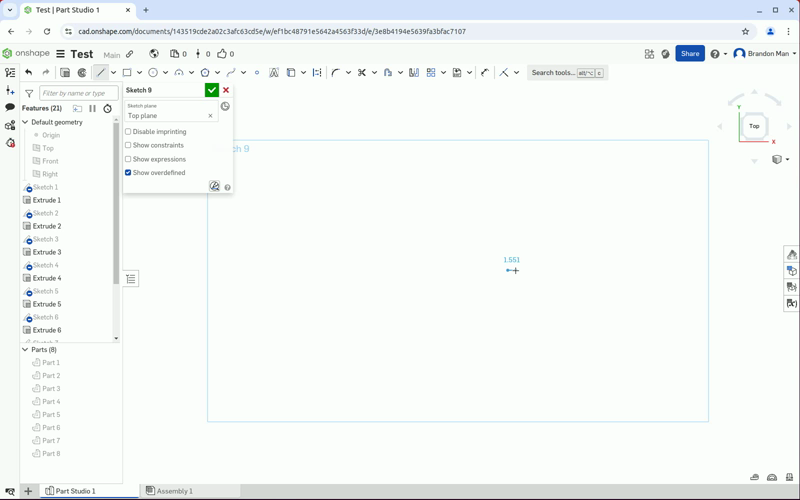
click(515, 270)
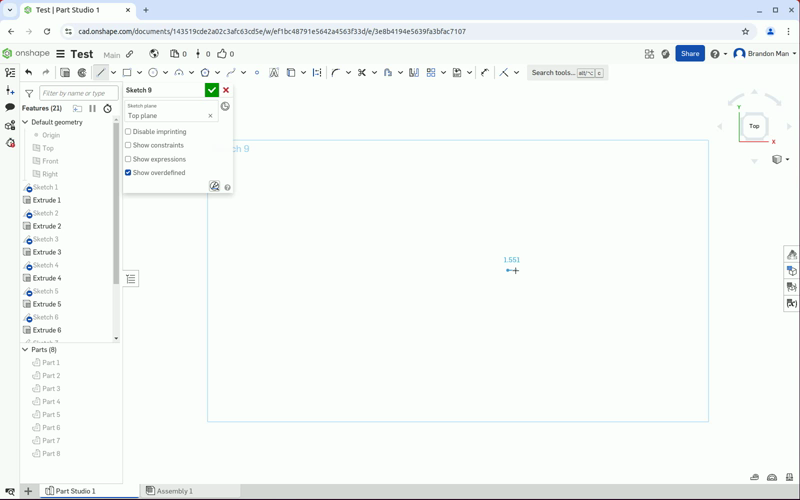
key_up(shift)
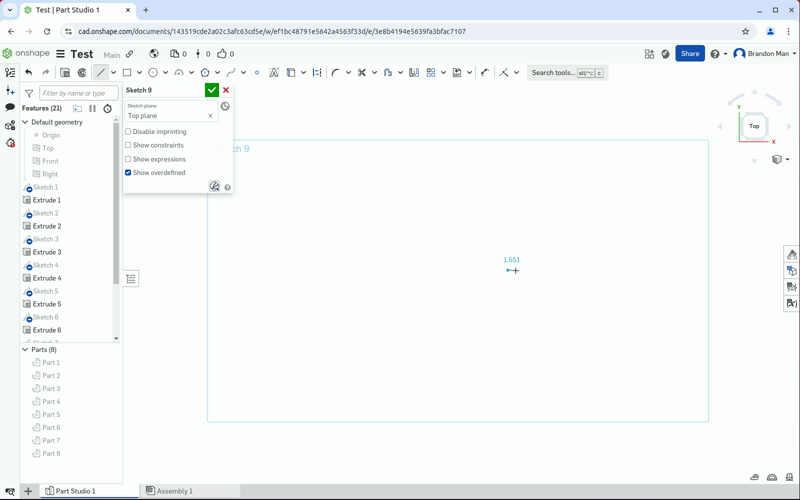
key_down(shift)
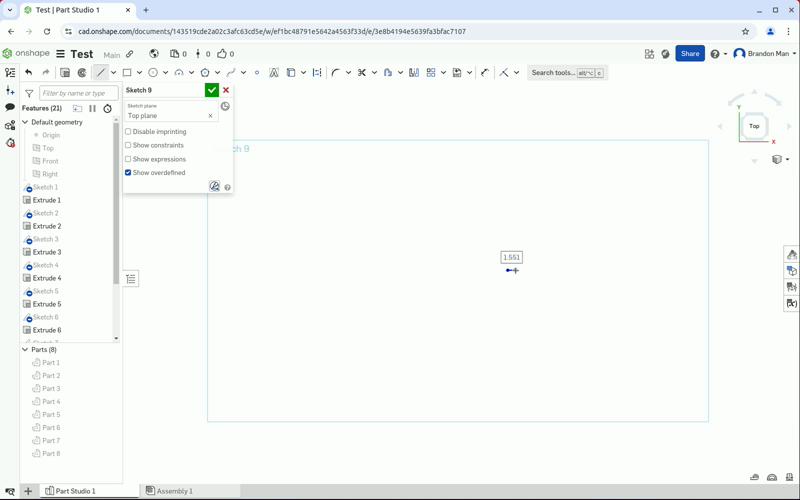
mouse_move(545, 270)
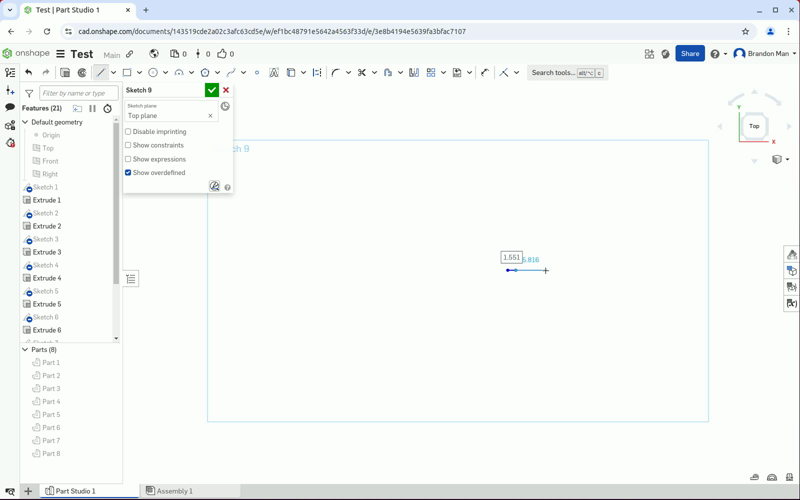
mouse_move(515, 261)
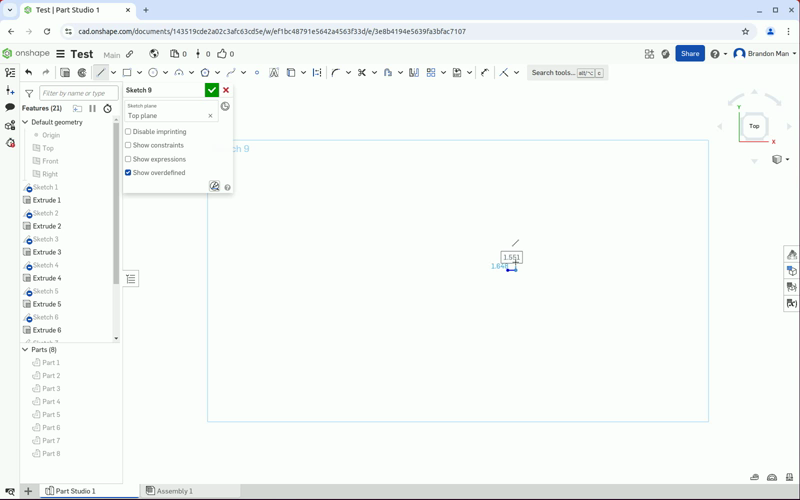
click(515, 261)
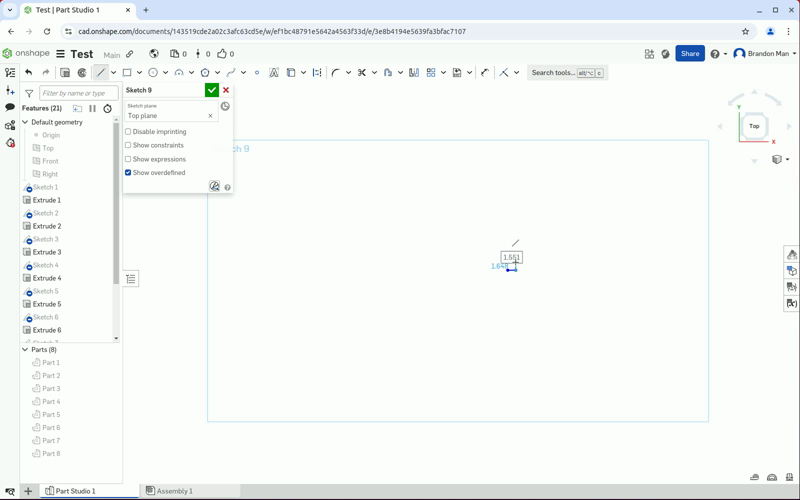
key_up(shift)
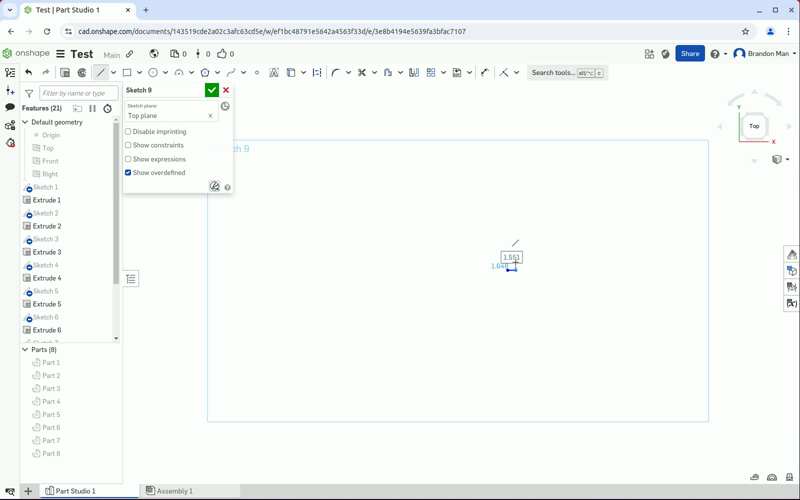
key_down(shift)
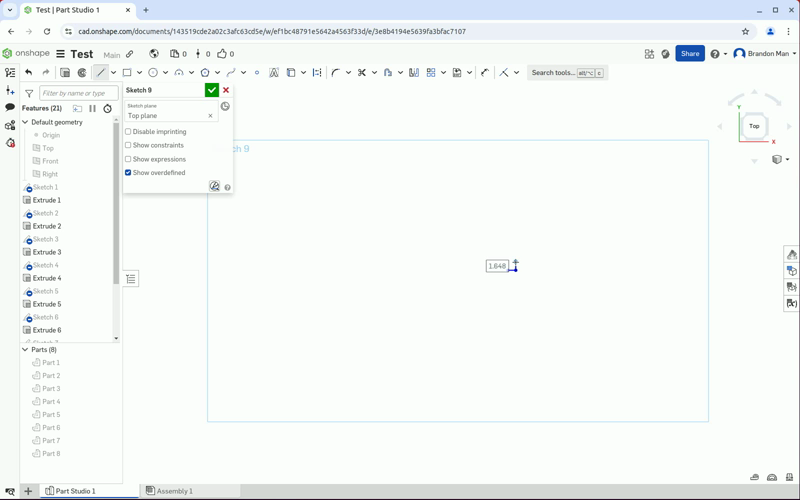
mouse_move(545, 261)
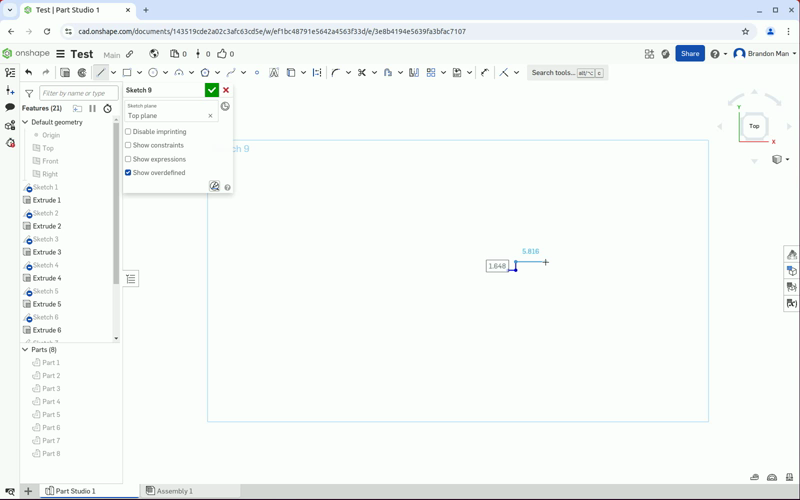
mouse_move(507, 261)
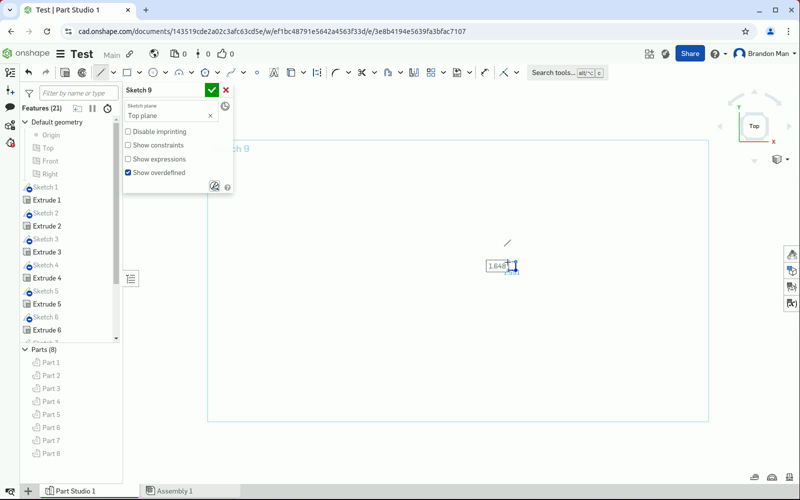
click(507, 261)
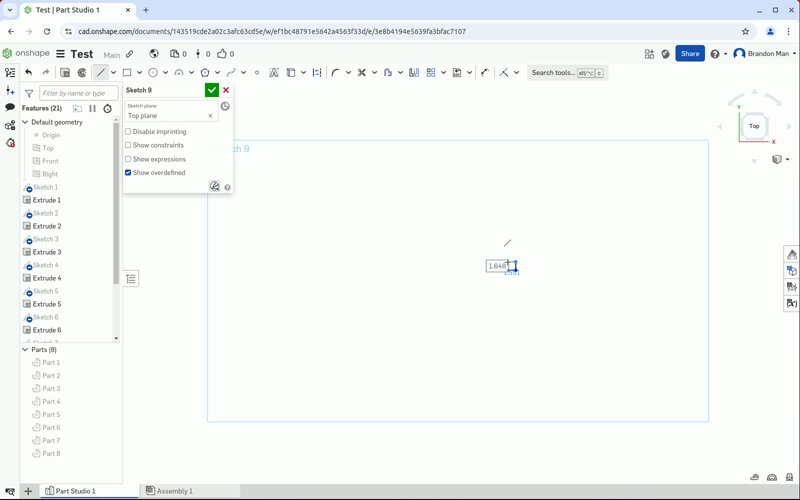
key_up(shift)
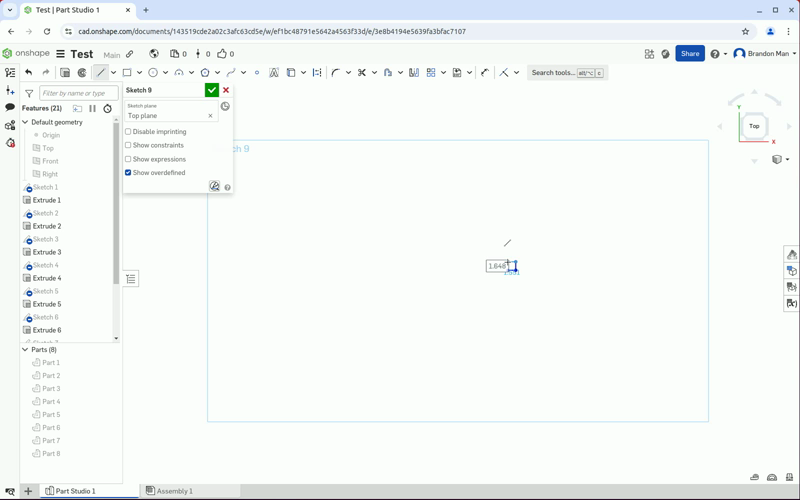
mouse_move(537, 261)
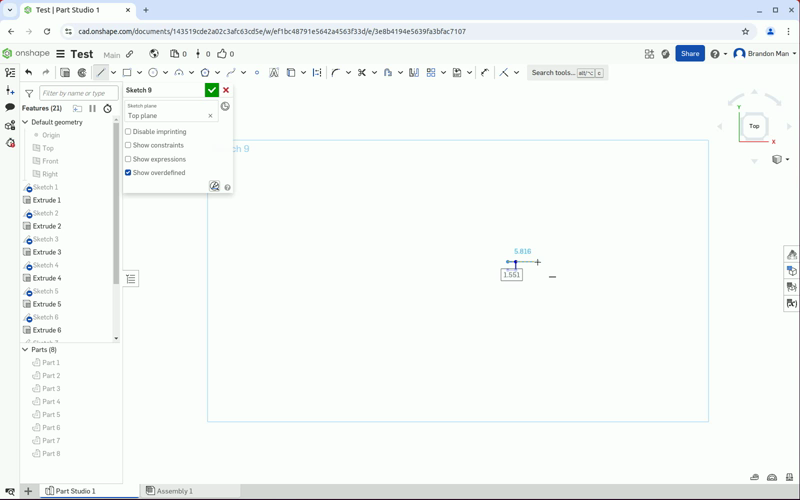
key_down(shift)
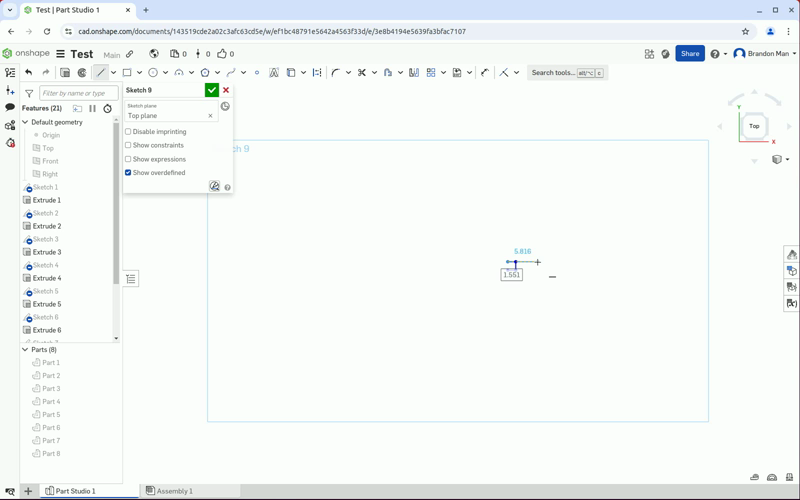
mouse_move(507, 270)
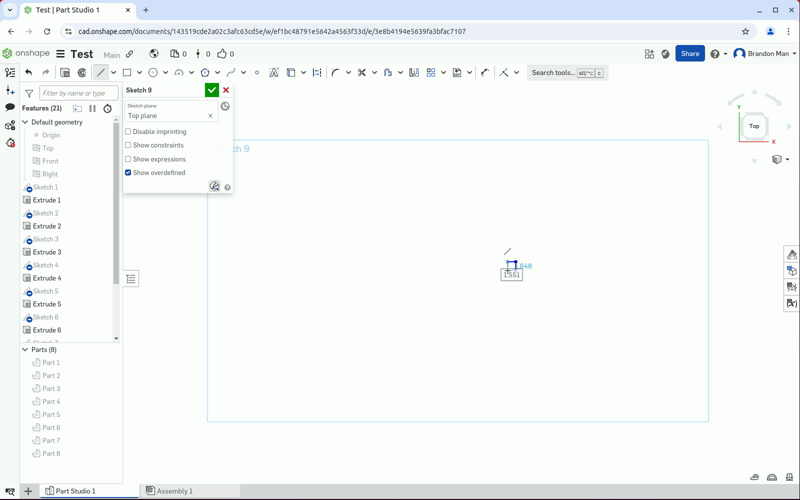
key_up(shift)
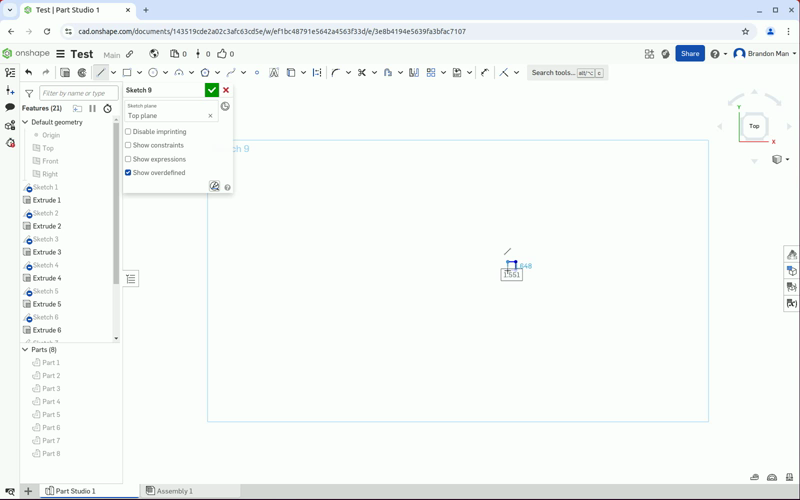
click(507, 270)
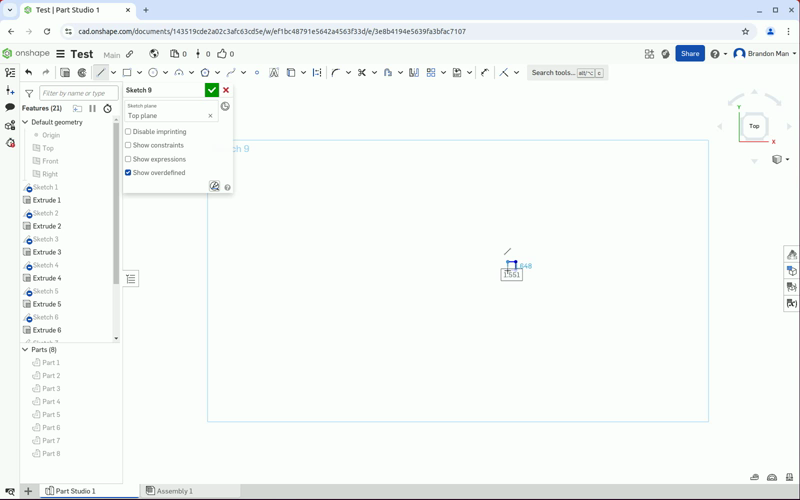
key(esc)
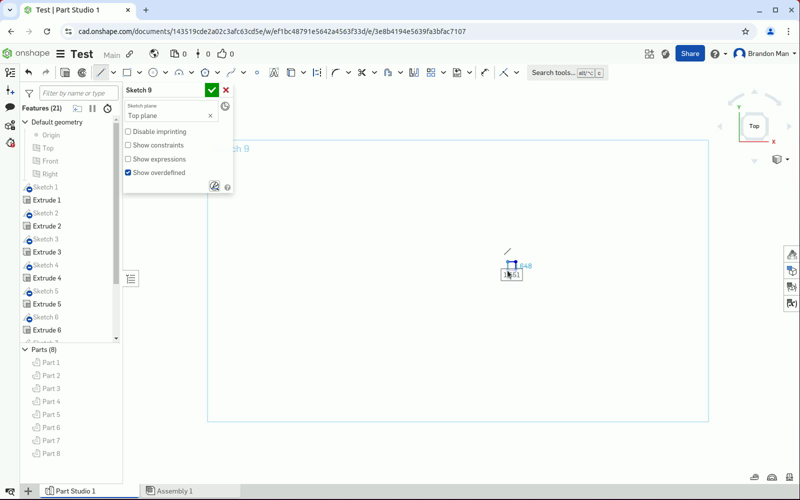
mouse_move(507, 266)
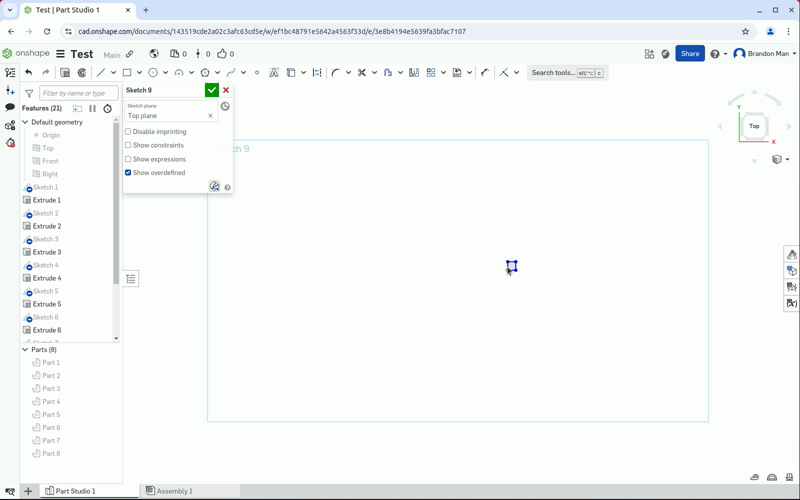
scroll(6)
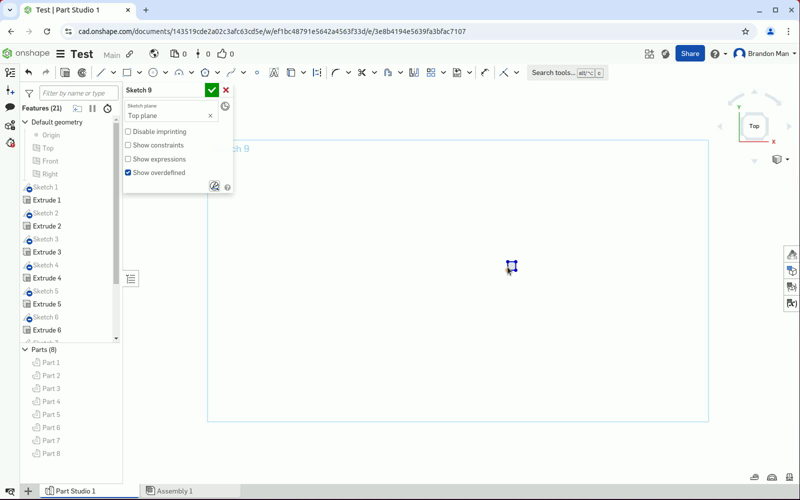
scroll(6)
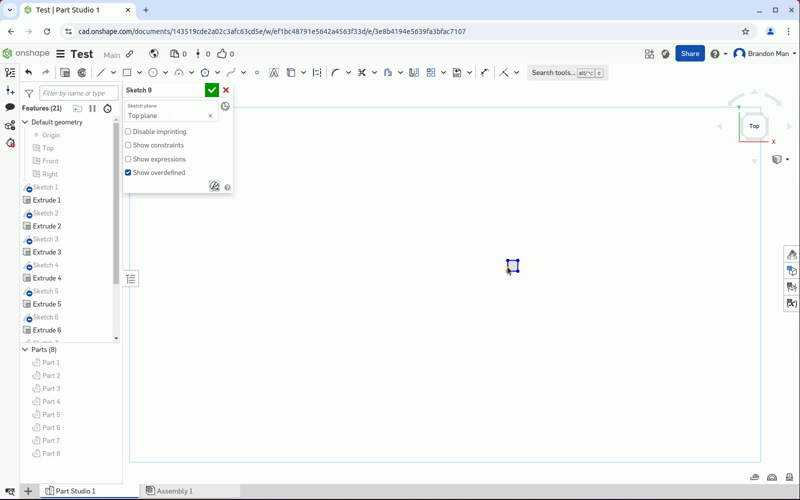
scroll(6)
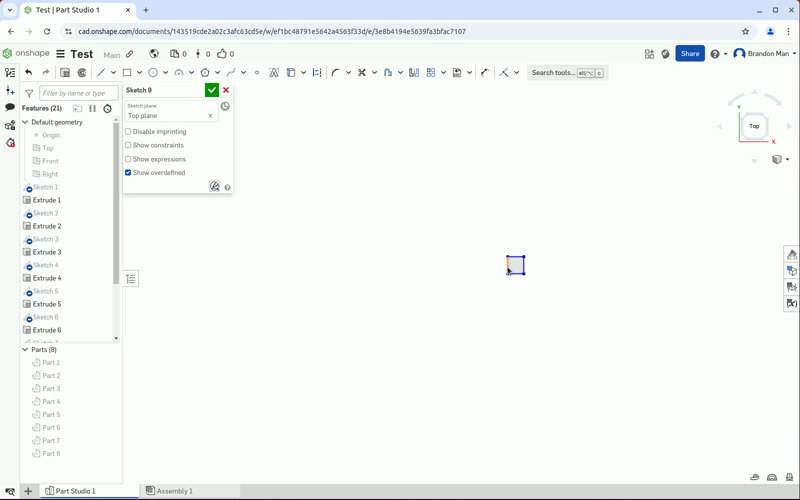
scroll(6)
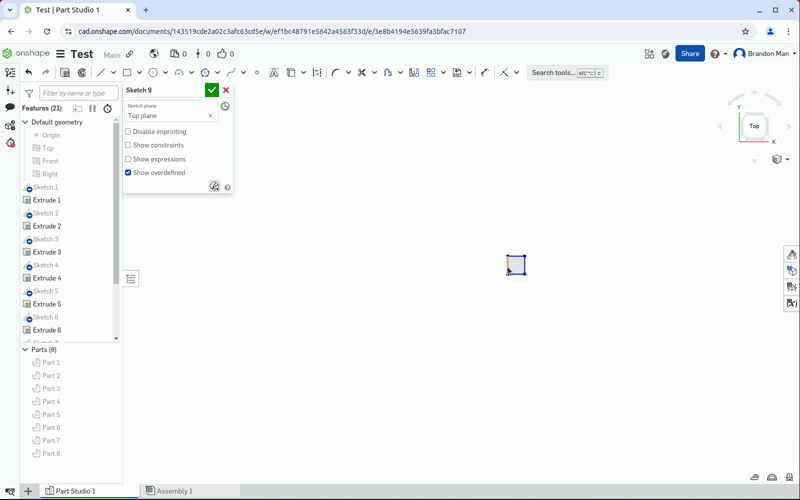
scroll(6)
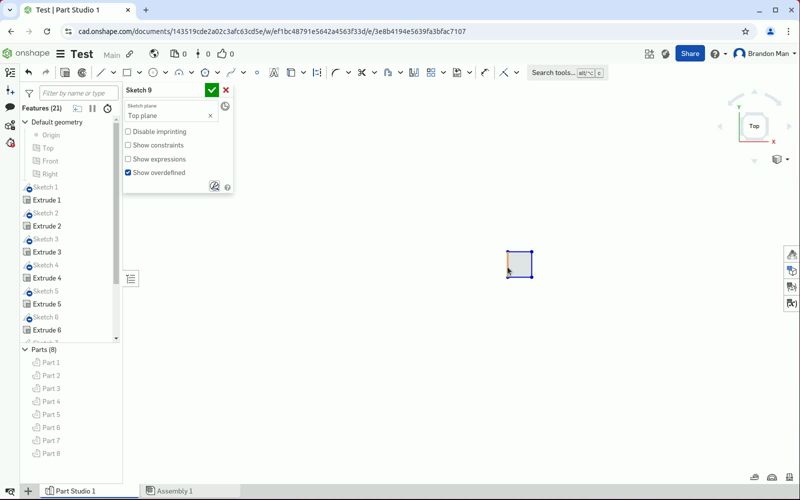
scroll(6)
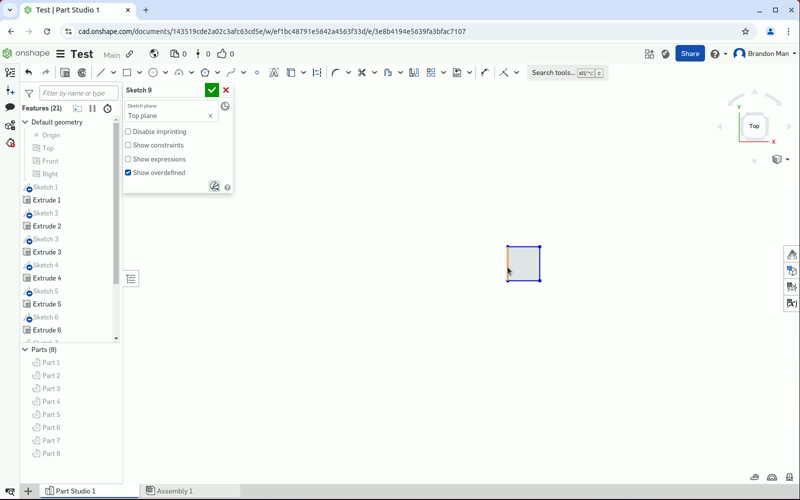
scroll(6)
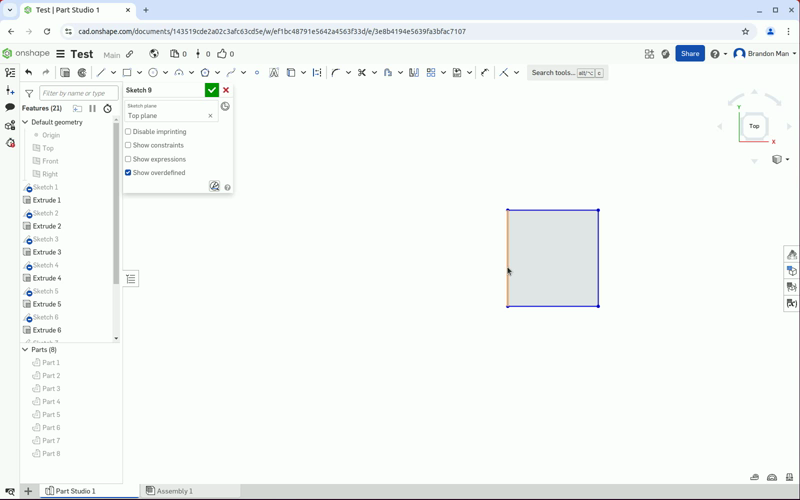
click(507, 266)
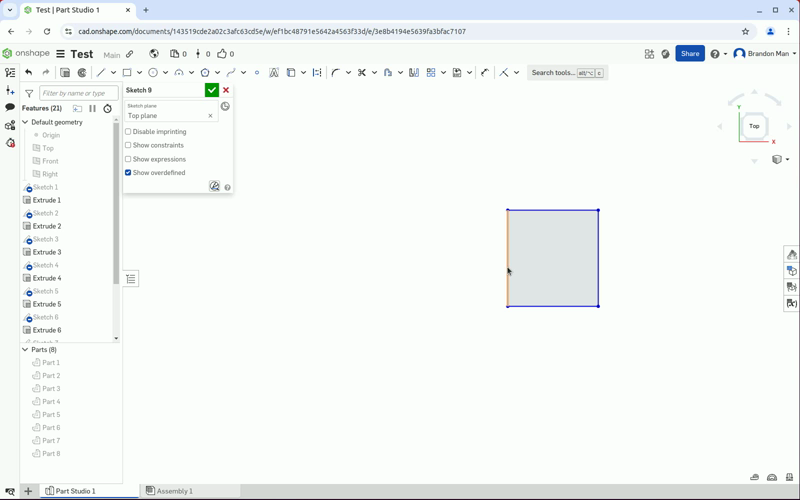
scroll(-6)
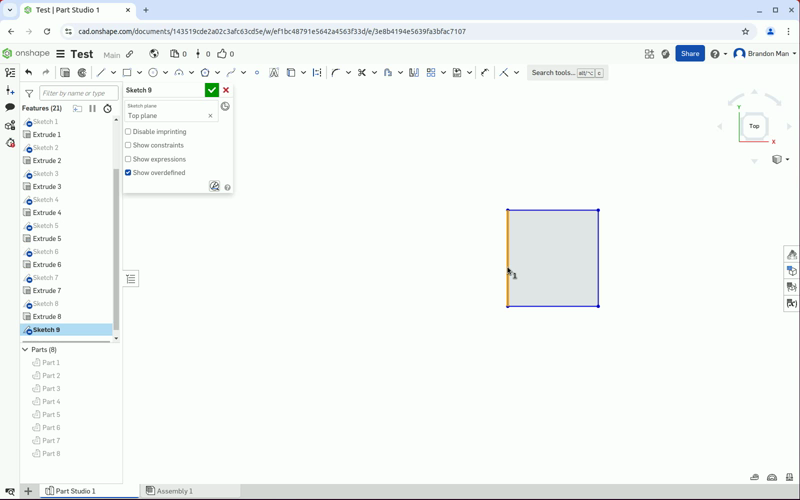
scroll(-6)
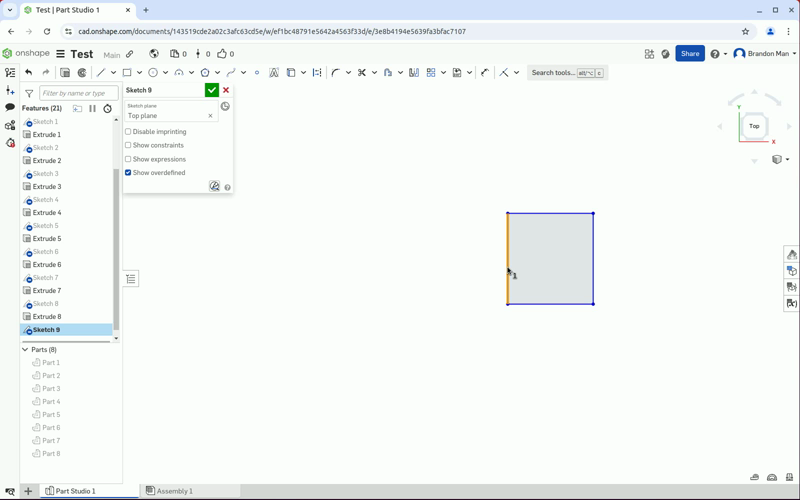
scroll(-6)
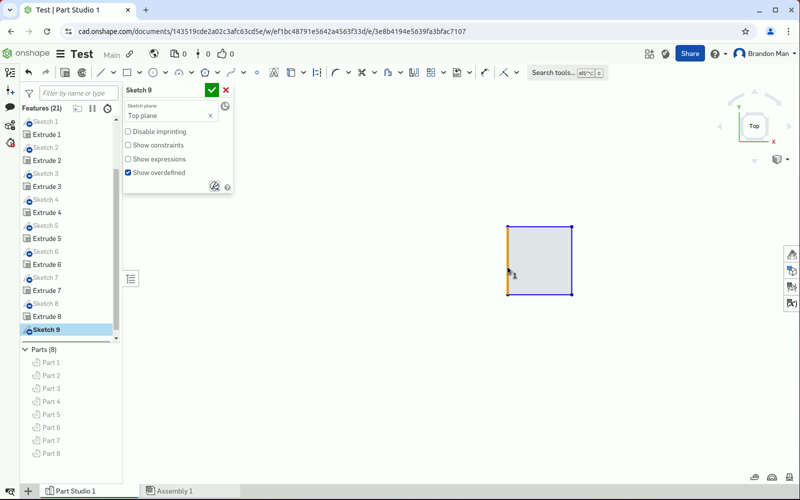
scroll(-6)
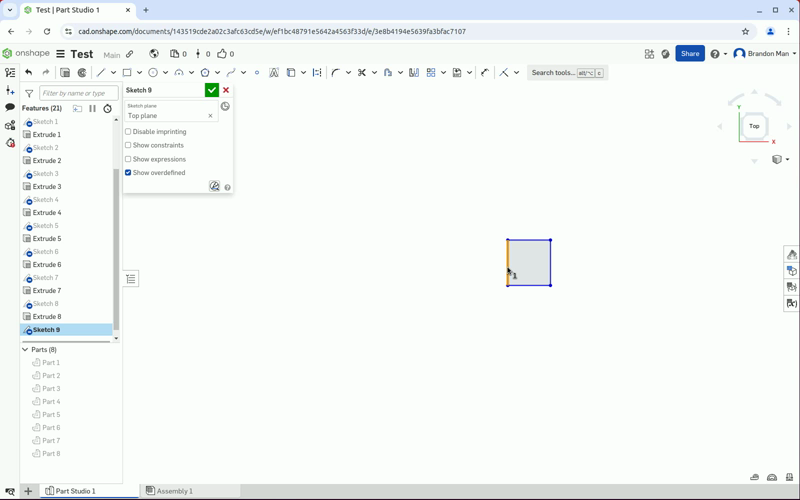
scroll(-6)
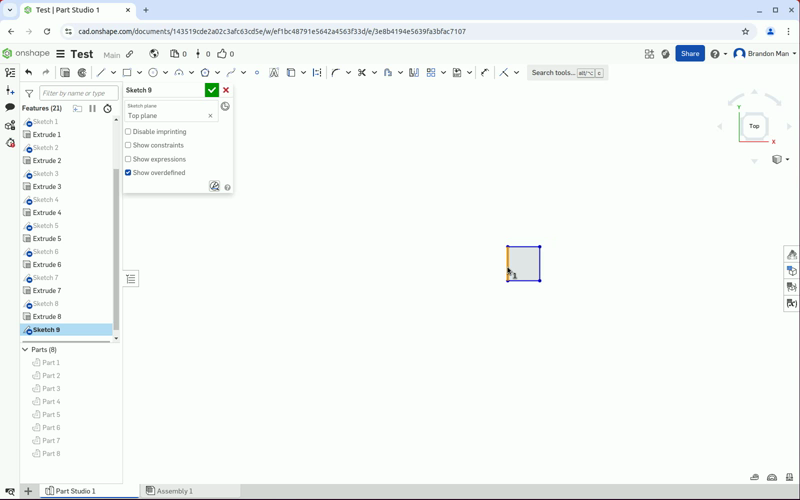
scroll(-6)
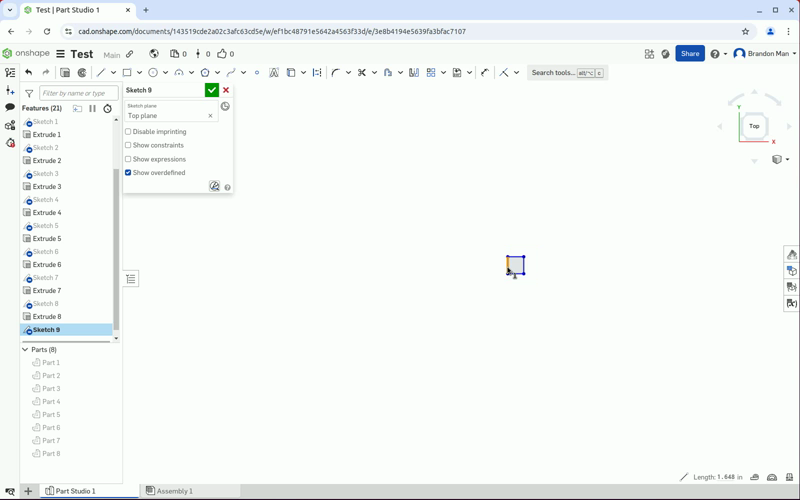
scroll(-6)
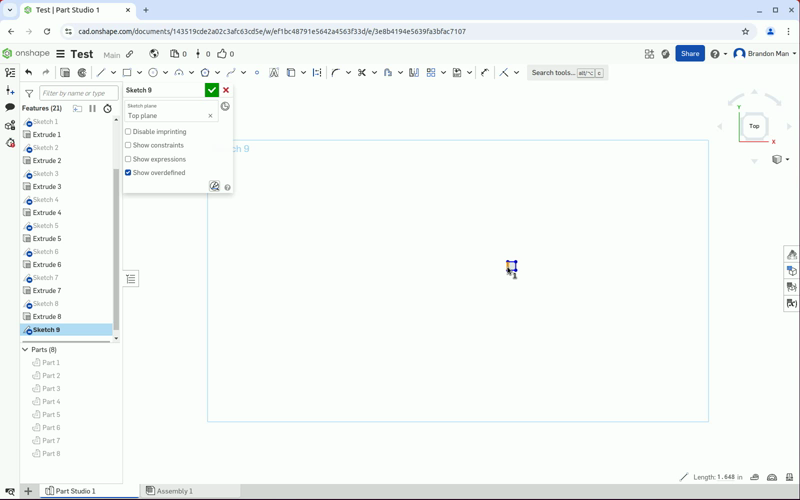
mouse_move(73, 352)
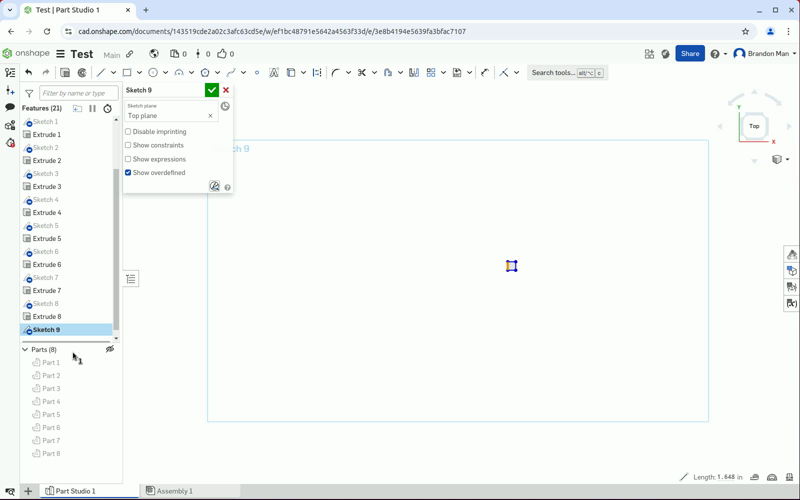
key(shift+y)
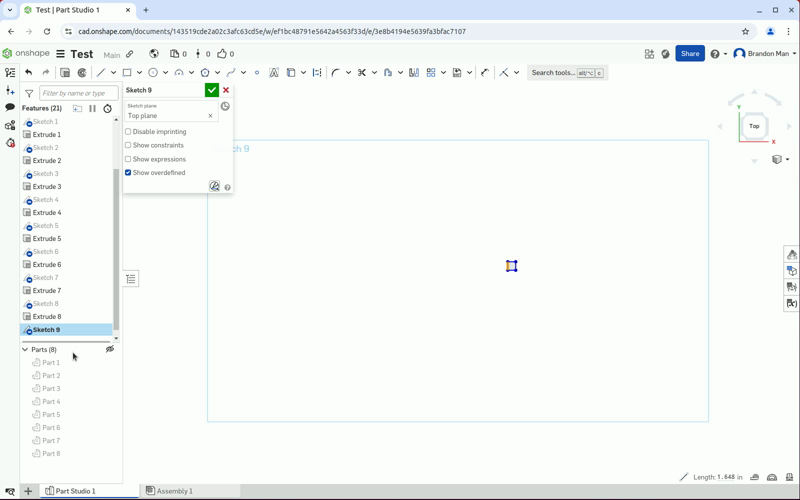
key(shift+e)
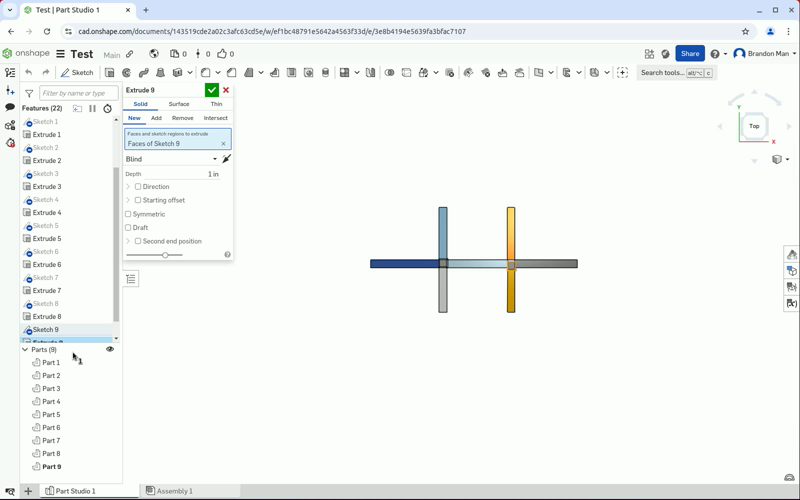
mouse_move(143, 106)
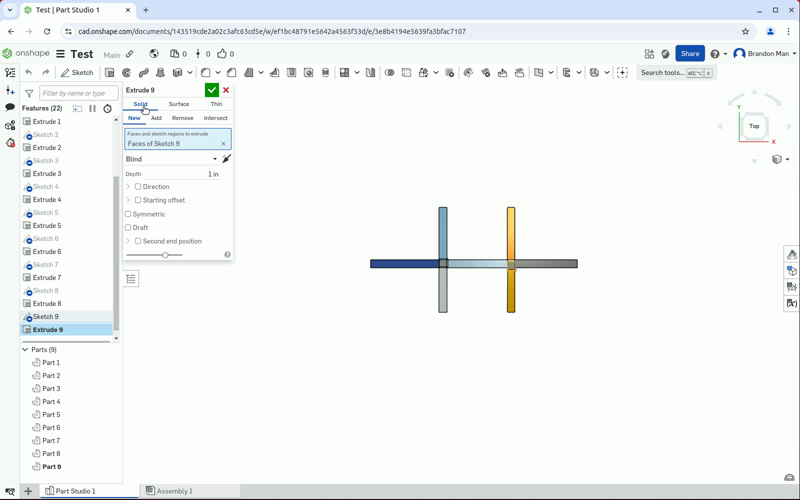
click(143, 106)
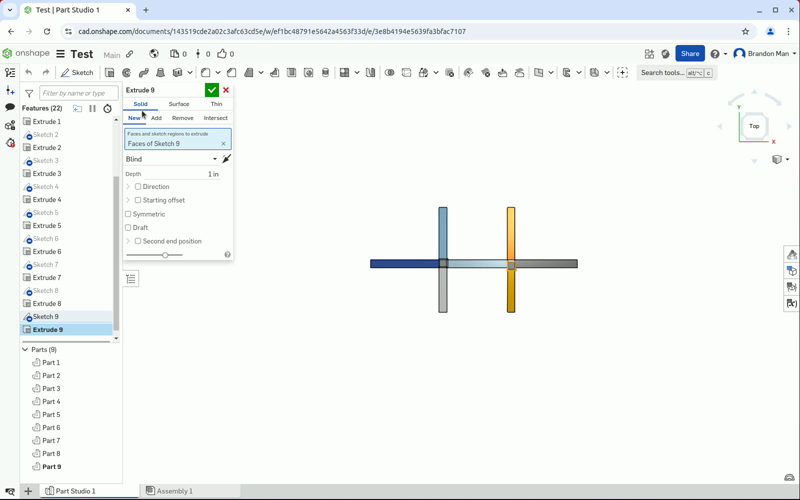
mouse_move(137, 120)
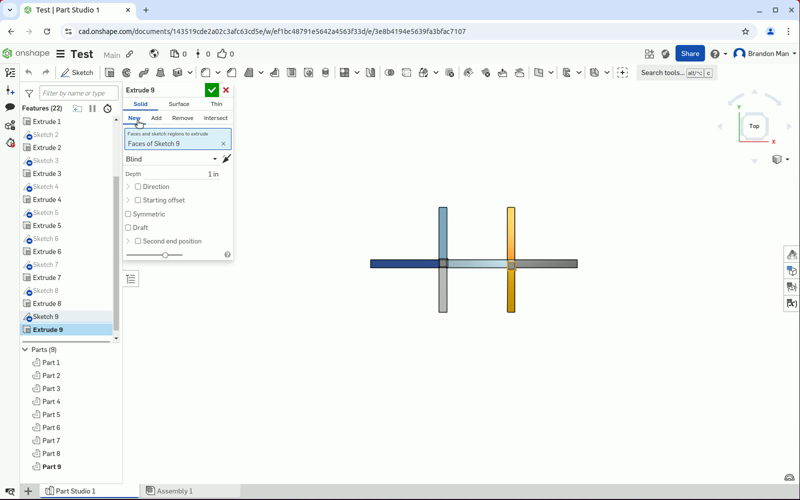
click(137, 120)
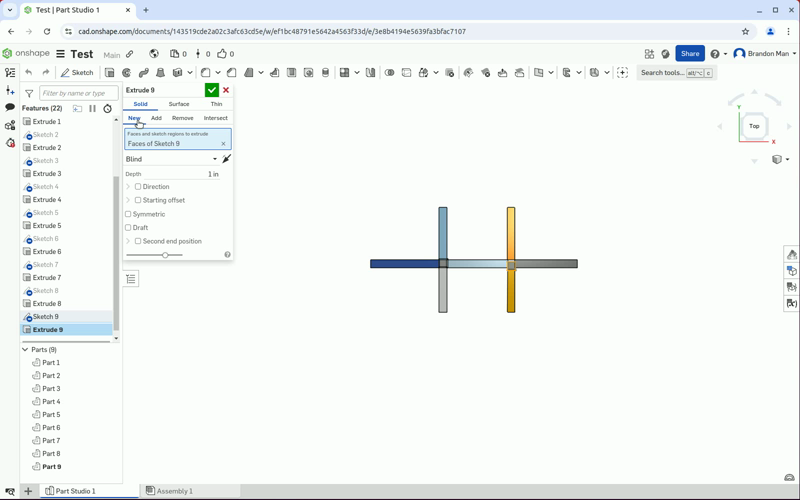
key(tab, 4)
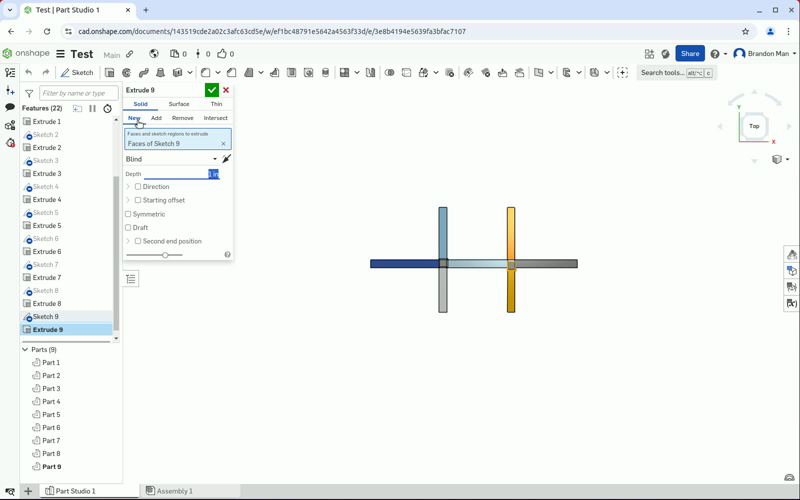
text(21.905)
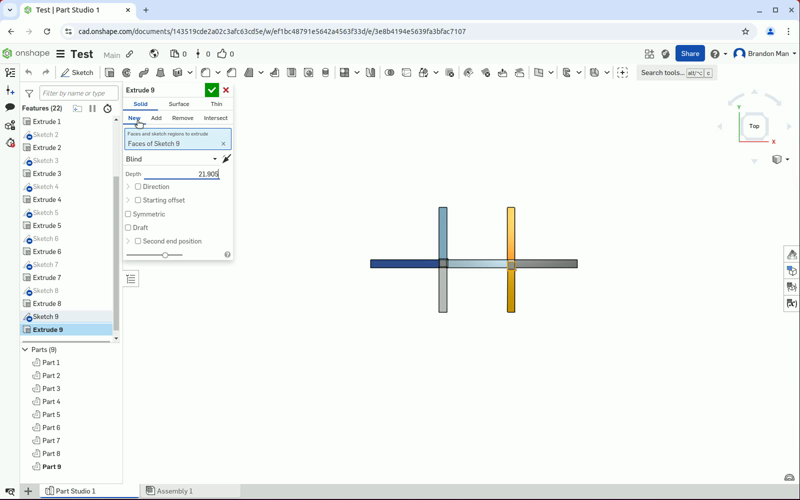
key(enter)
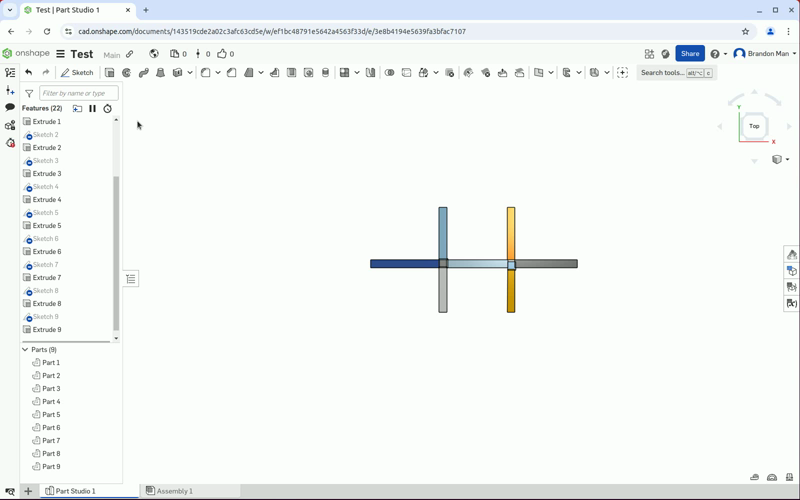
key(shift+h)
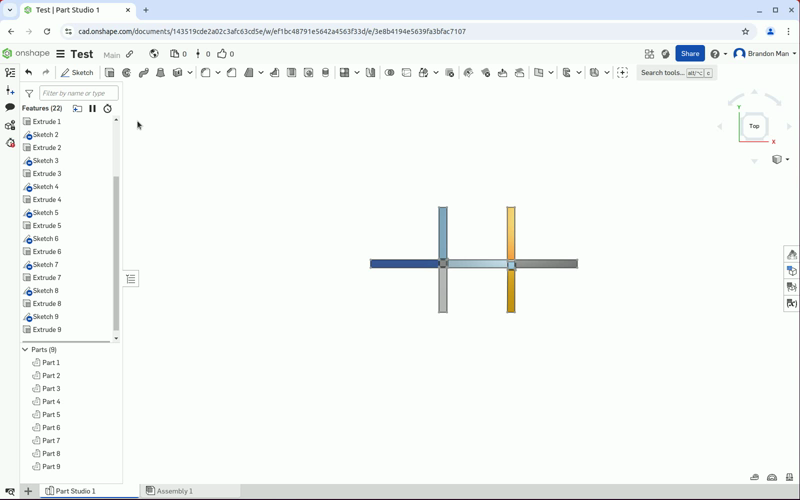
key(shift+h)
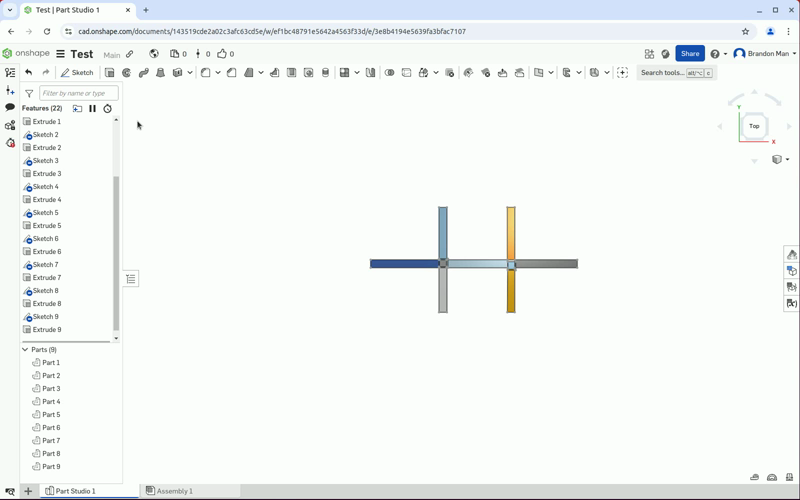
key(shift+7)
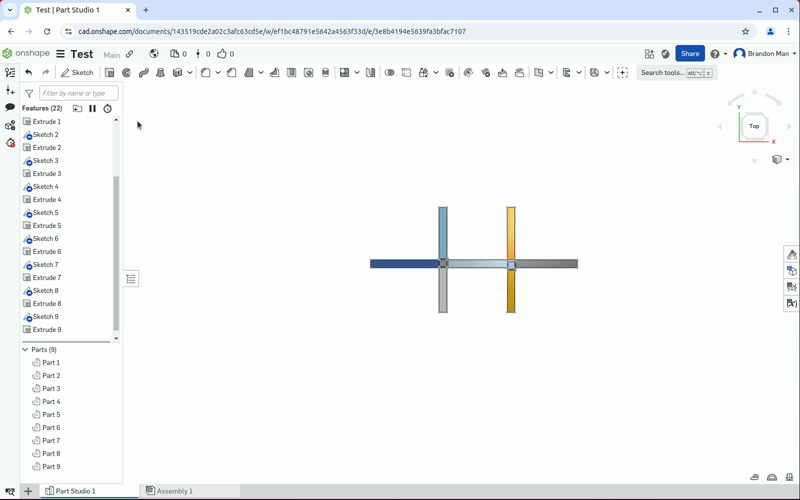
key(up, 3)
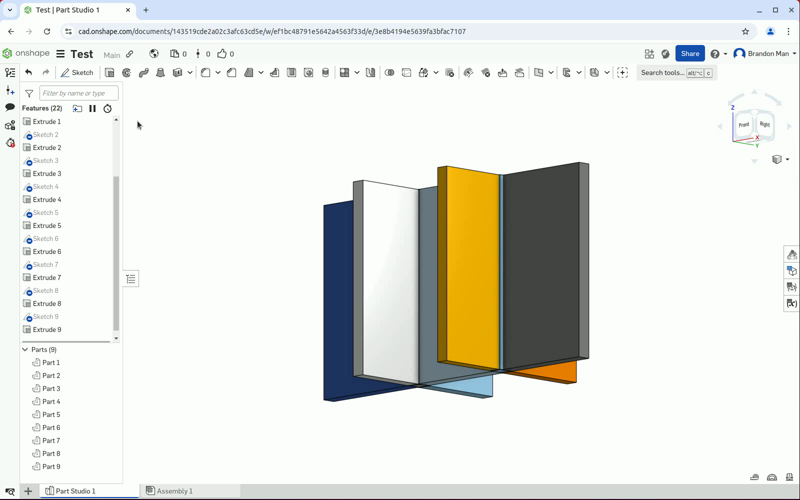
key(left, 3)
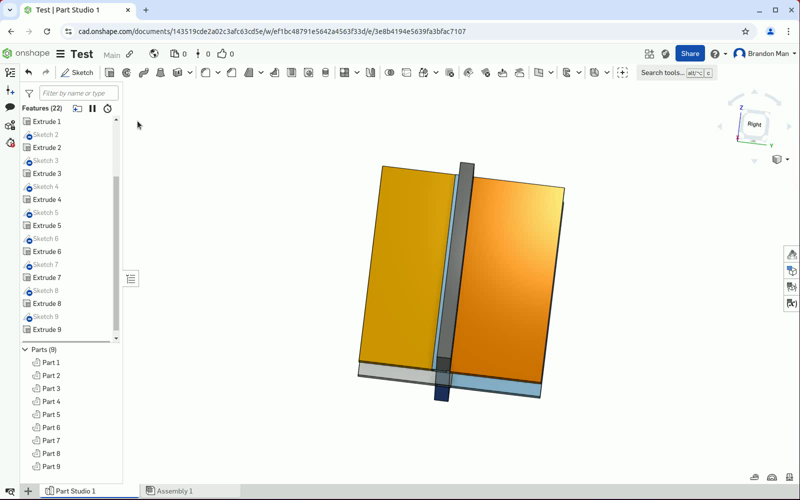
key(right, 3)
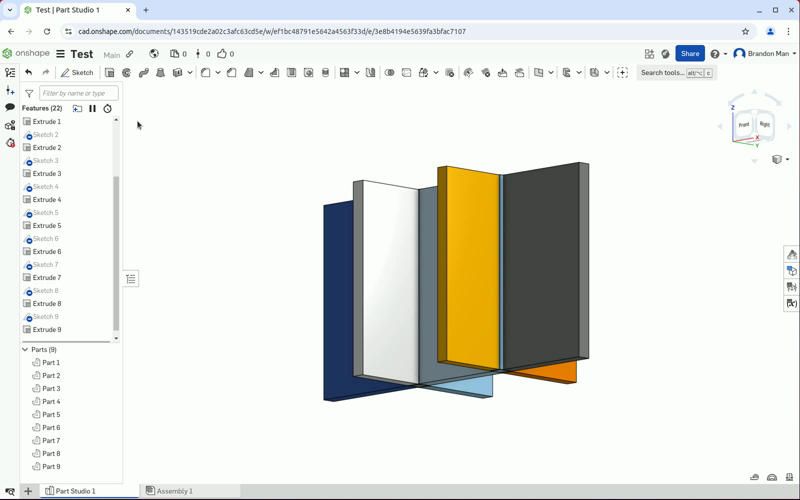
key(down, 3)
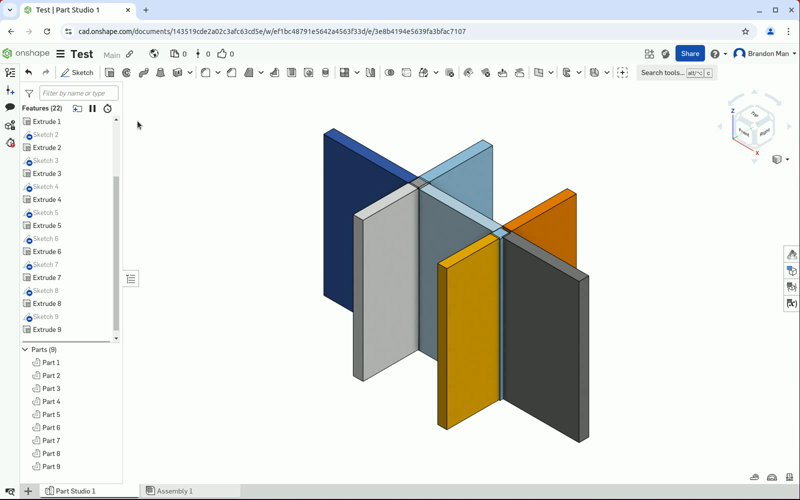
mouse_move(69, 111)
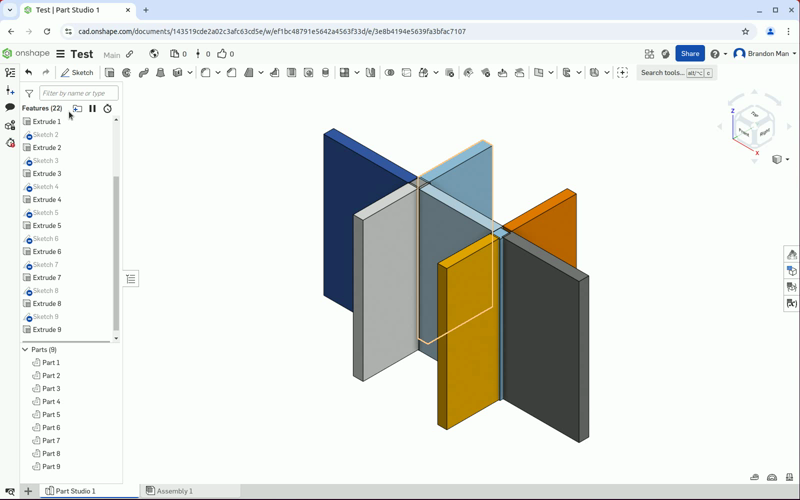
click(69, 111)